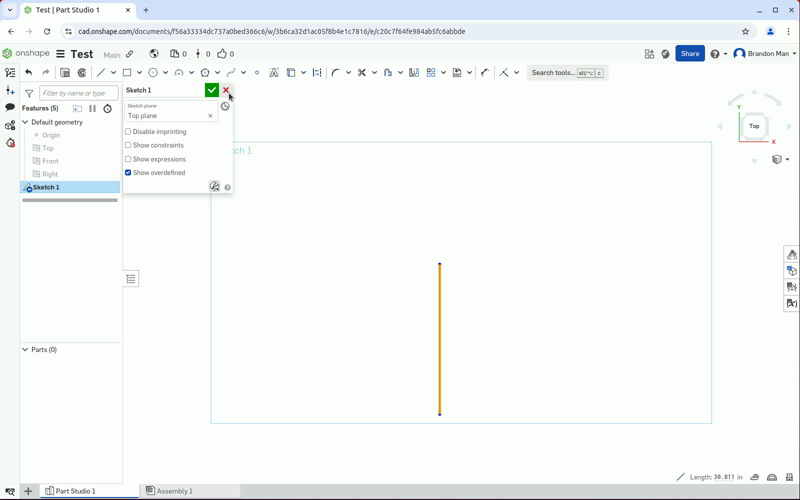
key(shift+h)
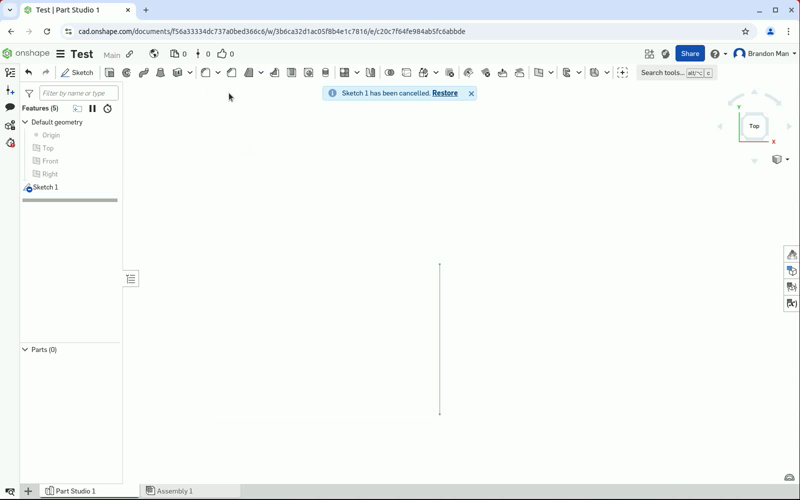
key(shift+s)
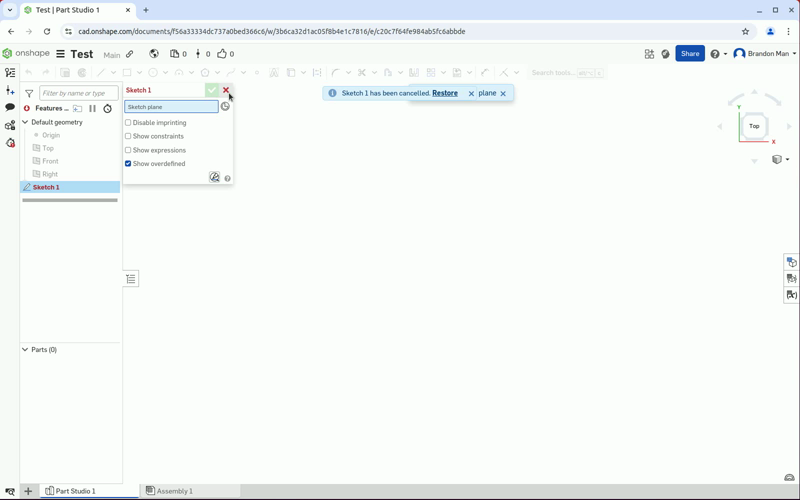
mouse_move(73, 150)
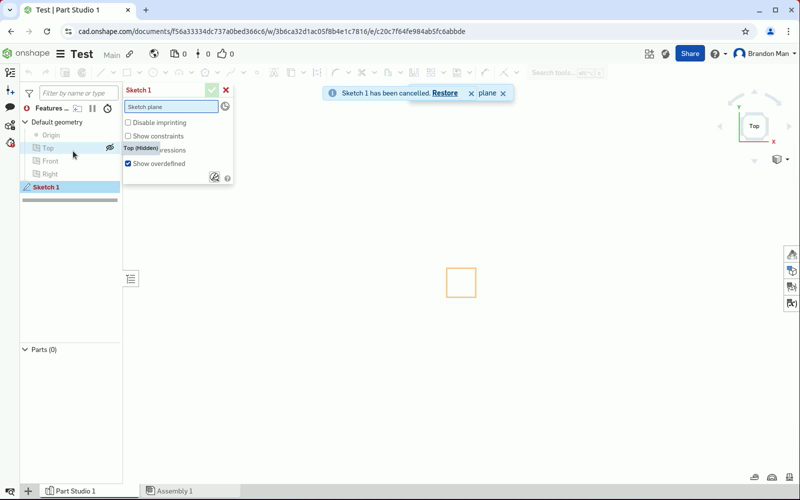
click(73, 150)
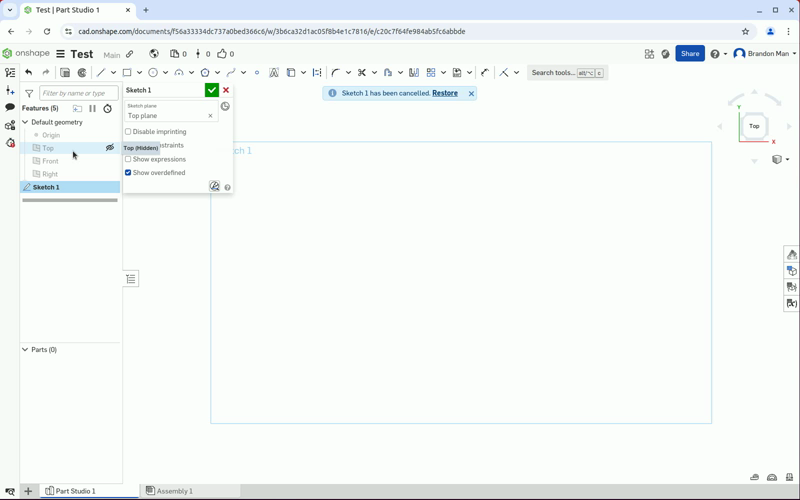
mouse_move(73, 352)
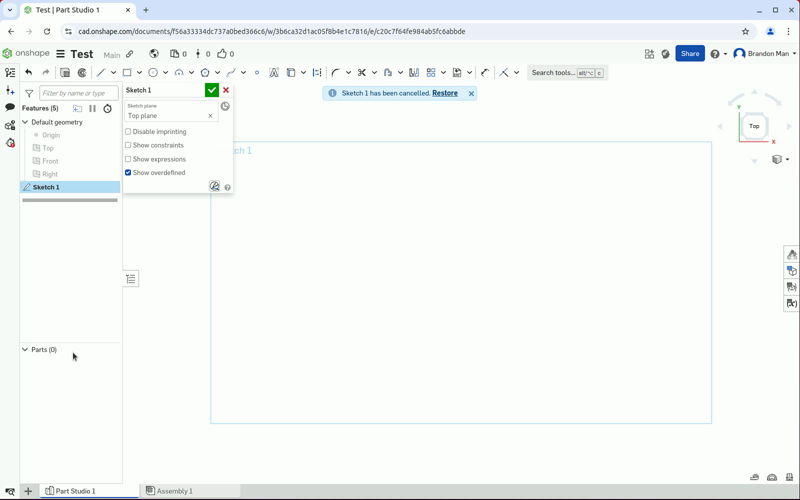
key(y)
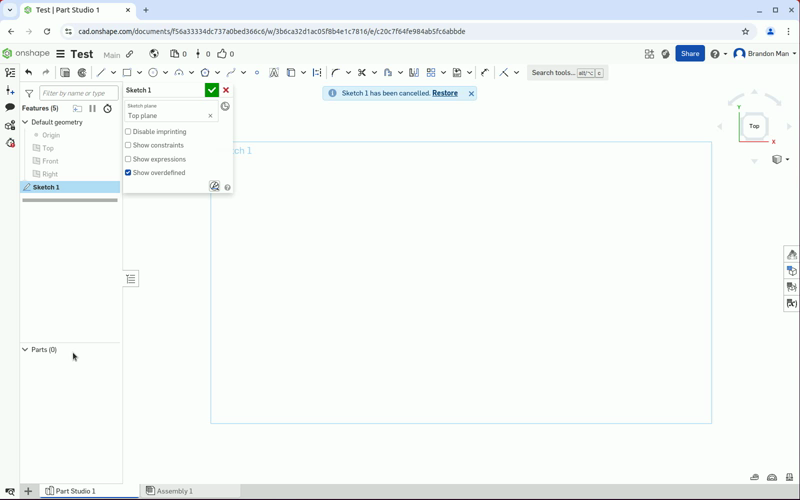
key(l)
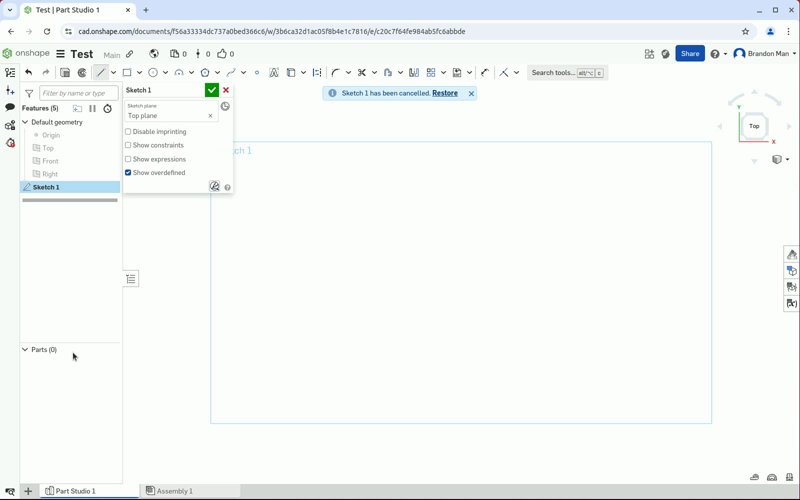
key_down(shift)
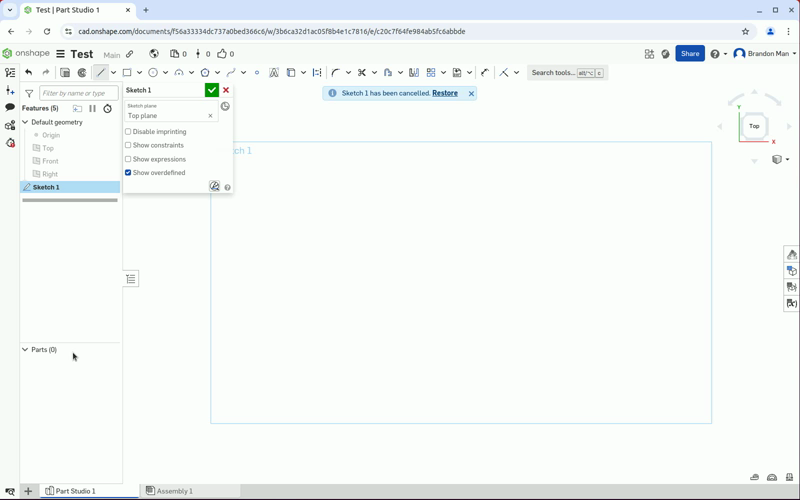
mouse_move(352, 336)
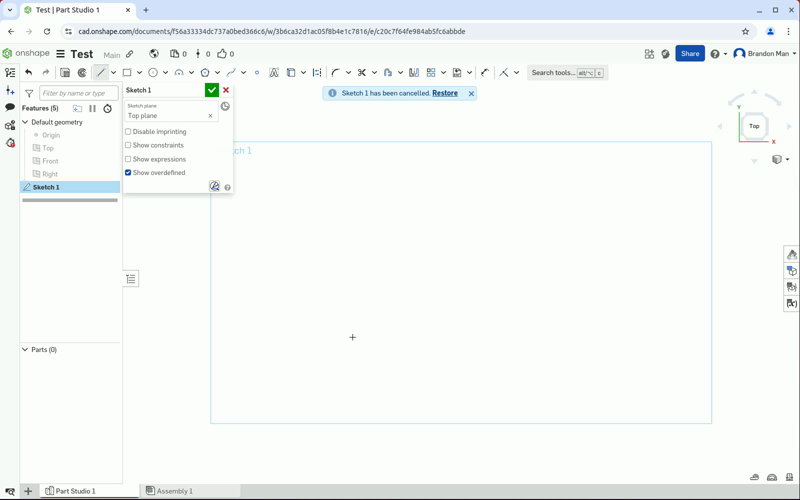
click(352, 336)
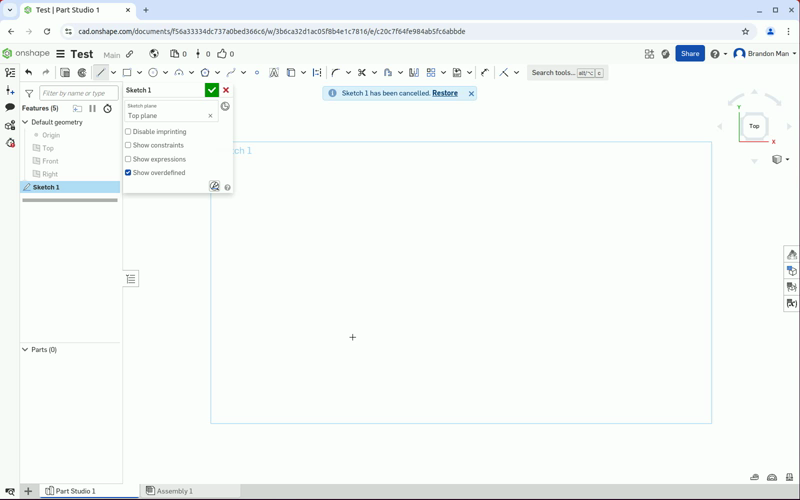
key_up(shift)
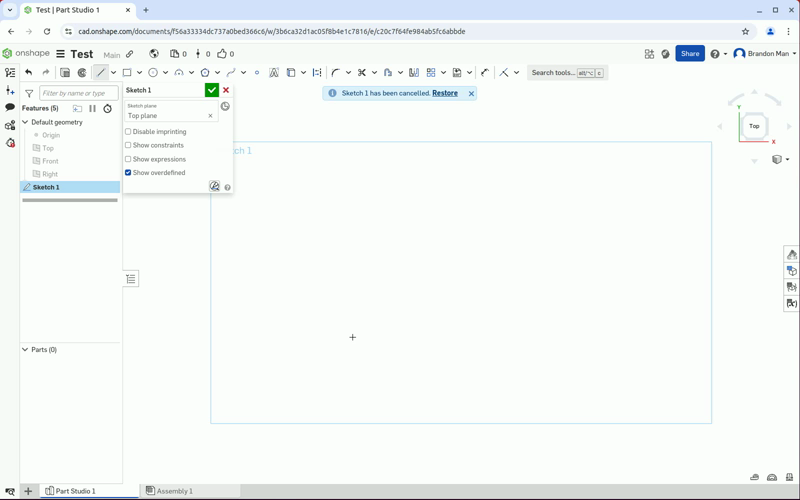
key_down(shift)
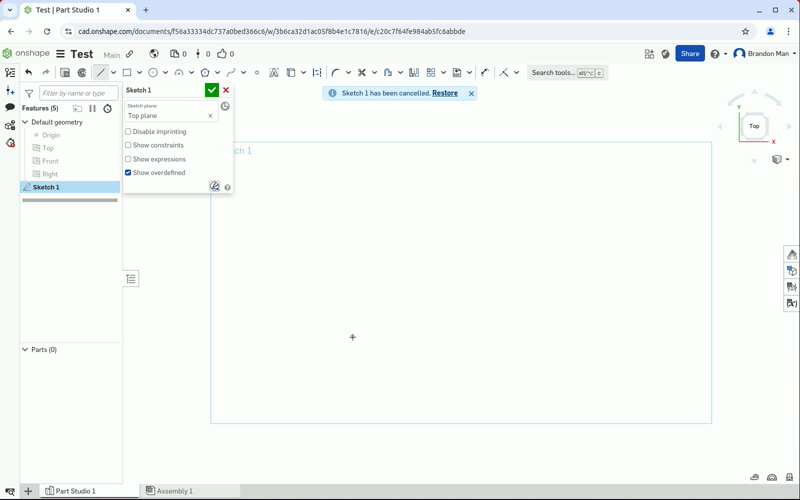
mouse_move(568, 336)
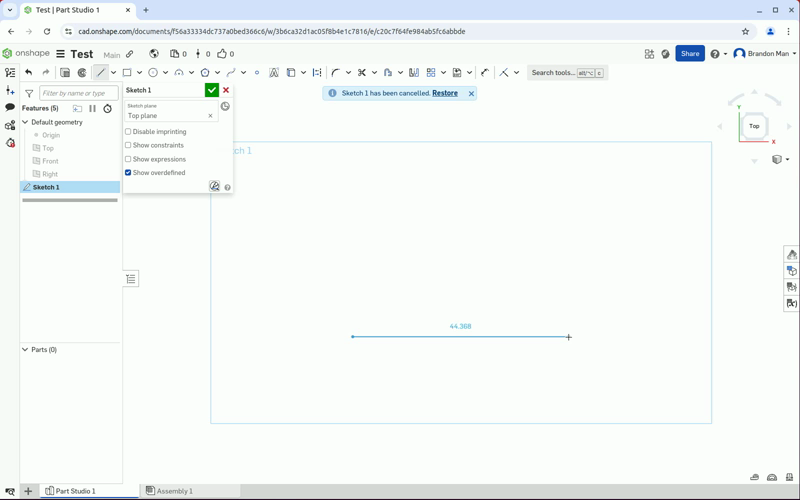
click(568, 336)
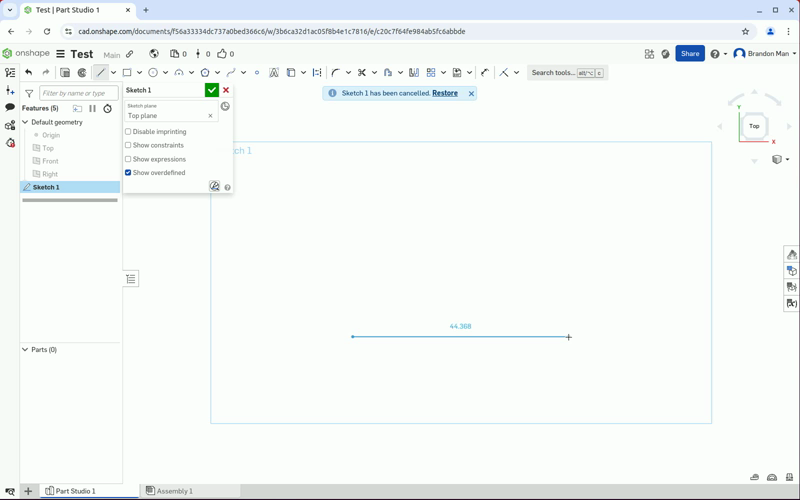
key_up(shift)
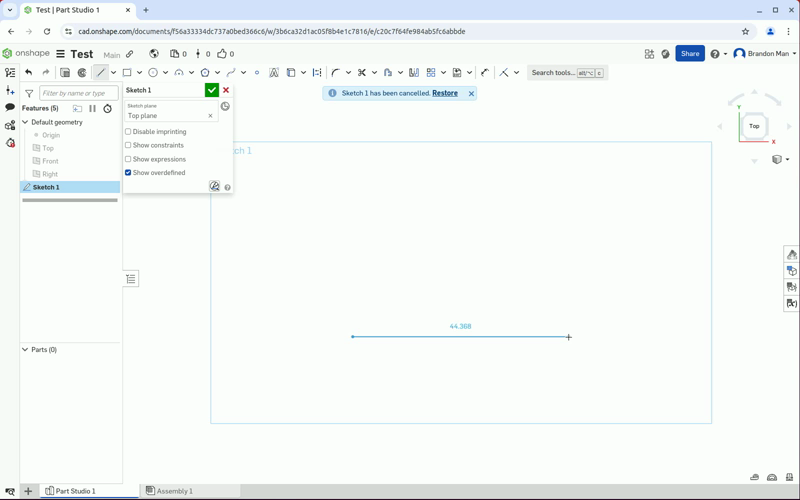
key_down(shift)
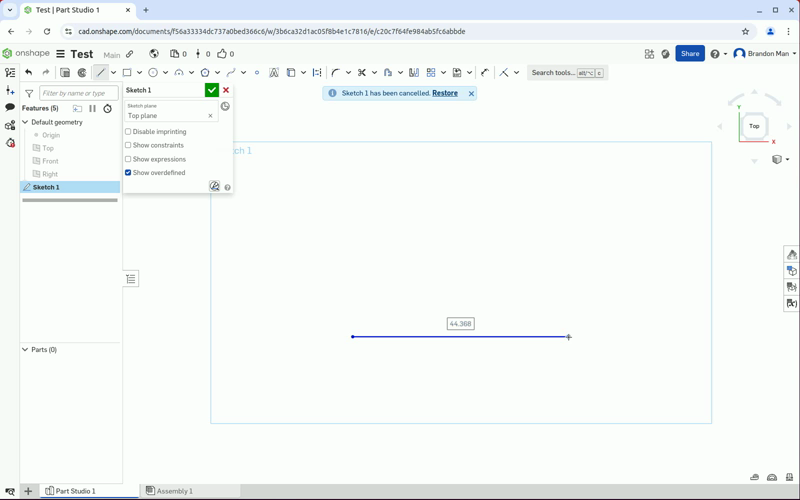
mouse_move(568, 227)
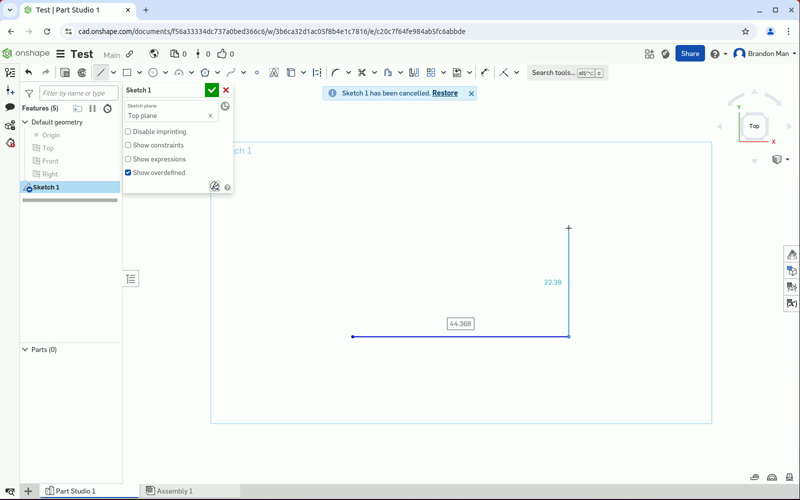
click(568, 227)
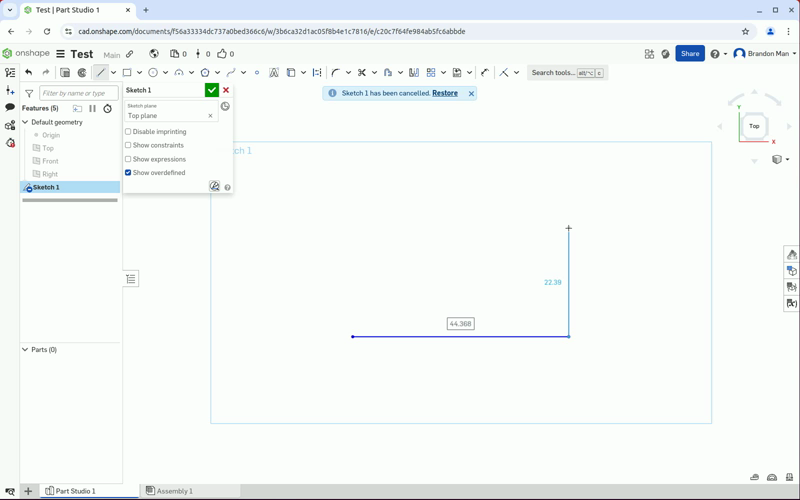
key_up(shift)
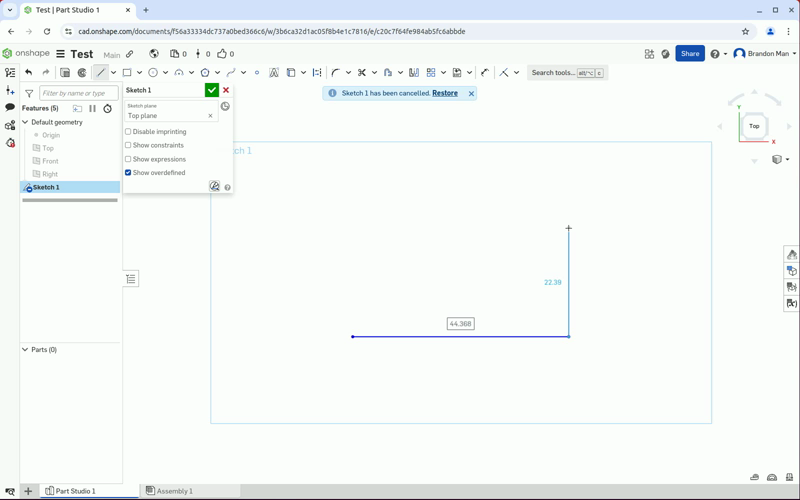
key_down(shift)
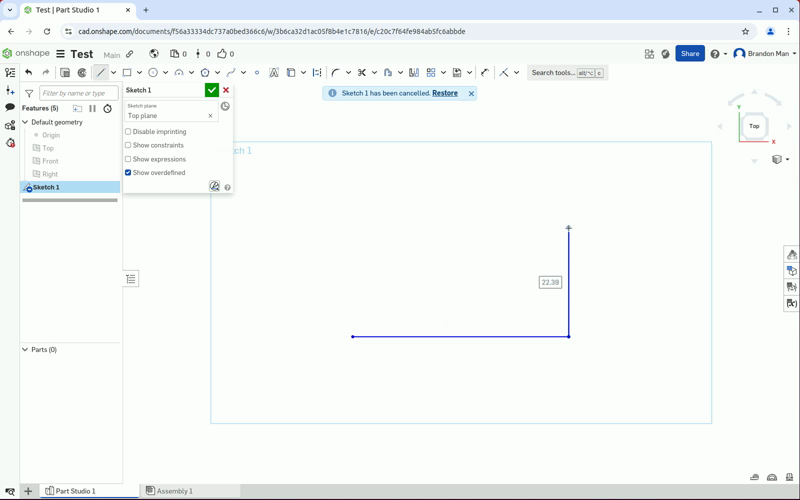
mouse_move(352, 227)
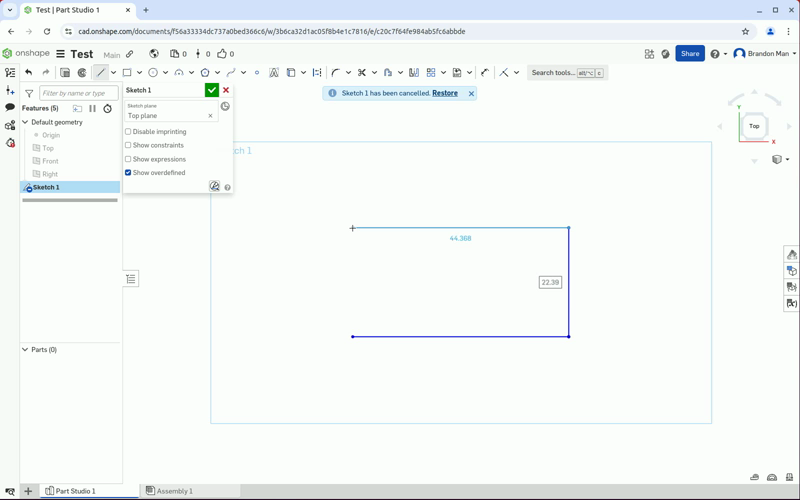
click(352, 227)
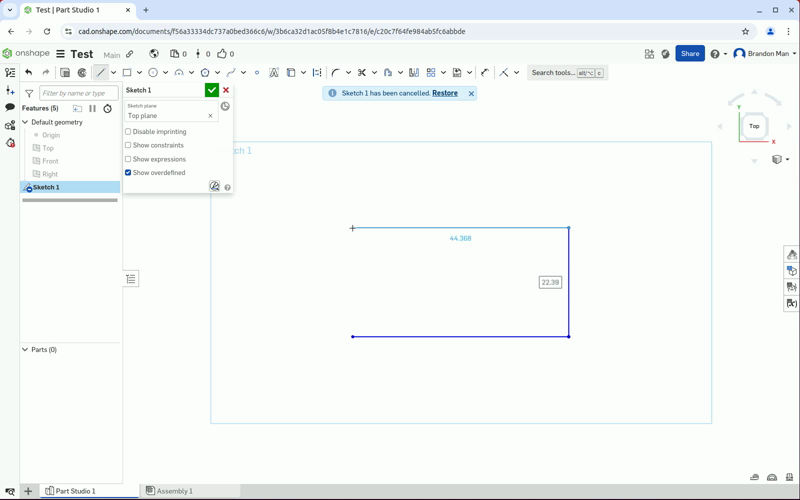
key_up(shift)
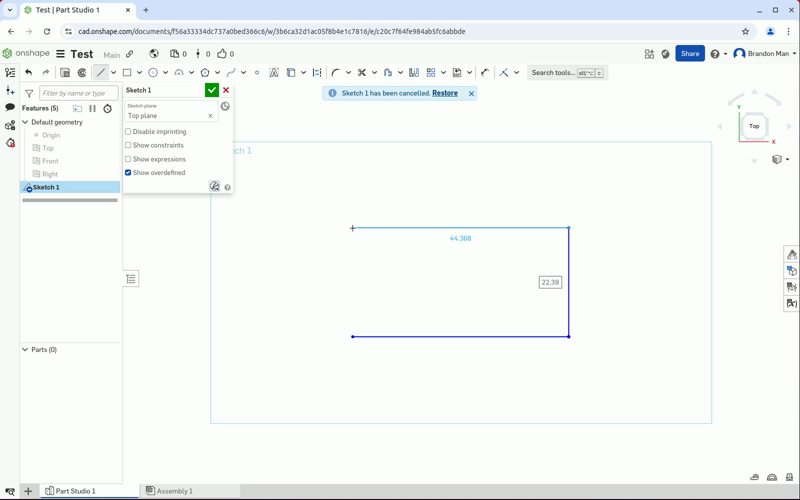
key_down(shift)
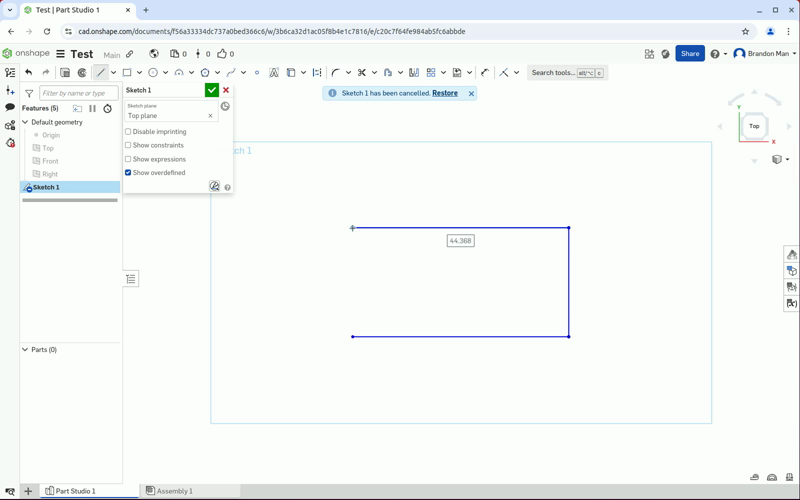
mouse_move(352, 336)
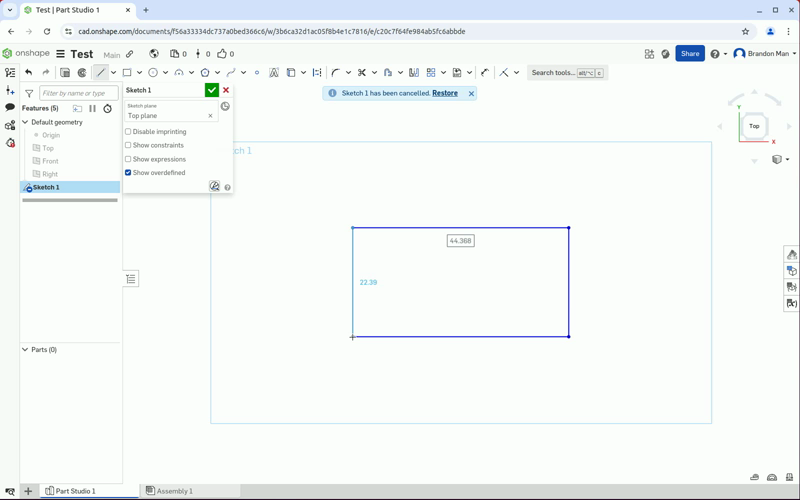
key_up(shift)
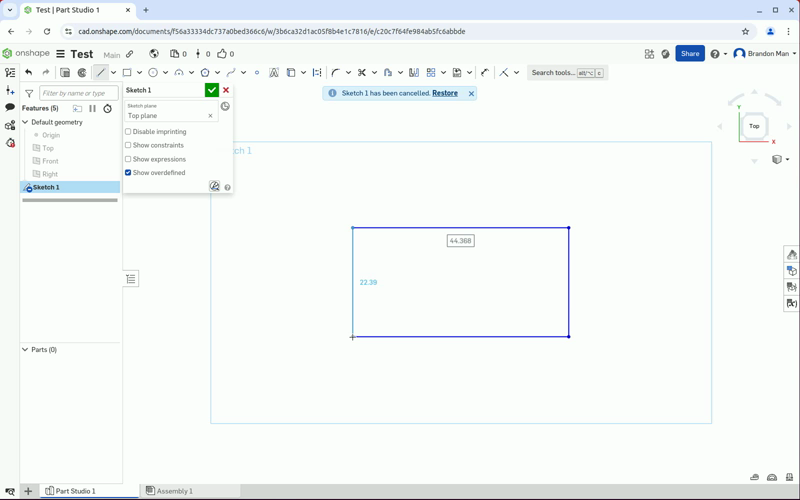
click(352, 336)
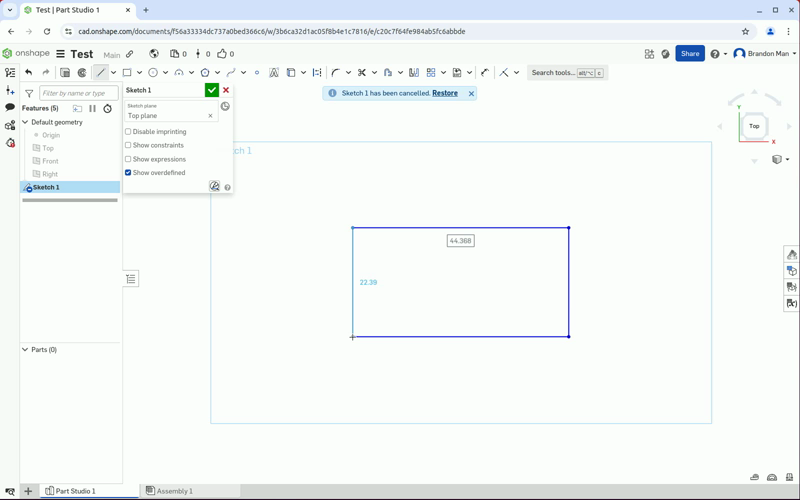
key(esc)
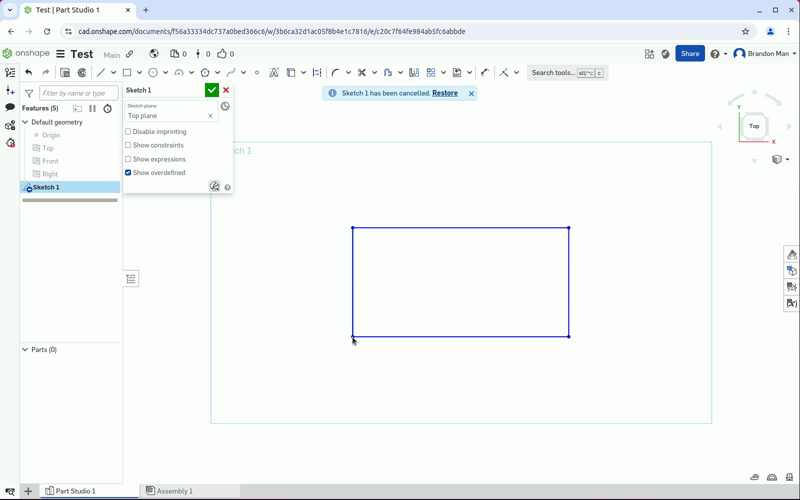
mouse_move(440, 245)
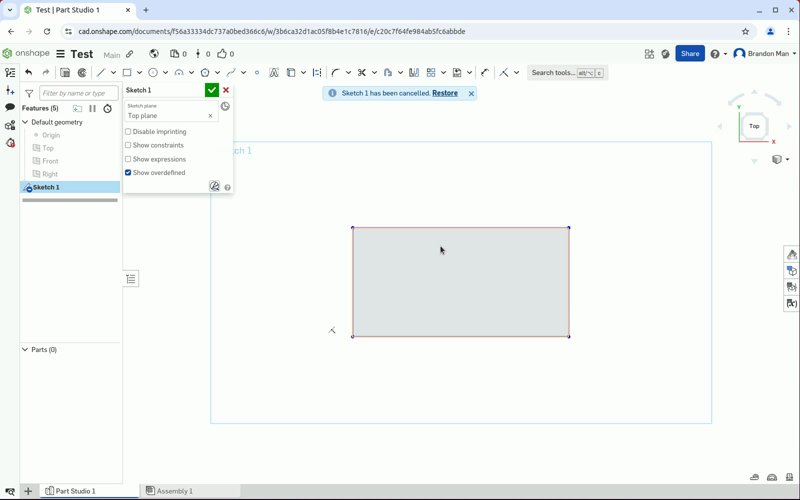
click(440, 245)
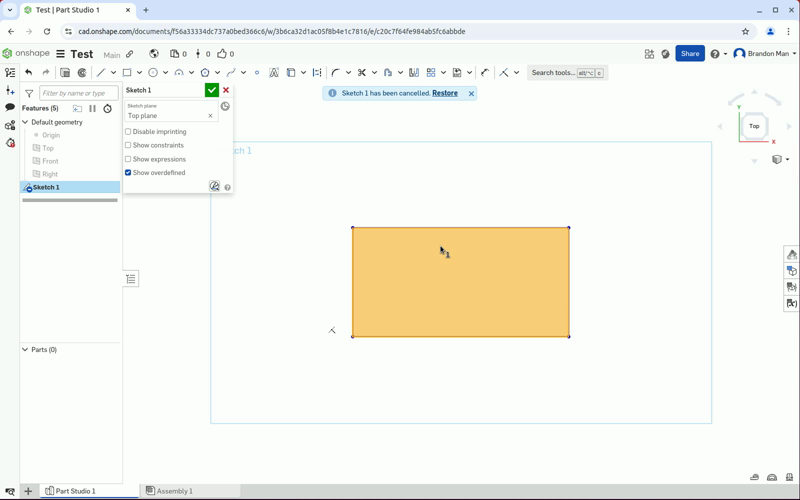
mouse_move(73, 352)
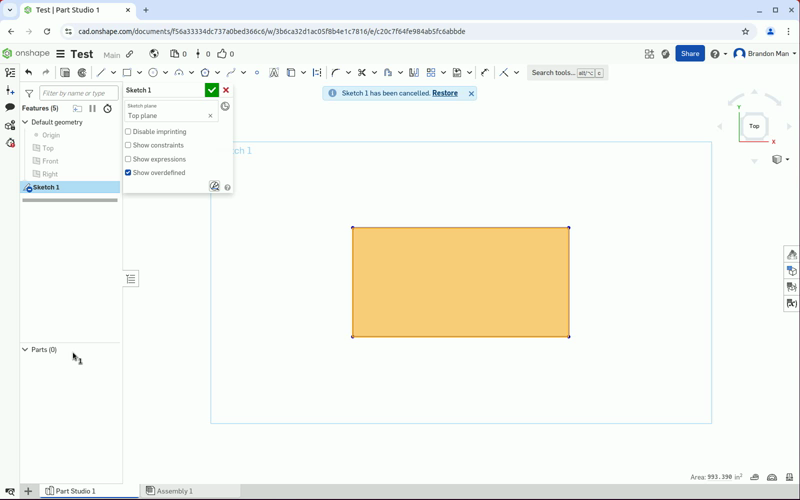
key(shift+y)
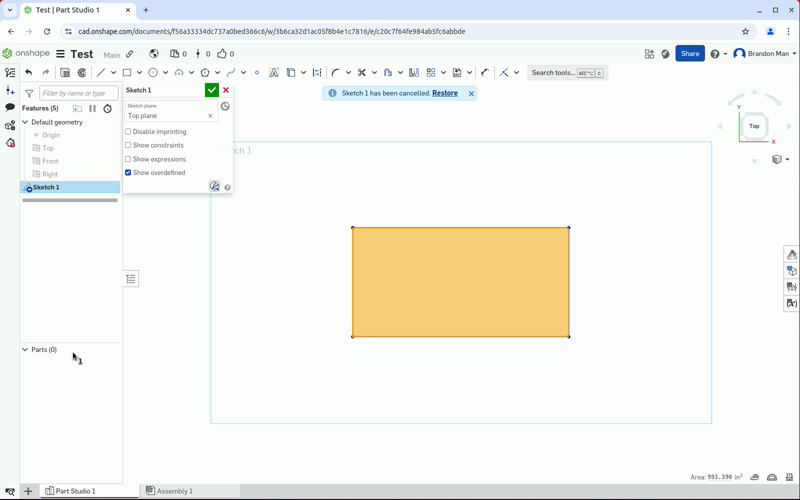
key(shift+e)
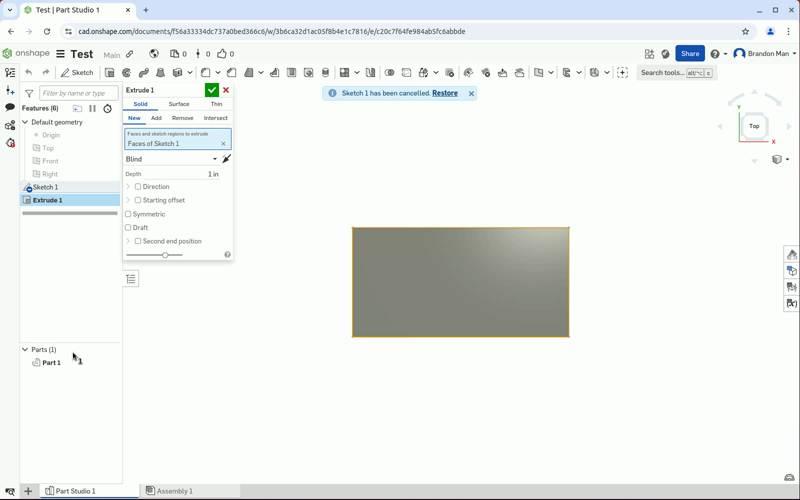
mouse_move(143, 106)
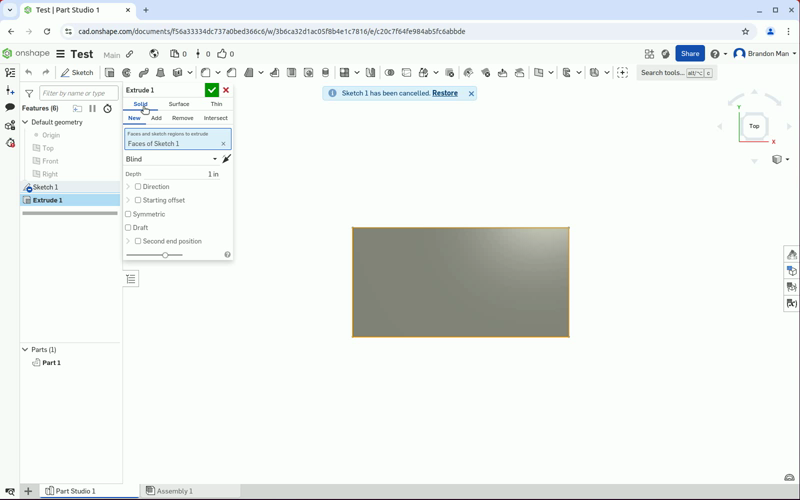
click(143, 106)
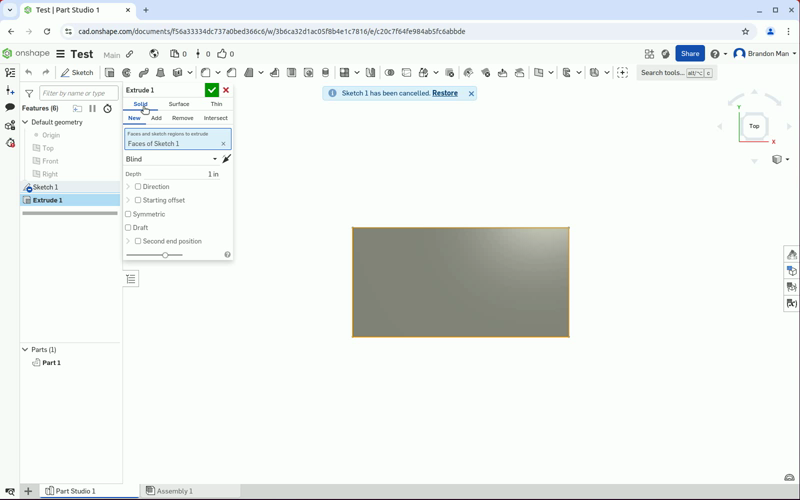
mouse_move(137, 120)
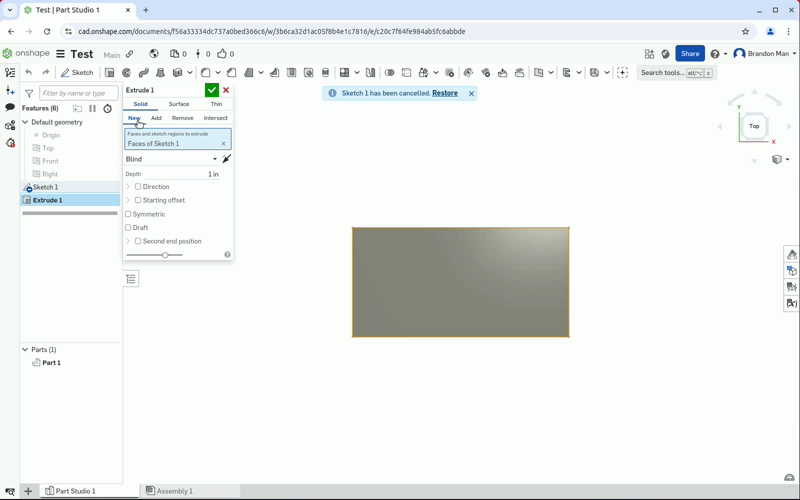
click(137, 120)
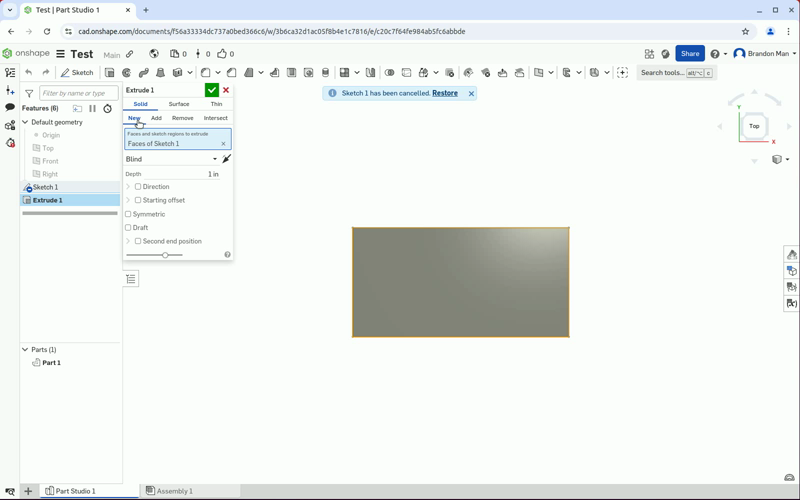
key(tab, 4)
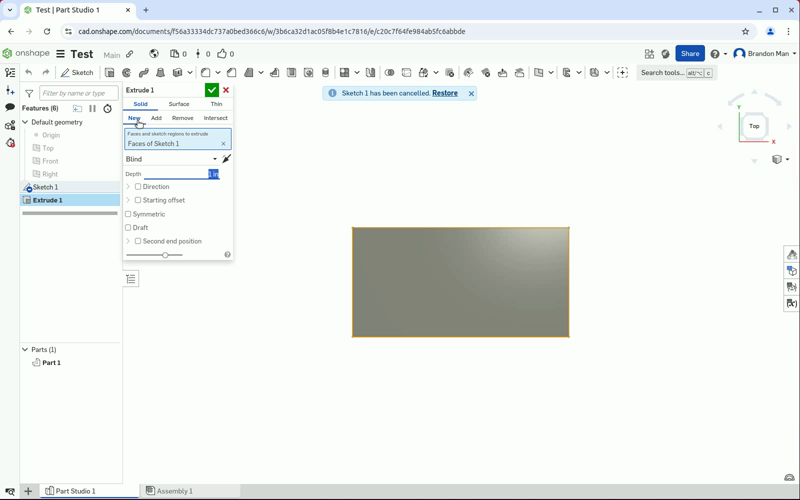
text(1.926)
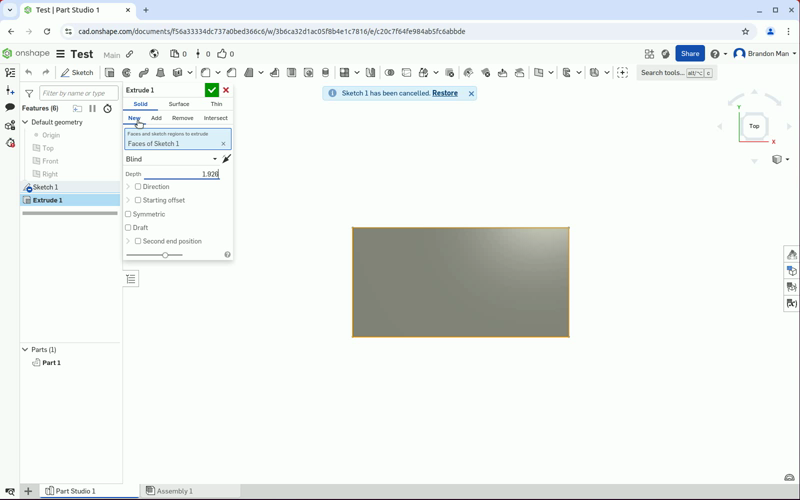
key(enter)
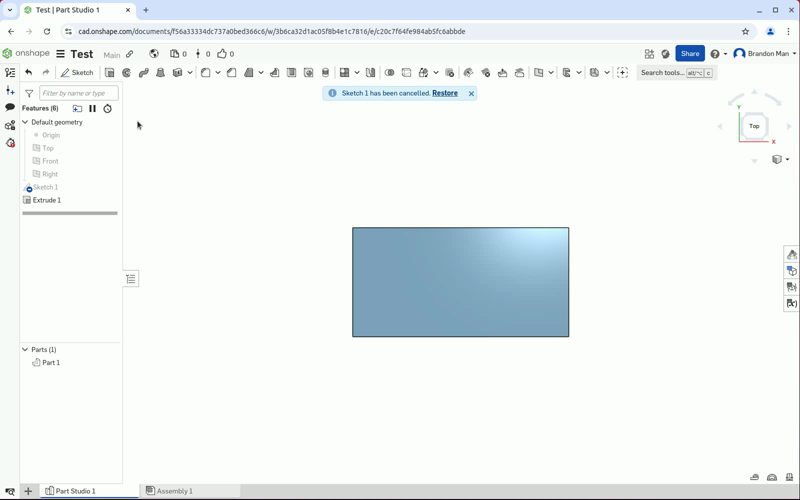
key(shift+h)
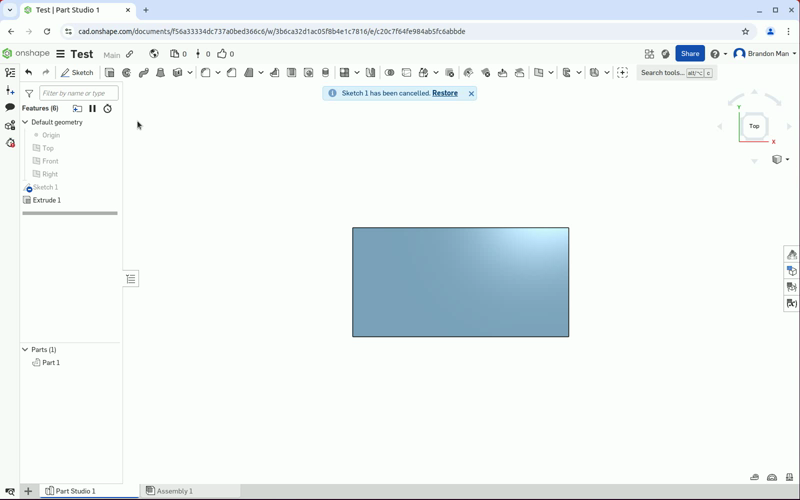
key(shift+h)
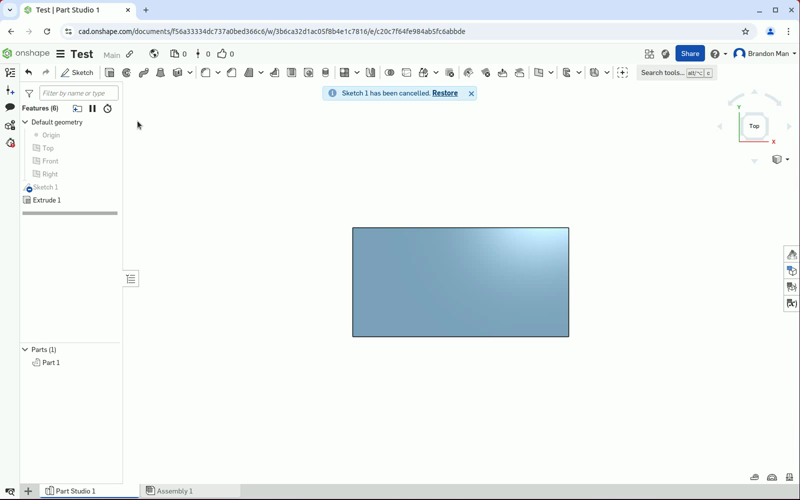
mouse_move(73, 189)
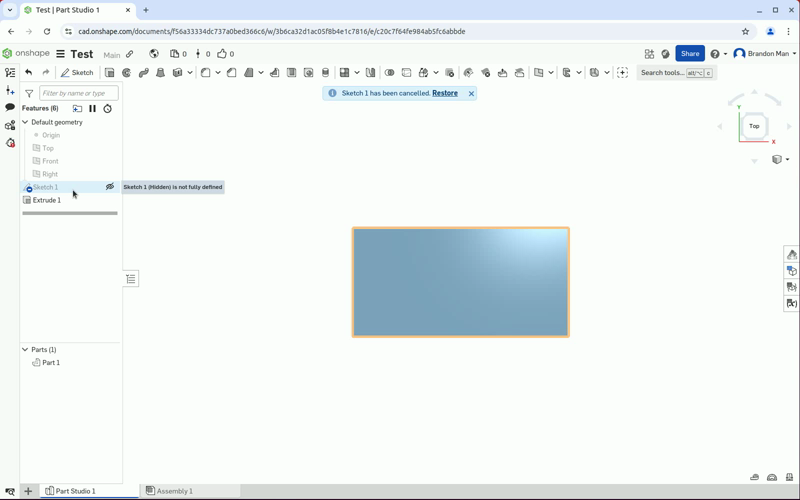
click(73, 189)
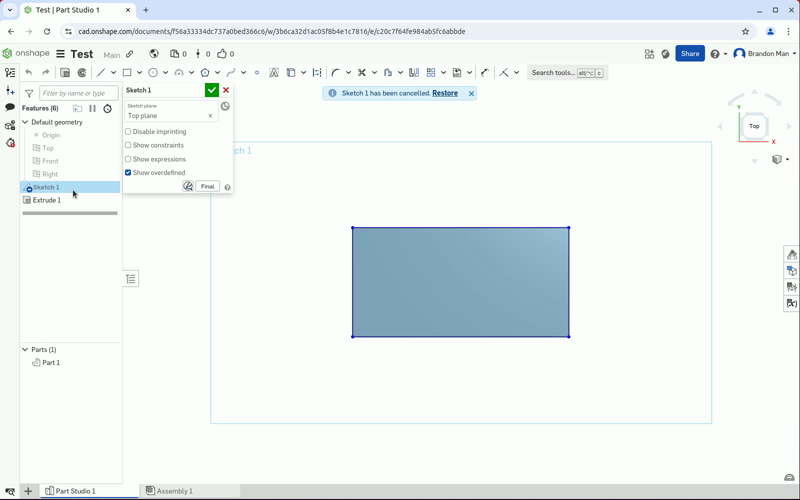
mouse_move(229, 92)
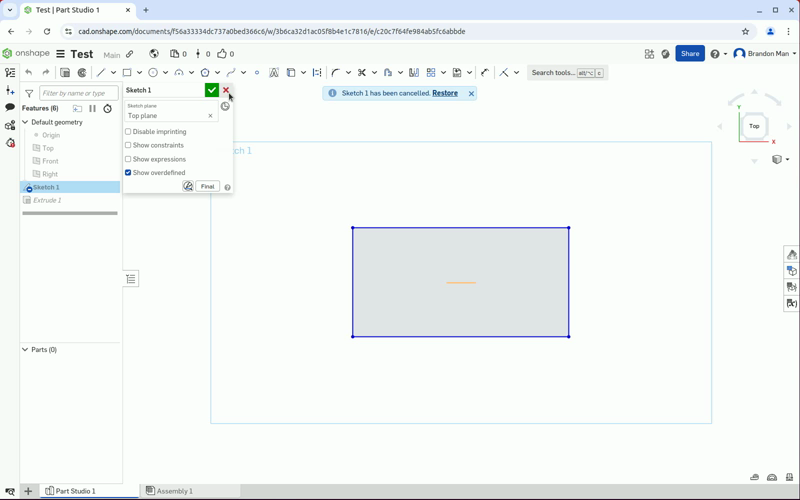
click(229, 92)
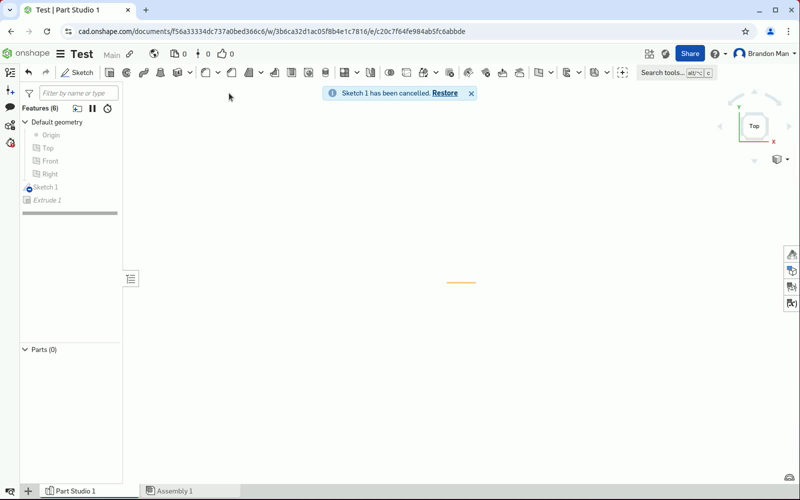
mouse_move(541, 75)
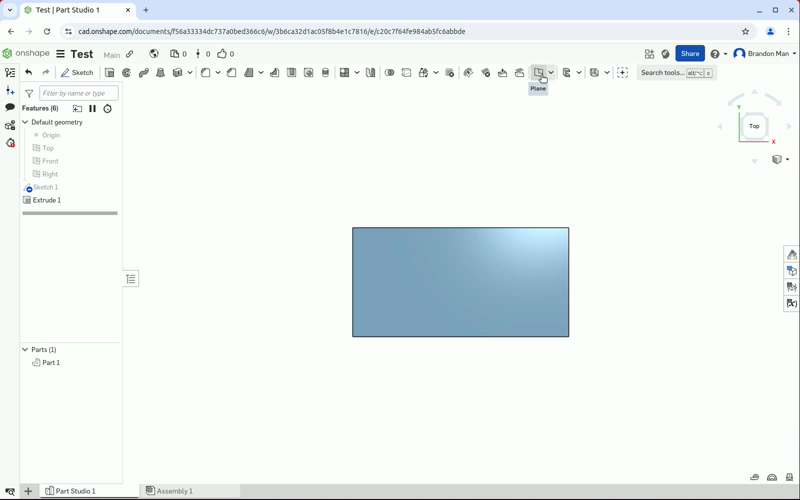
click(541, 75)
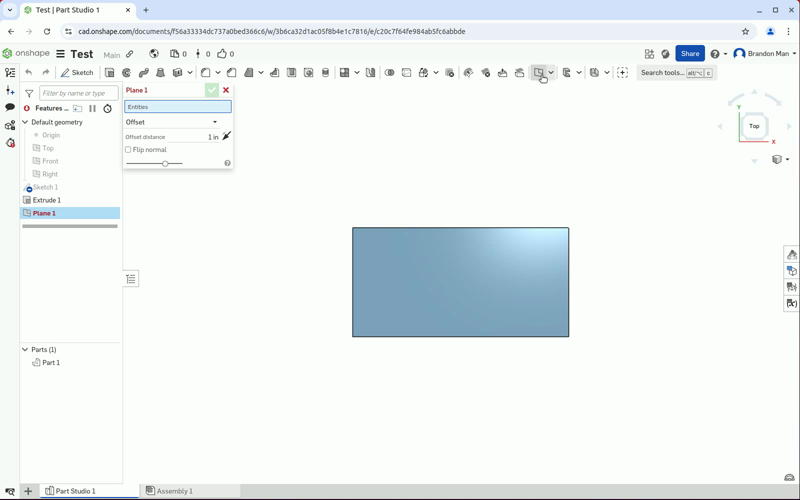
mouse_move(73, 150)
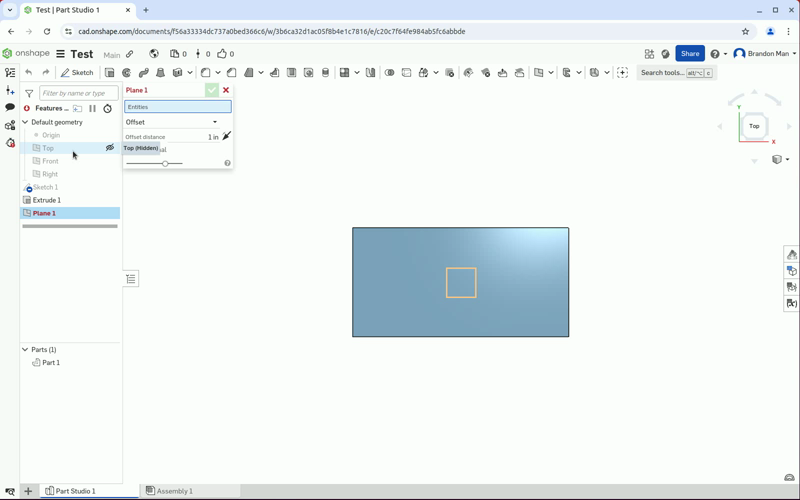
click(73, 150)
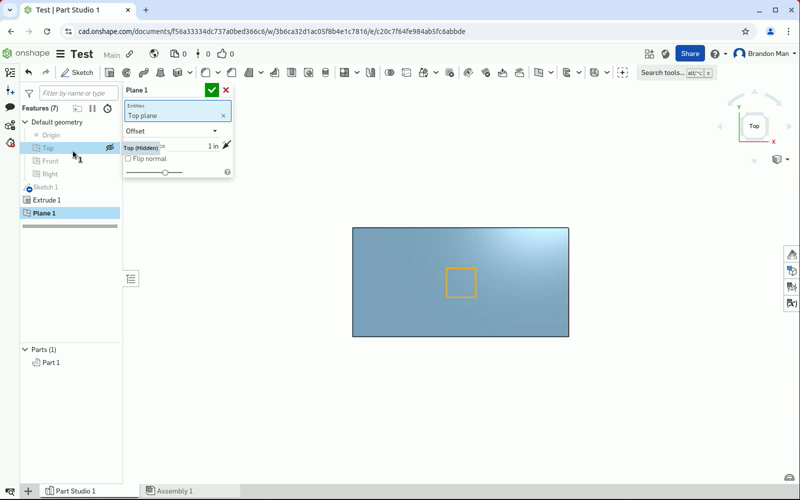
key(tab, 2)
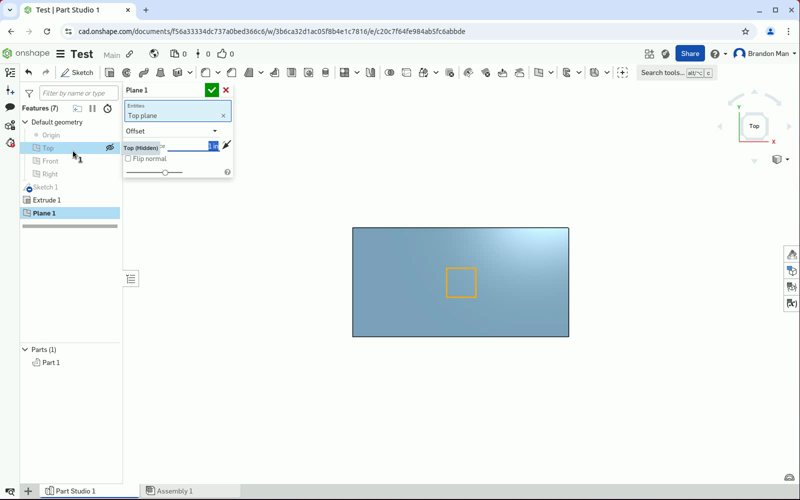
text(1.91)
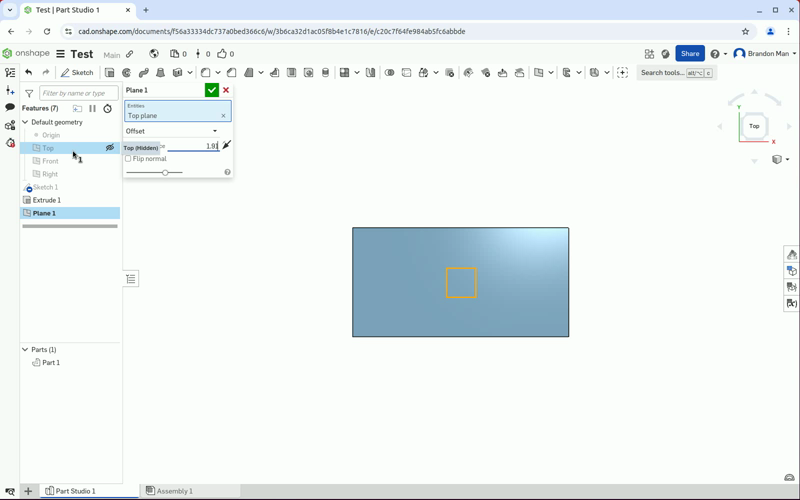
key(enter, 2)
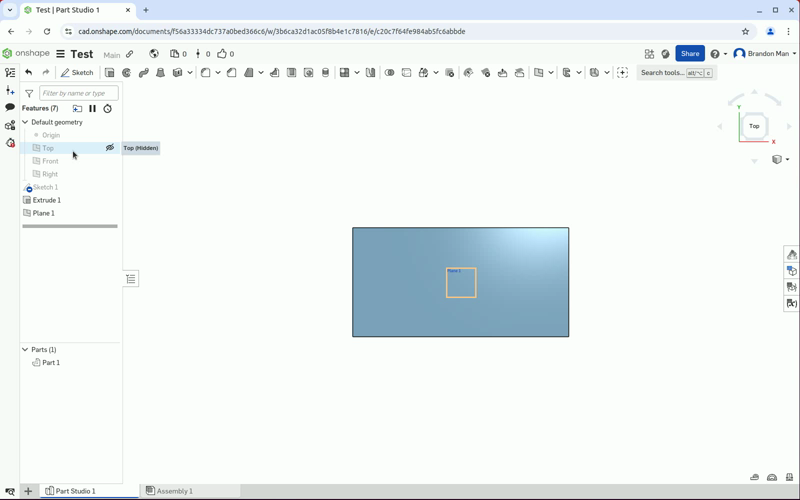
key(shift+s)
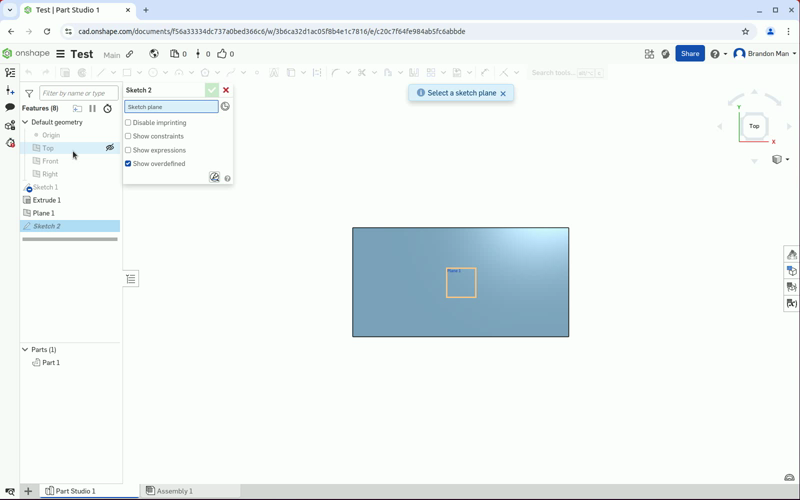
mouse_move(73, 215)
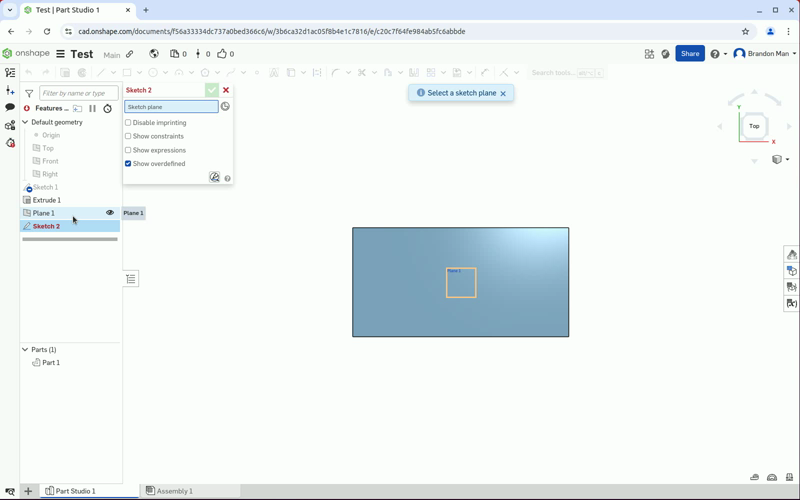
click(73, 215)
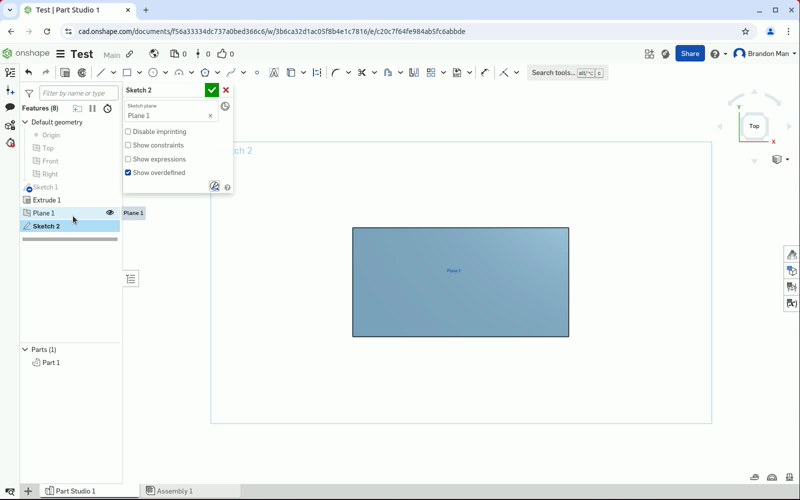
mouse_move(73, 352)
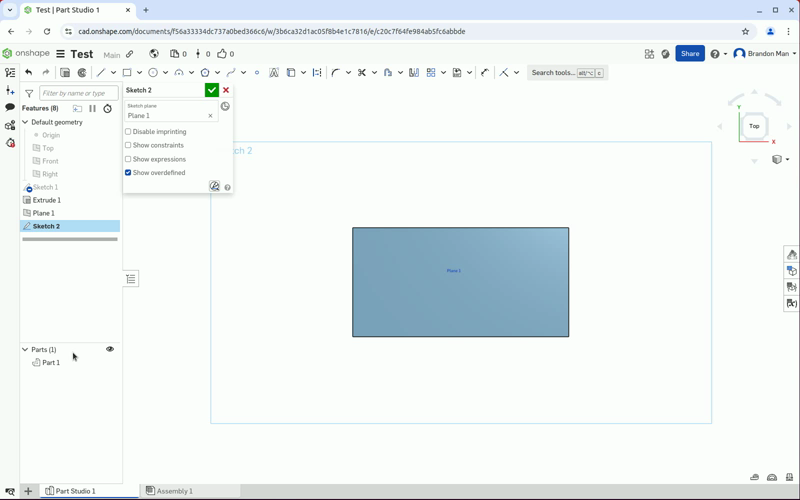
key(y)
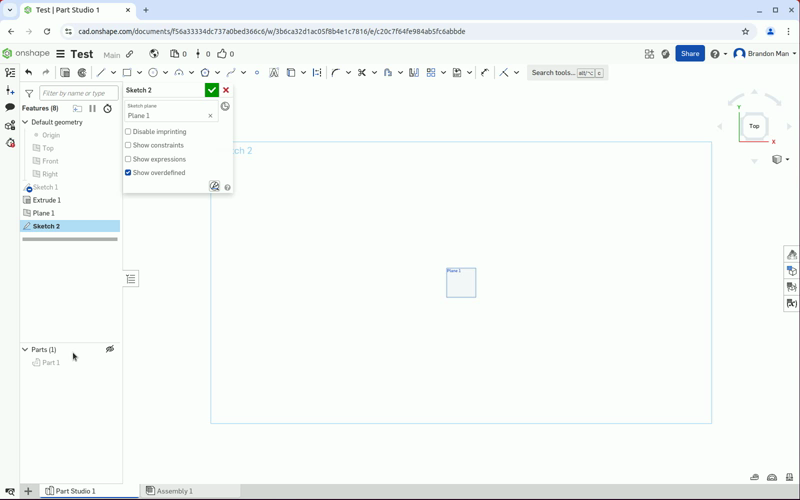
key(l)
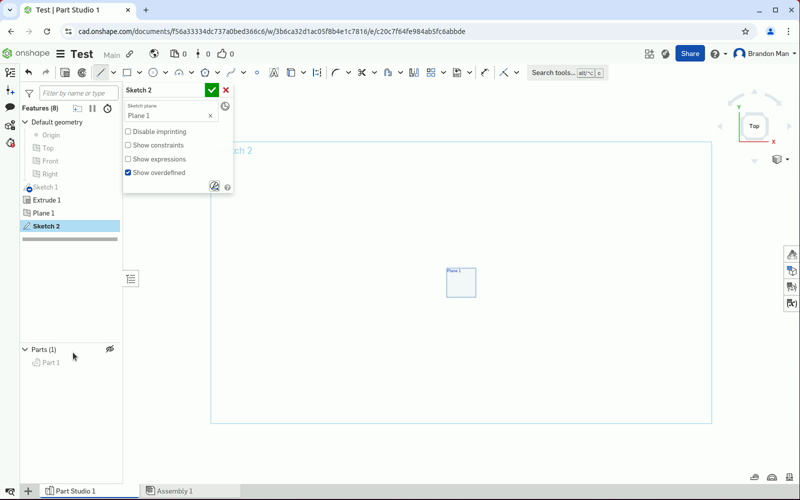
key_down(shift)
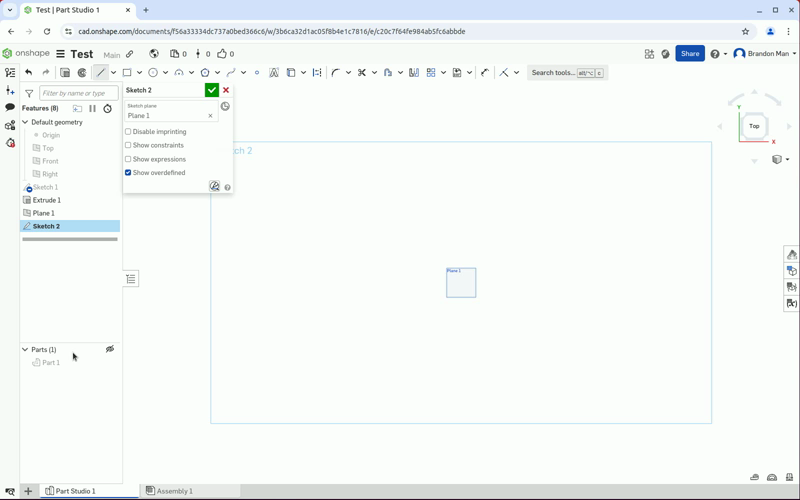
mouse_move(352, 282)
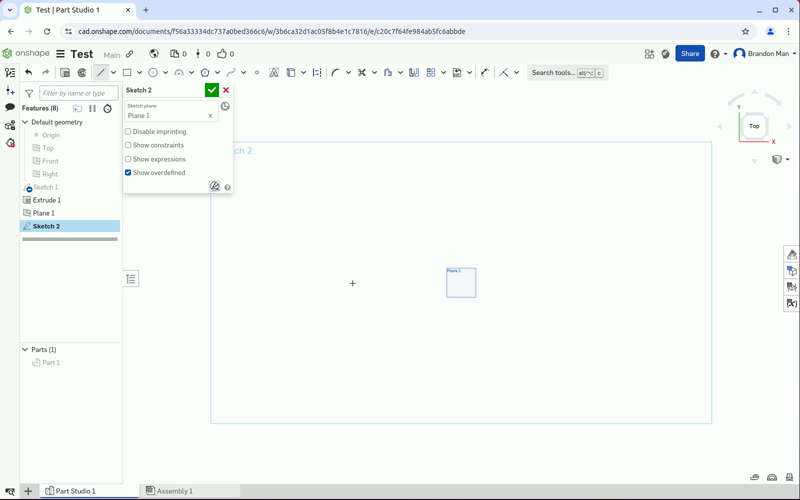
click(352, 282)
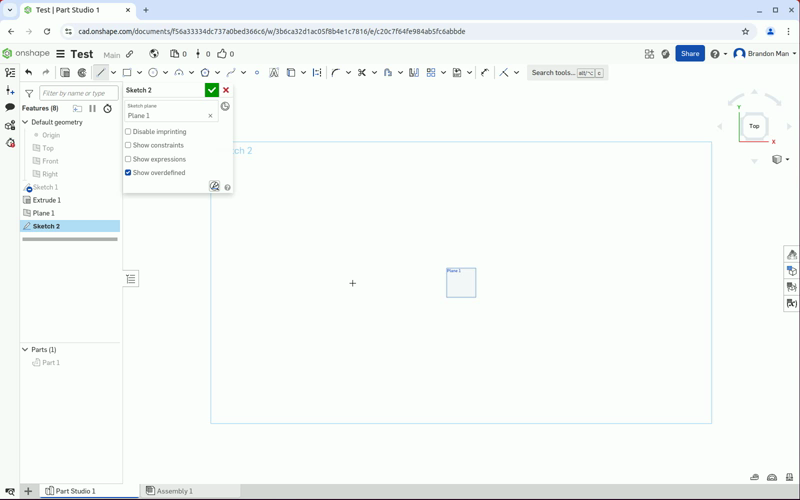
key_up(shift)
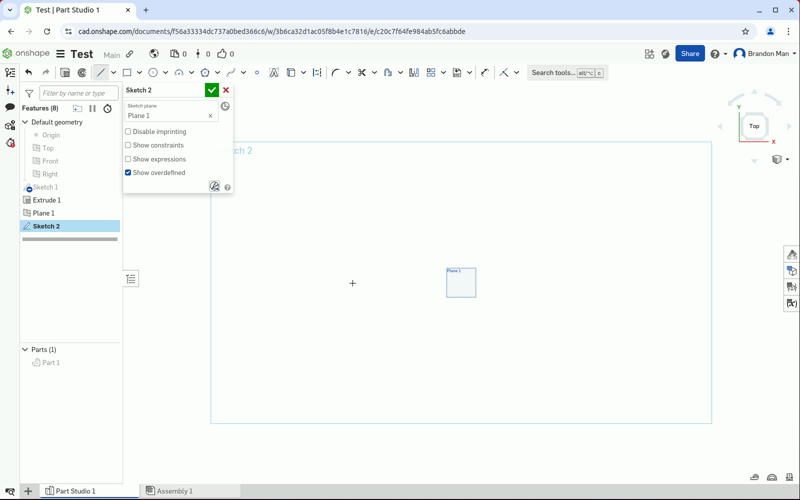
key_down(shift)
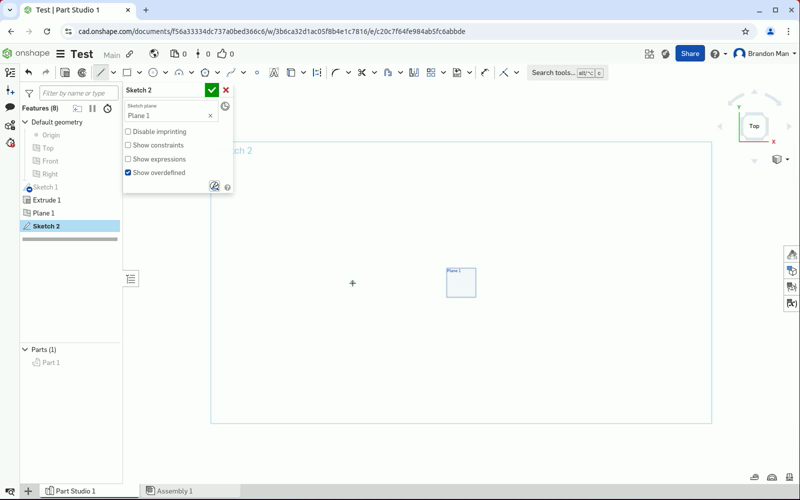
mouse_move(382, 282)
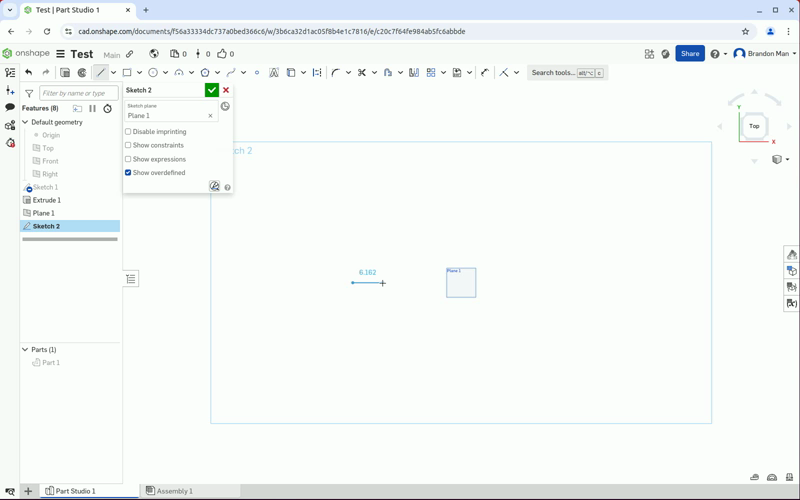
mouse_move(380, 282)
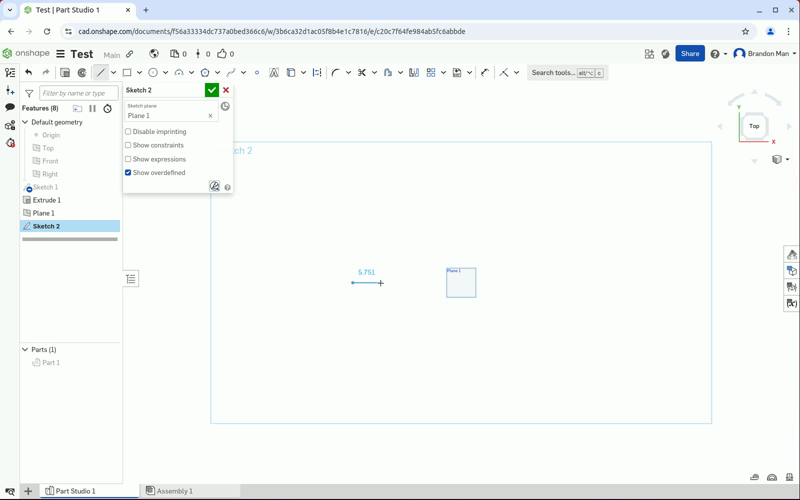
click(380, 282)
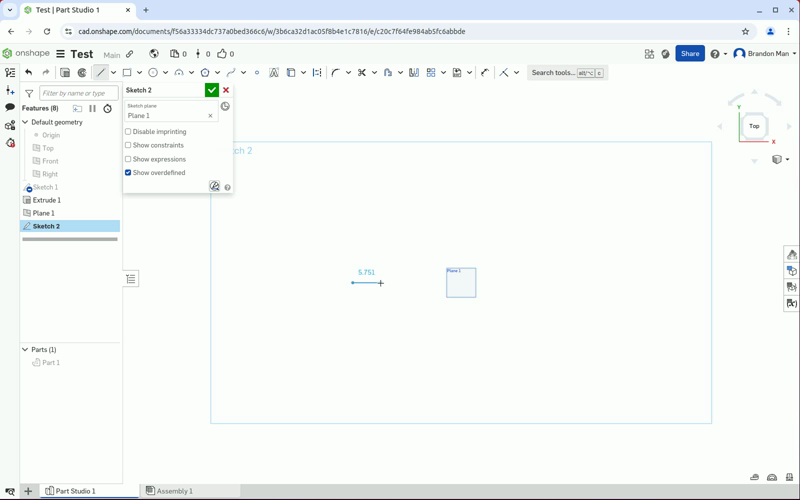
key_up(shift)
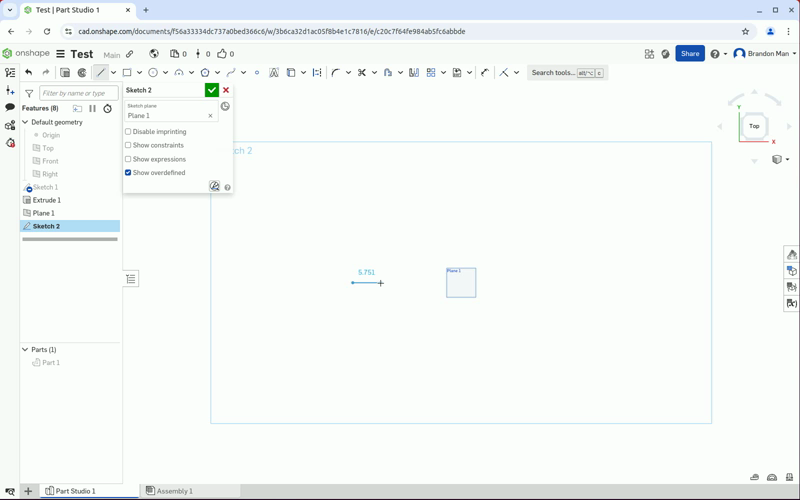
key_down(shift)
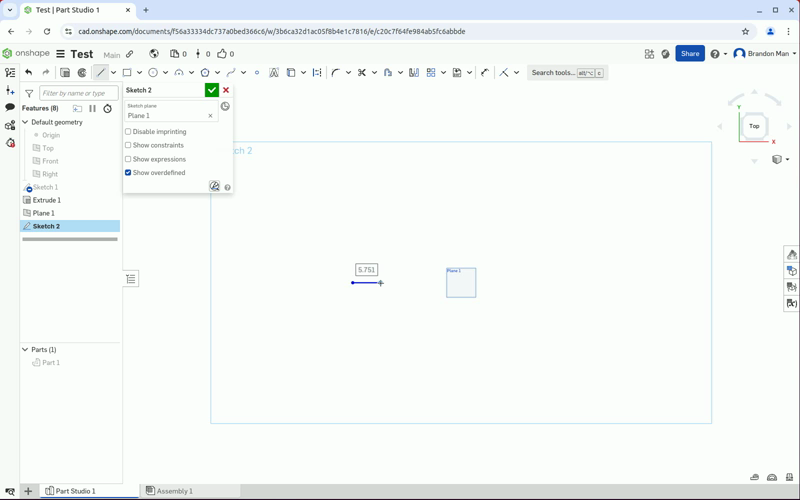
mouse_move(410, 282)
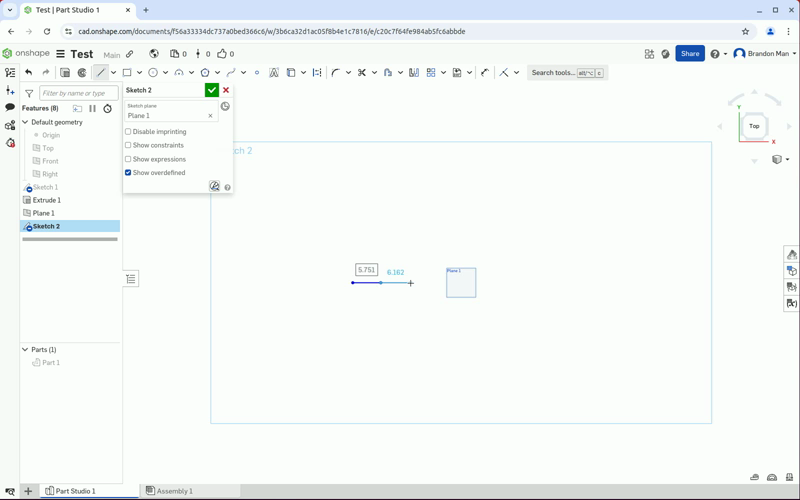
mouse_move(380, 258)
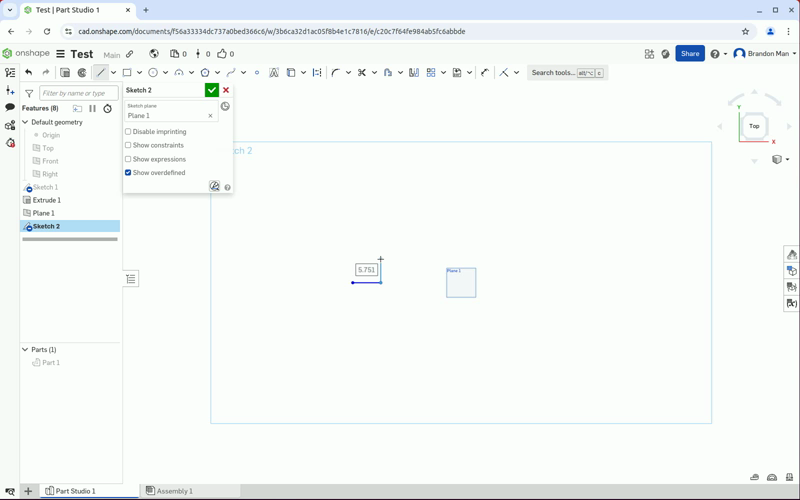
click(380, 258)
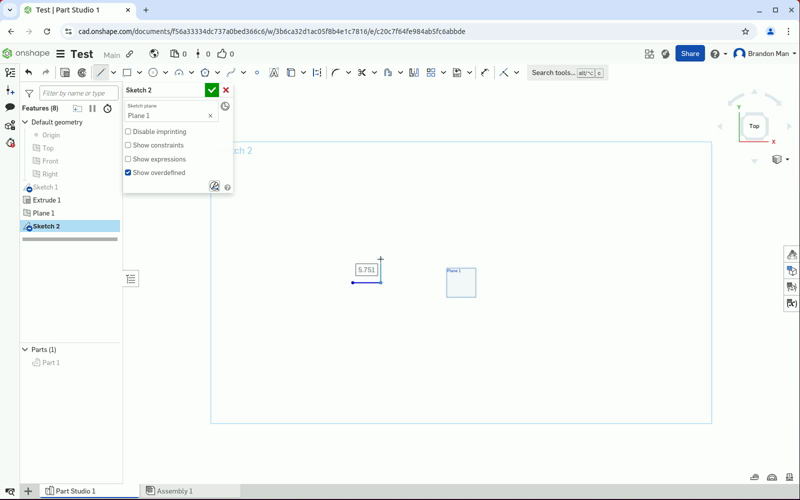
key_up(shift)
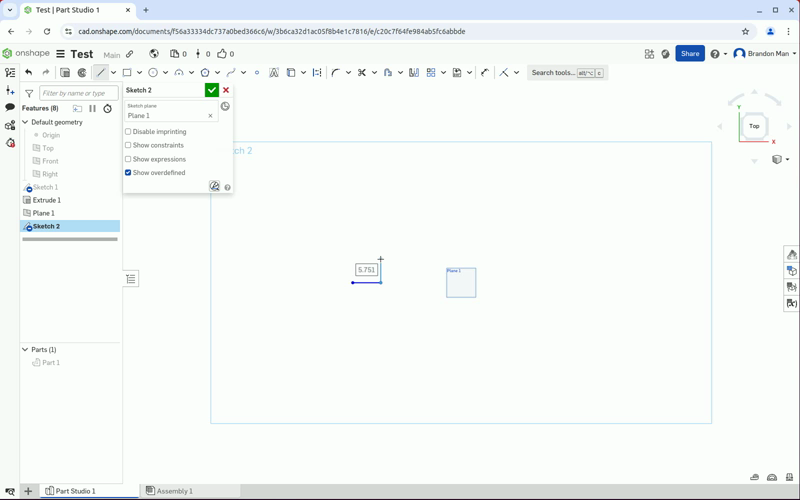
key_down(shift)
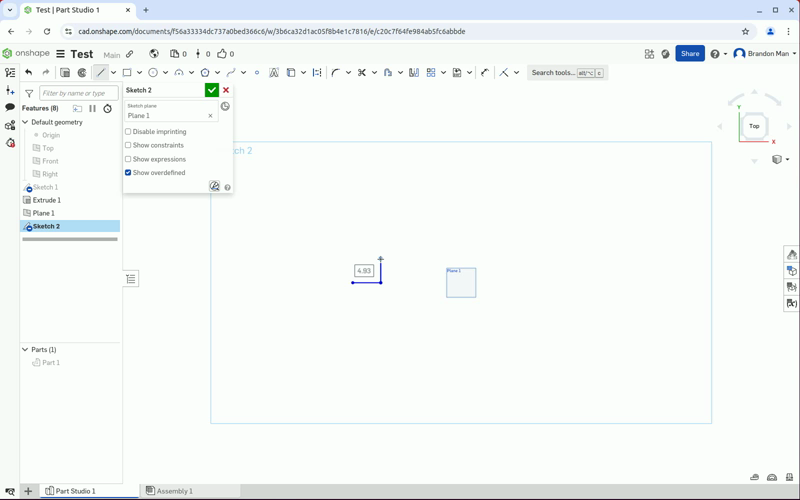
mouse_move(410, 258)
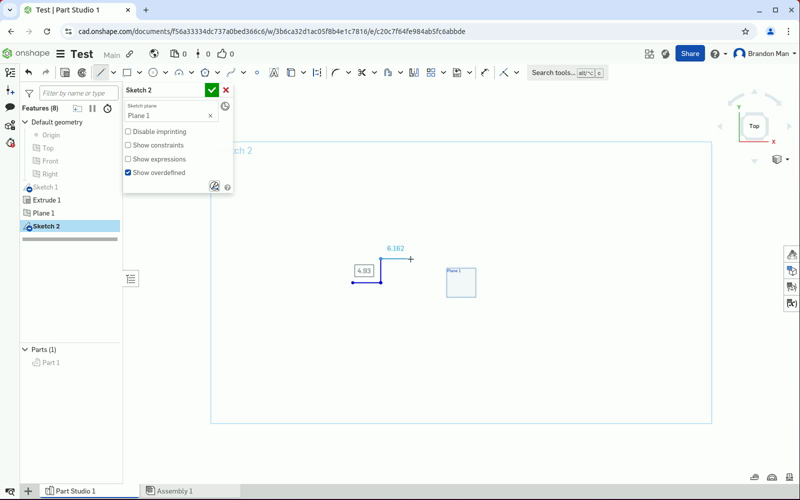
mouse_move(352, 258)
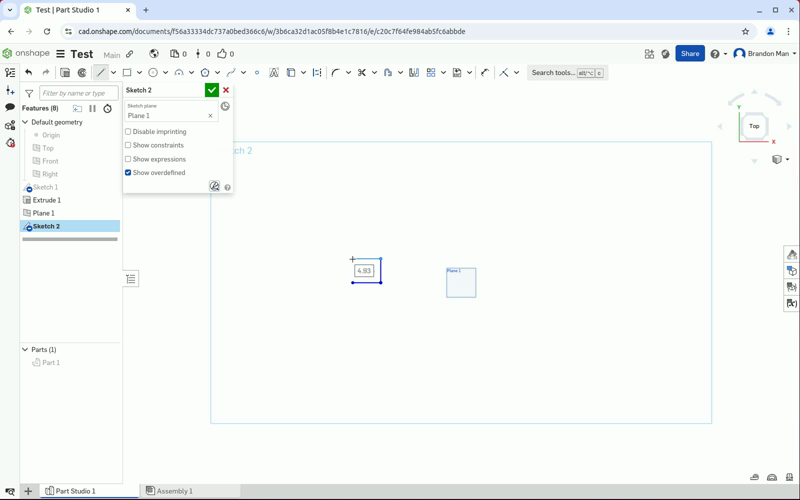
click(352, 258)
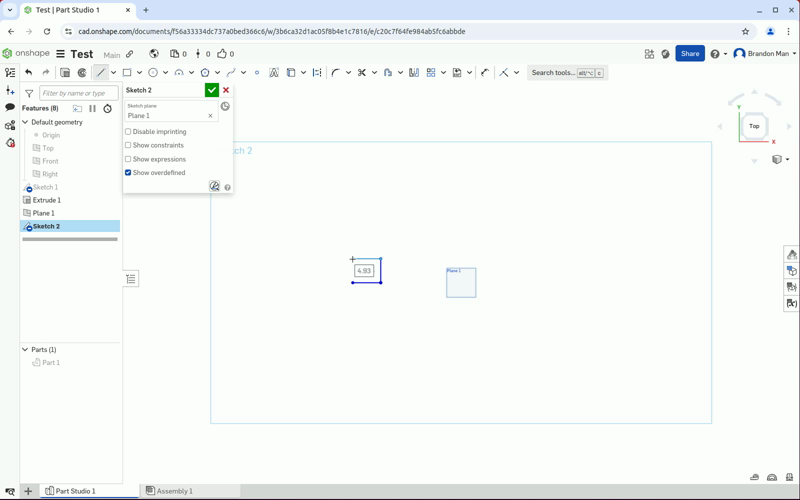
key_up(shift)
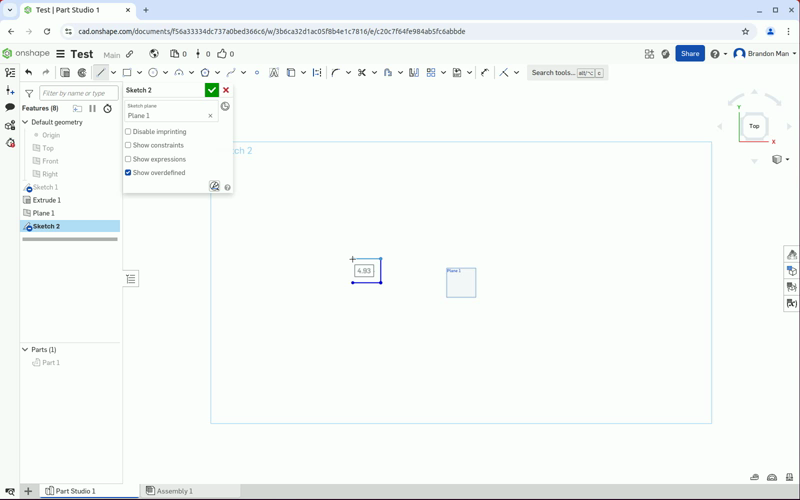
mouse_move(382, 258)
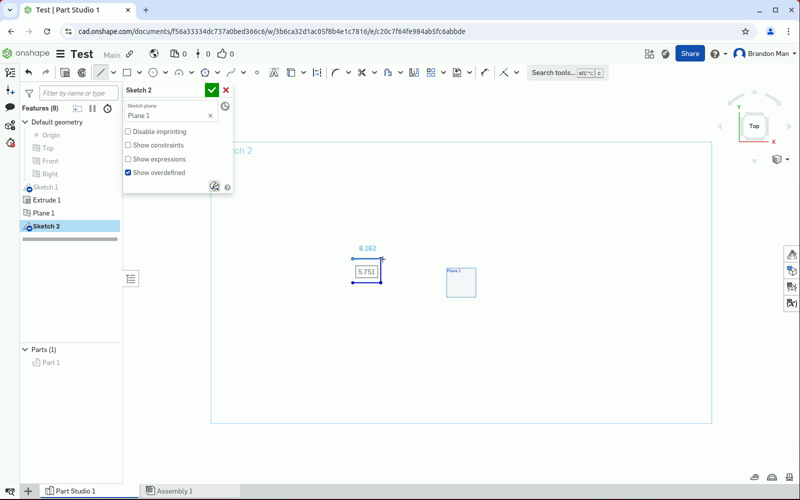
key_down(shift)
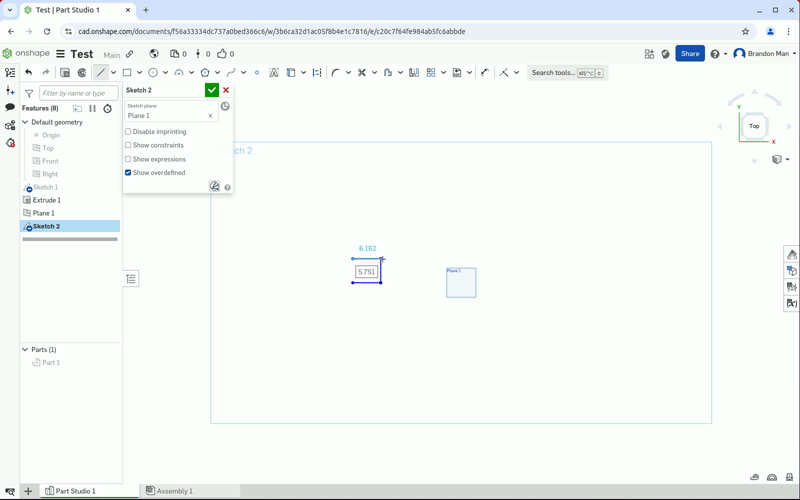
mouse_move(352, 282)
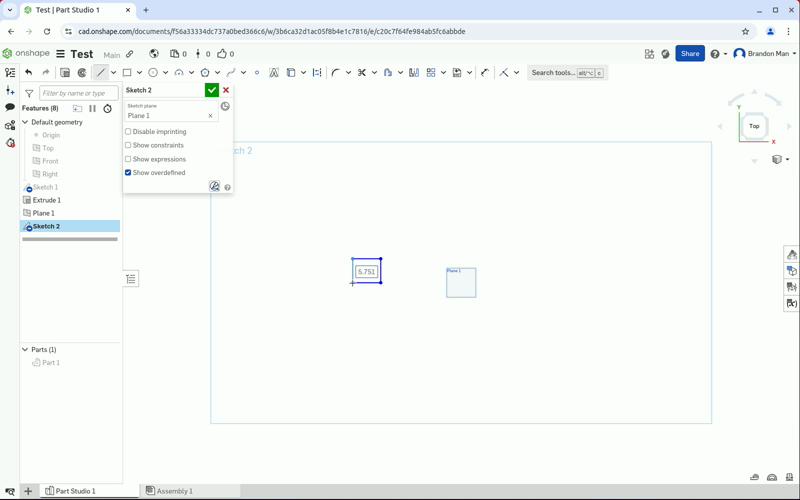
key_up(shift)
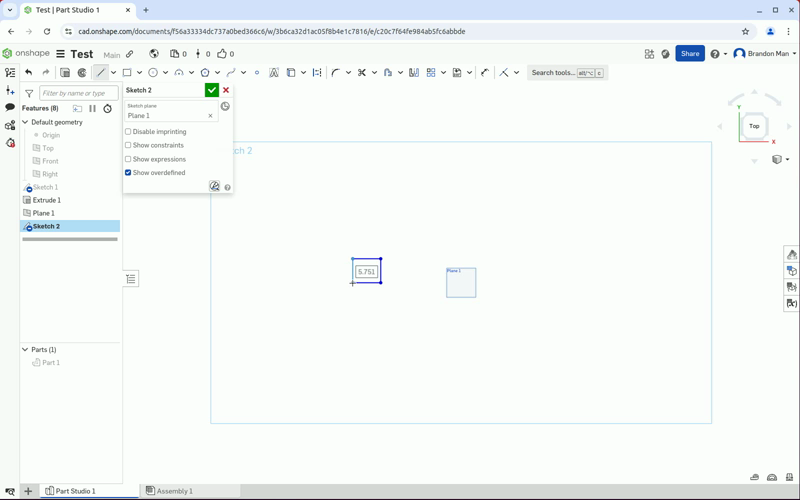
click(352, 282)
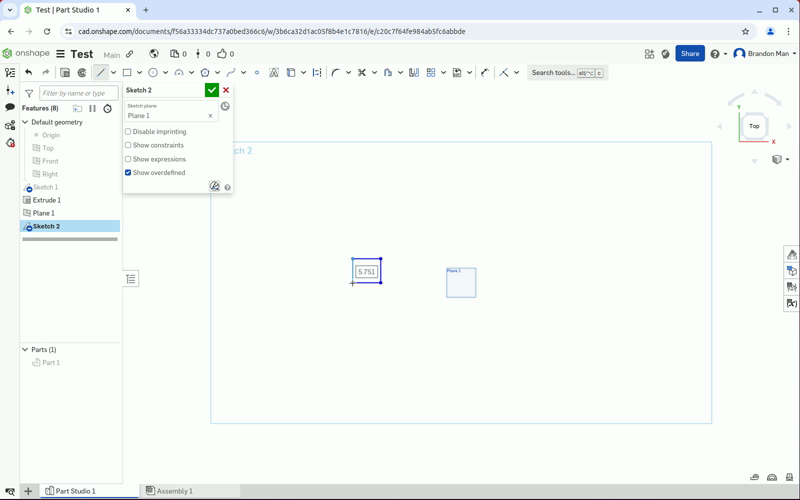
key(esc)
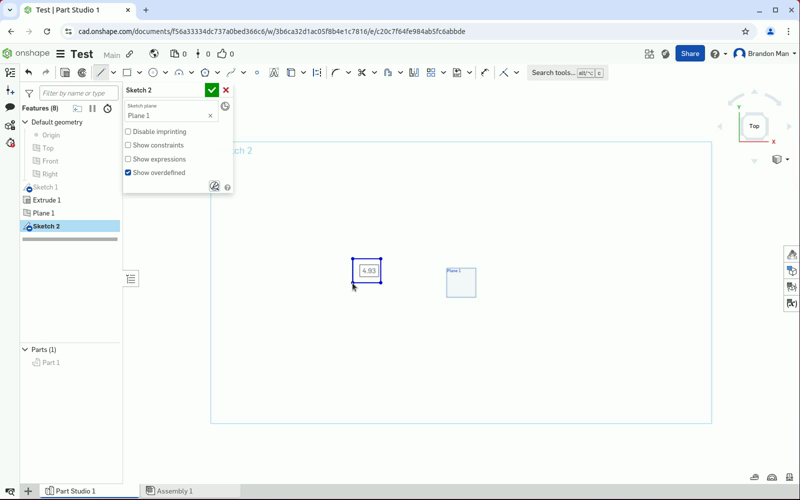
mouse_move(356, 282)
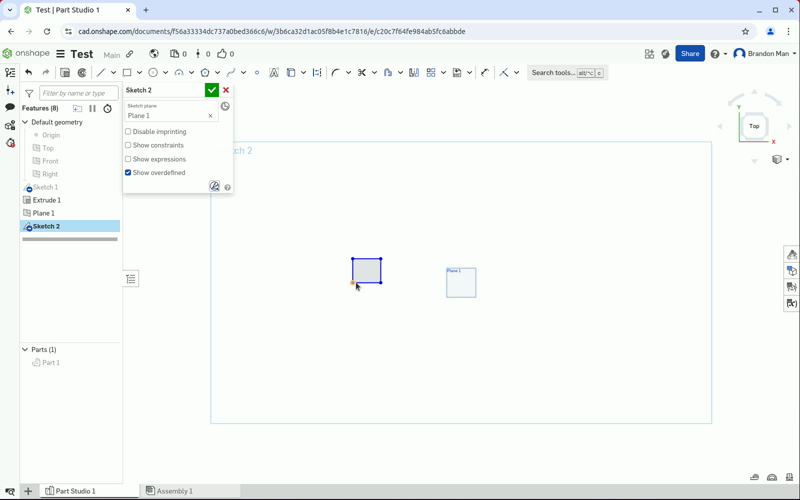
scroll(6)
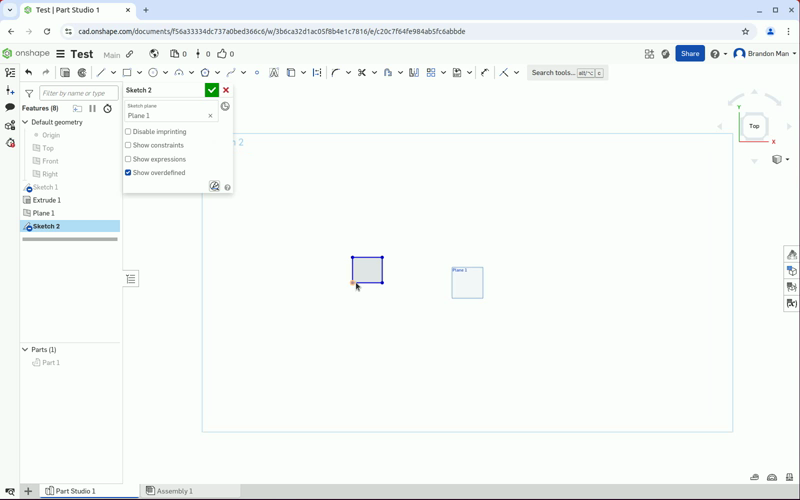
scroll(6)
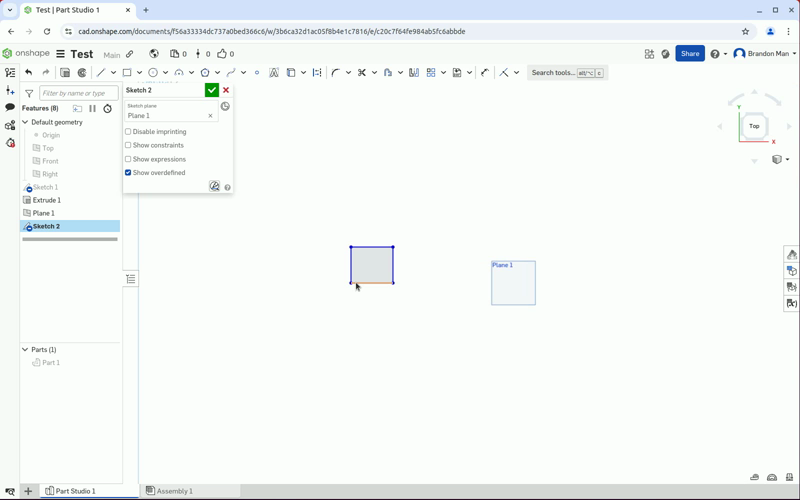
scroll(6)
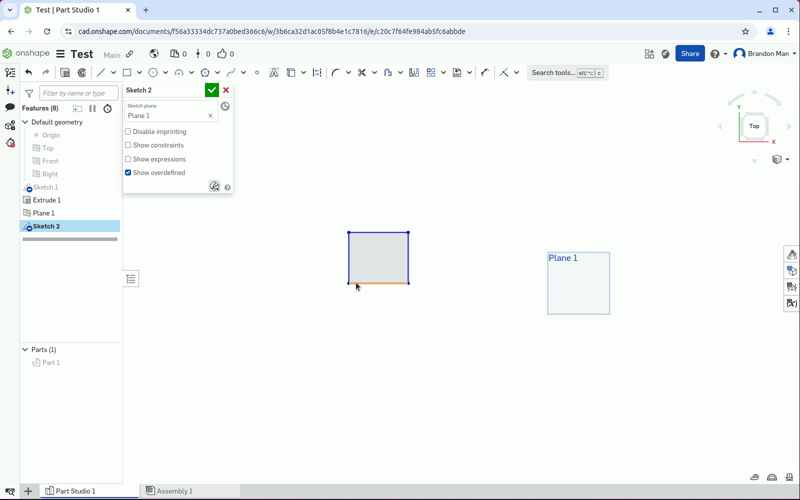
scroll(6)
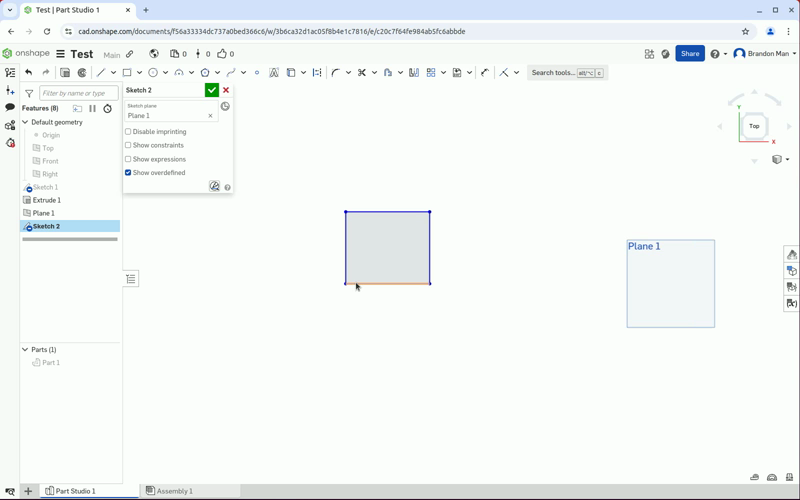
scroll(6)
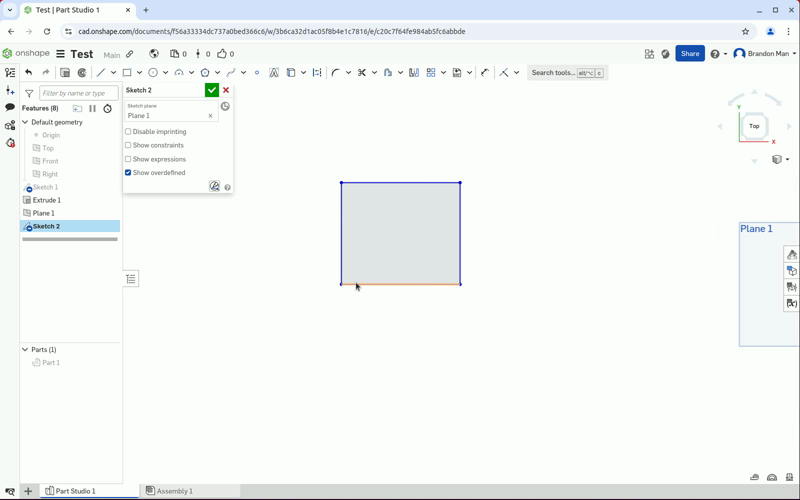
scroll(6)
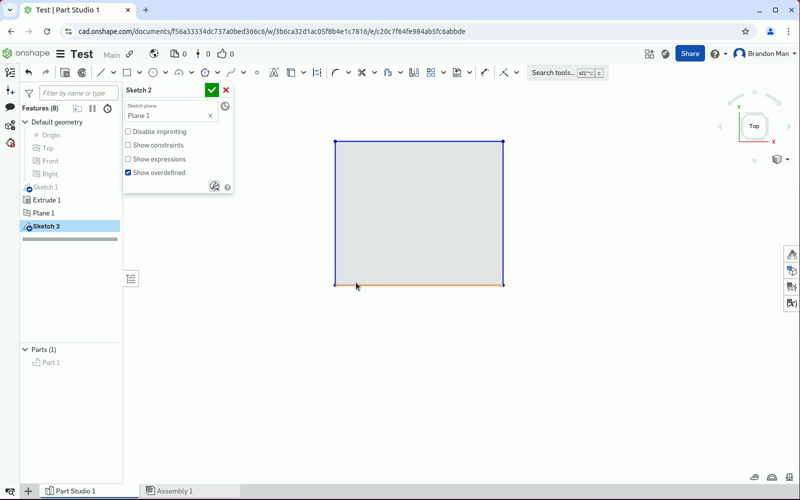
scroll(6)
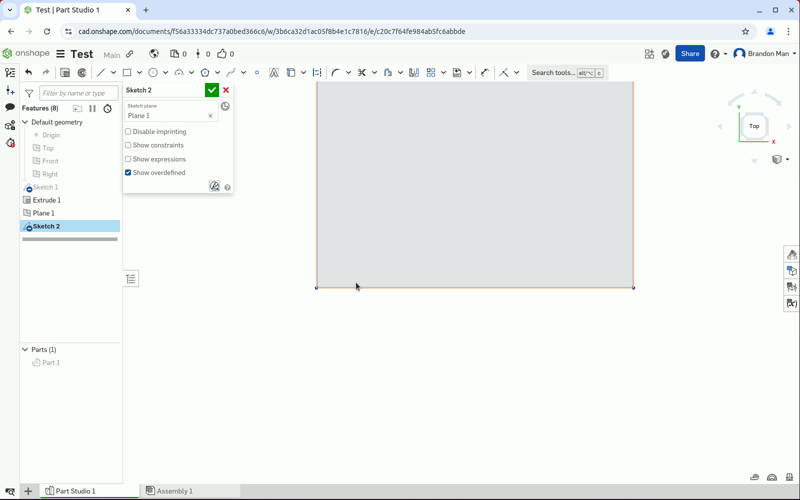
click(356, 282)
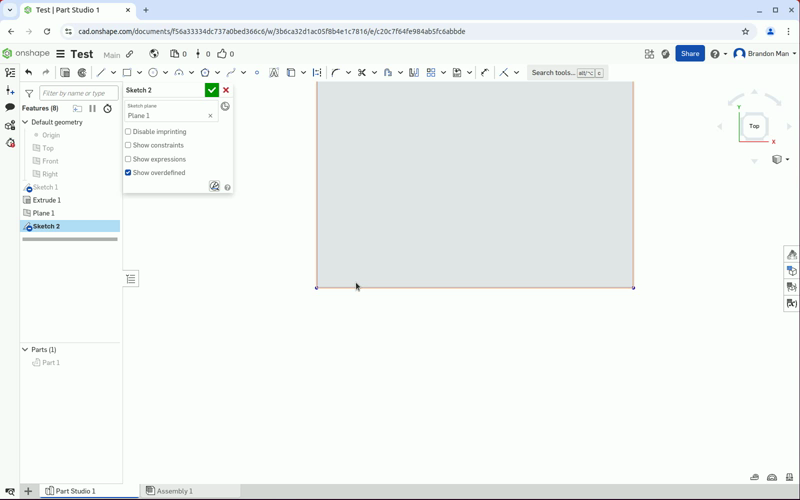
scroll(-6)
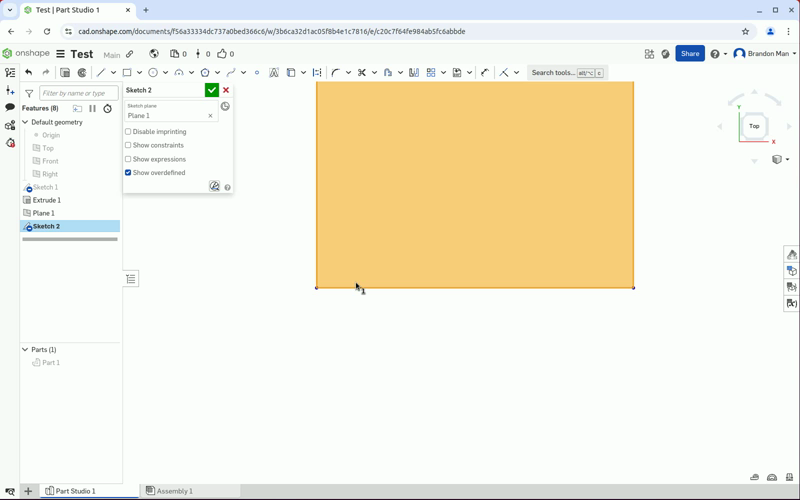
scroll(-6)
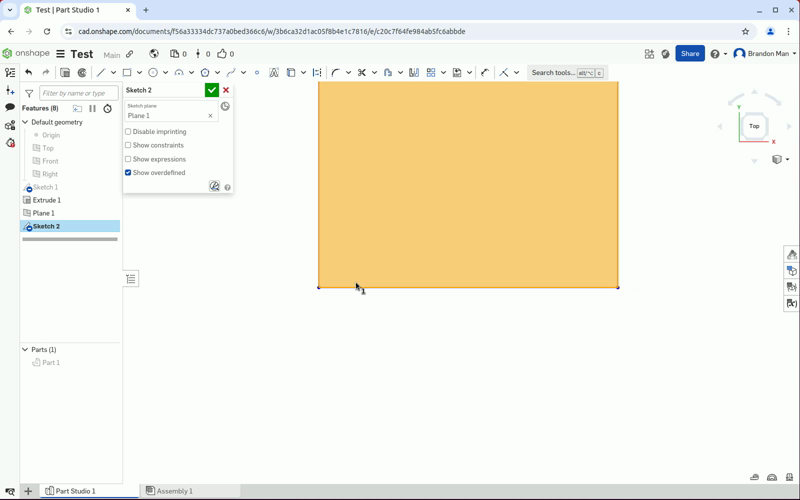
scroll(-6)
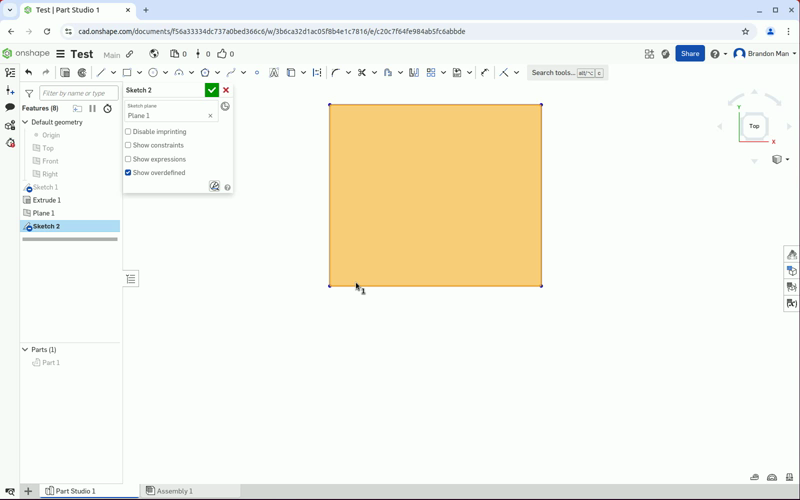
scroll(-6)
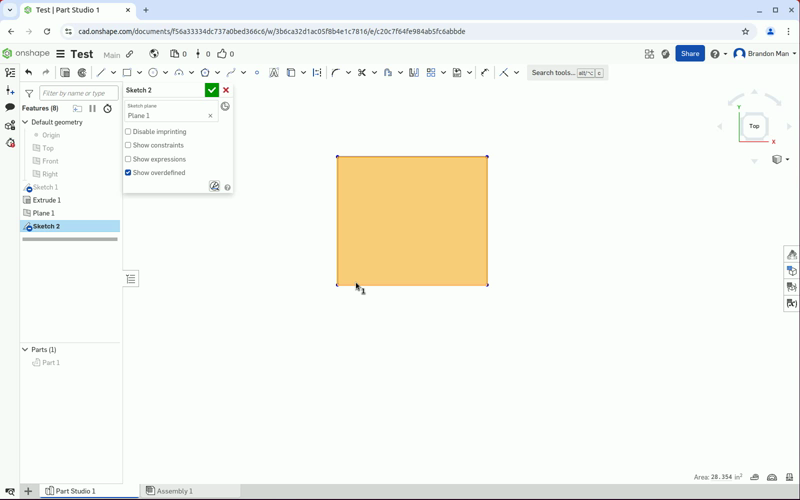
scroll(-6)
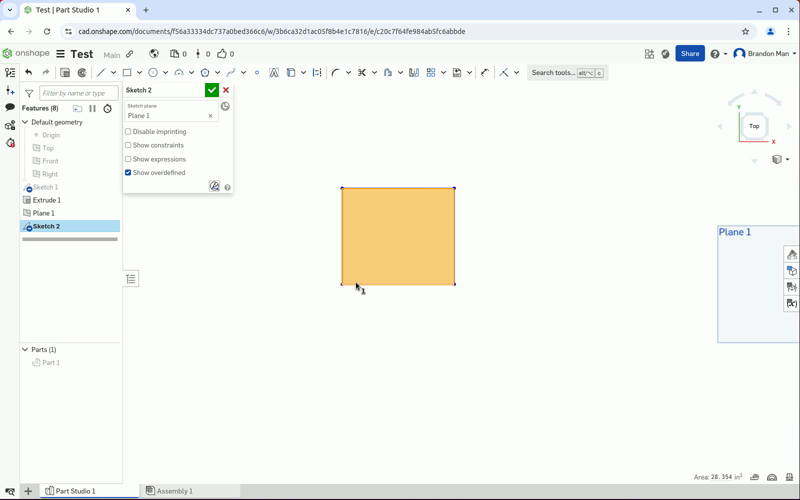
scroll(-6)
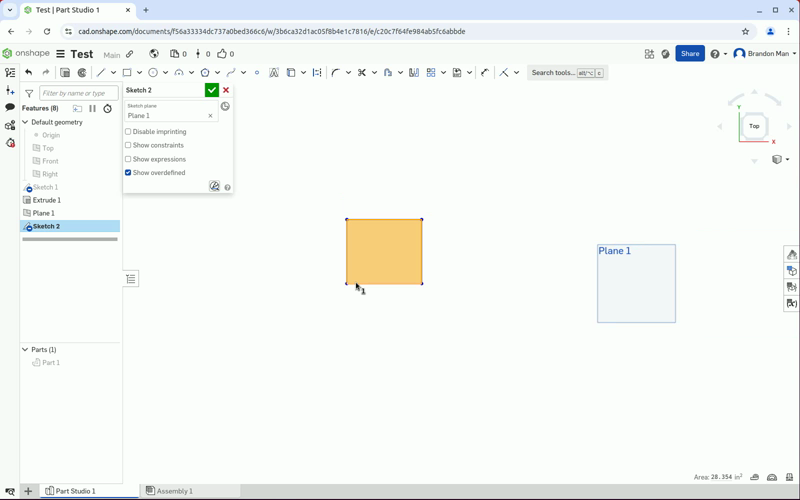
scroll(-6)
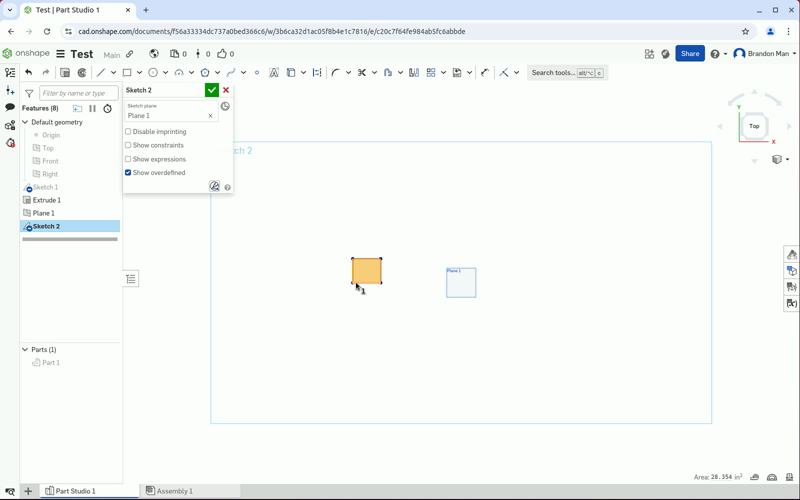
mouse_move(73, 352)
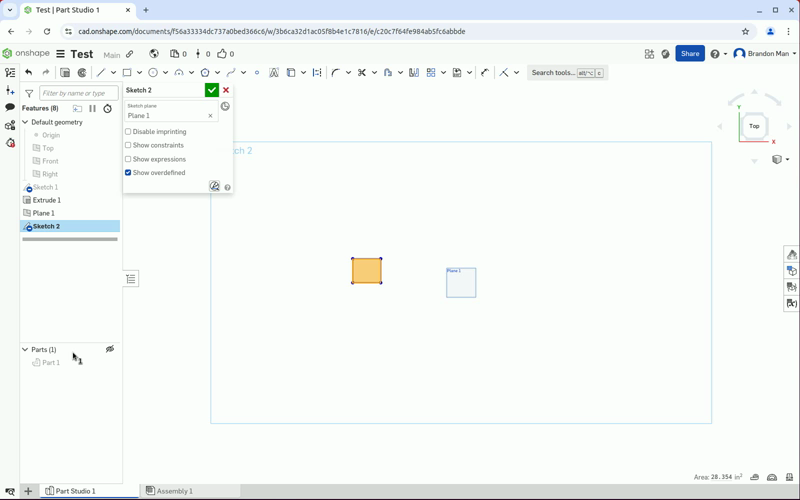
key(shift+y)
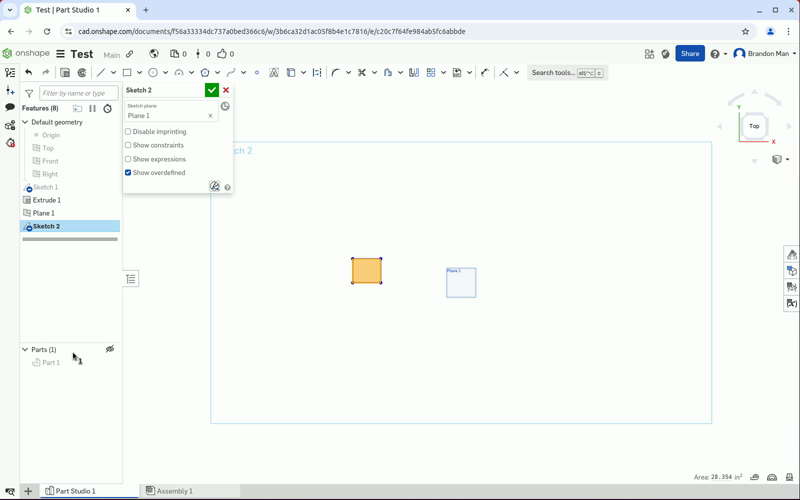
key(shift+e)
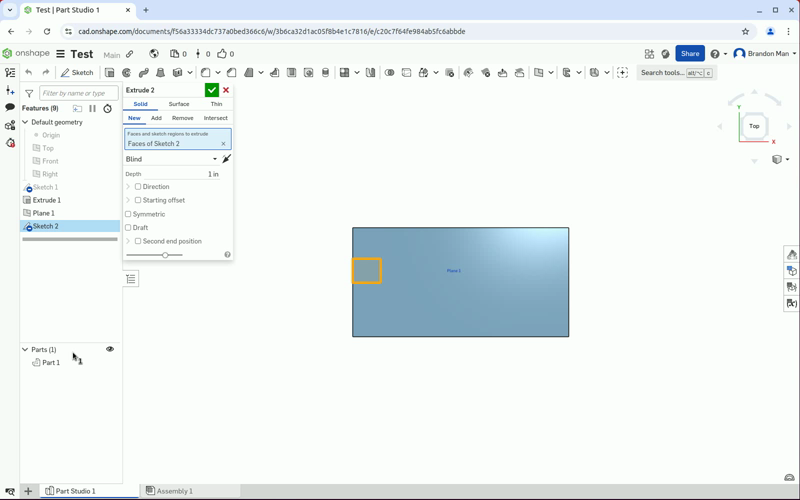
mouse_move(143, 106)
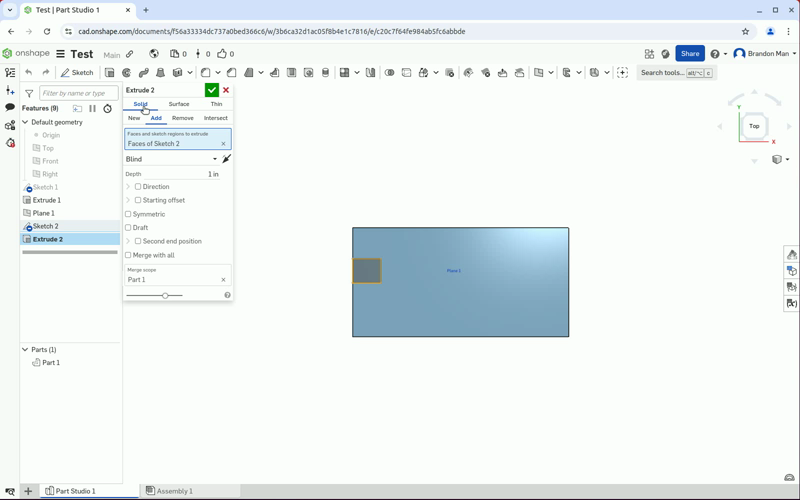
click(143, 106)
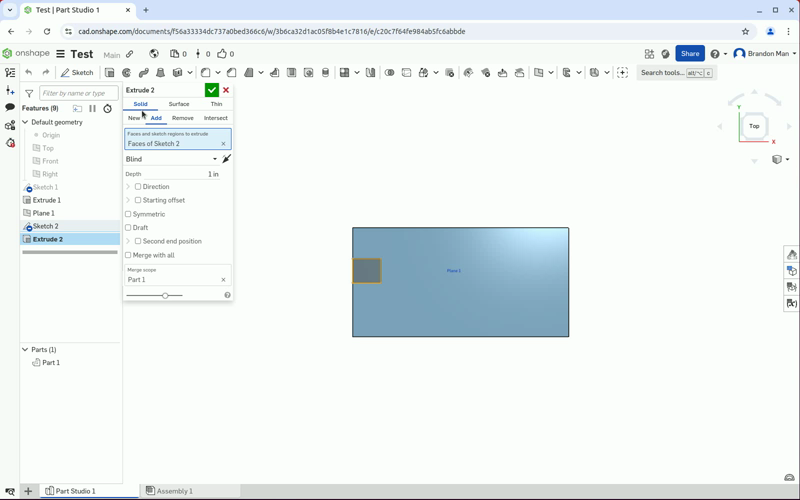
mouse_move(137, 120)
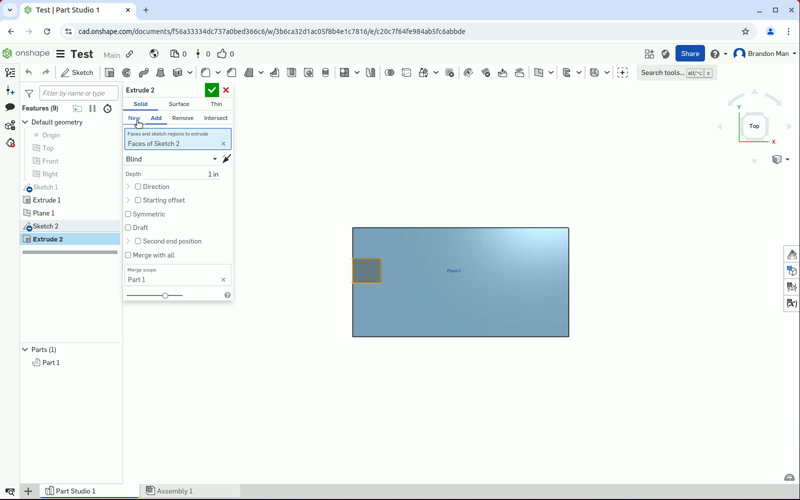
click(137, 120)
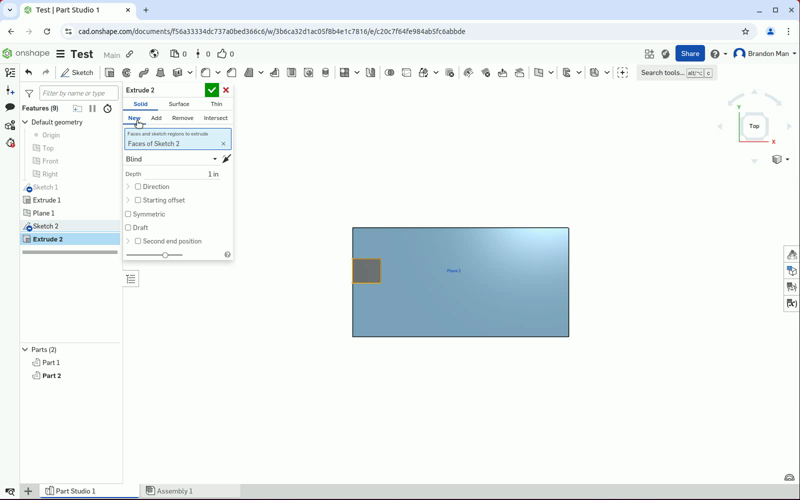
key(tab, 4)
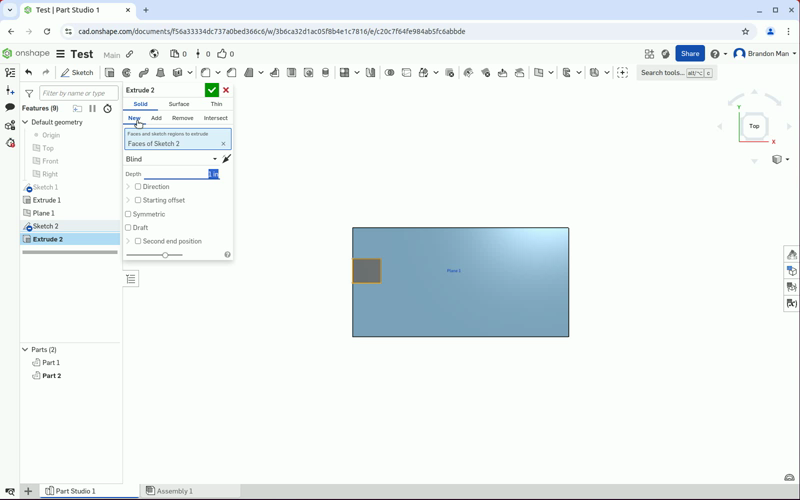
text(3.851)
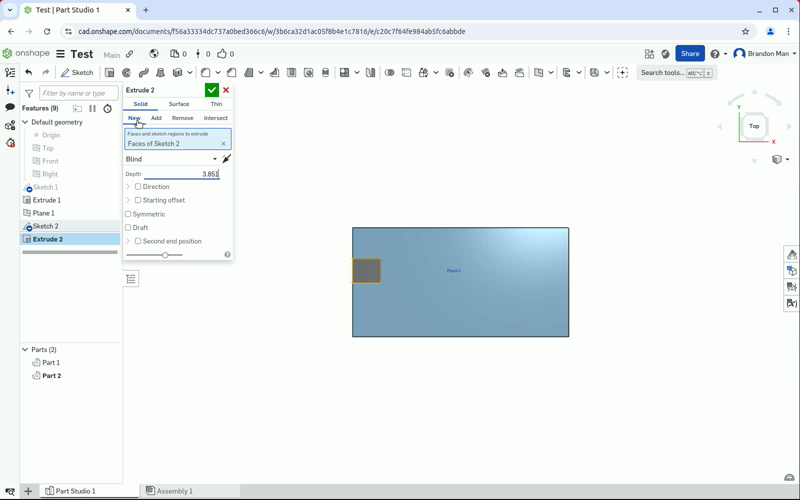
key(enter)
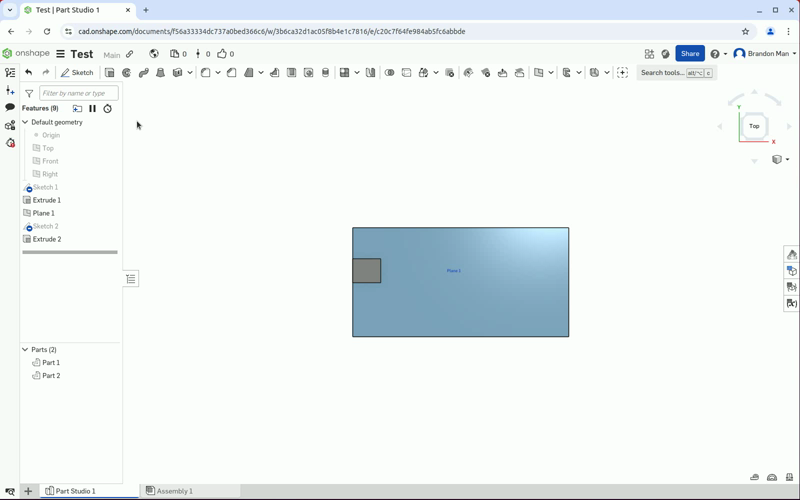
key(shift+h)
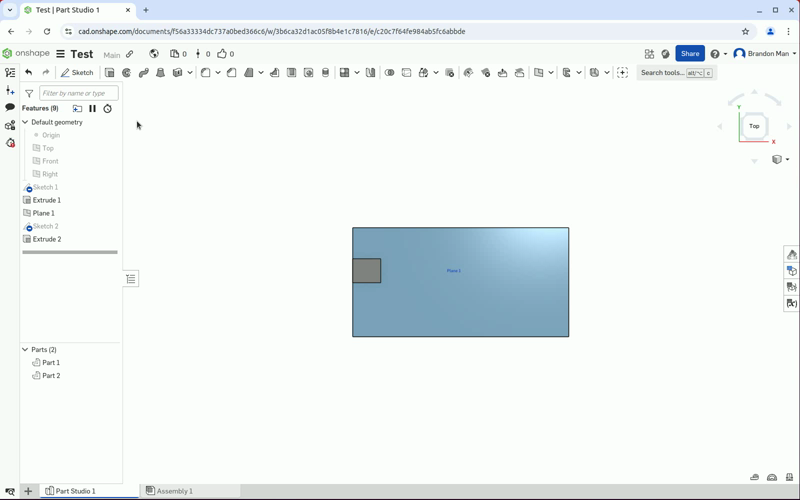
key(shift+h)
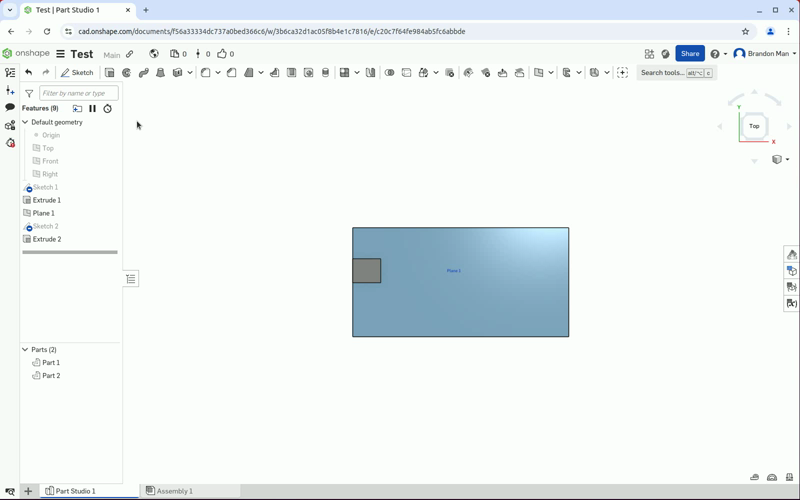
mouse_move(73, 189)
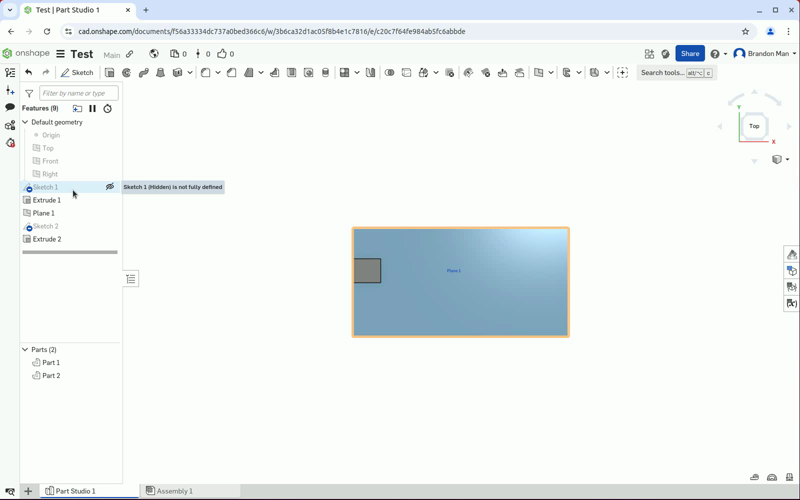
click(73, 189)
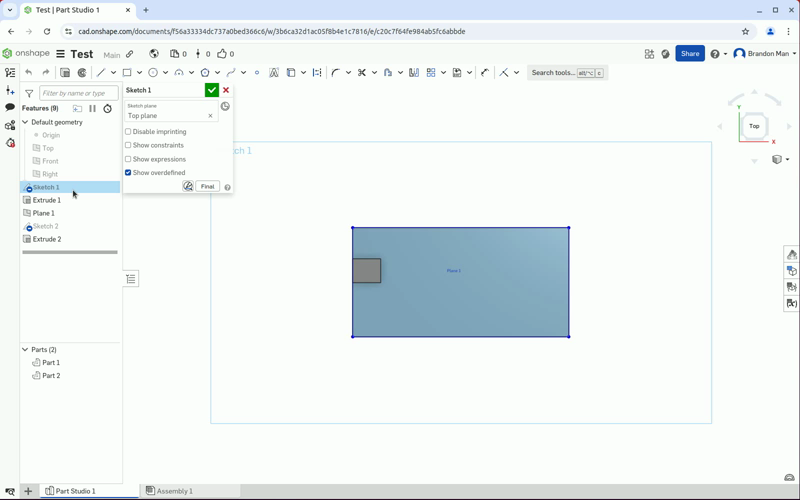
mouse_move(229, 92)
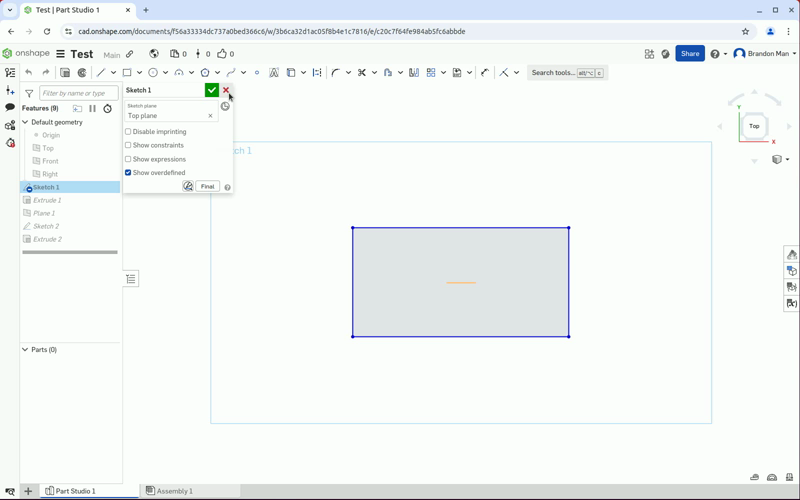
click(229, 92)
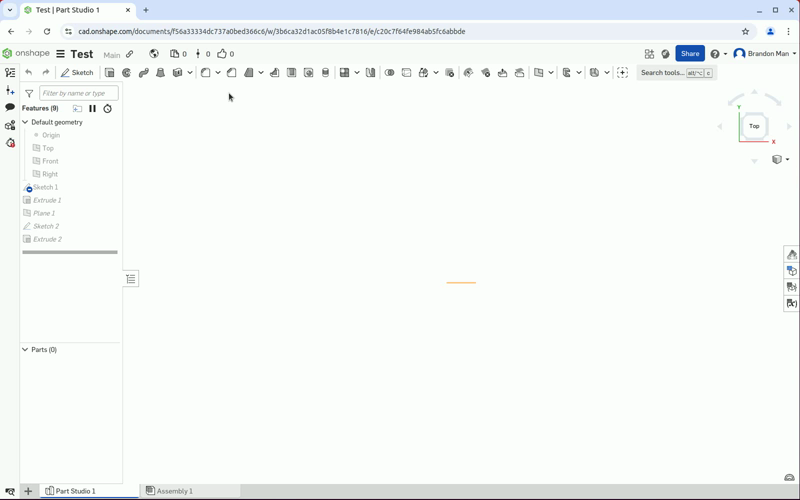
key(shift+s)
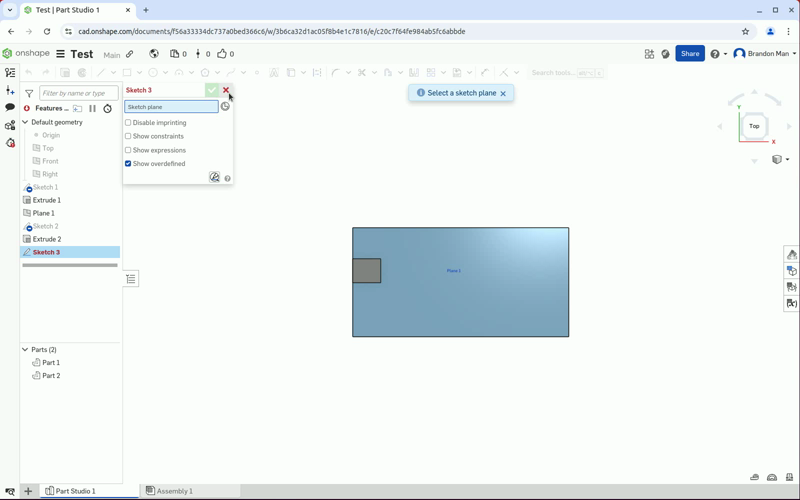
mouse_move(73, 215)
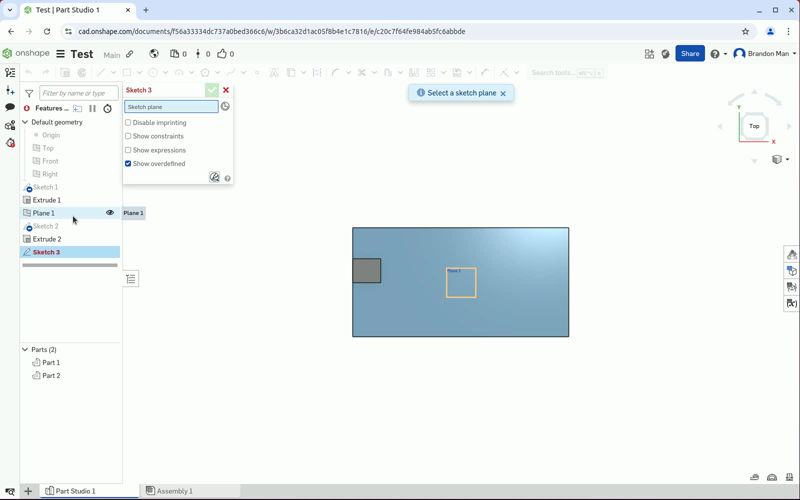
click(73, 215)
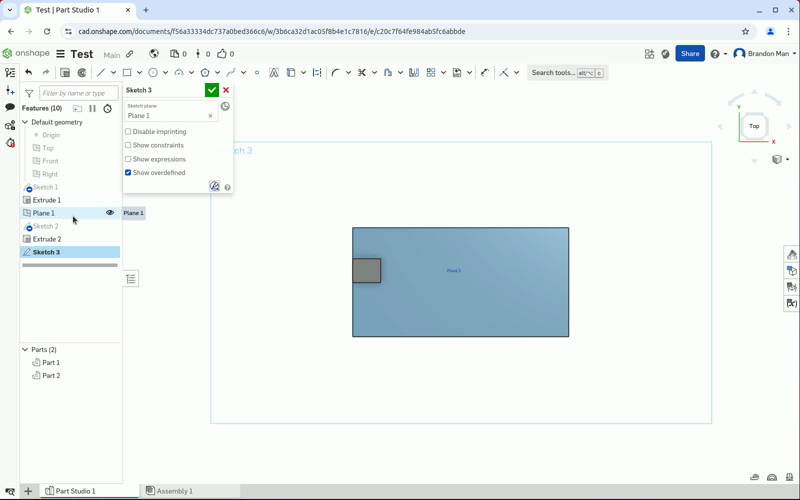
mouse_move(73, 352)
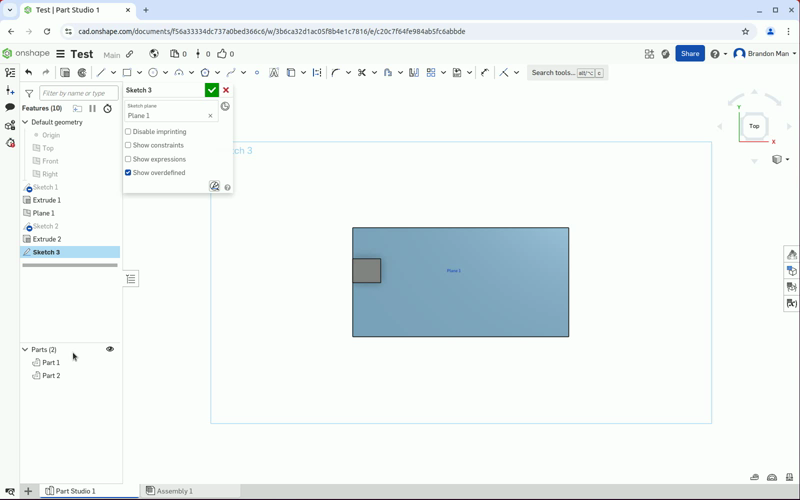
key(y)
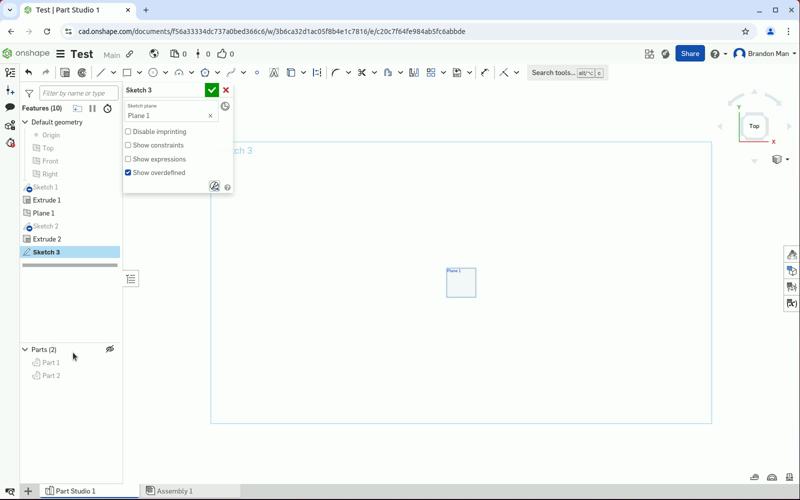
key(l)
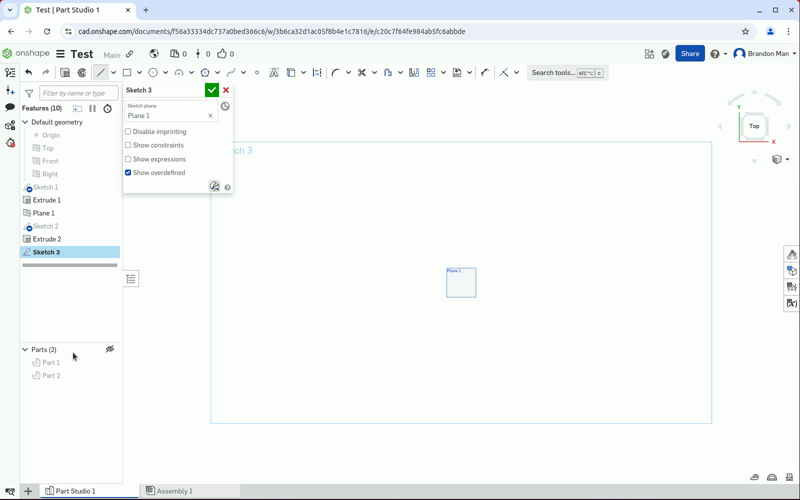
key_down(shift)
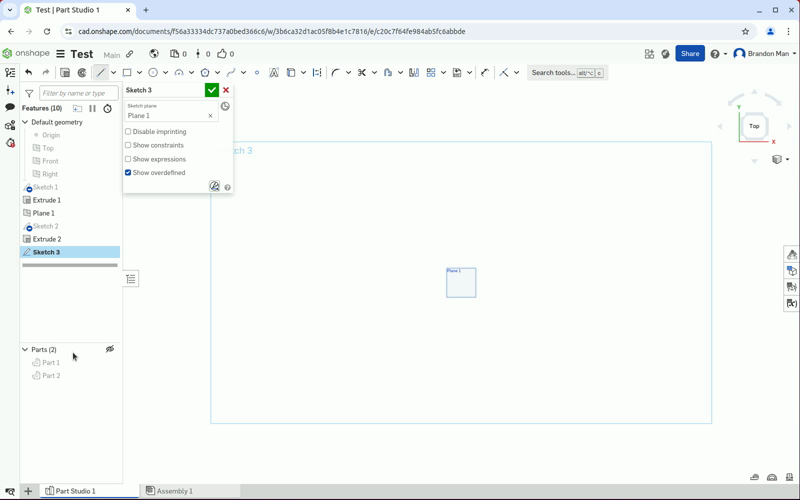
mouse_move(348, 305)
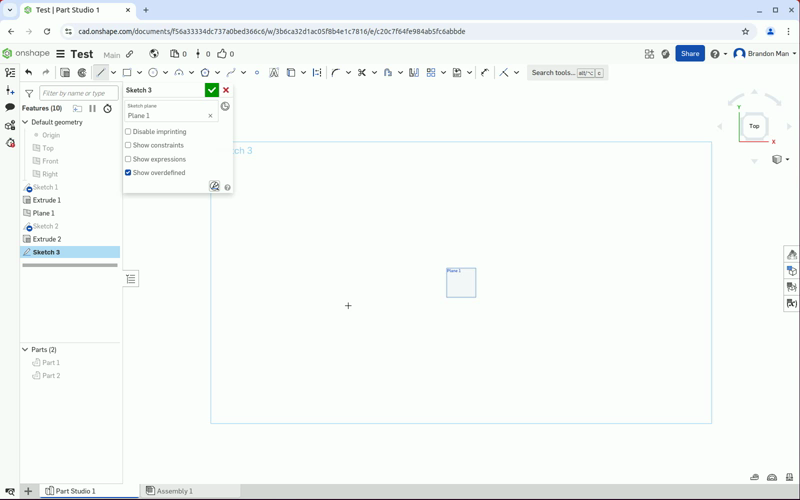
click(348, 305)
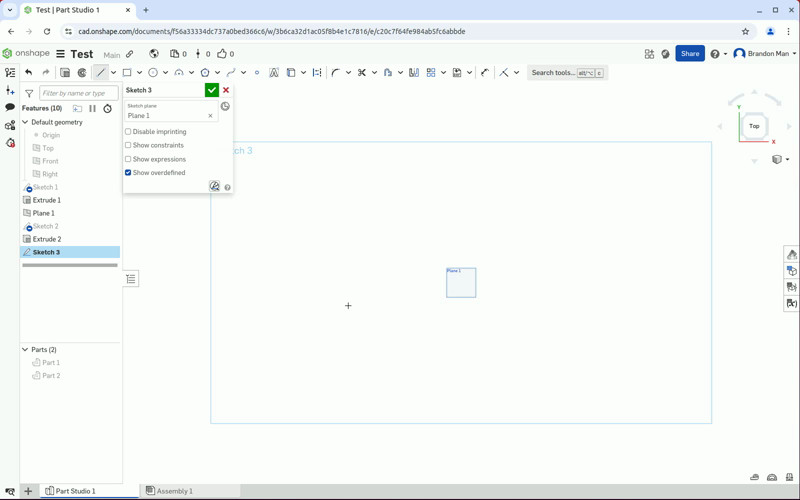
key_up(shift)
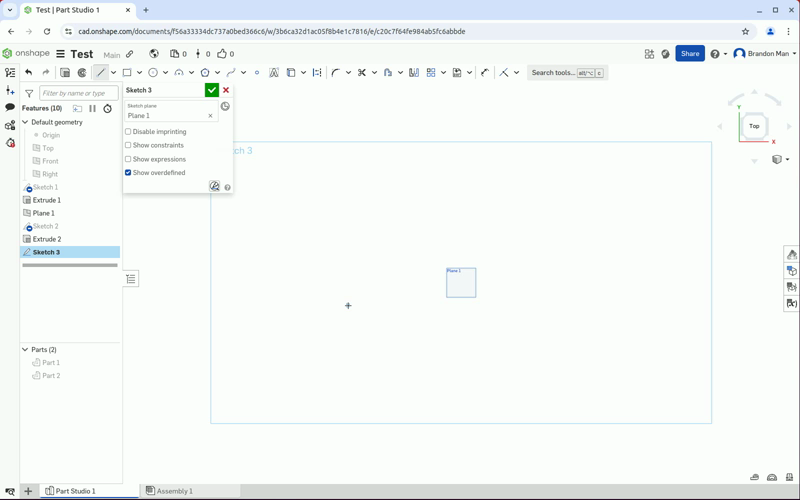
key_down(shift)
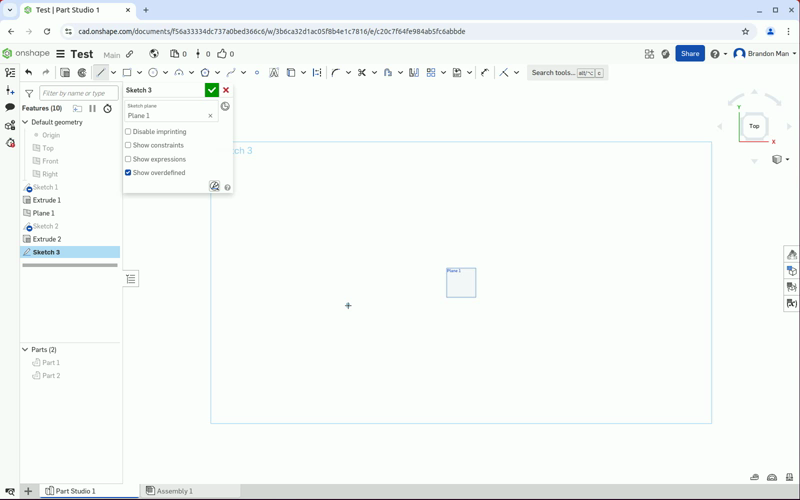
mouse_move(378, 305)
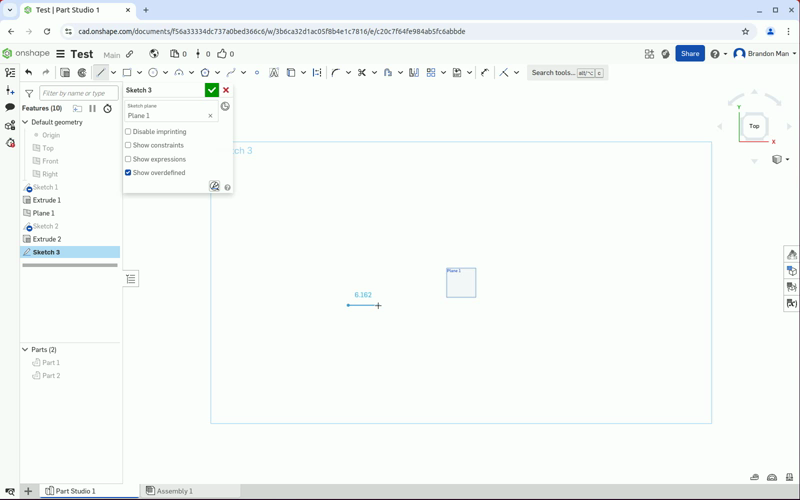
mouse_move(352, 305)
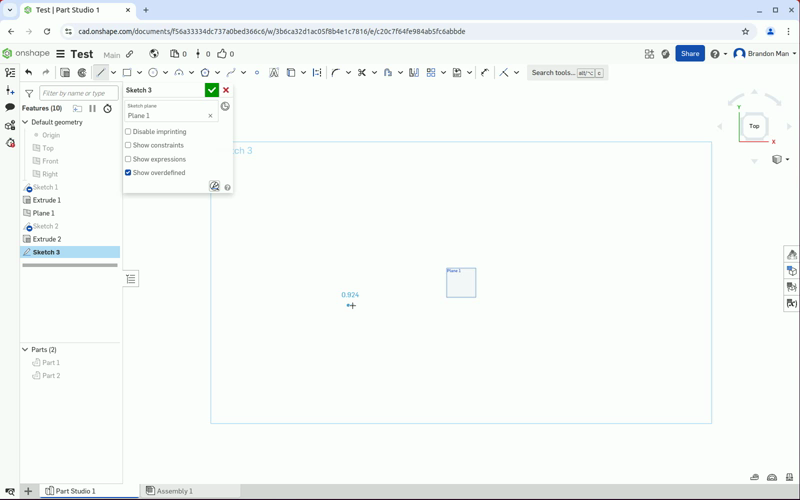
scroll(6)
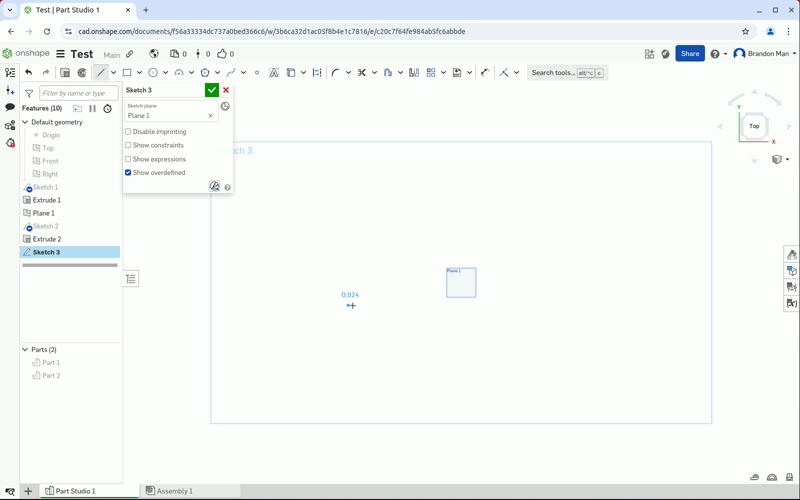
scroll(6)
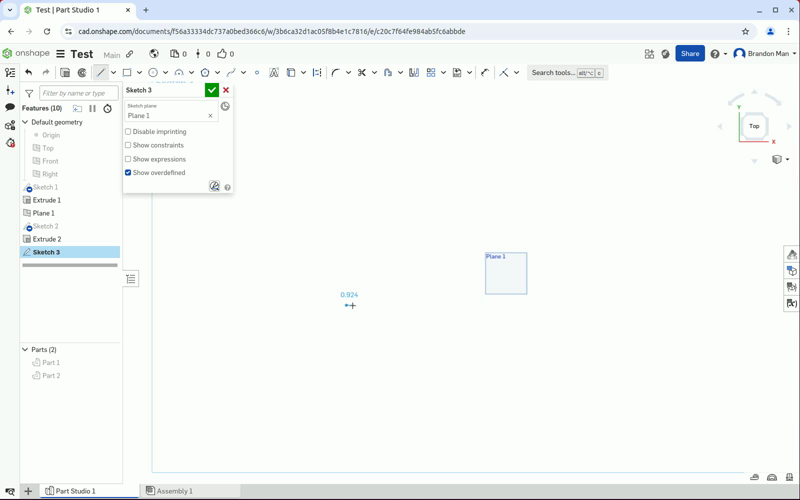
scroll(6)
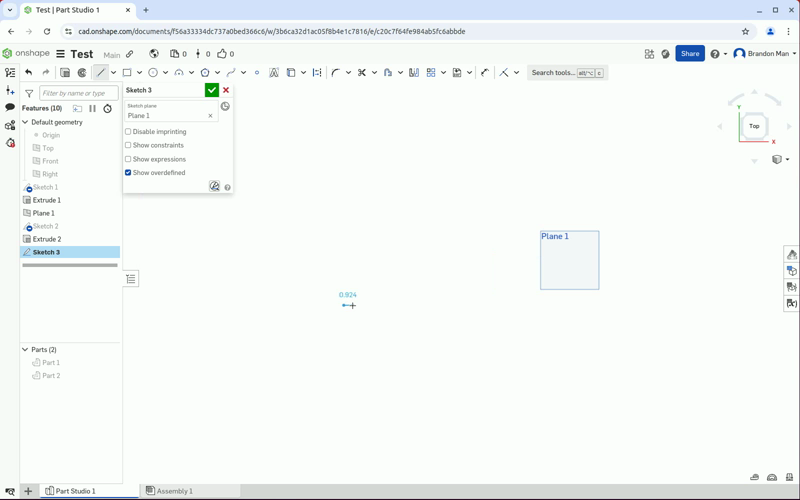
scroll(6)
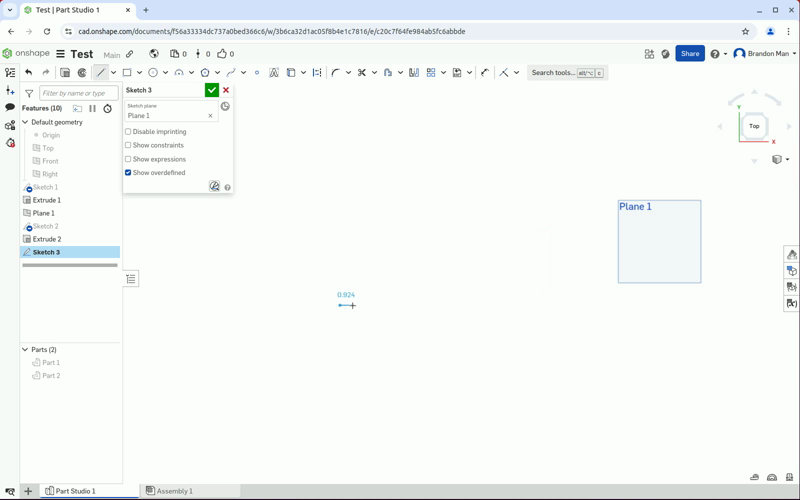
scroll(6)
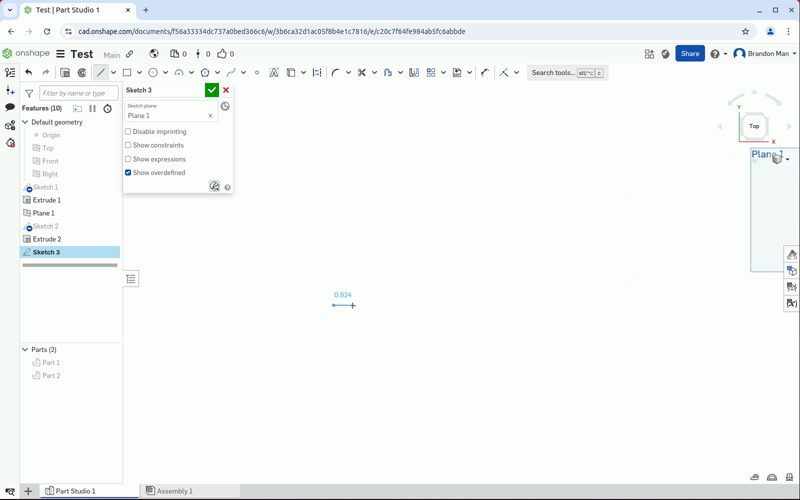
scroll(6)
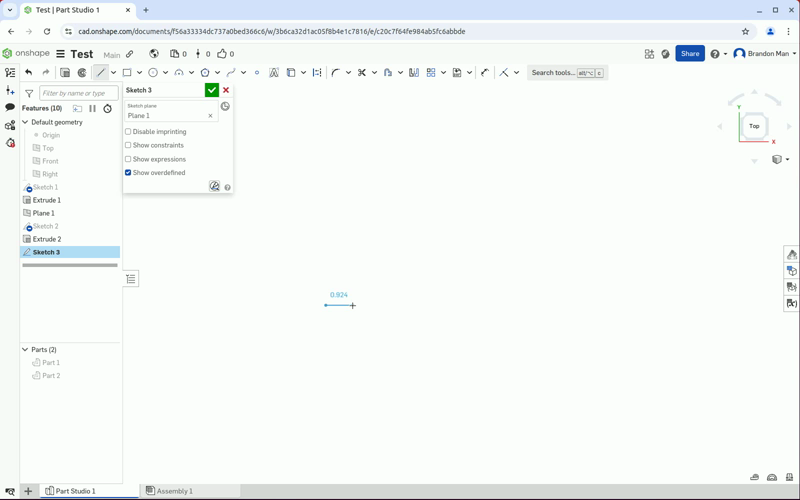
scroll(6)
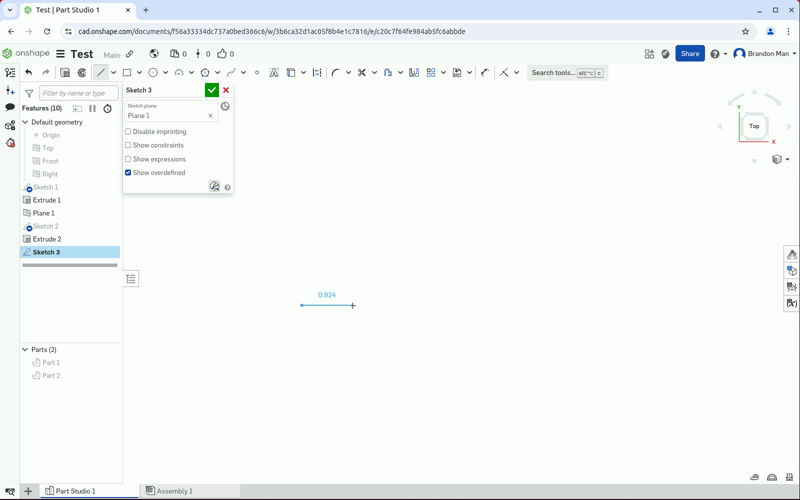
click(352, 305)
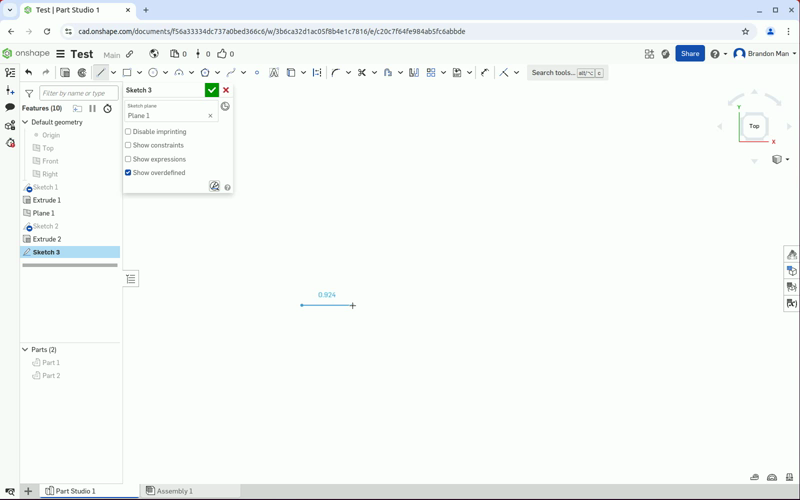
scroll(-6)
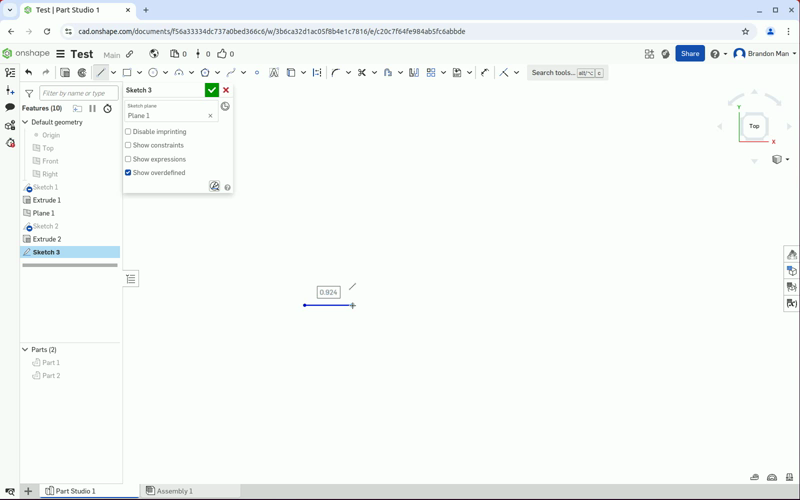
scroll(-6)
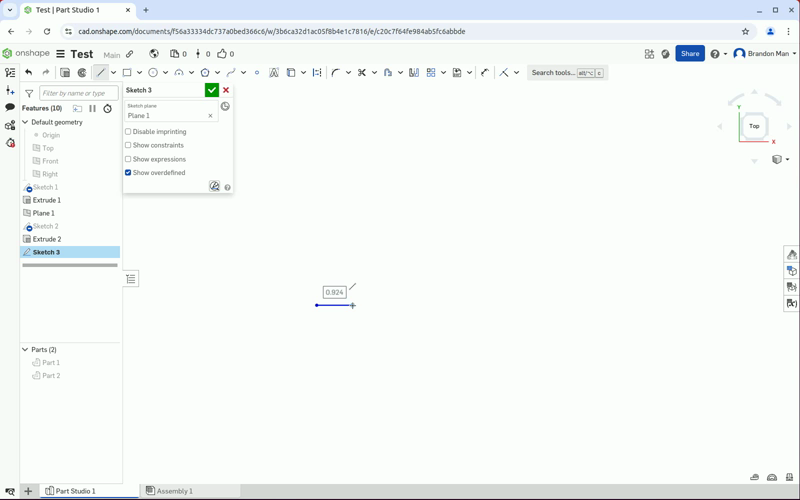
scroll(-6)
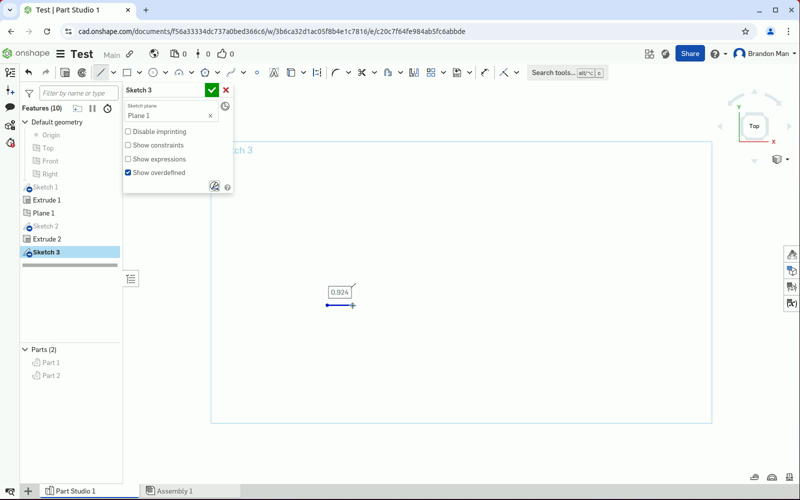
scroll(-6)
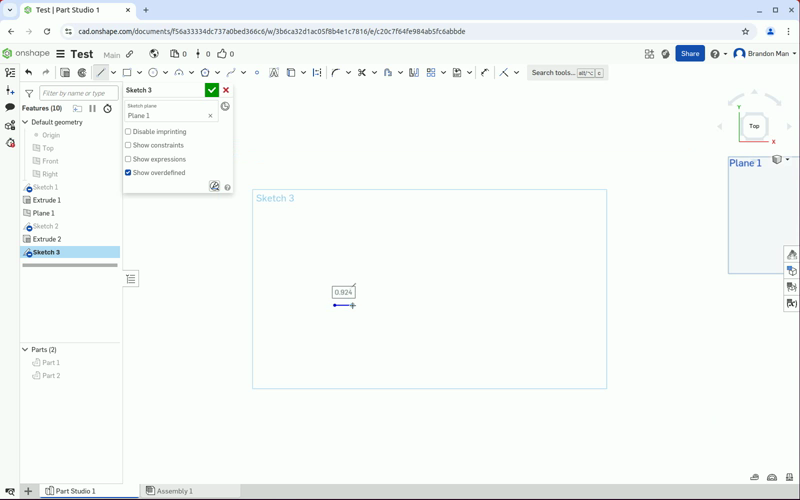
scroll(-6)
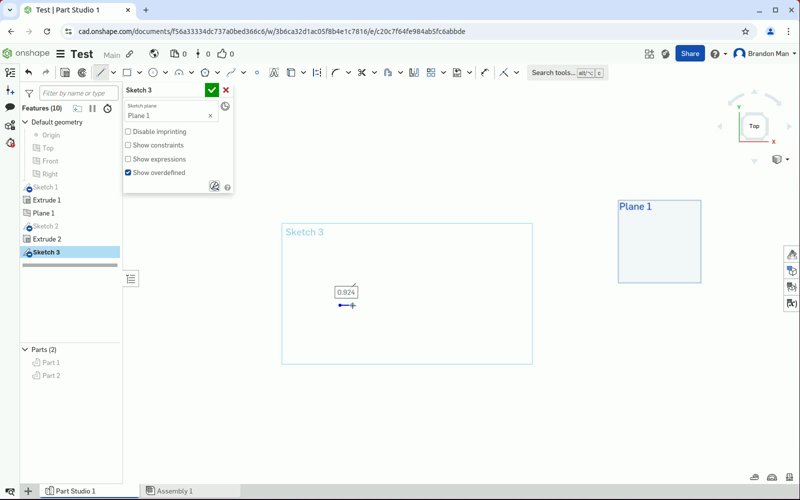
scroll(-6)
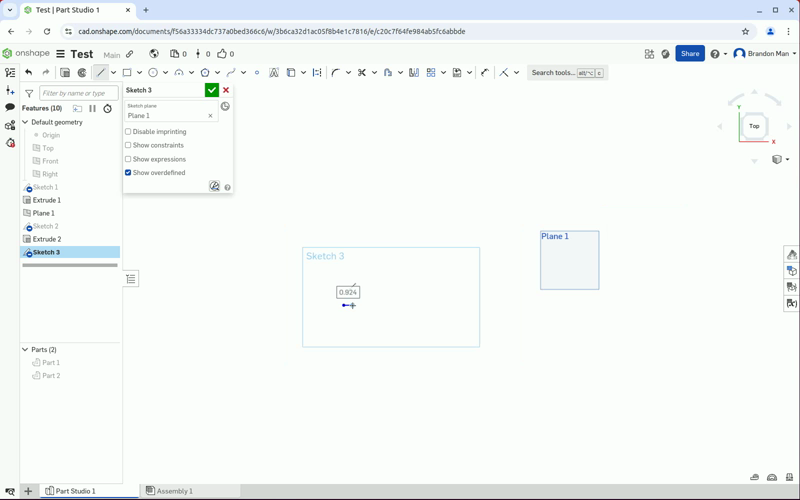
scroll(-6)
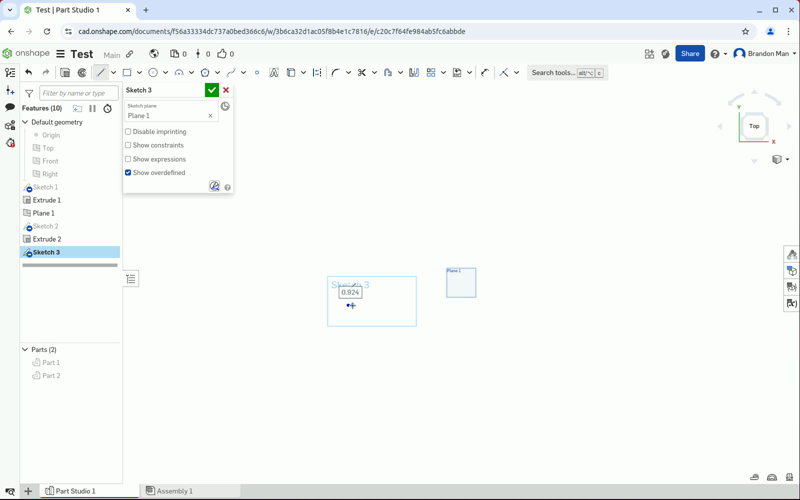
key_up(shift)
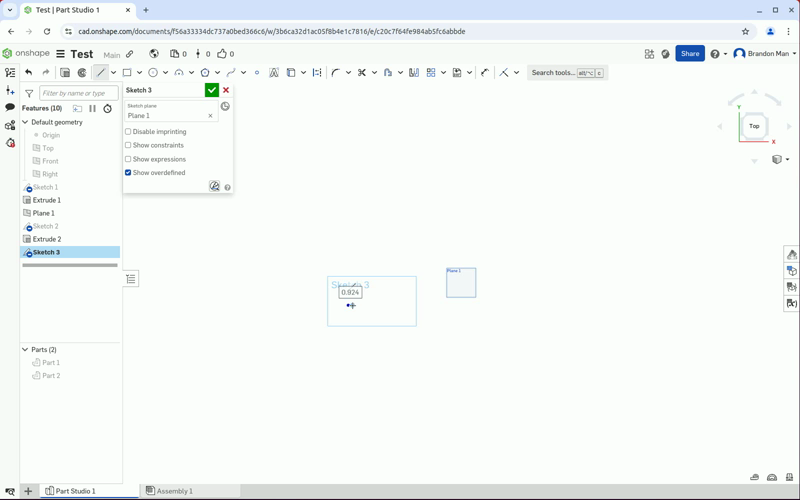
key_down(shift)
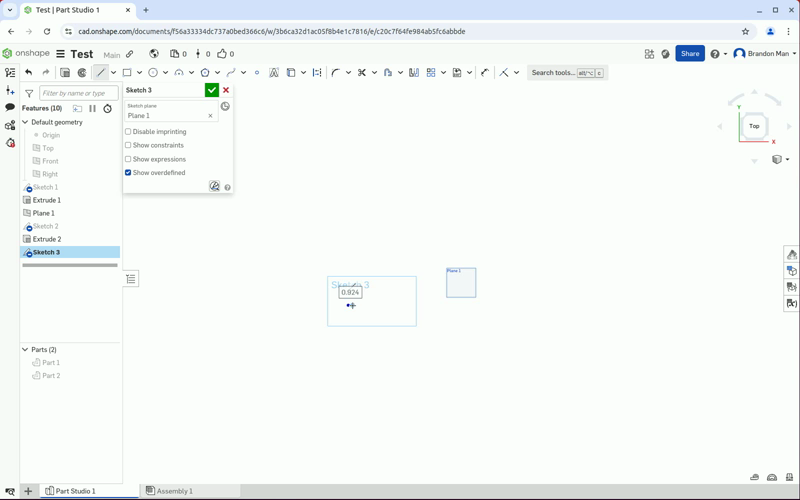
mouse_move(382, 305)
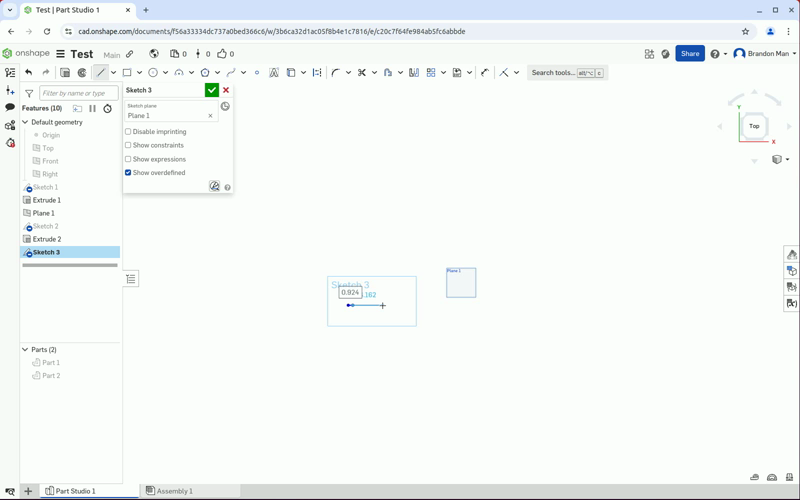
mouse_move(352, 281)
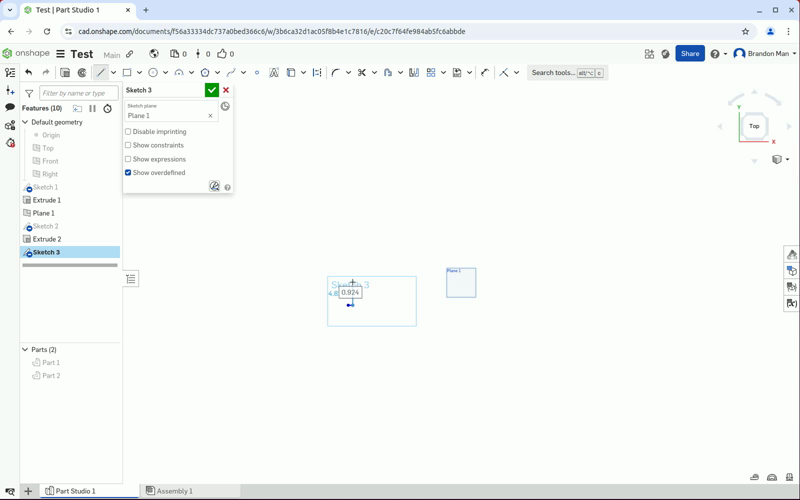
click(352, 281)
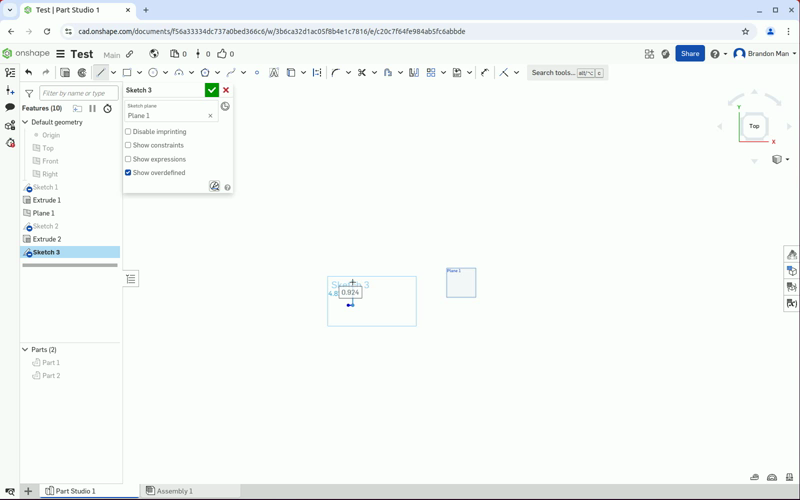
key_up(shift)
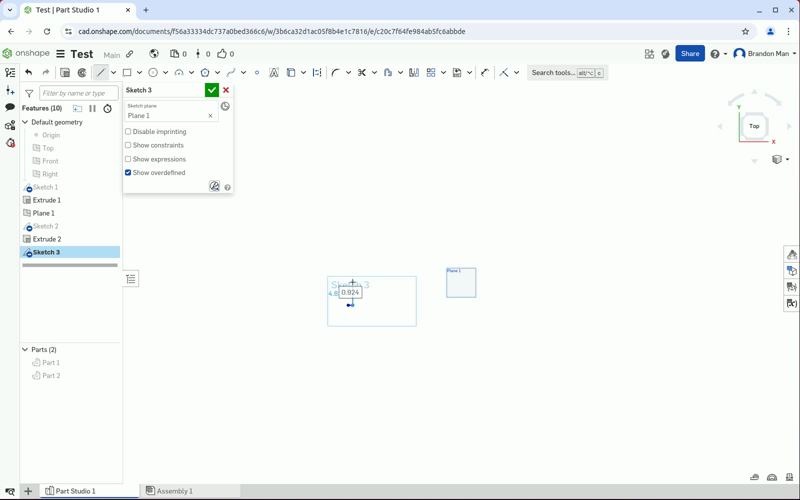
key_down(shift)
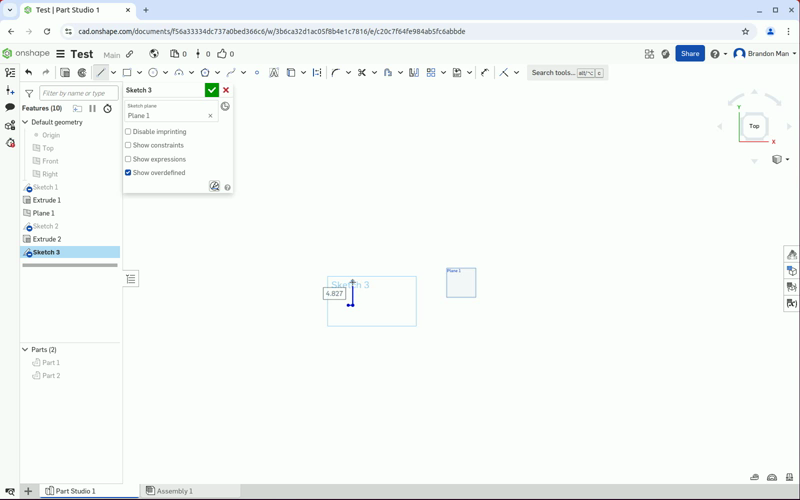
mouse_move(382, 281)
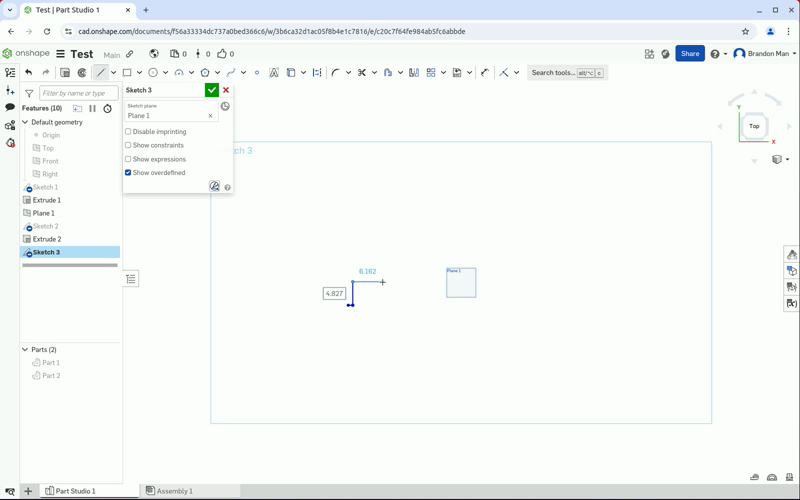
mouse_move(352, 258)
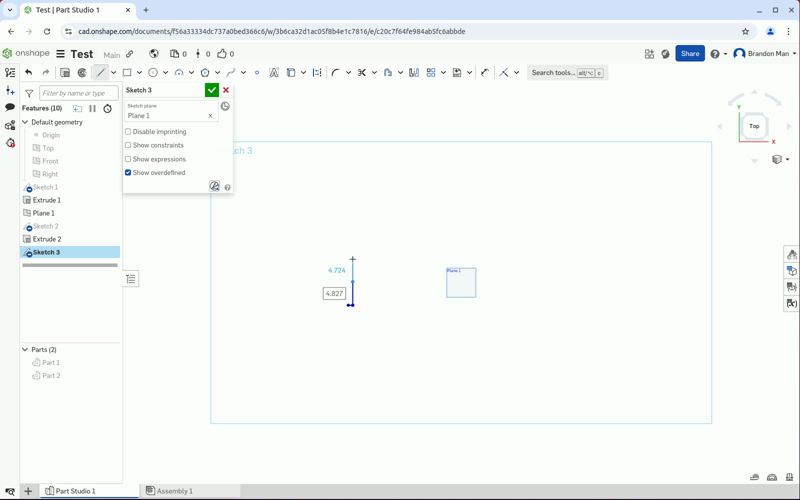
click(352, 258)
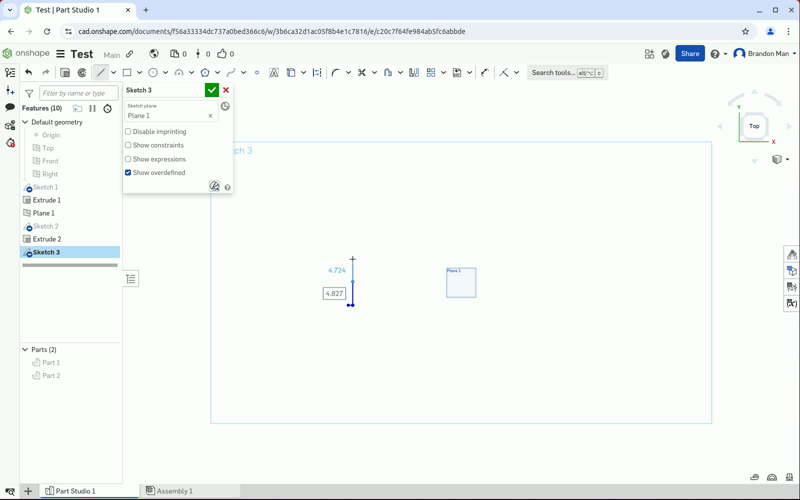
key_up(shift)
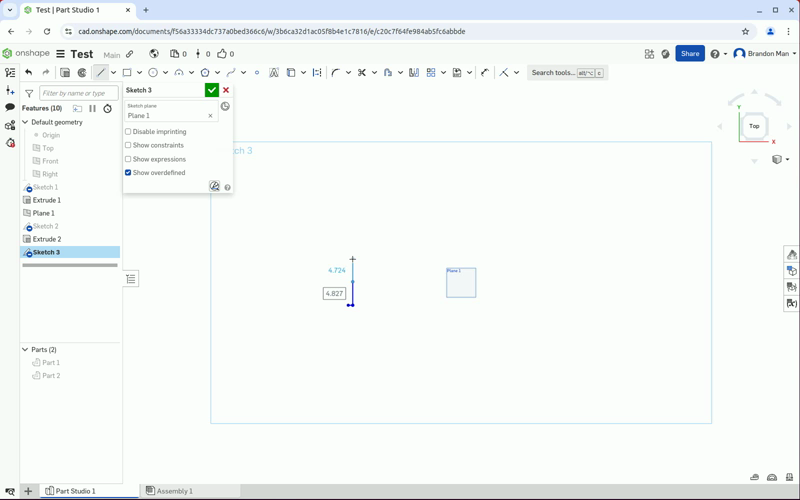
key_down(shift)
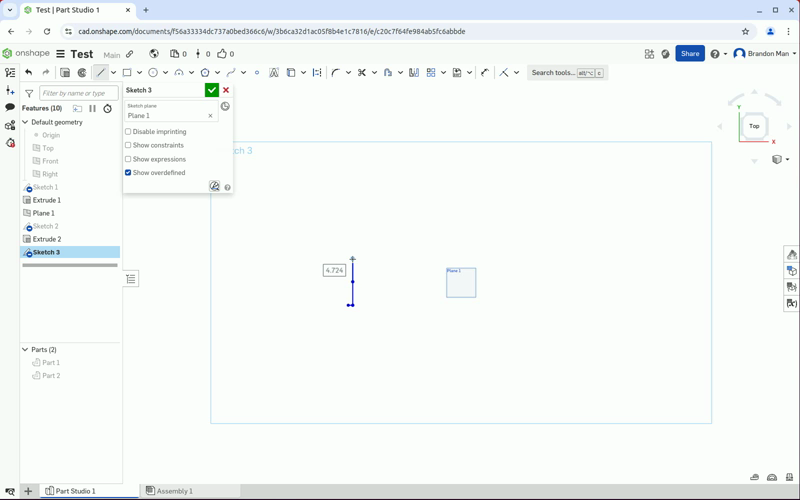
mouse_move(382, 258)
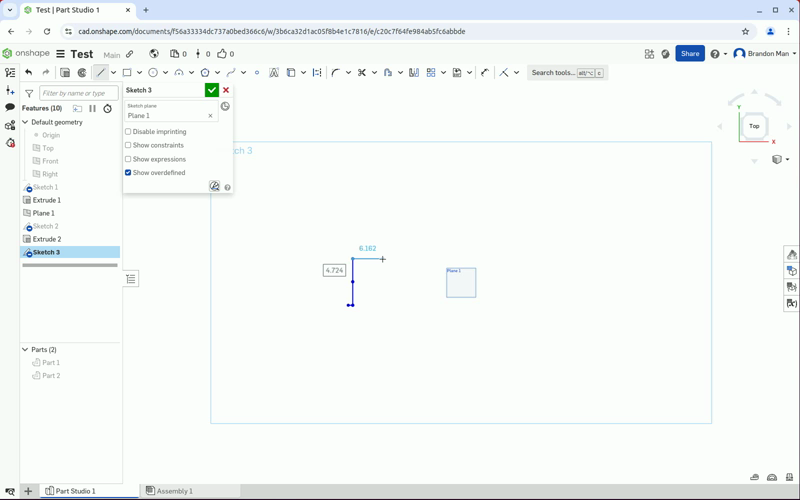
mouse_move(348, 258)
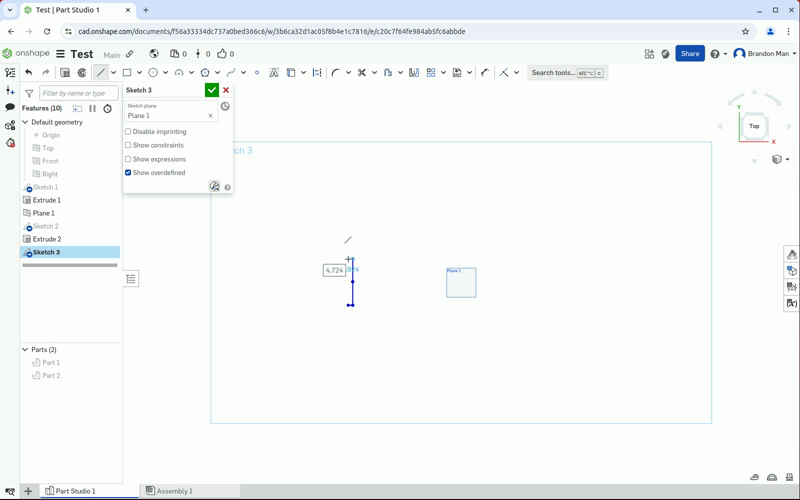
scroll(6)
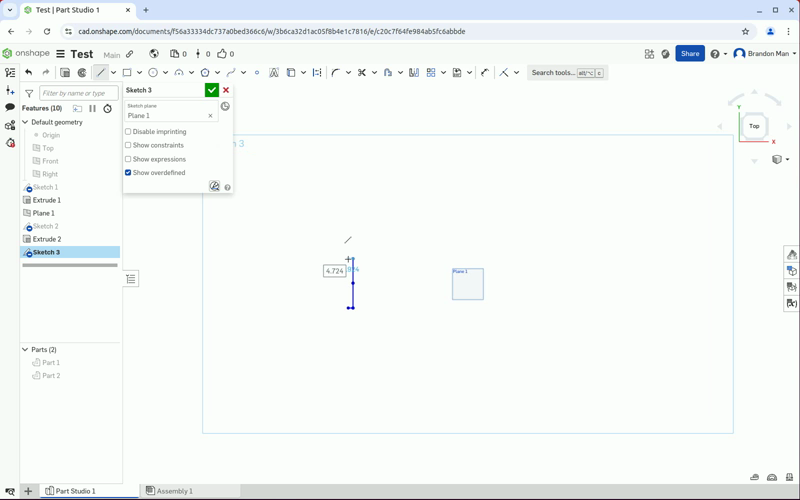
scroll(6)
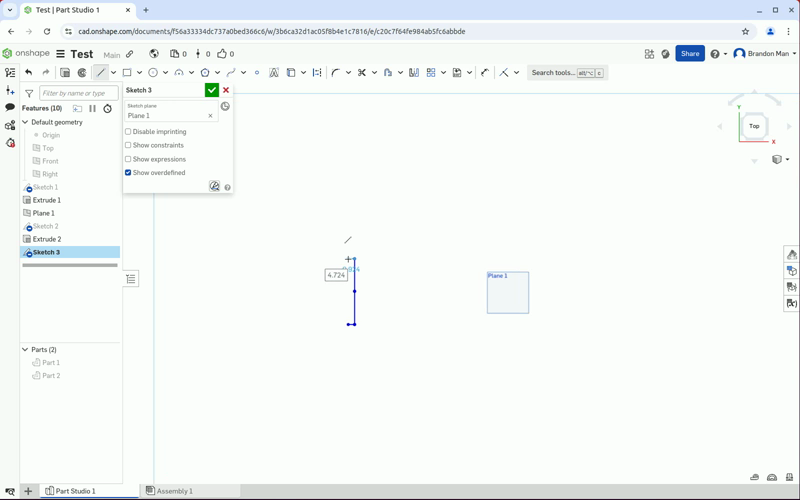
scroll(6)
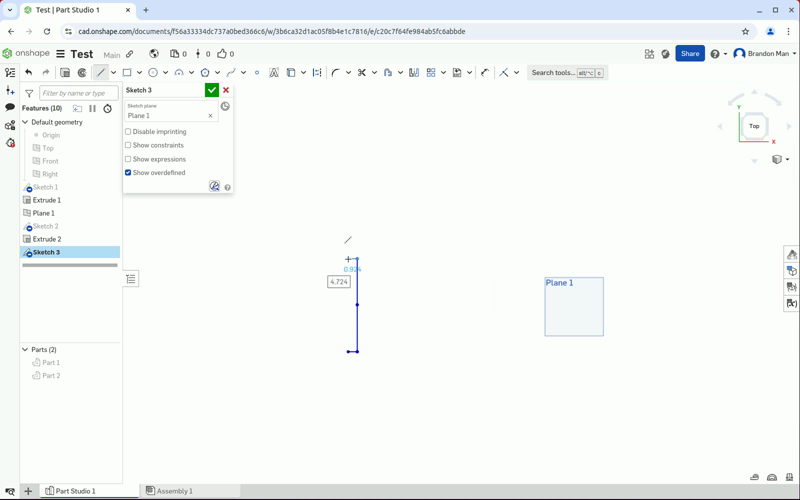
scroll(6)
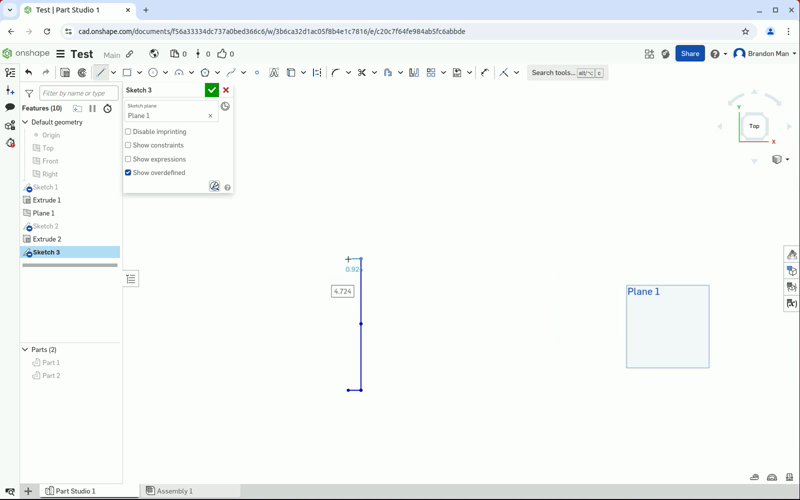
scroll(6)
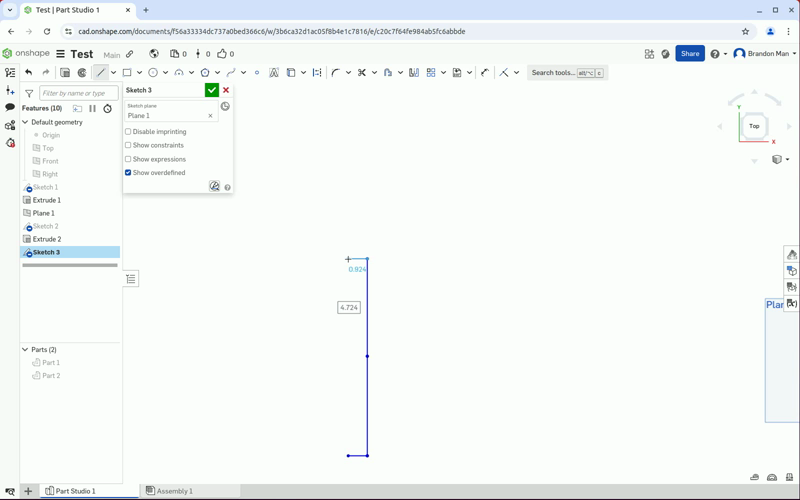
scroll(6)
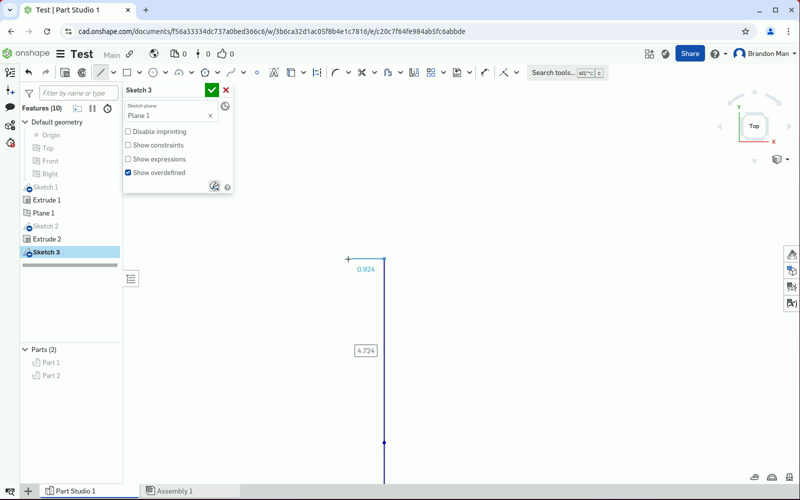
scroll(6)
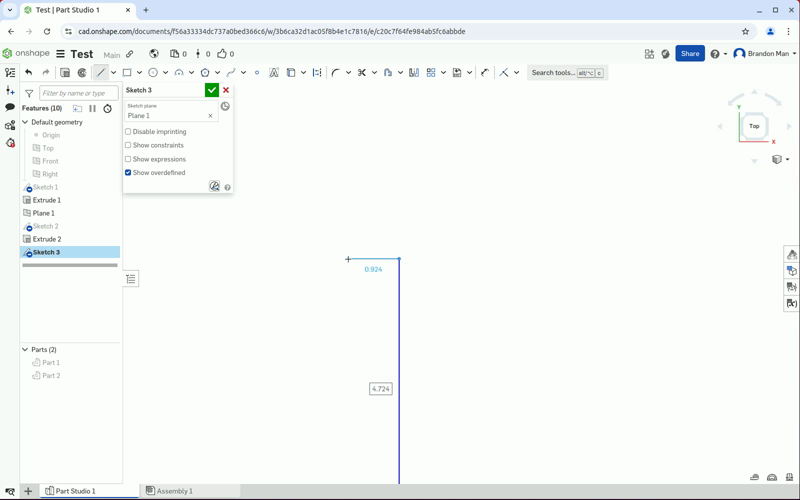
click(348, 258)
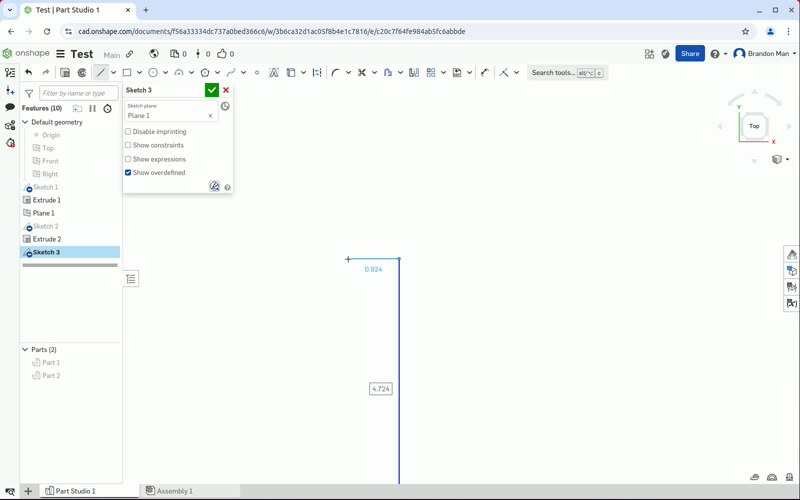
scroll(-6)
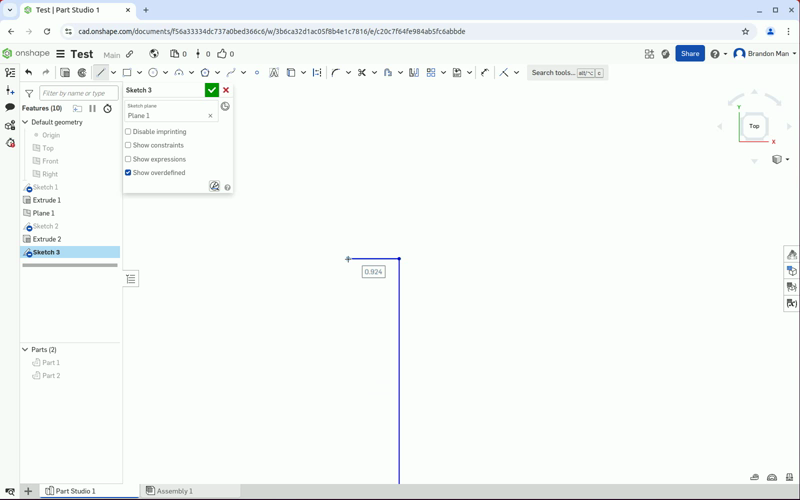
scroll(-6)
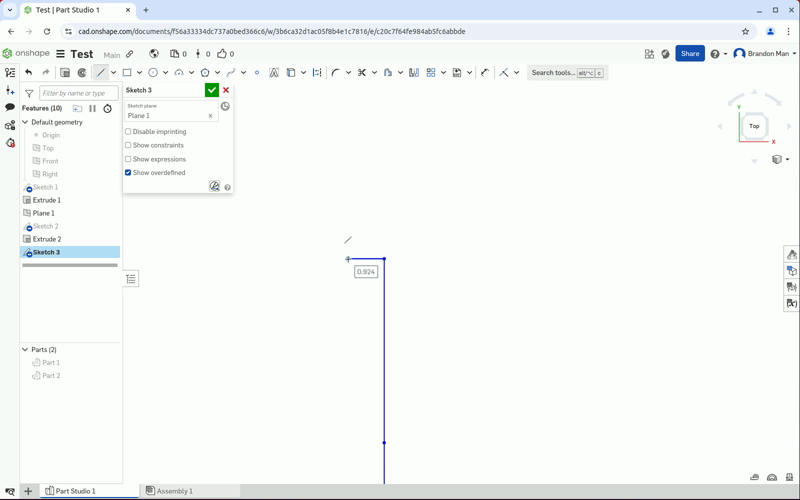
scroll(-6)
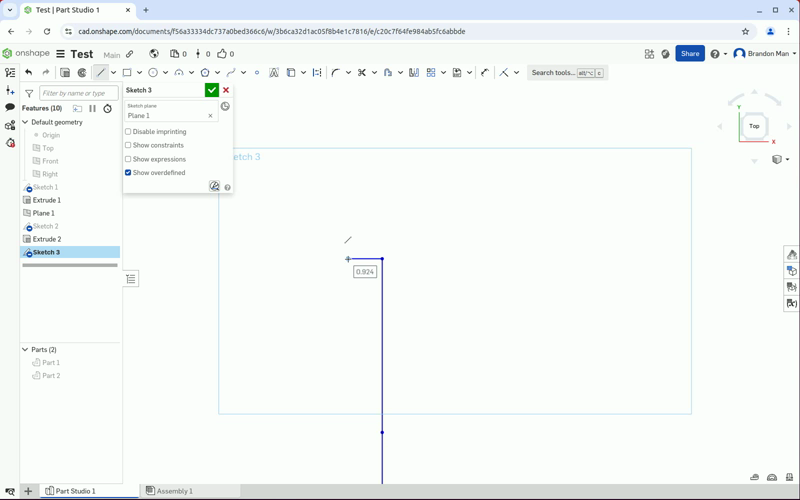
scroll(-6)
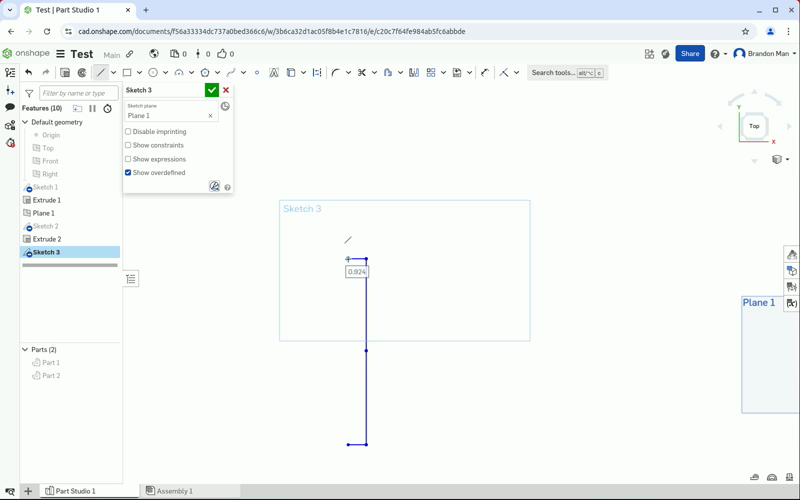
scroll(-6)
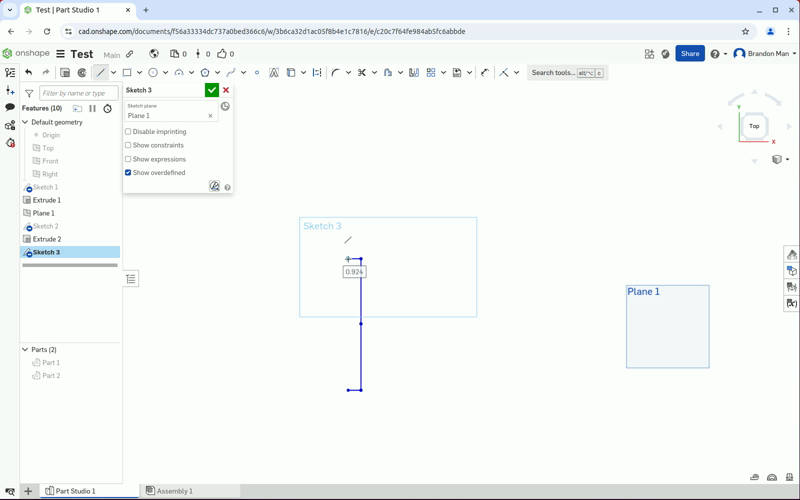
scroll(-6)
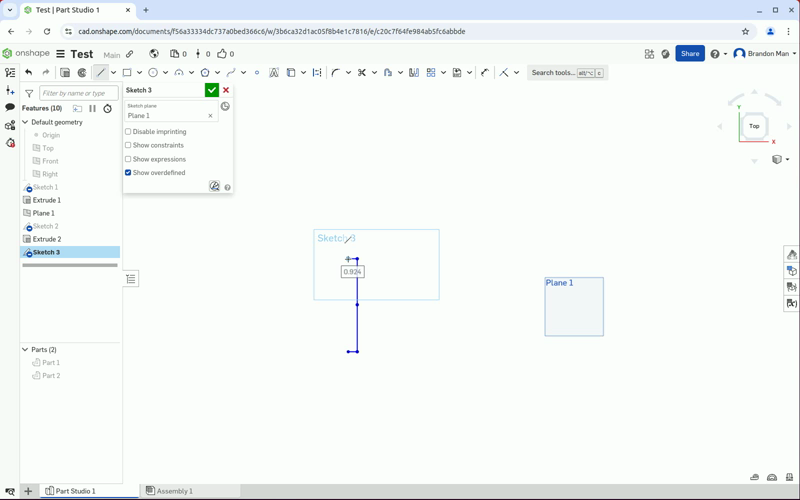
scroll(-6)
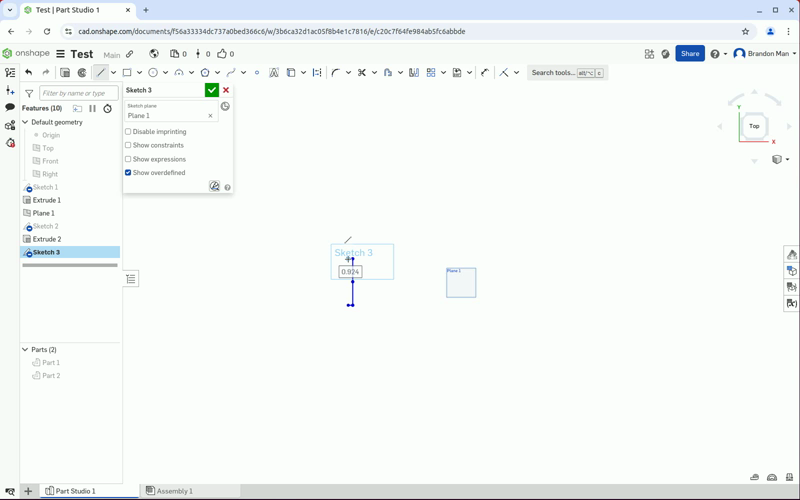
key_up(shift)
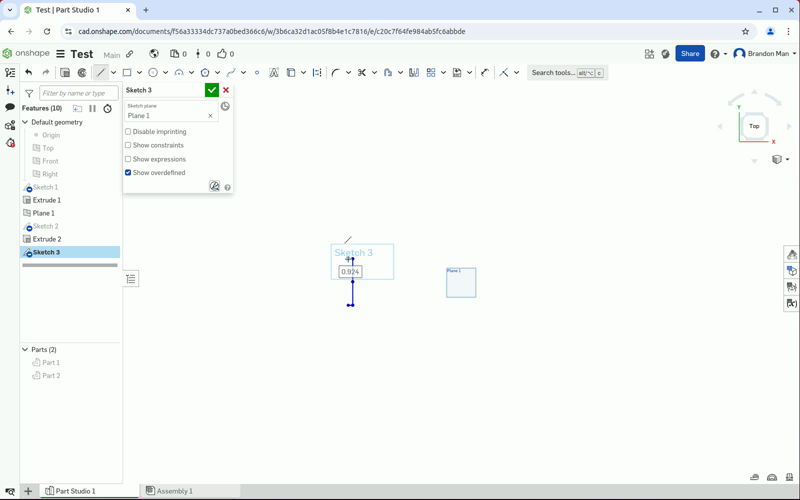
mouse_move(378, 258)
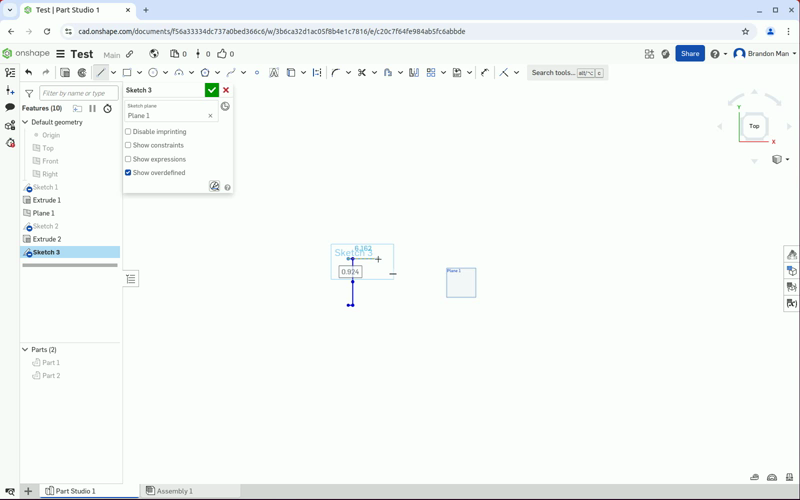
key_down(shift)
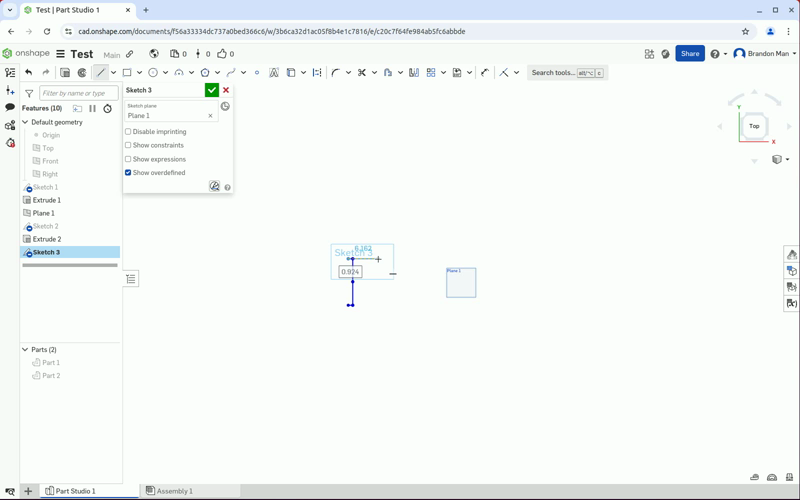
mouse_move(348, 305)
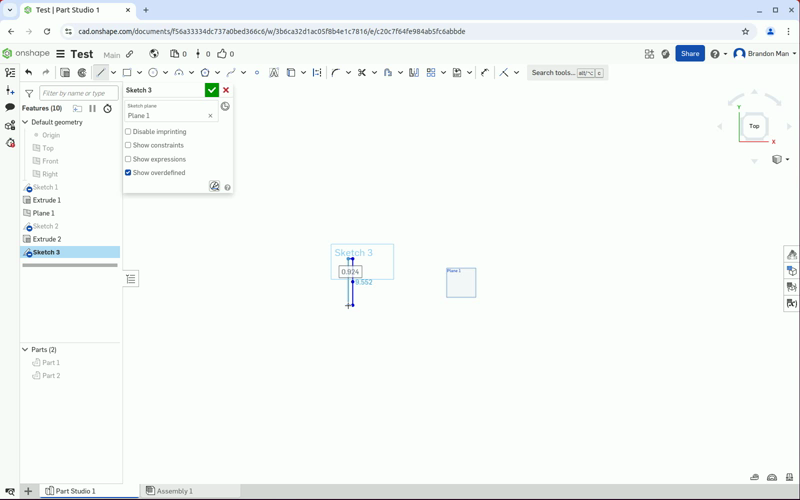
scroll(6)
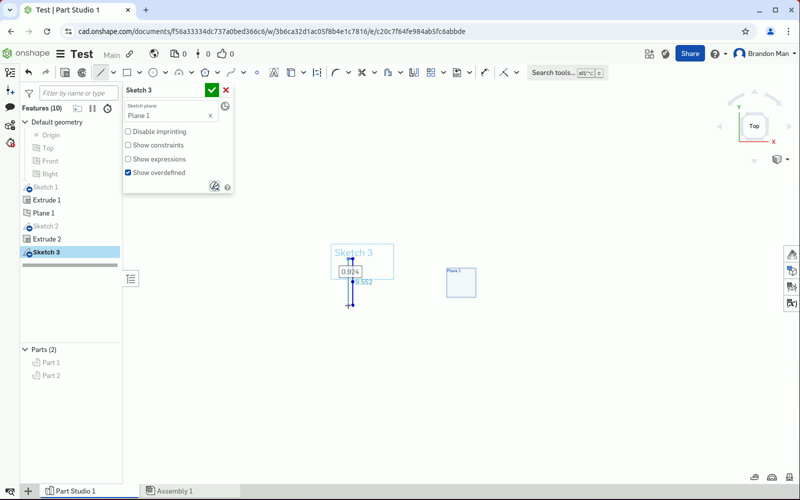
scroll(6)
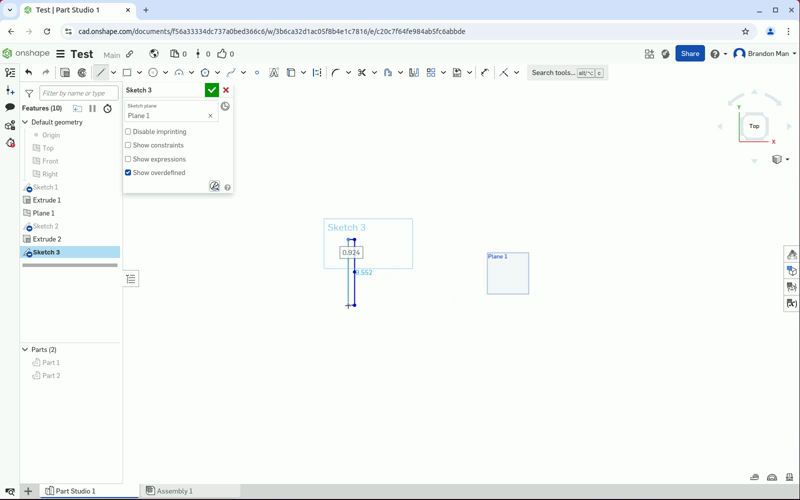
scroll(6)
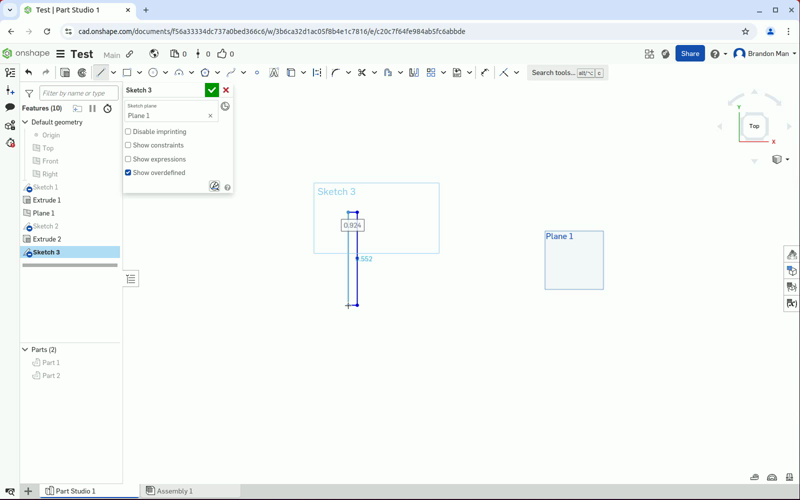
scroll(6)
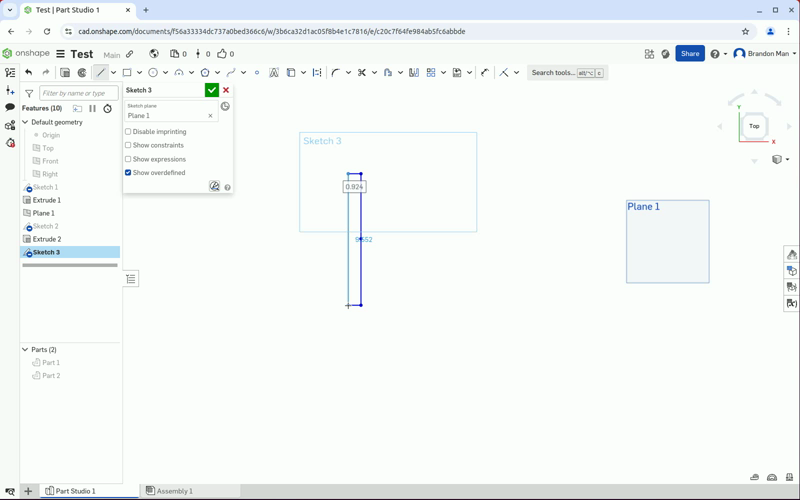
scroll(6)
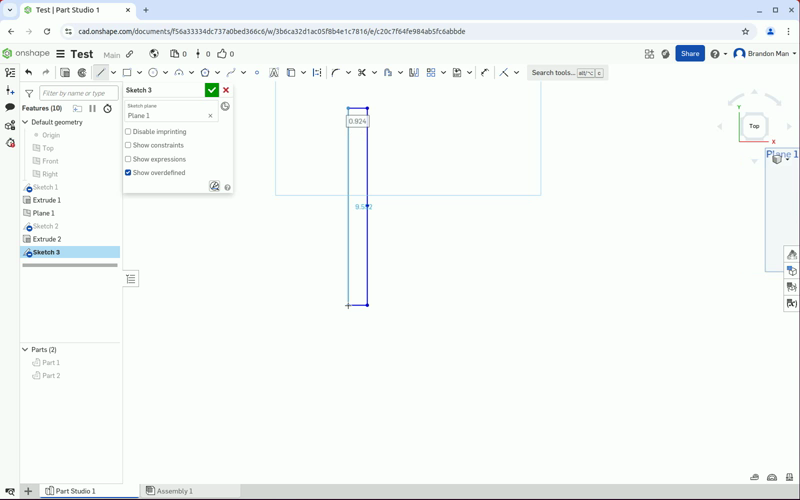
scroll(6)
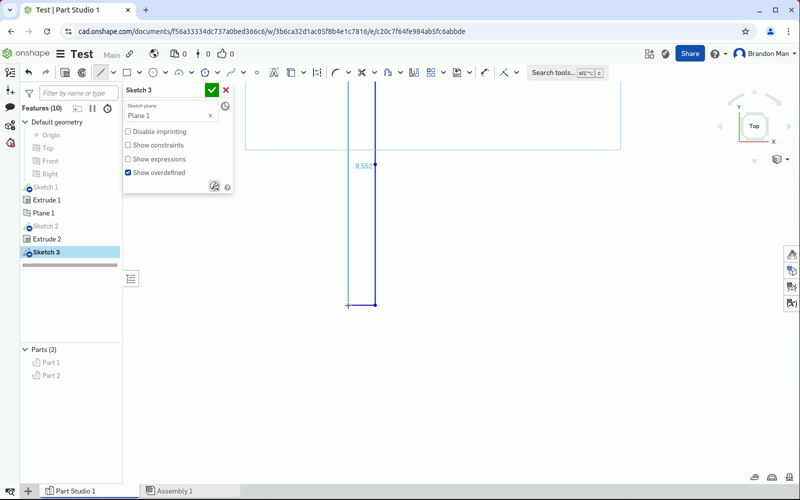
scroll(6)
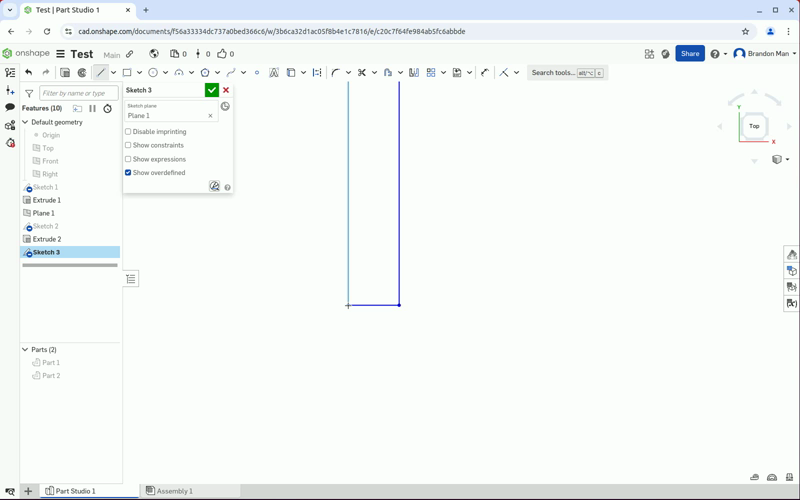
key_up(shift)
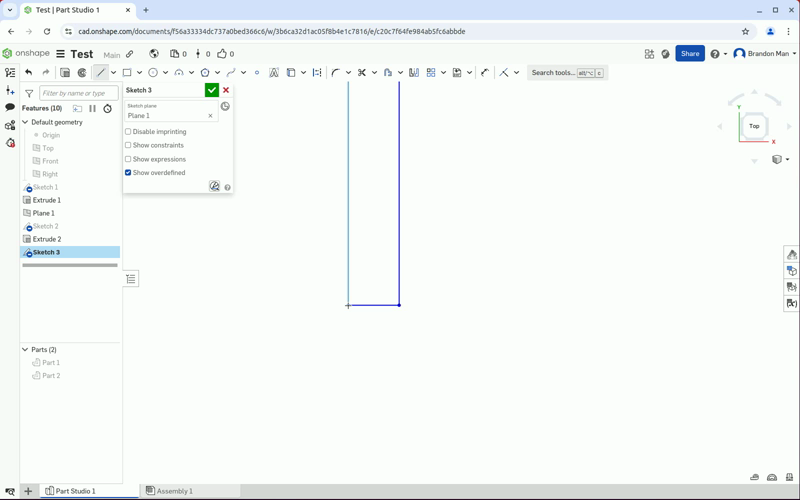
click(348, 305)
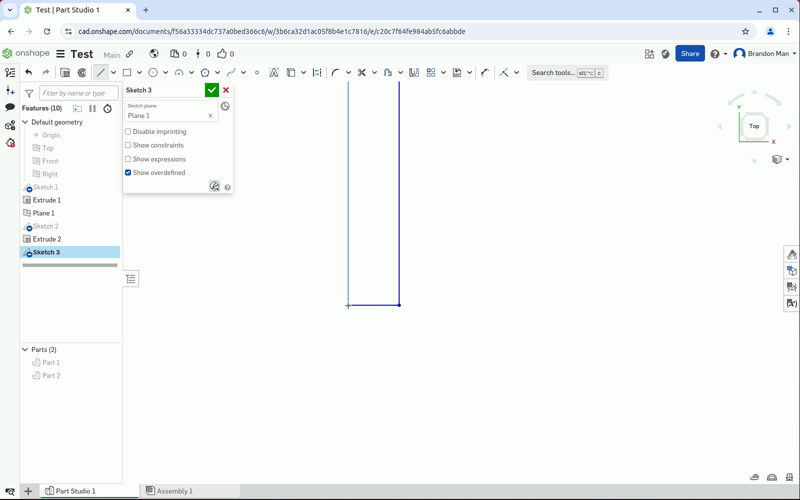
scroll(-6)
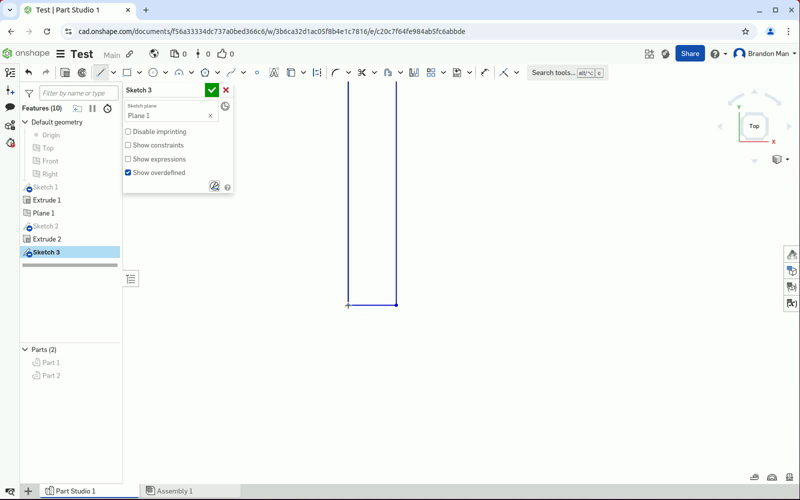
scroll(-6)
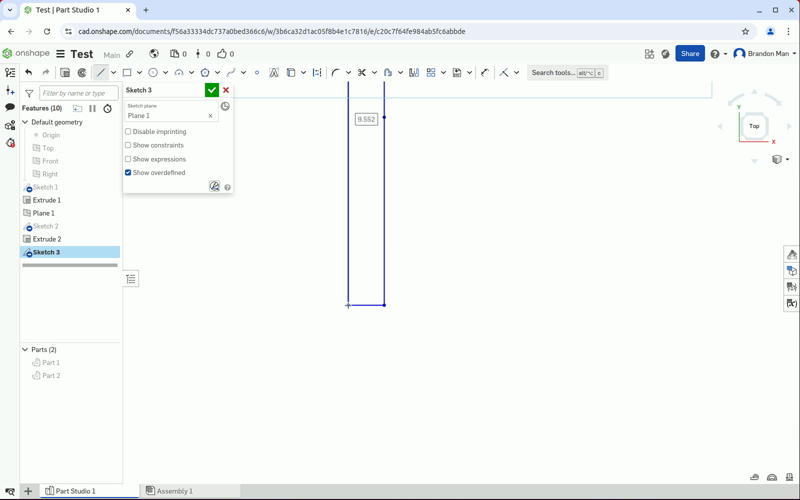
scroll(-6)
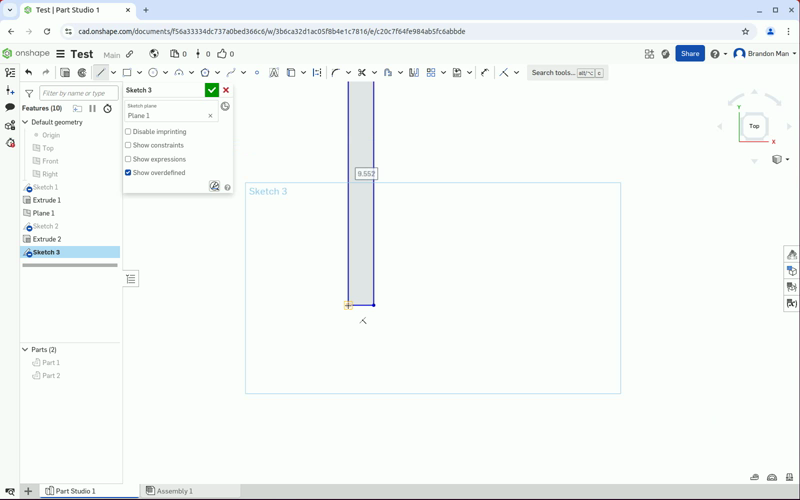
scroll(-6)
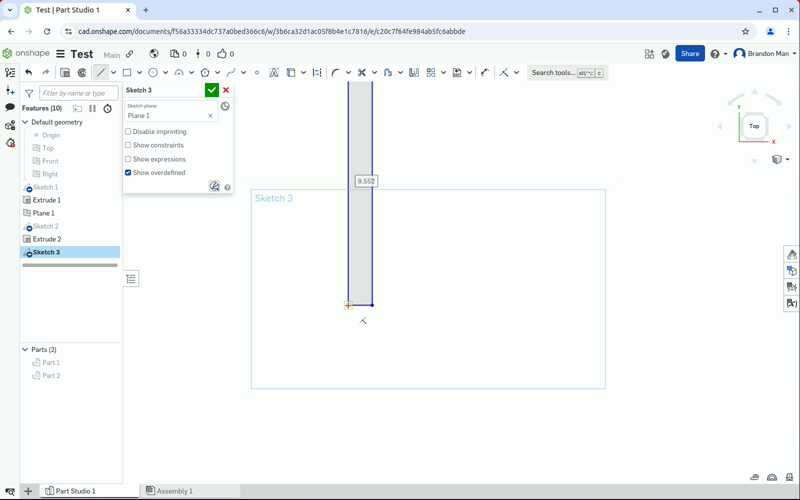
scroll(-6)
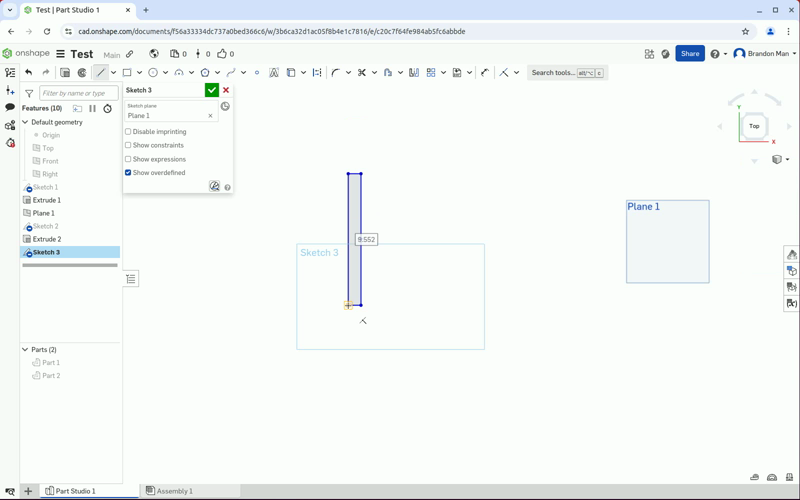
scroll(-6)
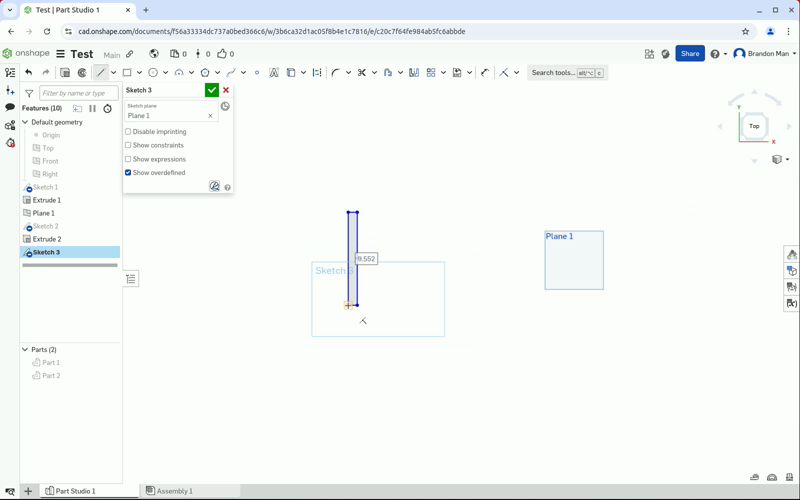
scroll(-6)
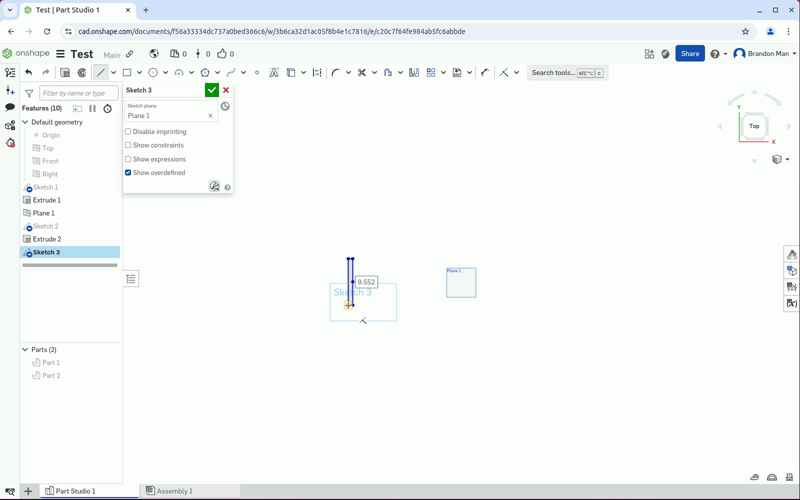
key(esc)
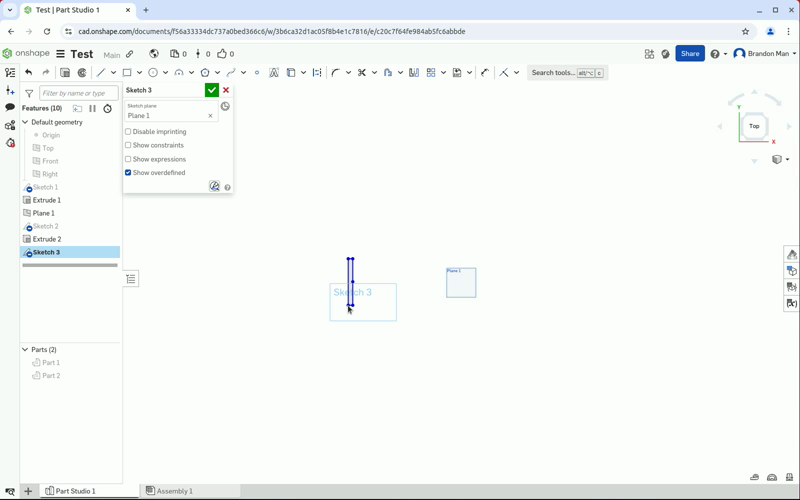
mouse_move(348, 296)
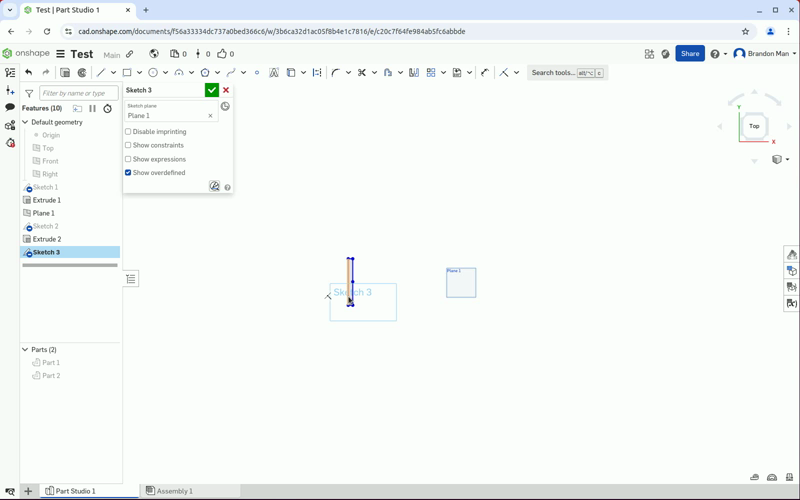
scroll(6)
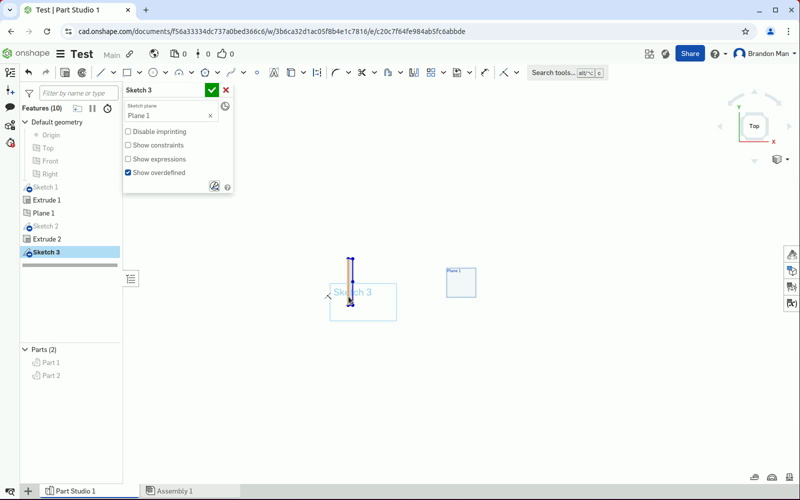
scroll(6)
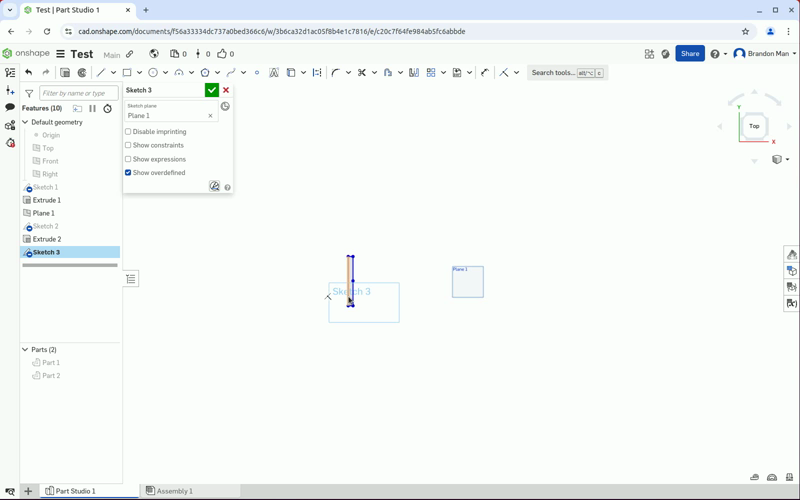
scroll(6)
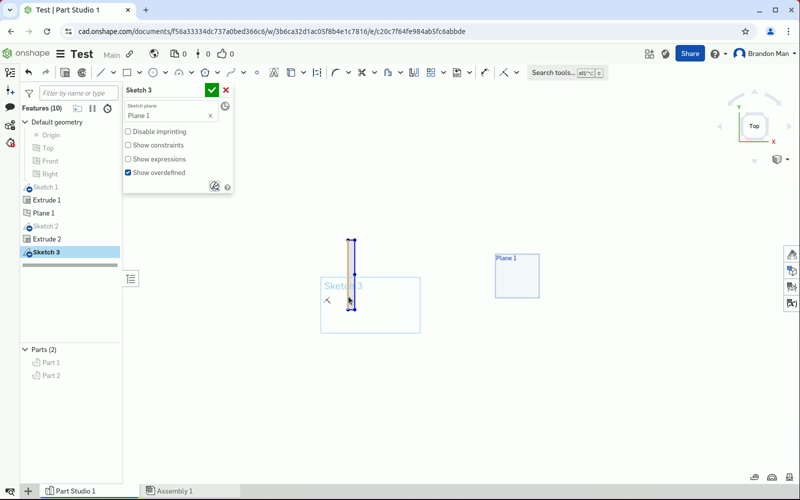
scroll(6)
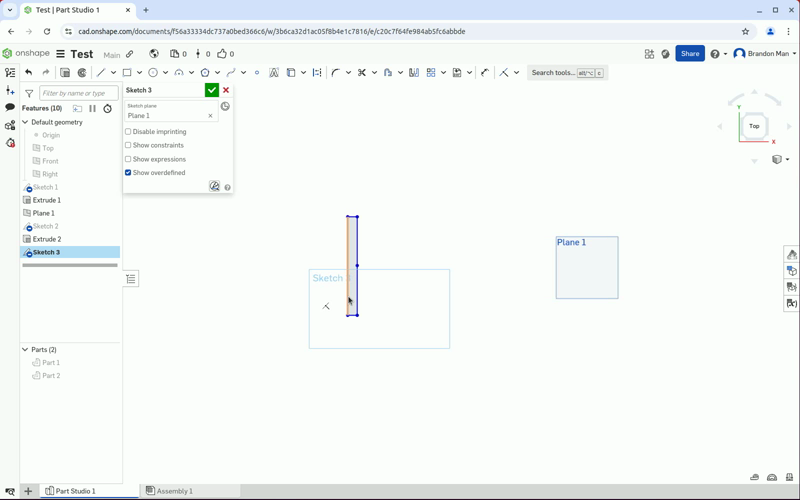
scroll(6)
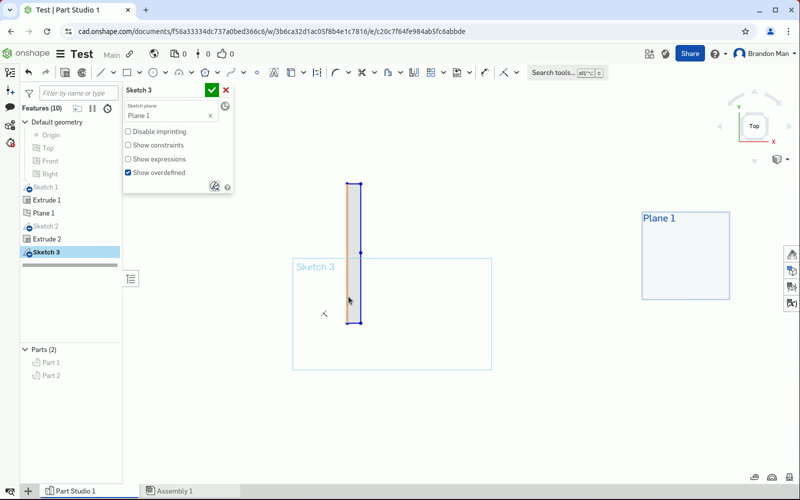
scroll(6)
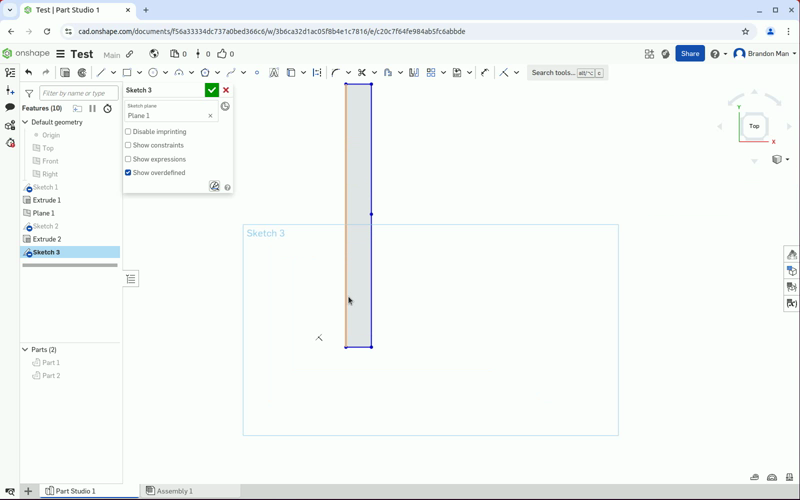
scroll(6)
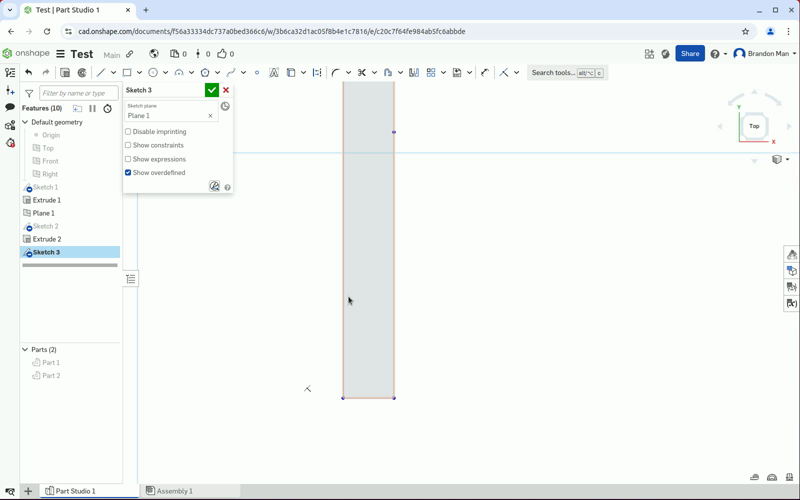
click(348, 296)
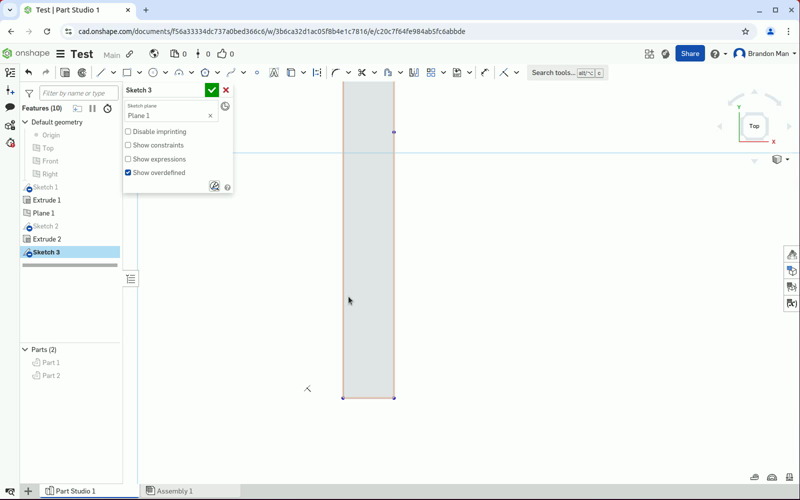
scroll(-6)
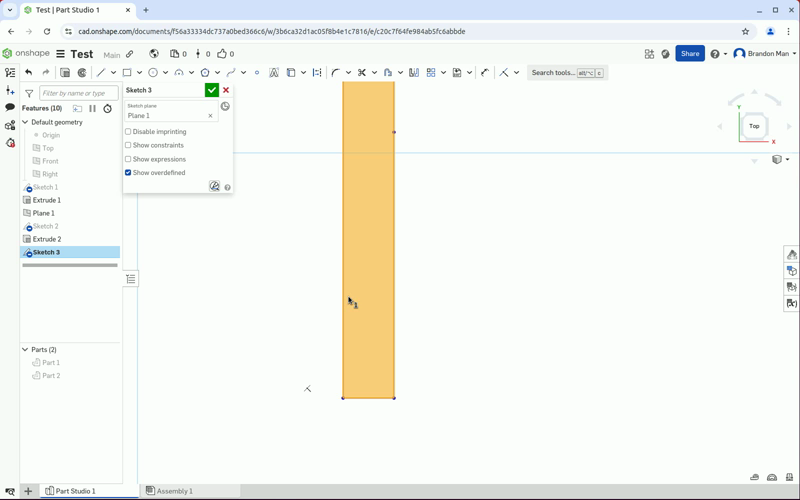
scroll(-6)
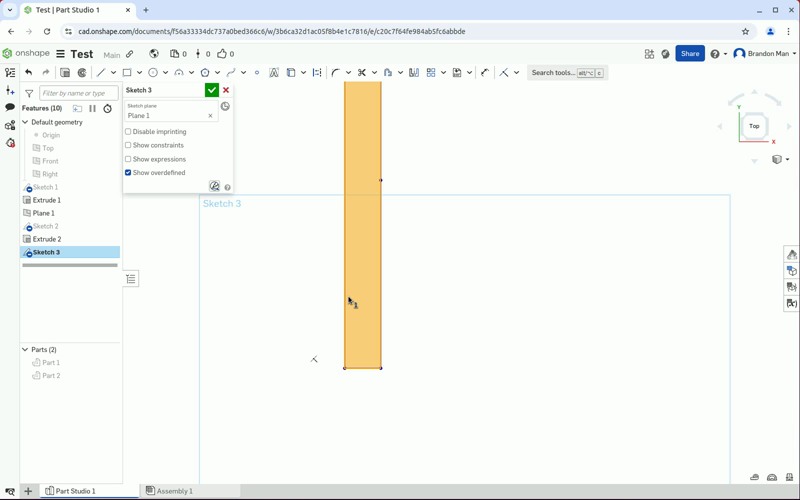
scroll(-6)
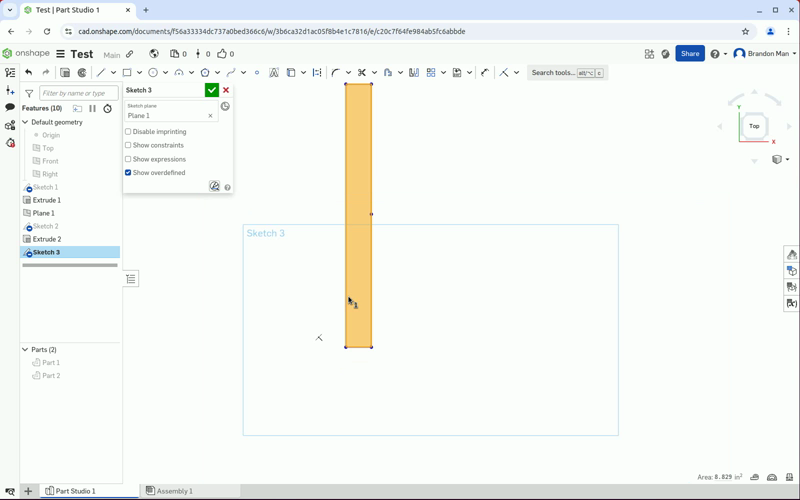
scroll(-6)
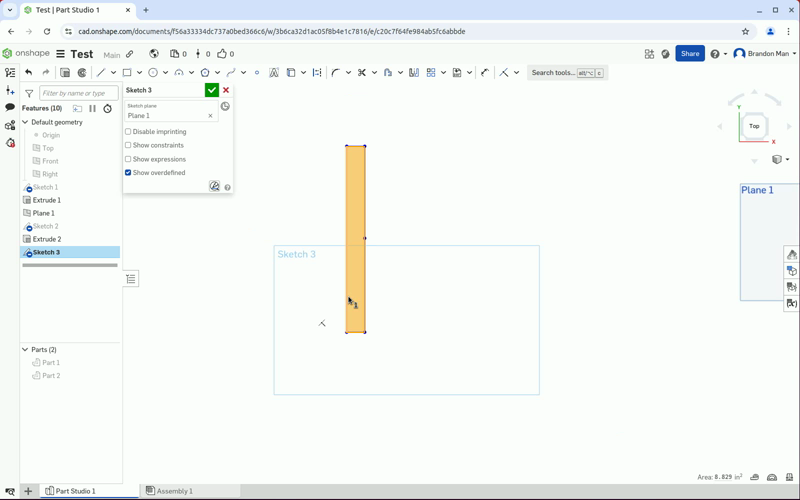
scroll(-6)
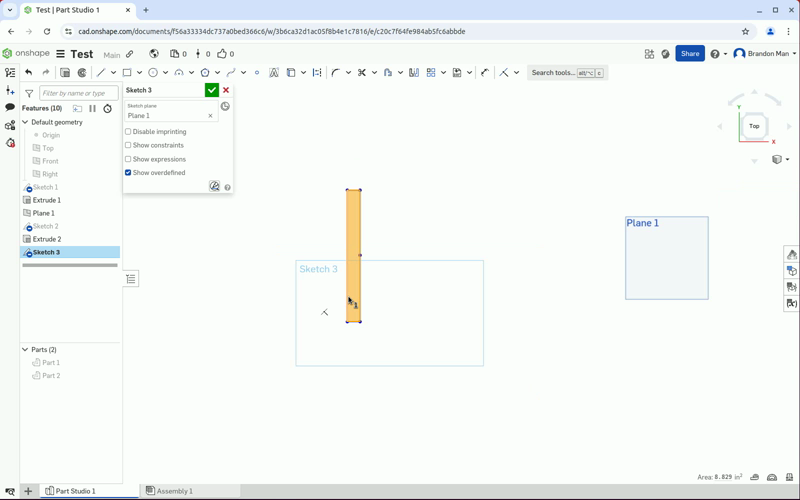
scroll(-6)
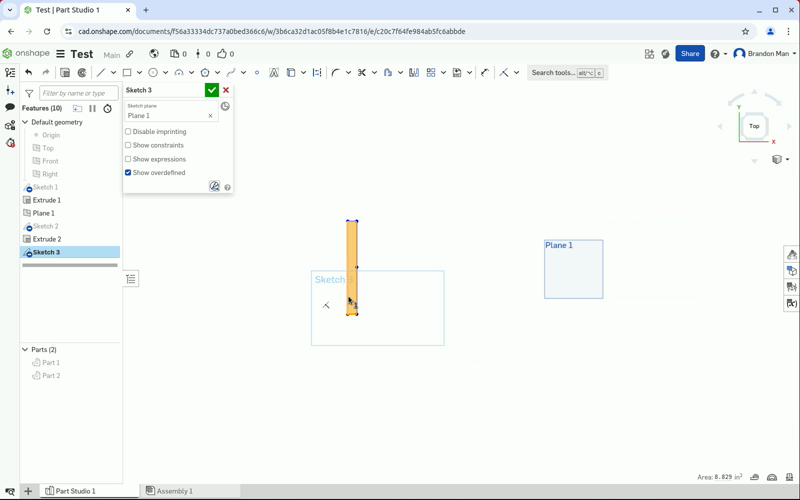
scroll(-6)
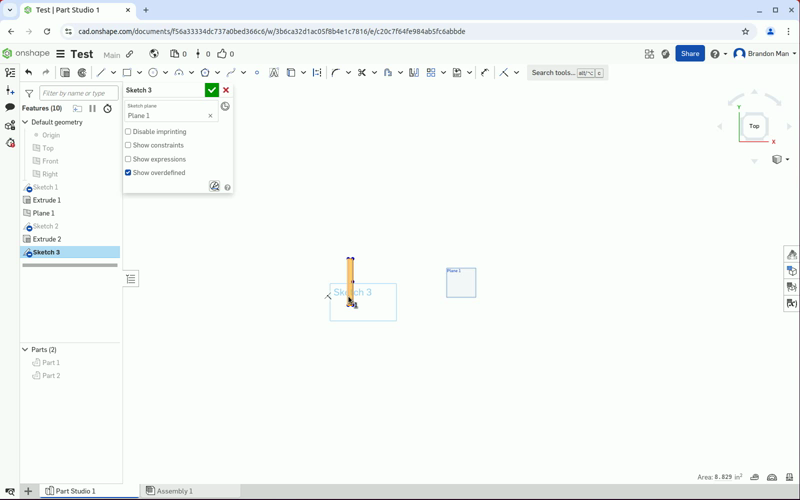
mouse_move(73, 352)
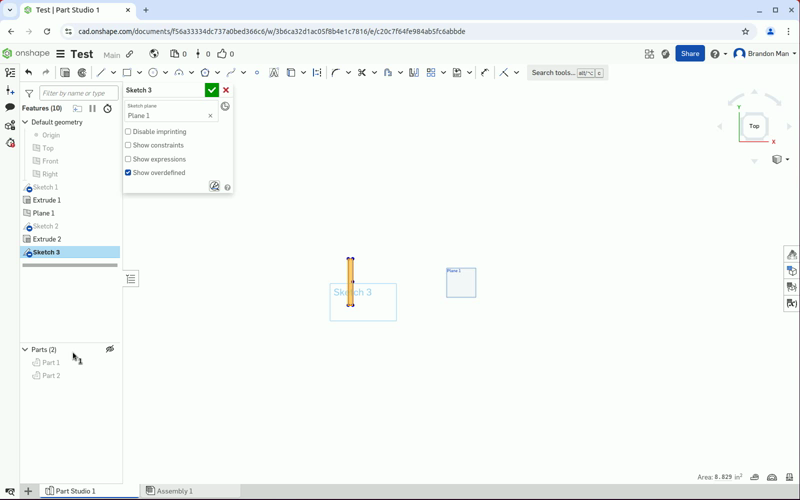
key(shift+y)
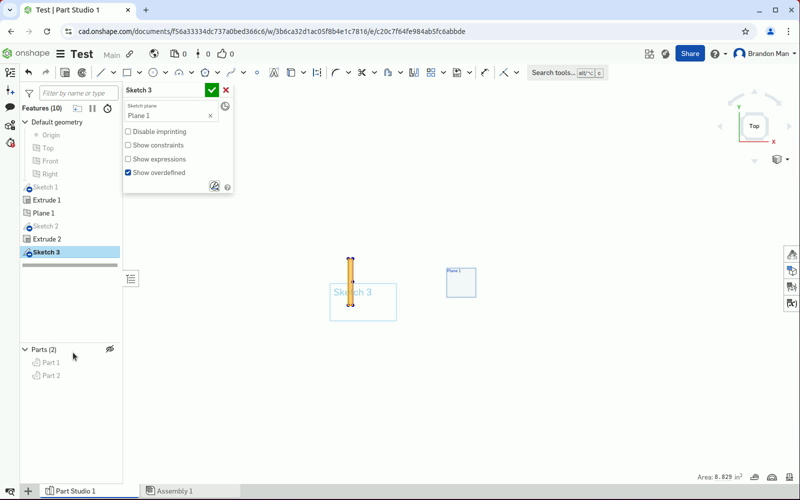
key(shift+e)
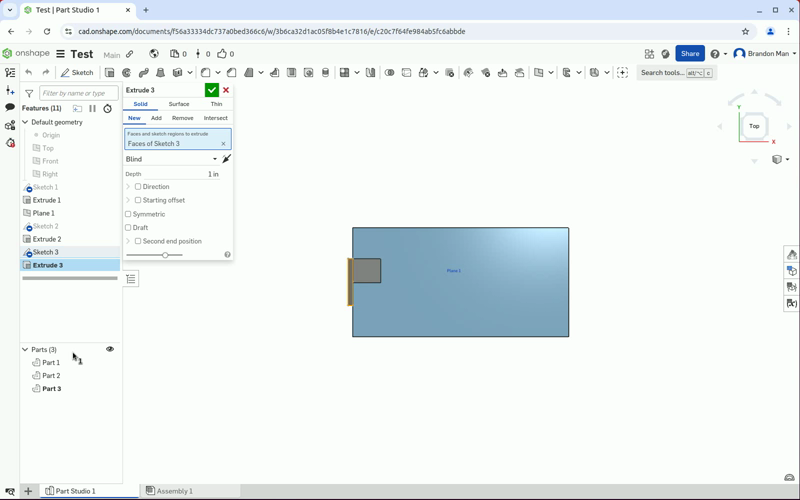
mouse_move(143, 106)
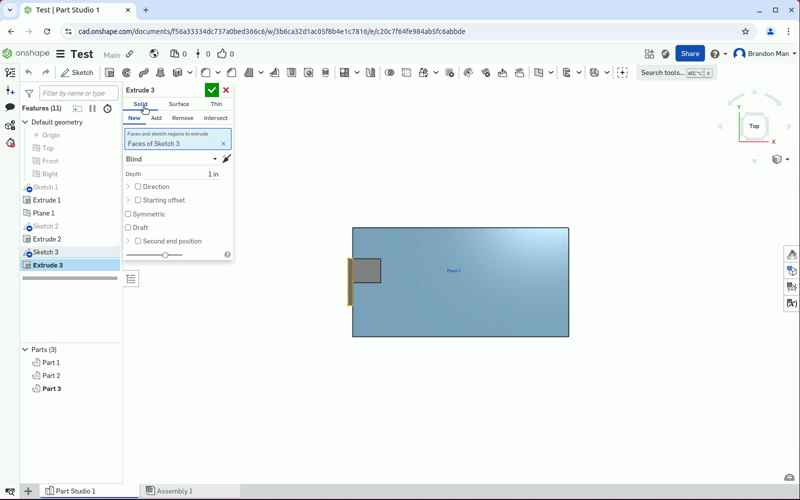
click(143, 106)
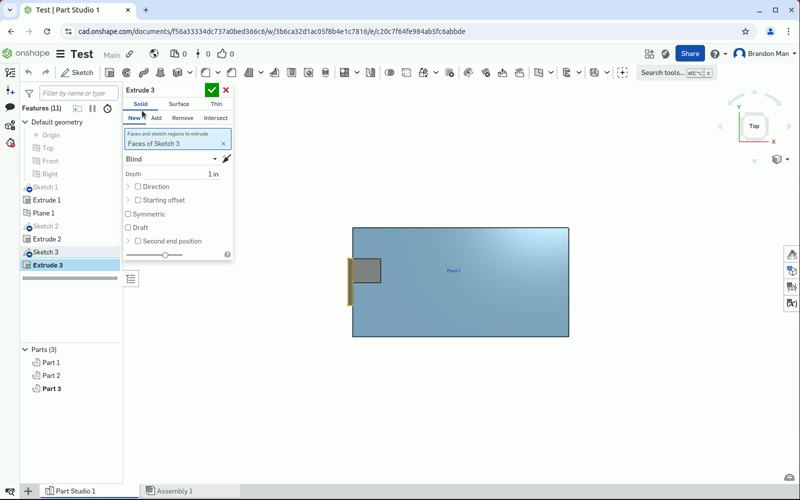
mouse_move(137, 120)
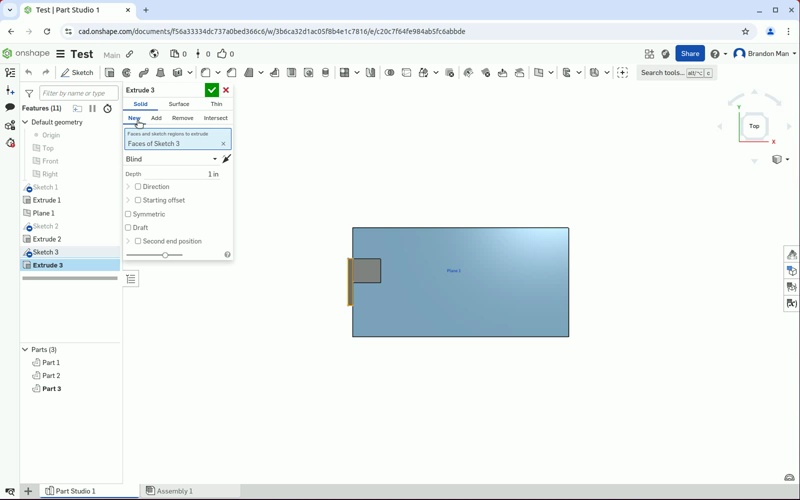
click(137, 120)
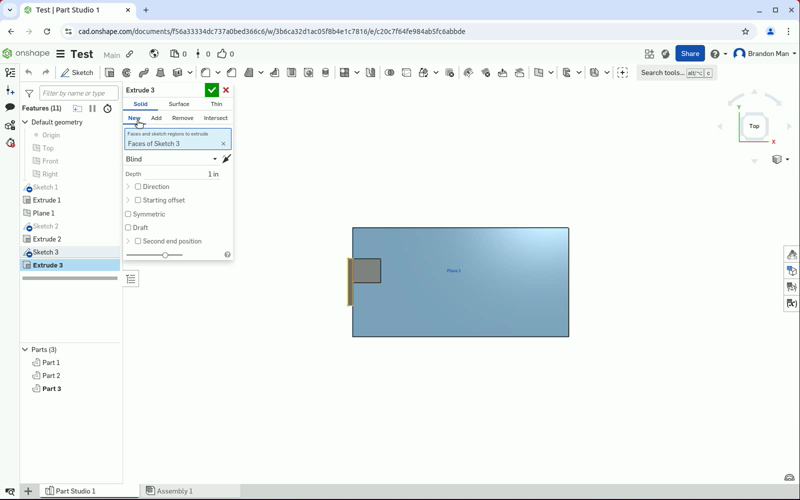
key(tab, 4)
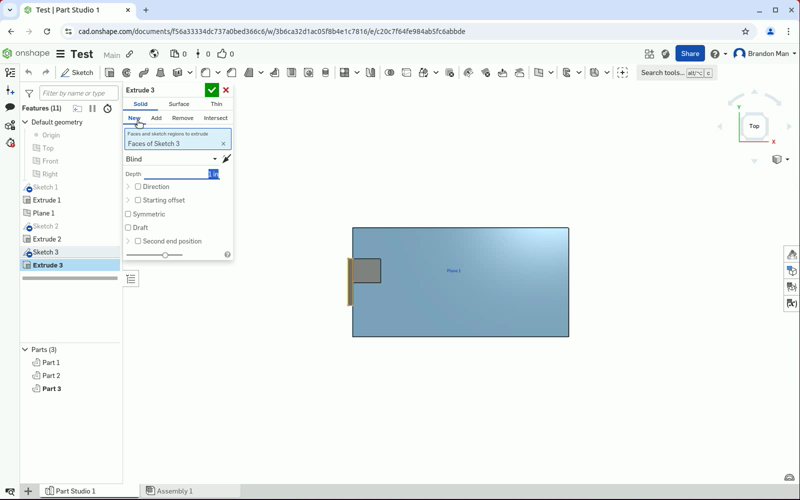
text(3.851)
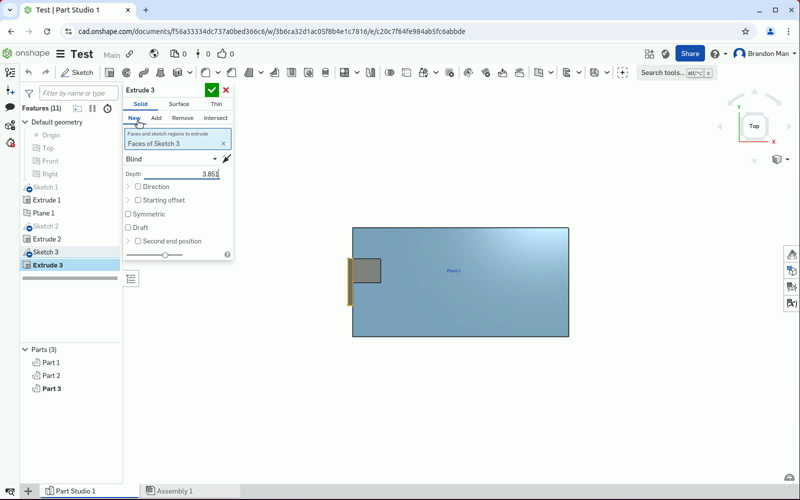
key(enter)
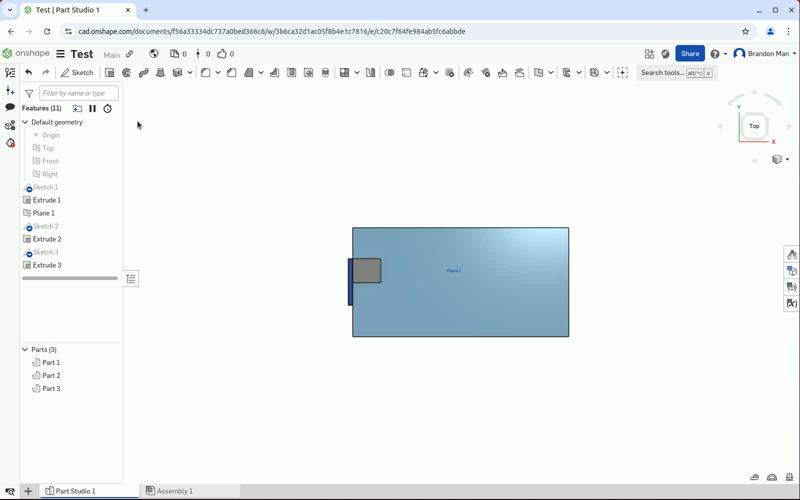
key(shift+h)
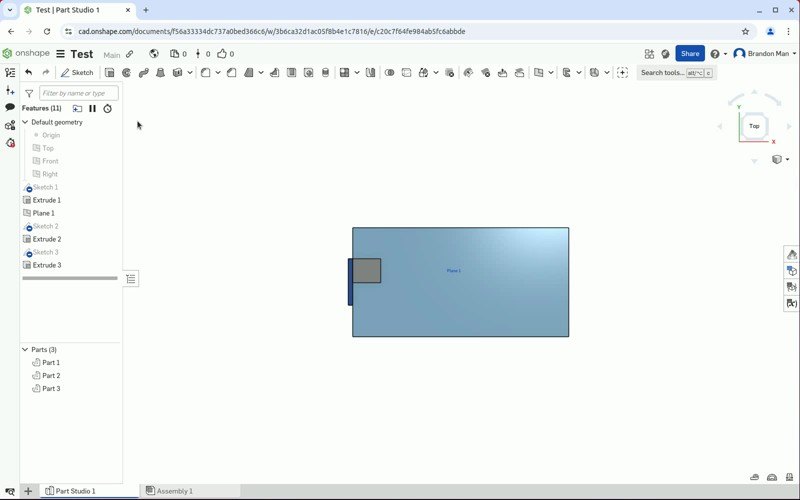
key(shift+h)
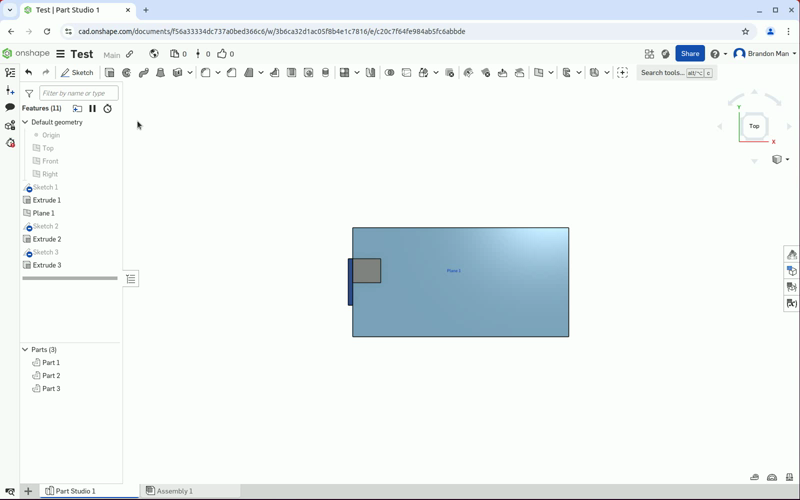
mouse_move(73, 189)
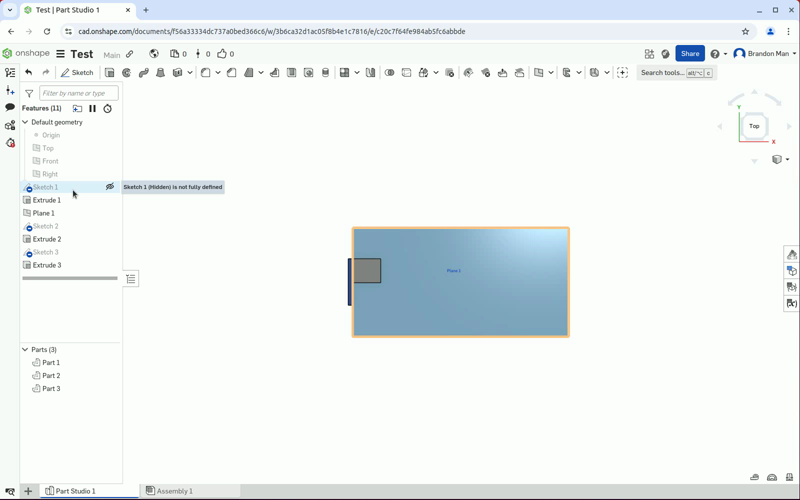
click(73, 189)
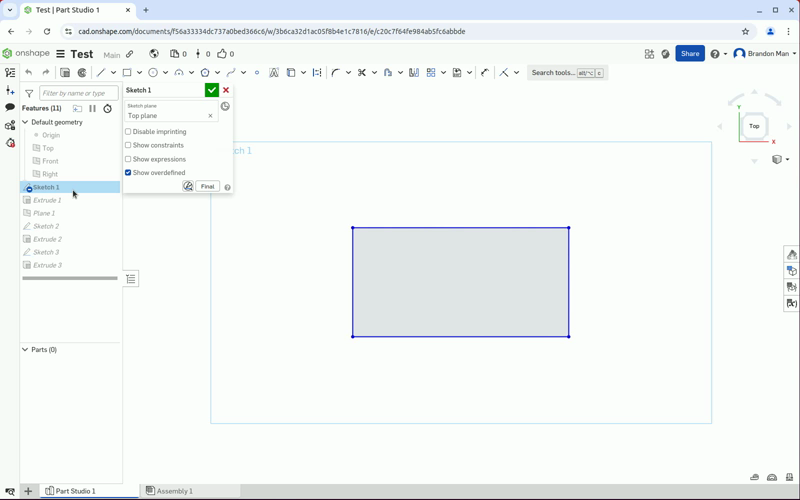
mouse_move(229, 92)
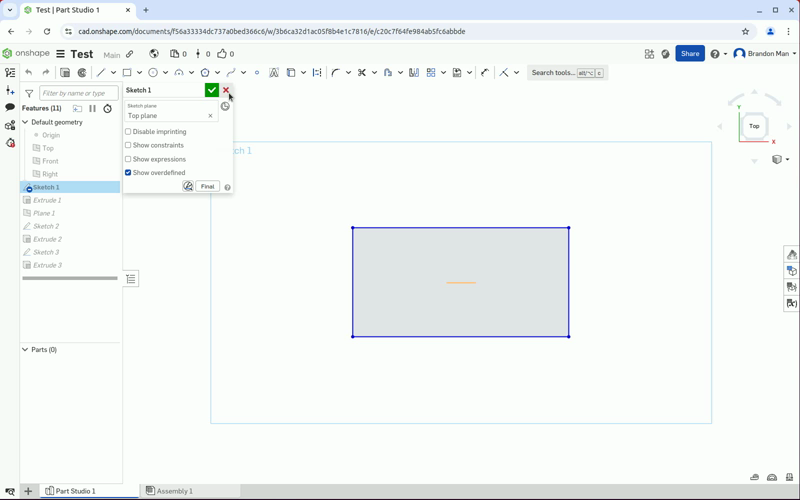
click(229, 92)
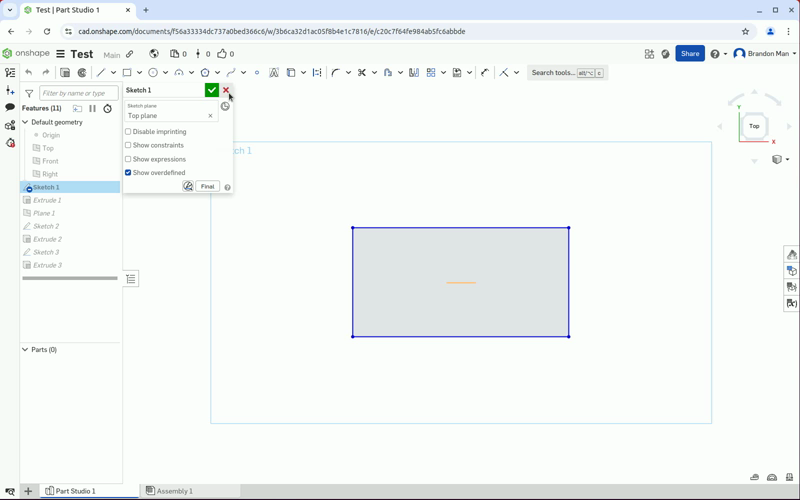
key(shift+s)
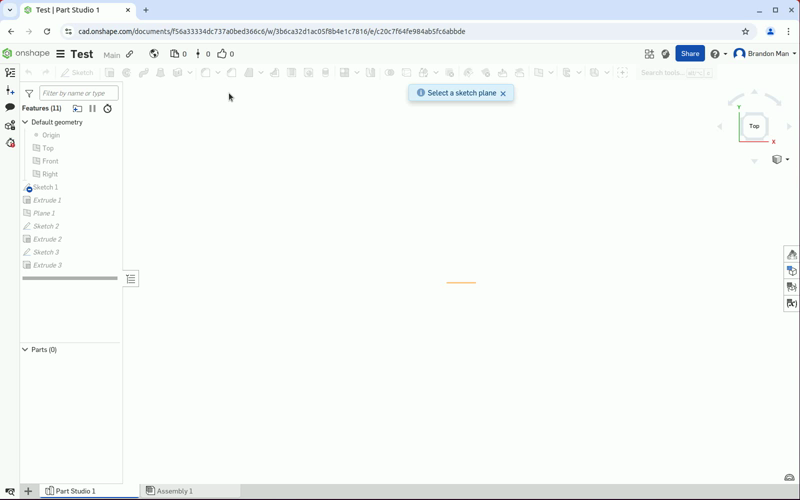
mouse_move(73, 215)
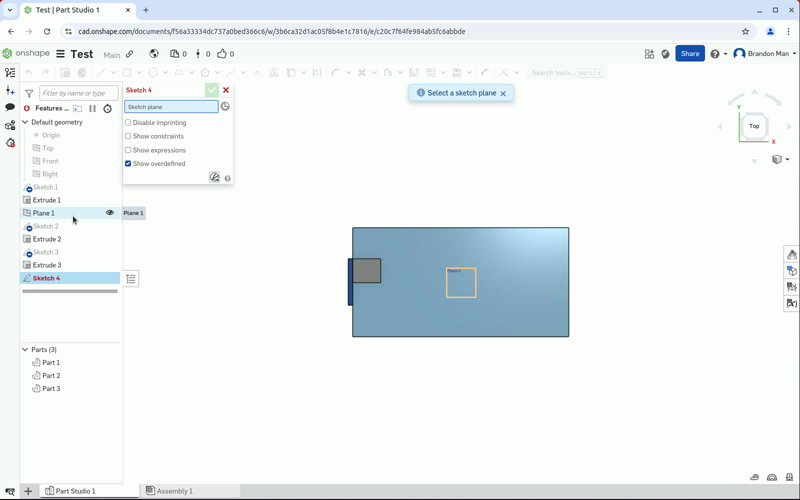
click(73, 215)
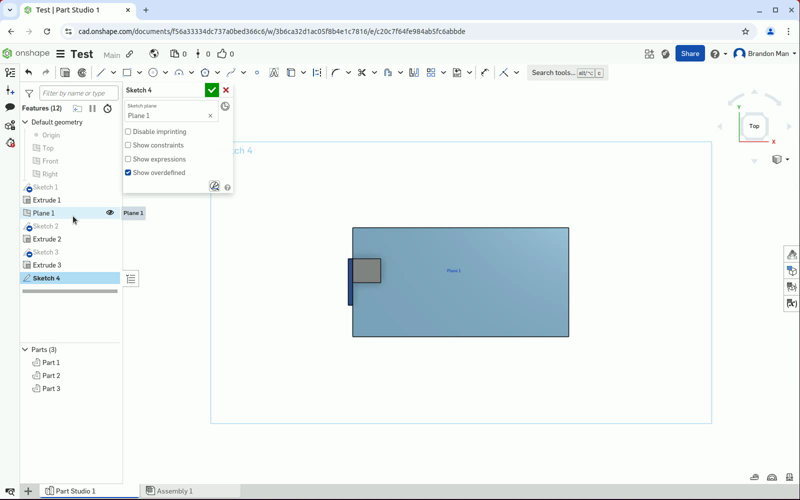
mouse_move(73, 352)
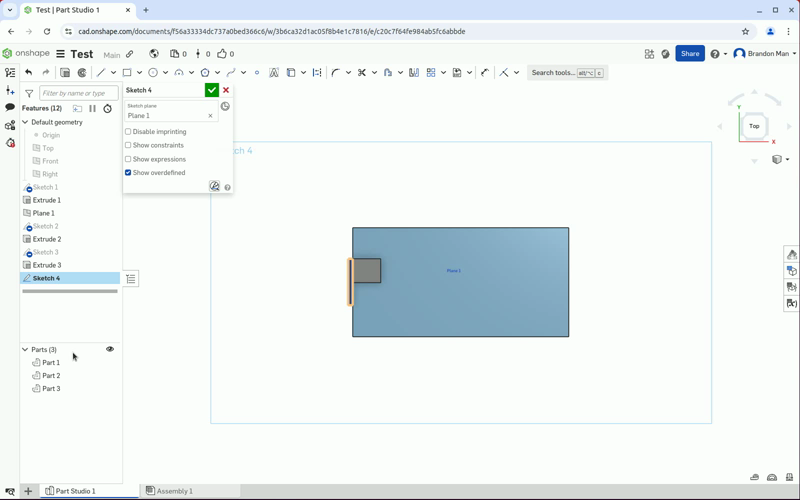
key(y)
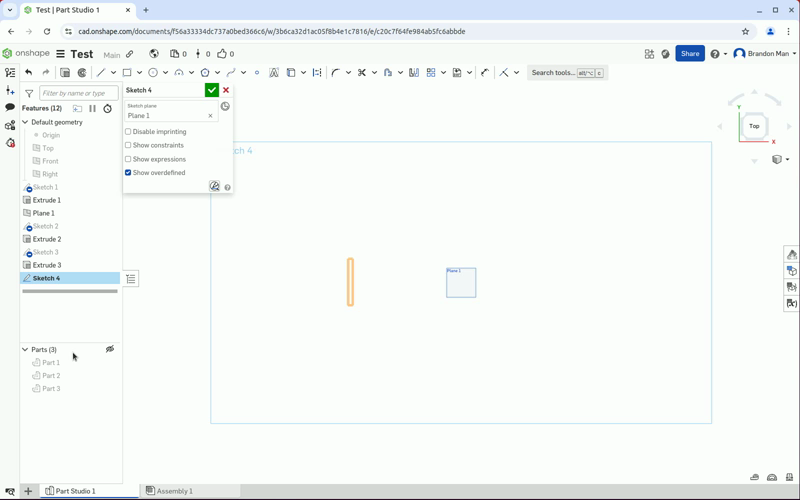
key(l)
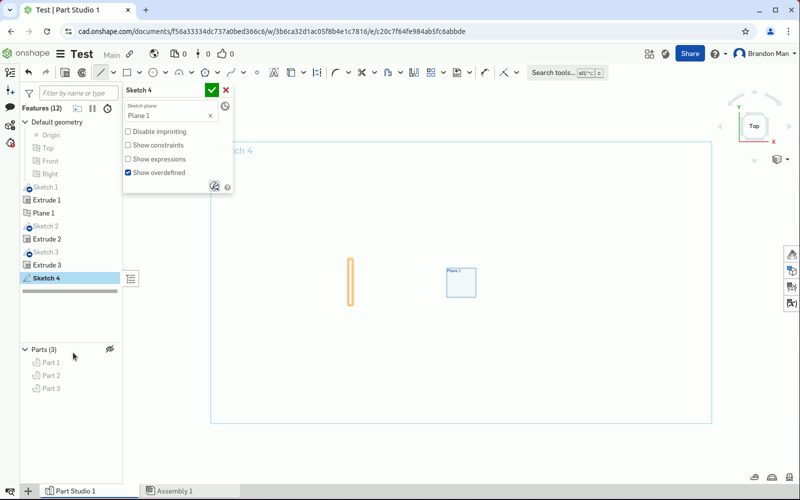
key_down(shift)
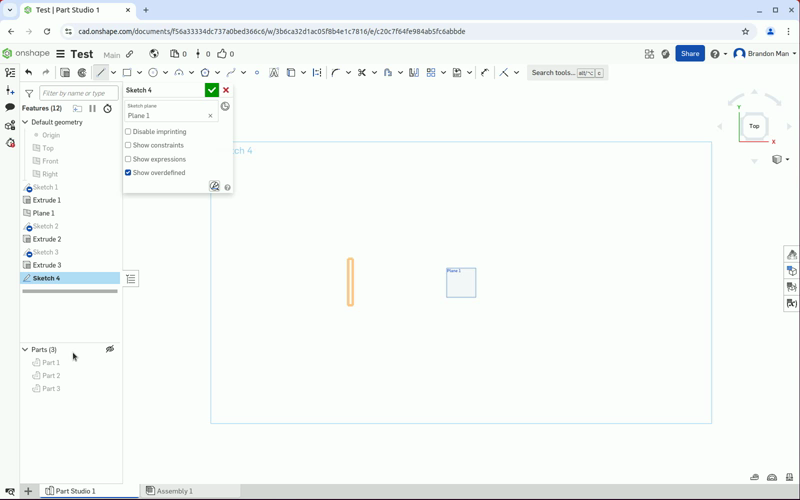
mouse_move(352, 305)
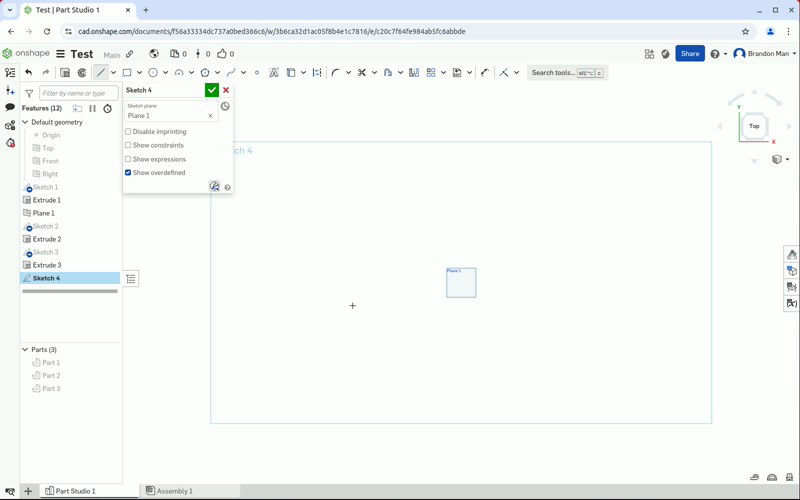
click(352, 305)
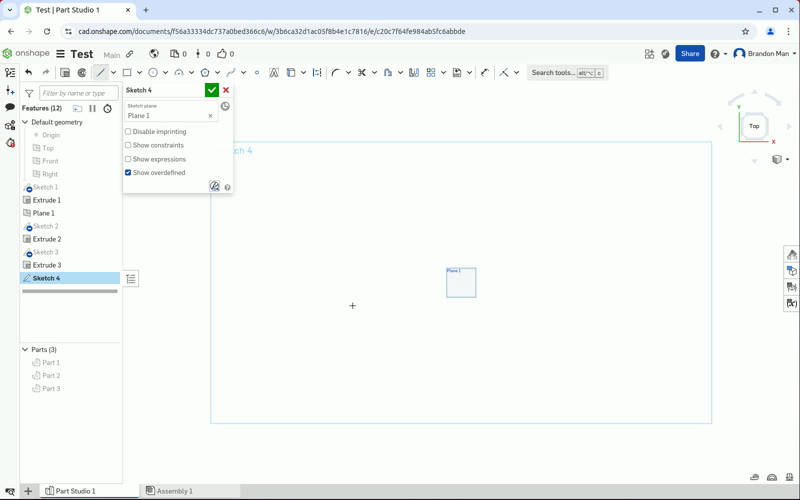
key_up(shift)
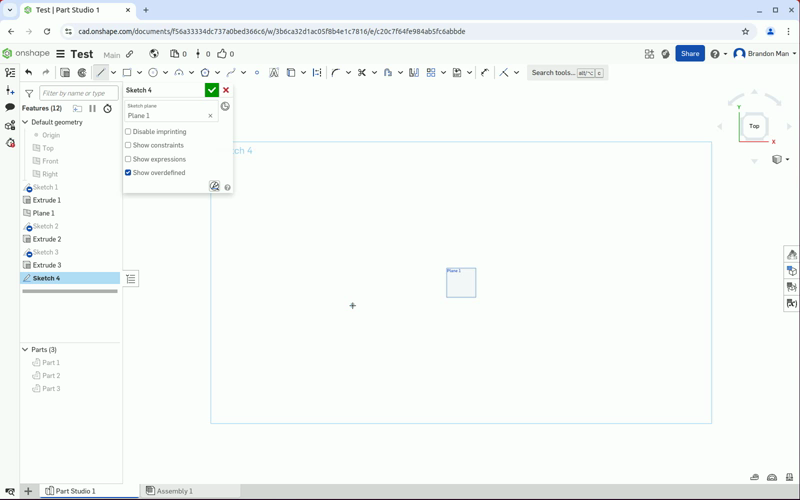
key_down(shift)
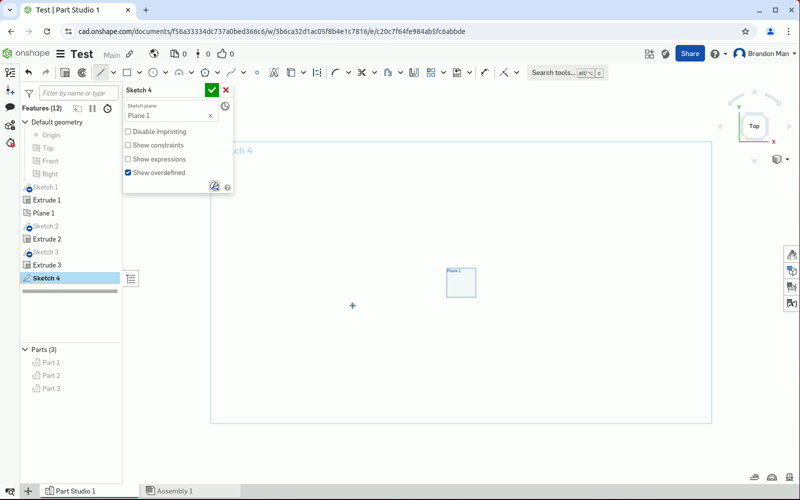
mouse_move(382, 305)
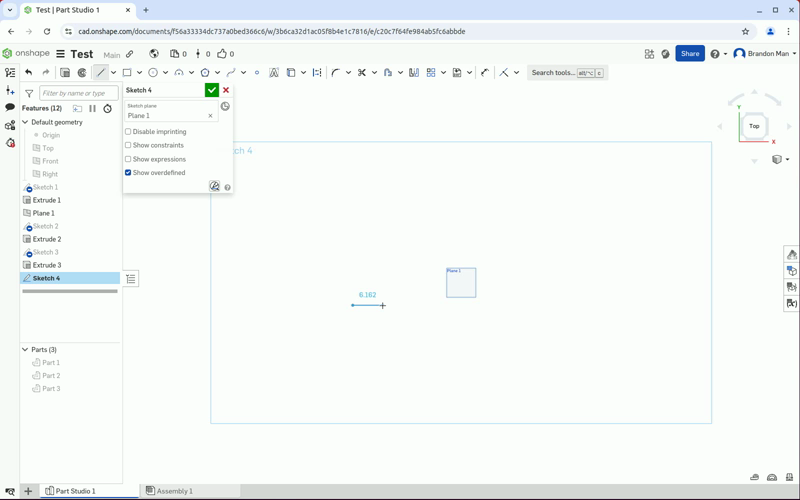
mouse_move(380, 305)
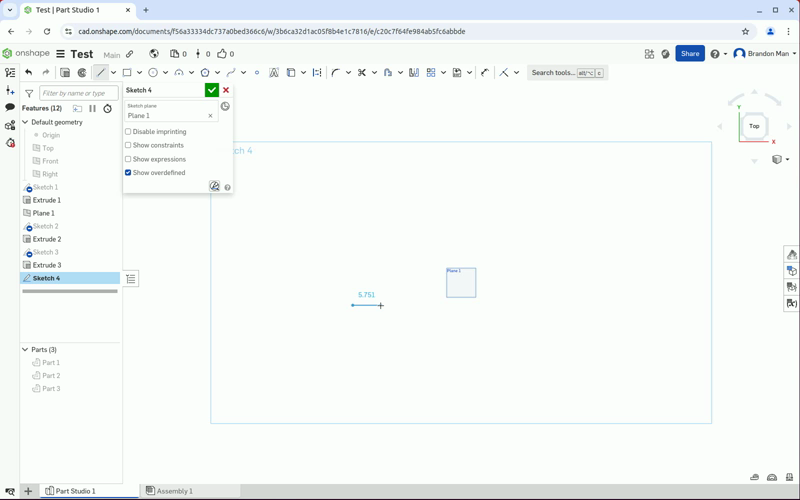
click(380, 305)
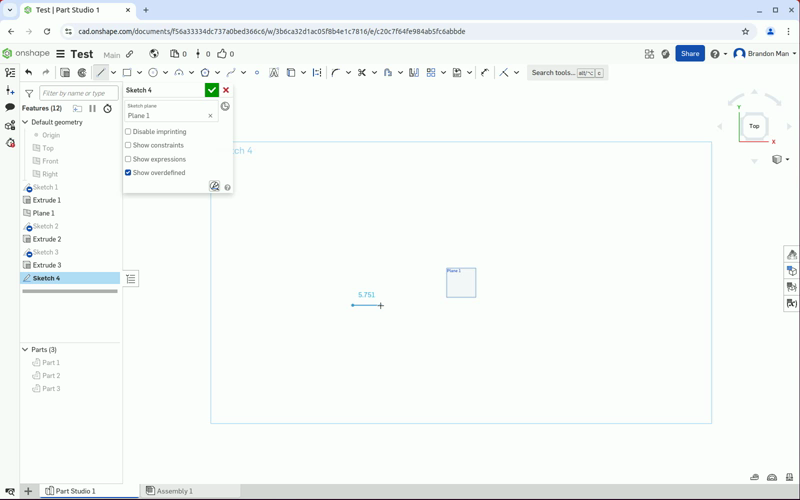
key_up(shift)
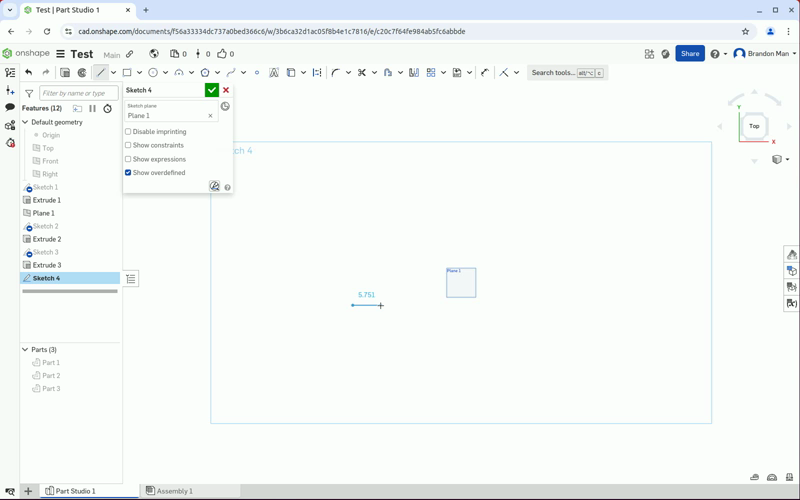
key_down(shift)
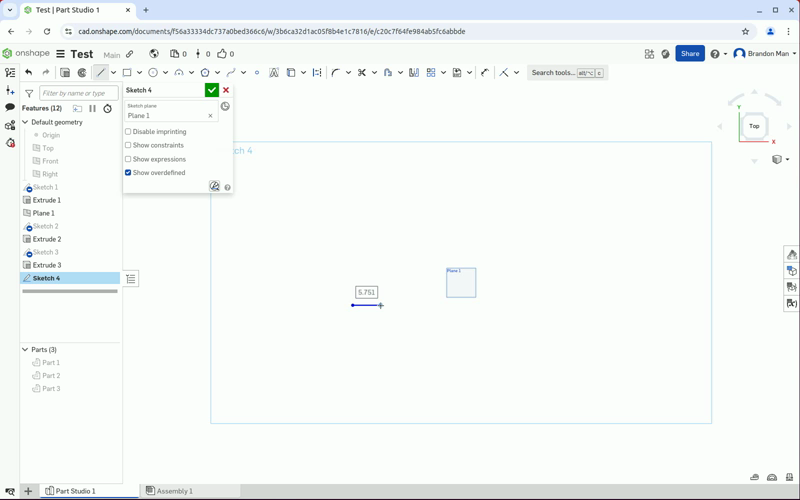
mouse_move(410, 305)
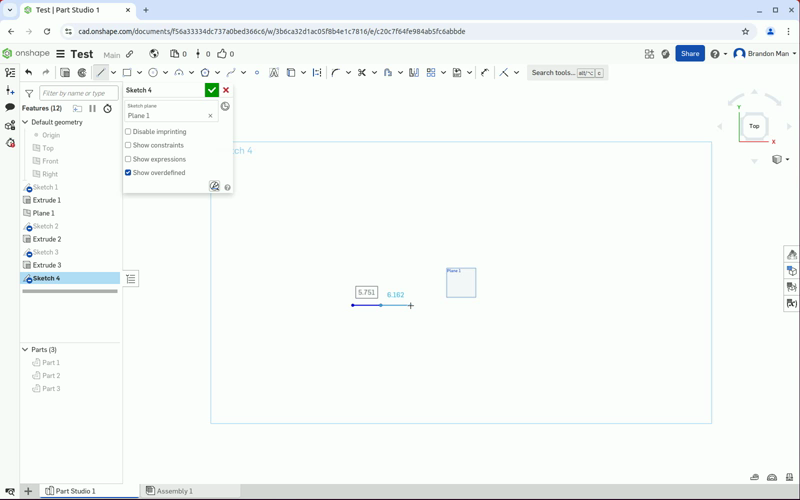
mouse_move(380, 281)
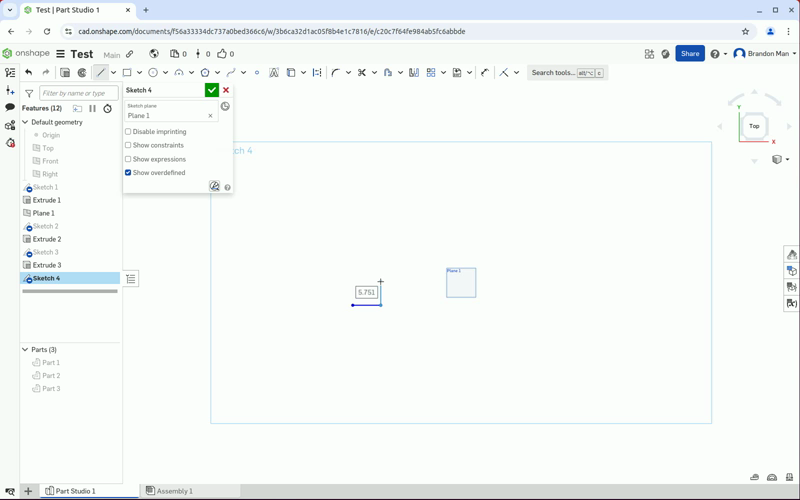
click(380, 281)
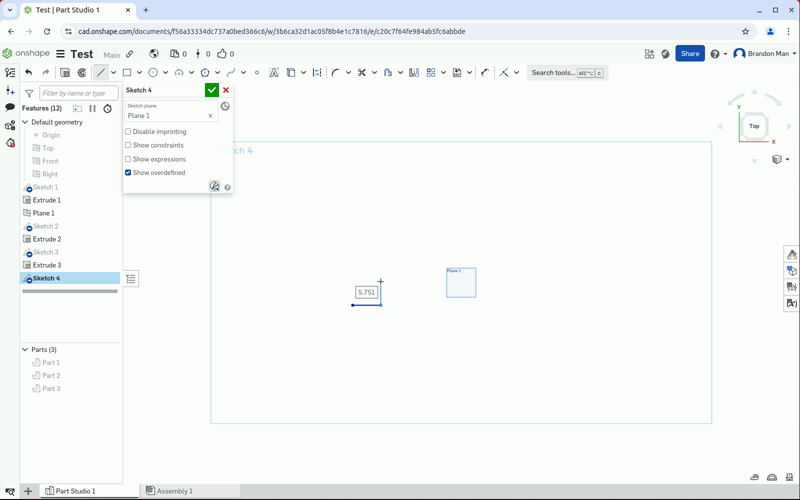
key_up(shift)
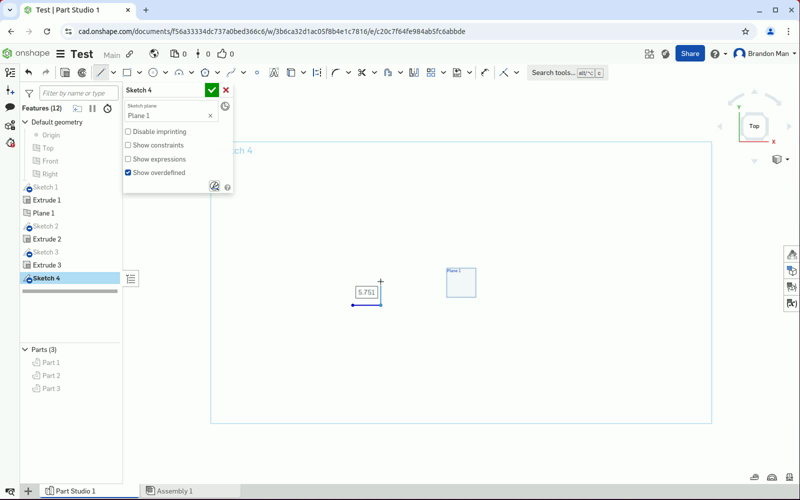
key_down(shift)
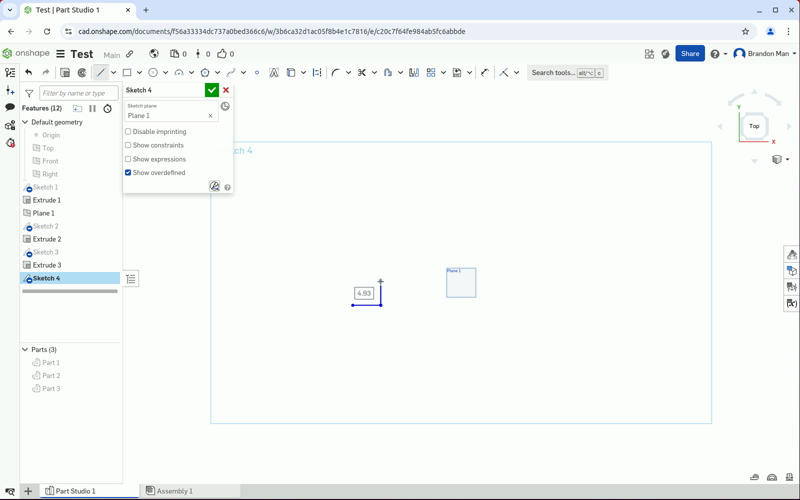
mouse_move(410, 281)
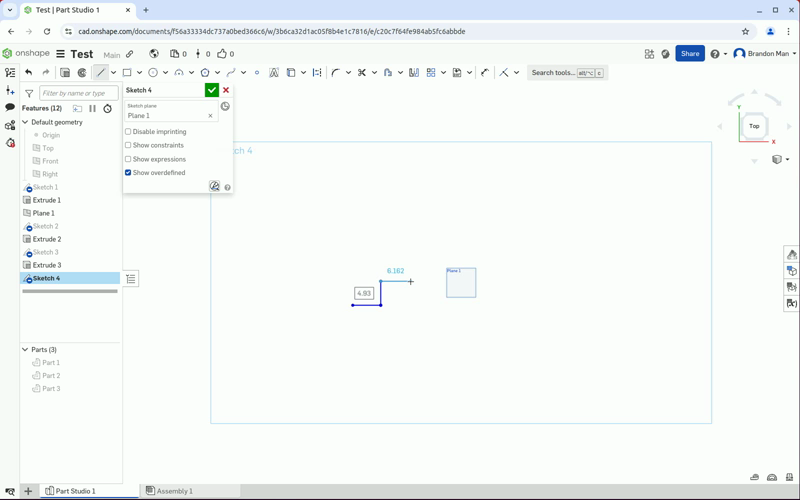
mouse_move(352, 281)
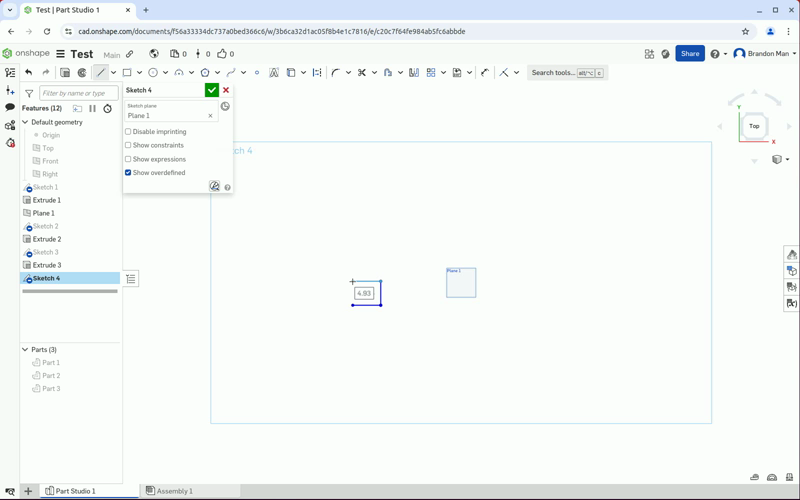
click(352, 281)
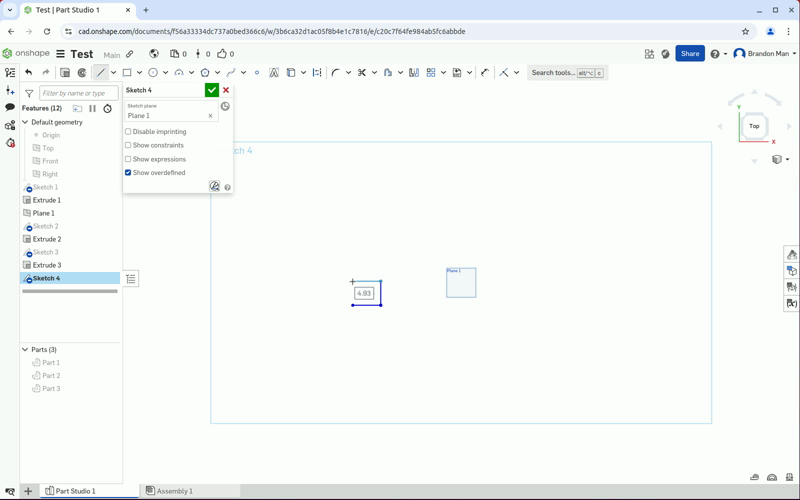
key_up(shift)
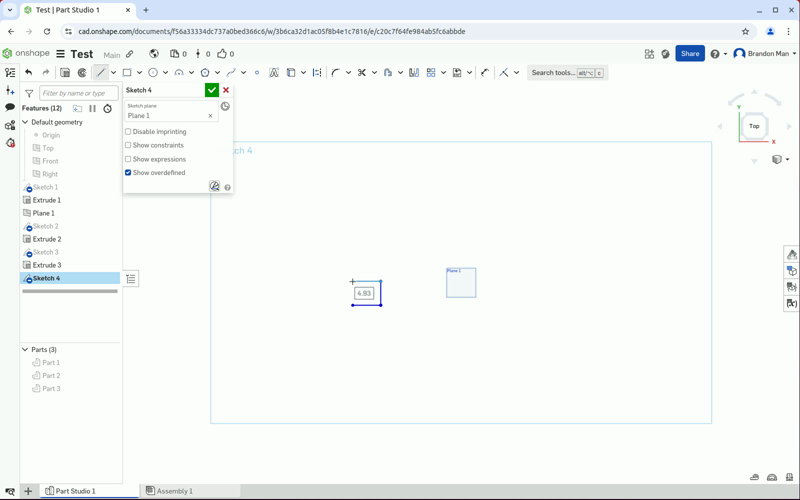
mouse_move(382, 281)
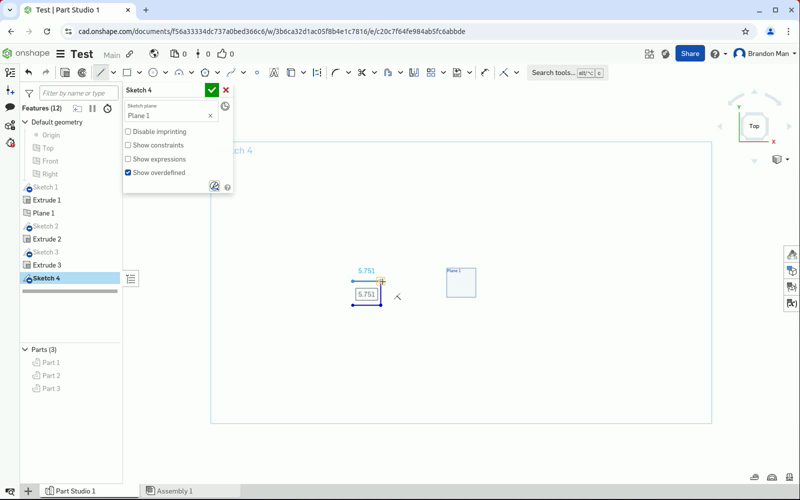
key_down(shift)
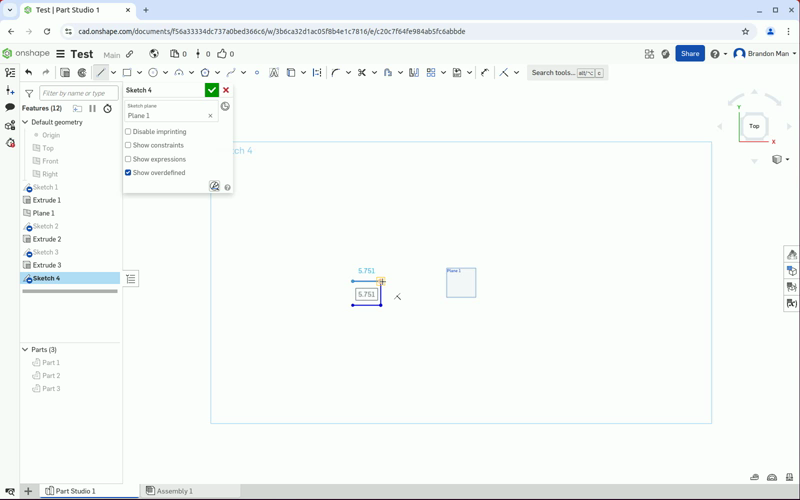
mouse_move(352, 305)
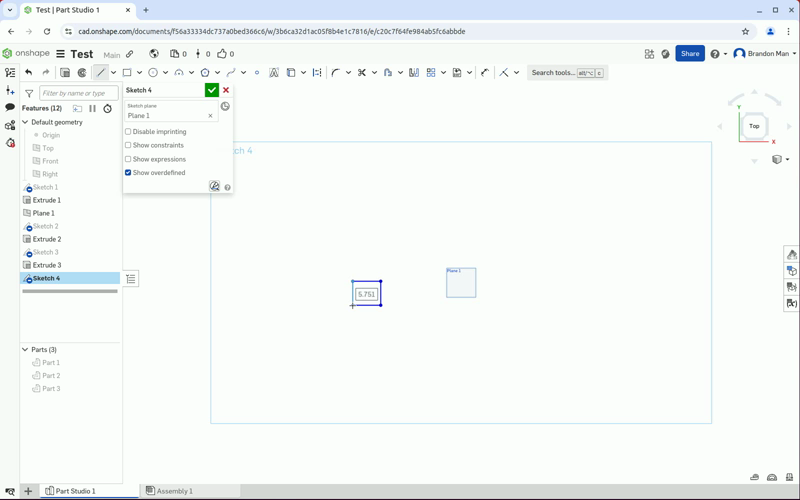
key_up(shift)
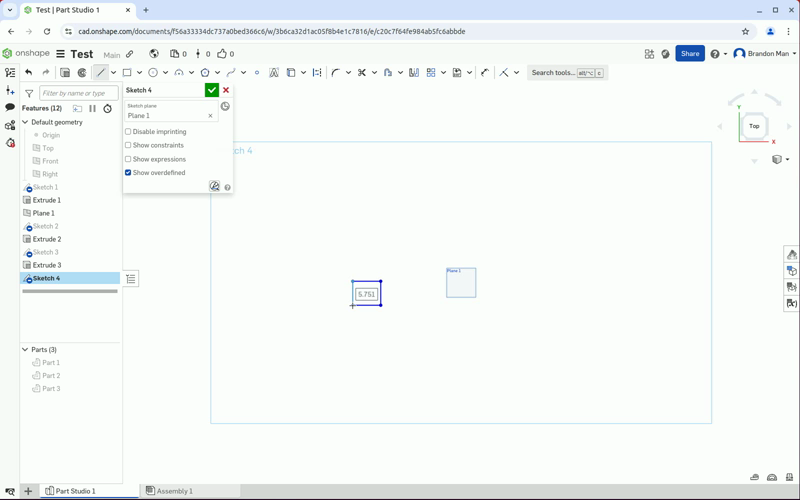
click(352, 305)
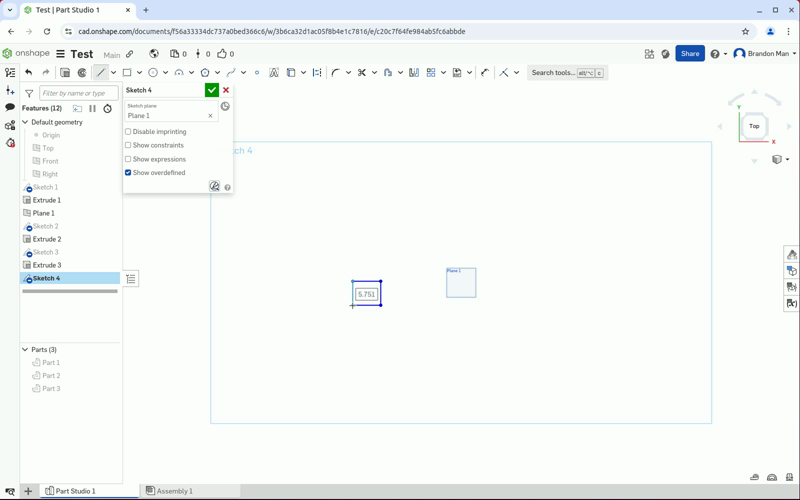
key(esc)
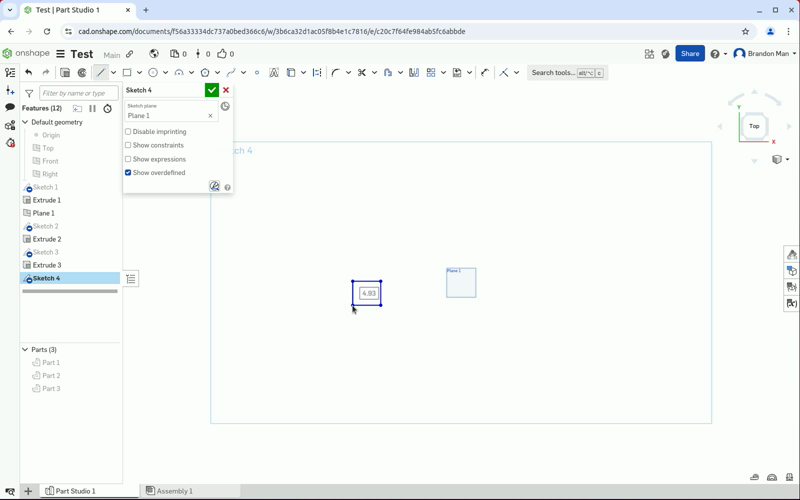
mouse_move(358, 281)
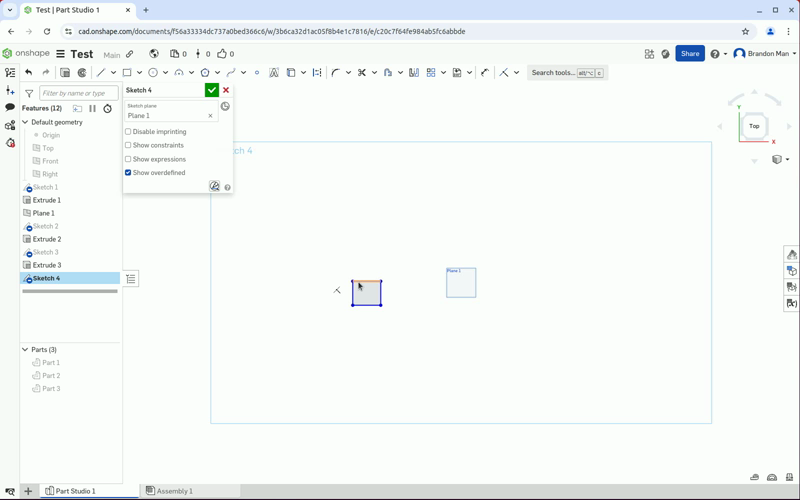
scroll(6)
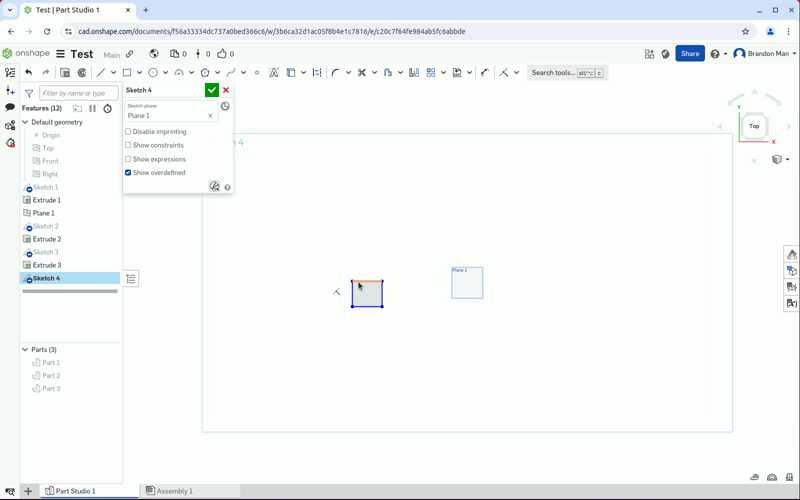
scroll(6)
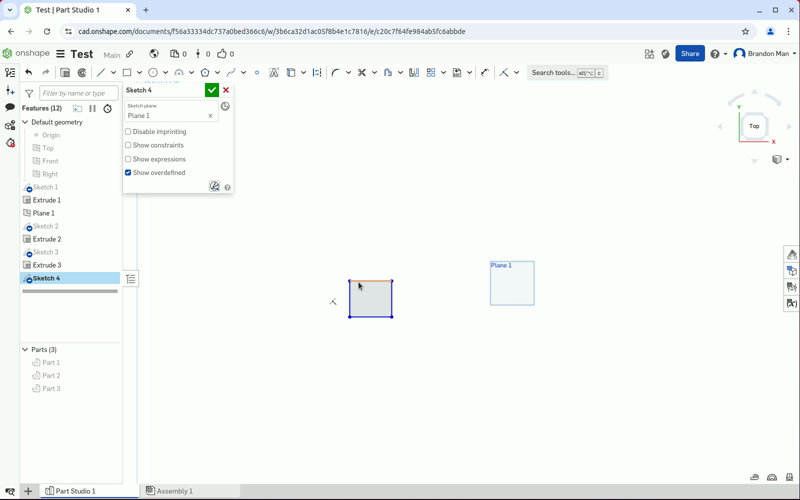
scroll(6)
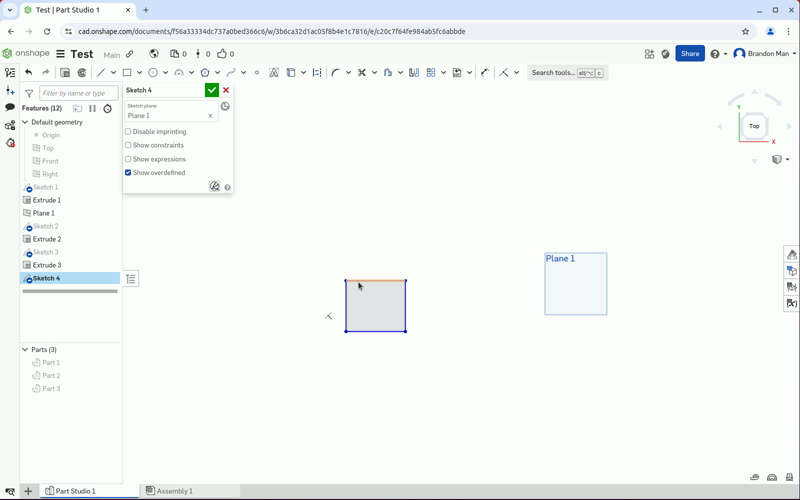
scroll(6)
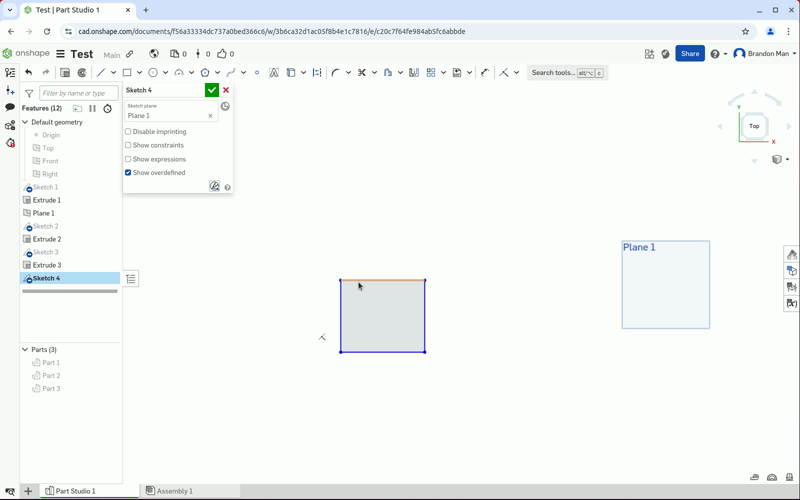
scroll(6)
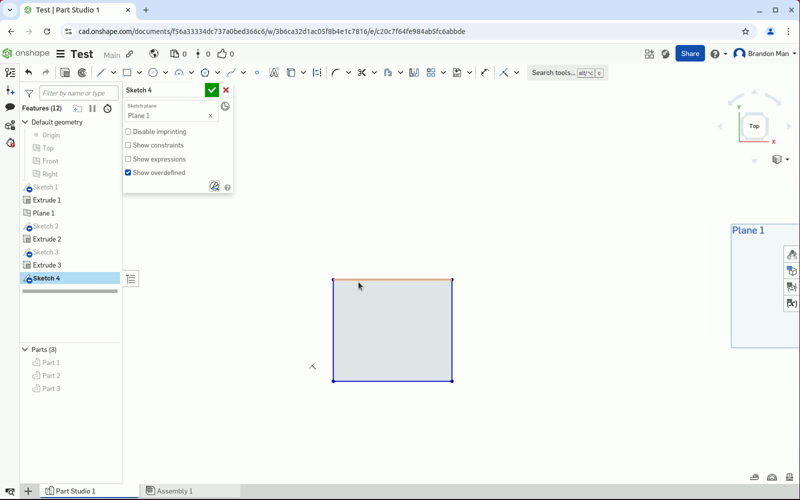
scroll(6)
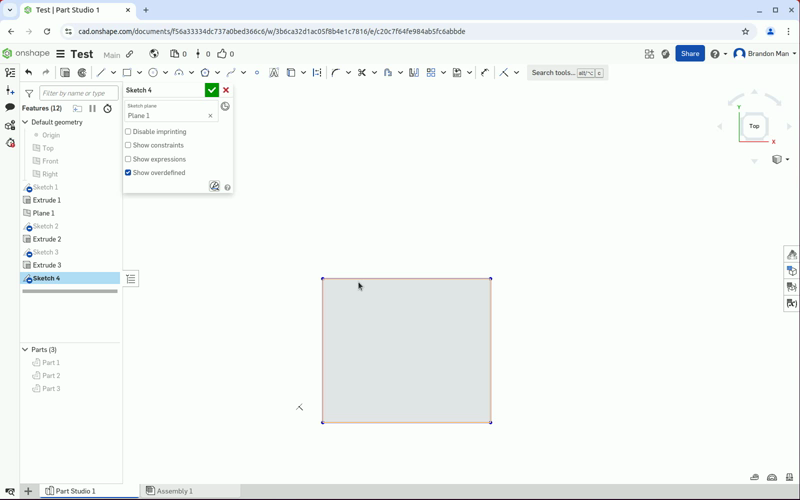
scroll(6)
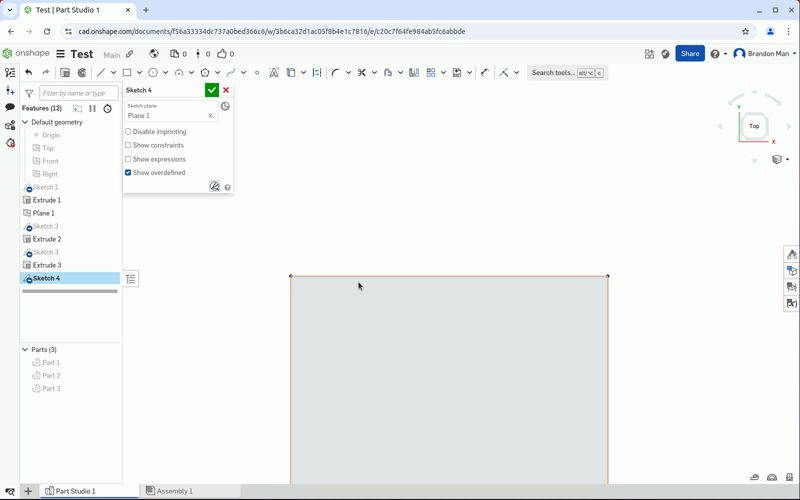
click(358, 281)
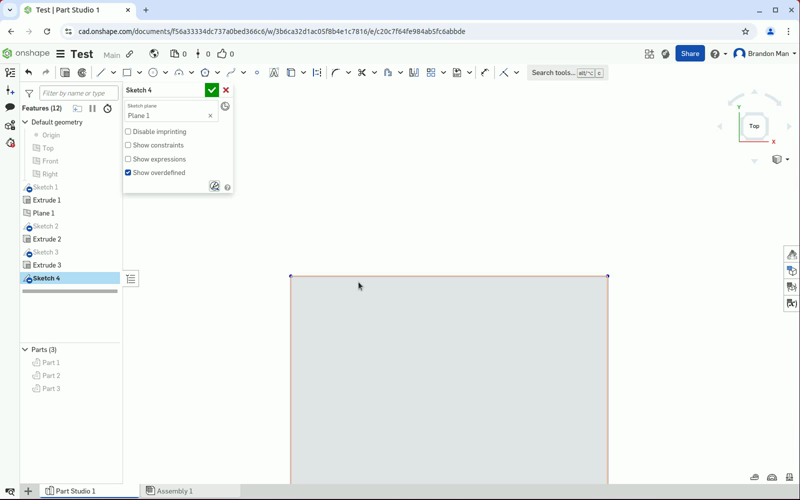
scroll(-6)
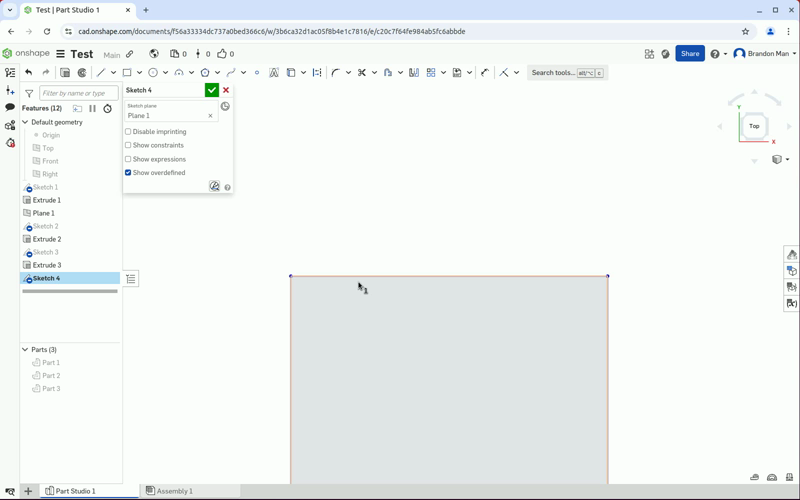
scroll(-6)
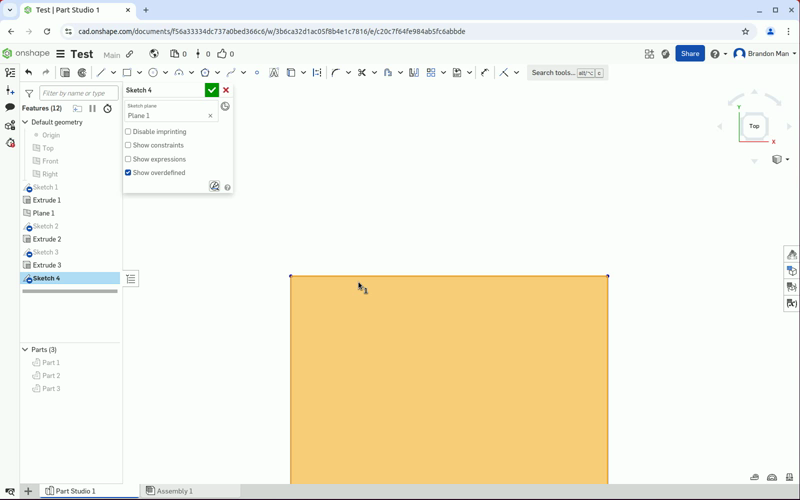
scroll(-6)
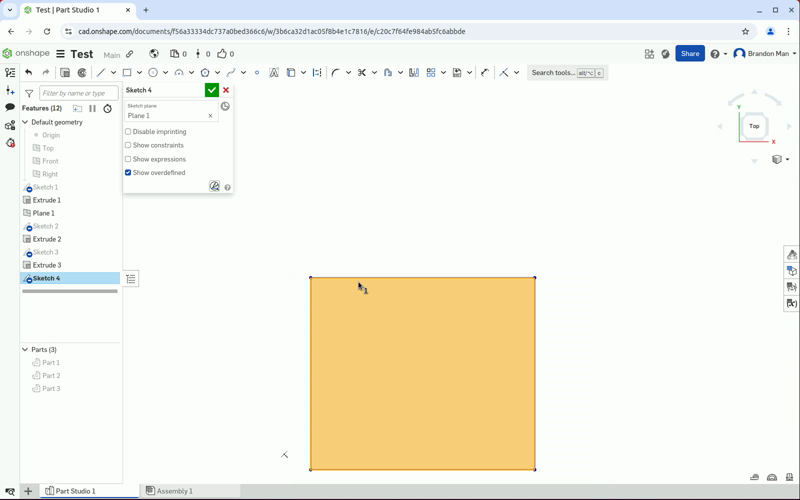
scroll(-6)
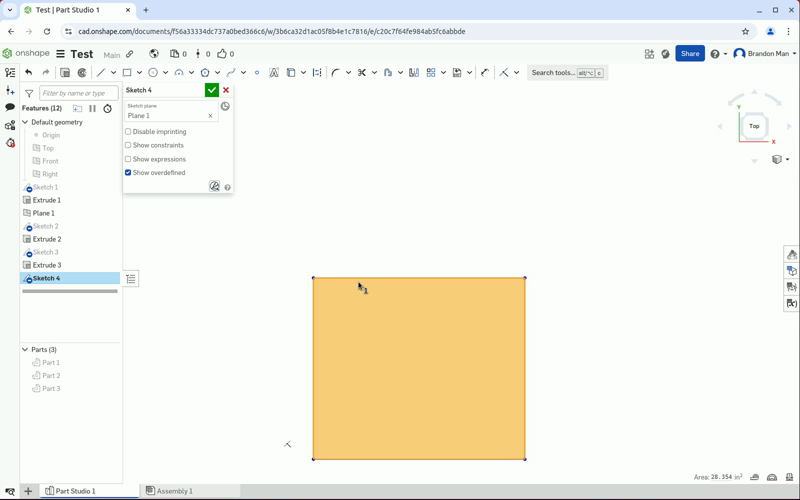
scroll(-6)
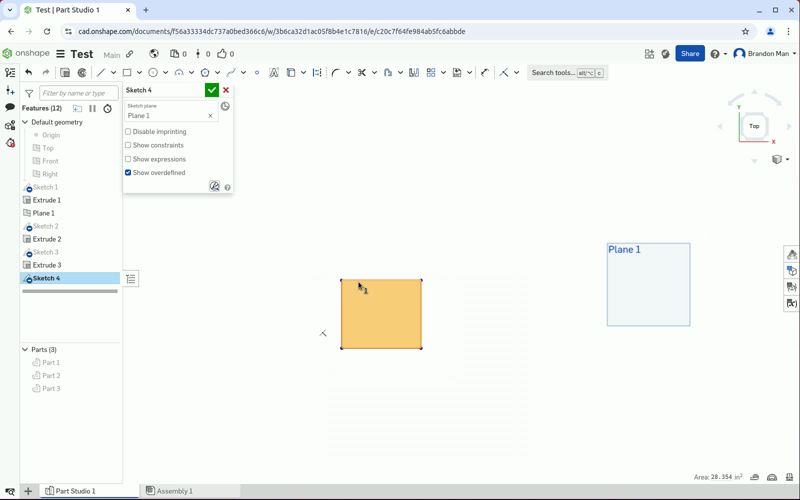
scroll(-6)
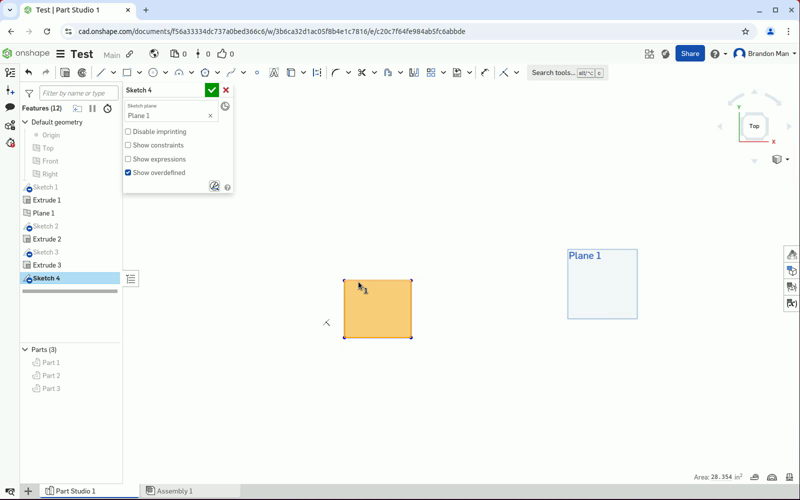
scroll(-6)
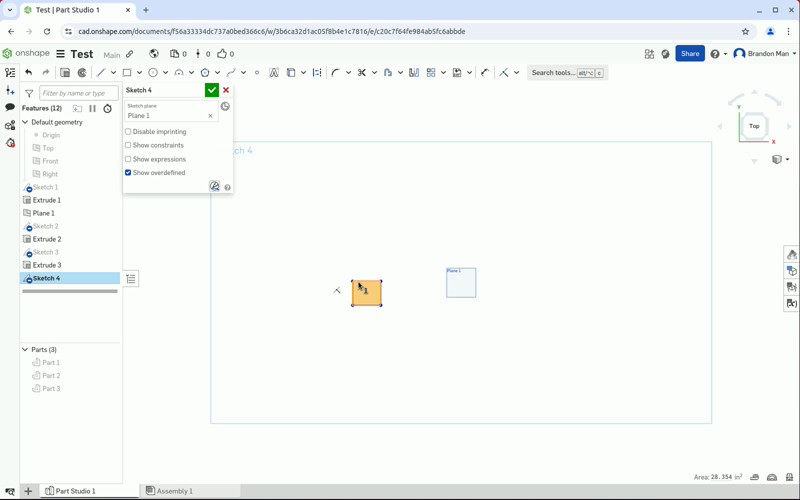
mouse_move(73, 352)
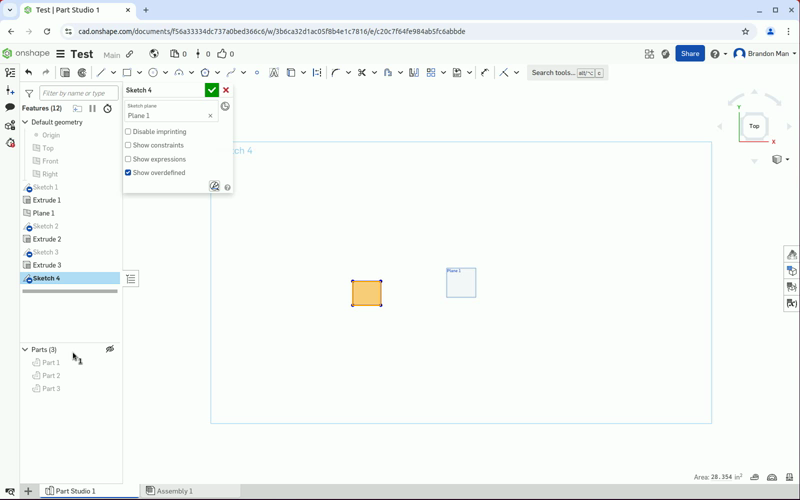
key(shift+y)
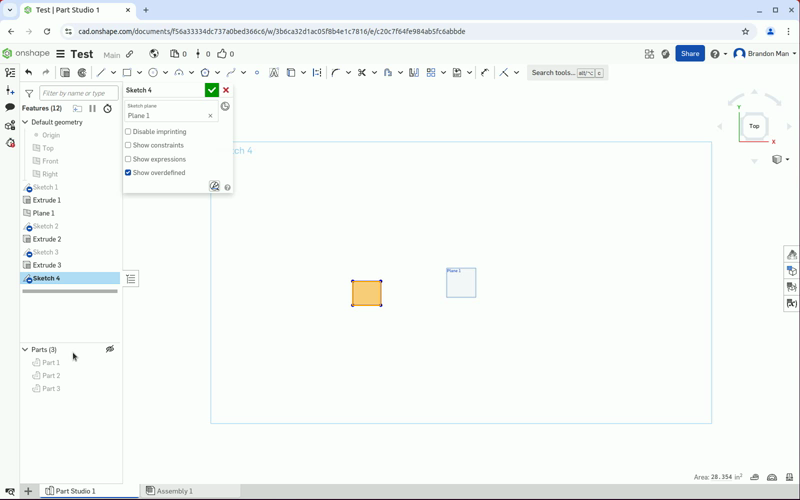
key(shift+e)
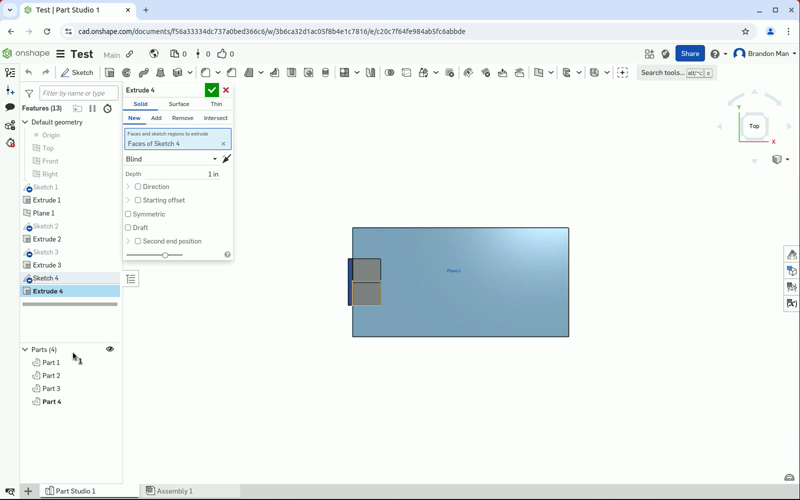
mouse_move(143, 106)
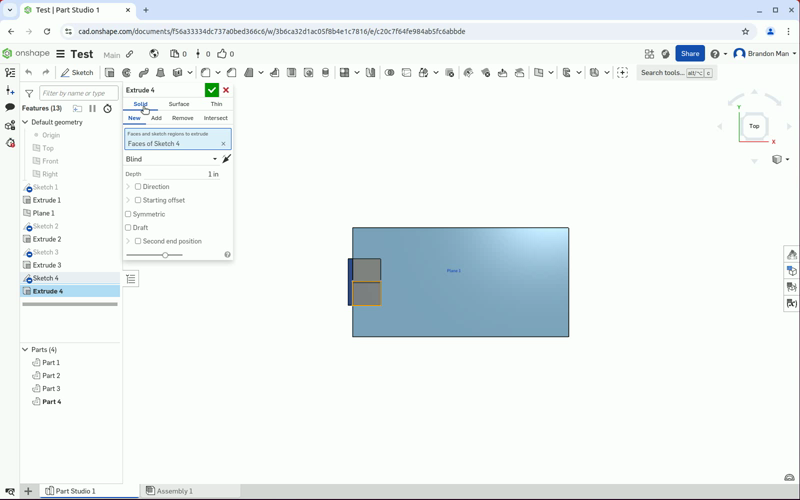
click(143, 106)
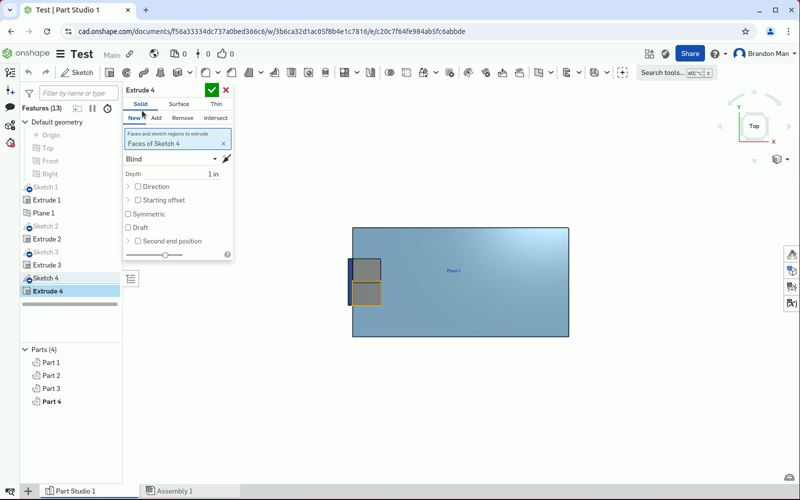
mouse_move(137, 120)
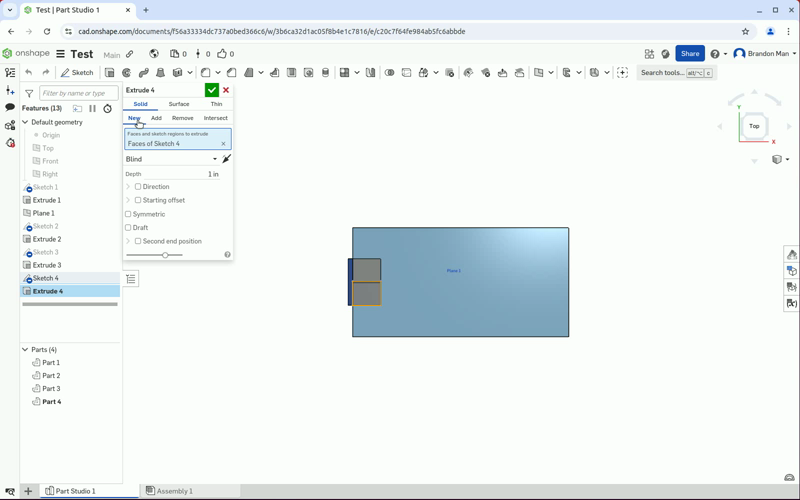
click(137, 120)
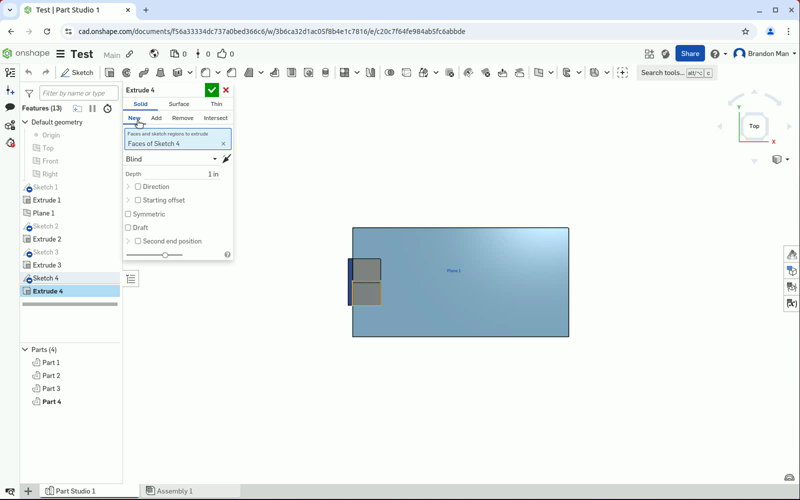
key(tab, 4)
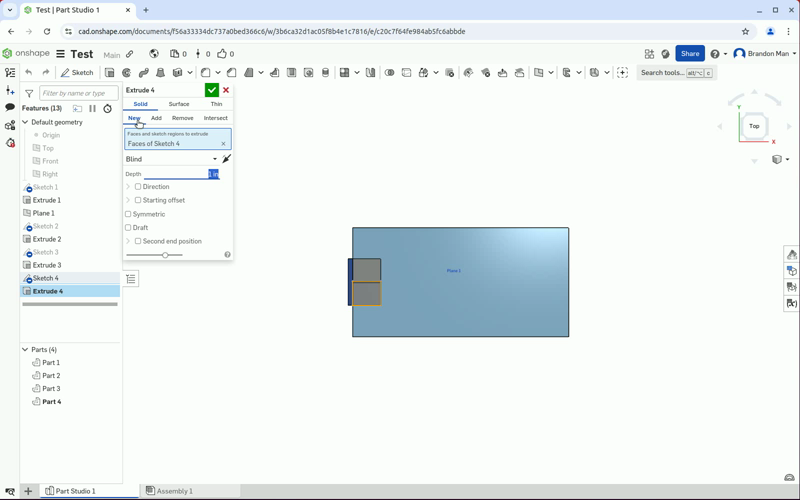
text(3.851)
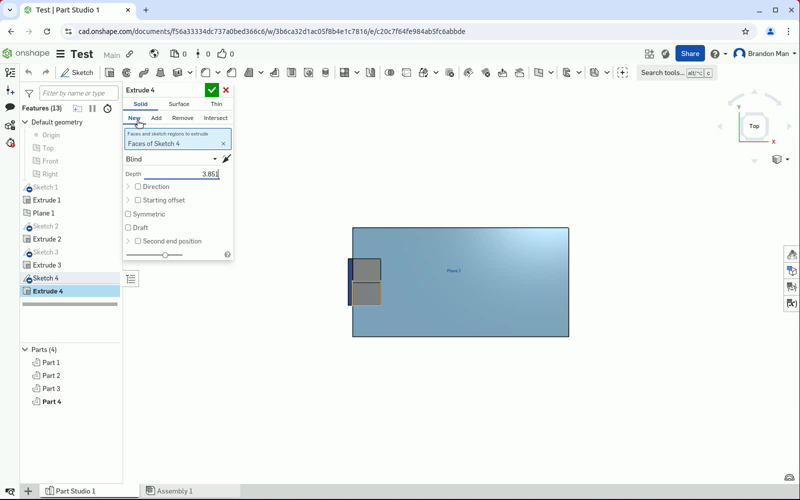
key(enter)
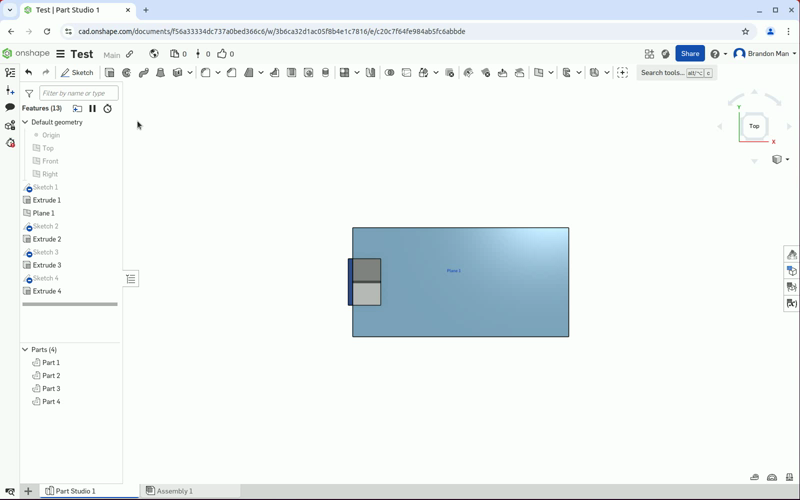
key(shift+h)
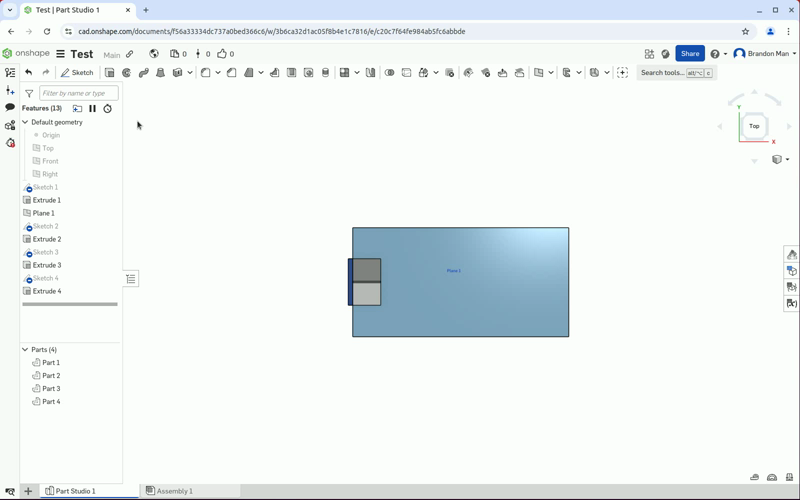
key(shift+h)
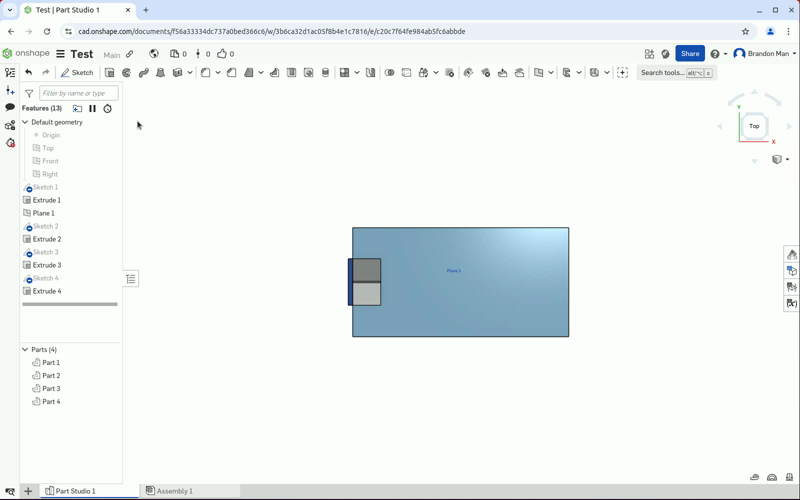
mouse_move(73, 189)
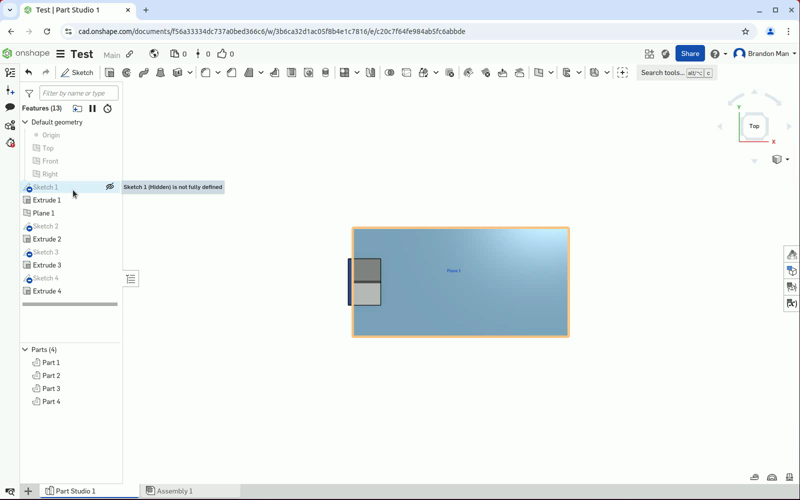
click(73, 189)
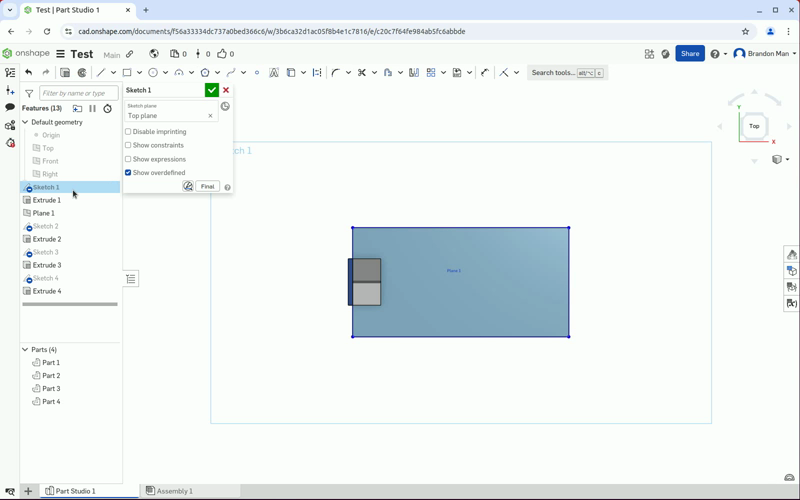
mouse_move(229, 92)
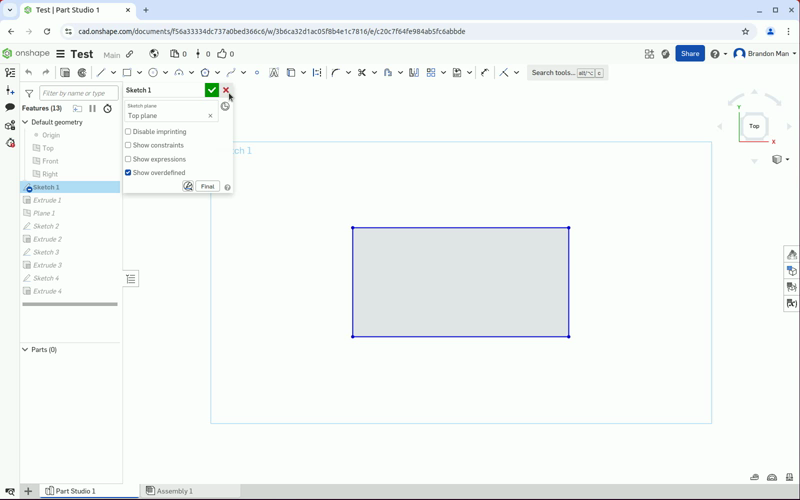
click(229, 92)
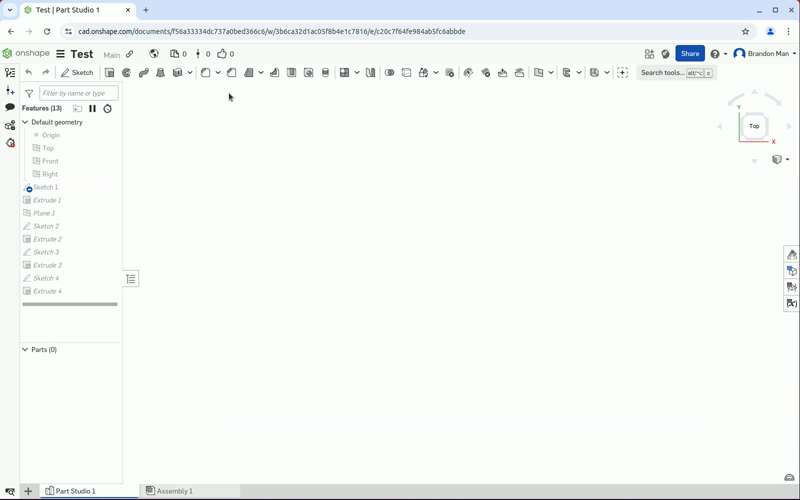
key(shift+s)
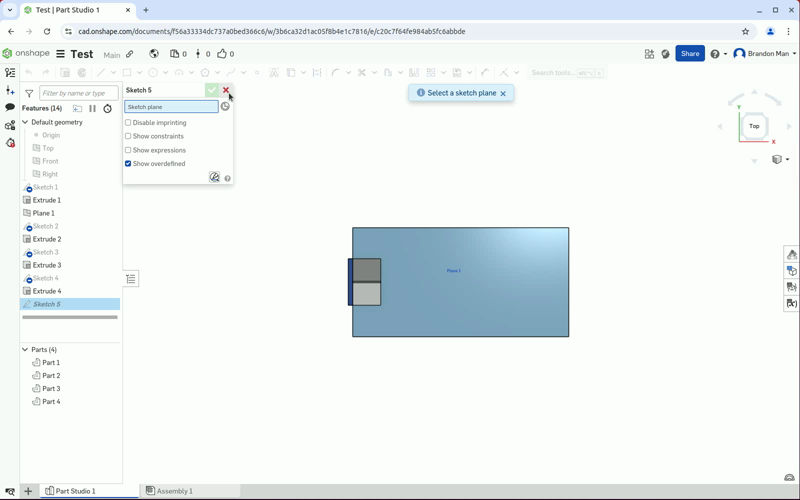
mouse_move(73, 215)
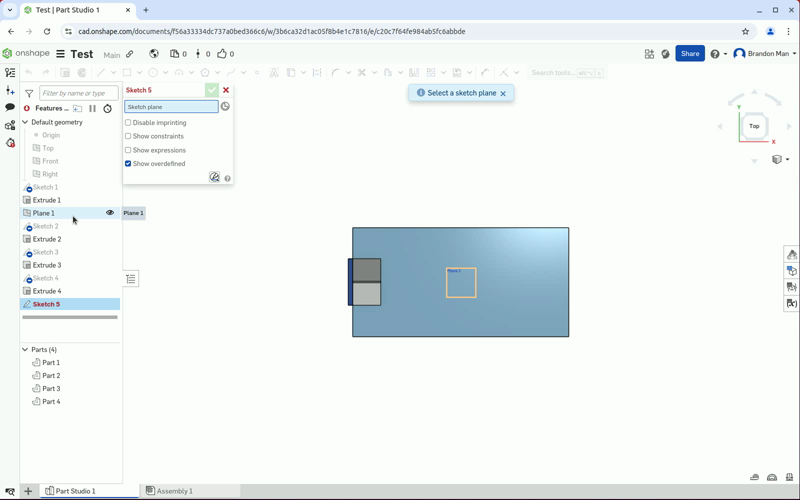
click(73, 215)
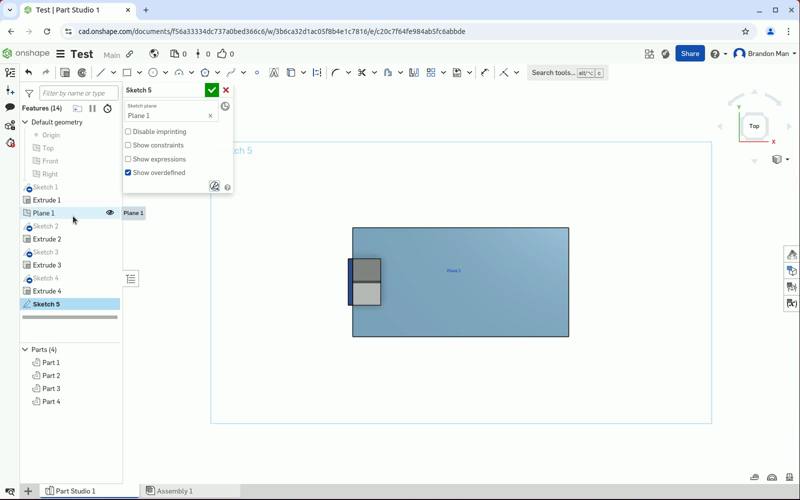
mouse_move(73, 352)
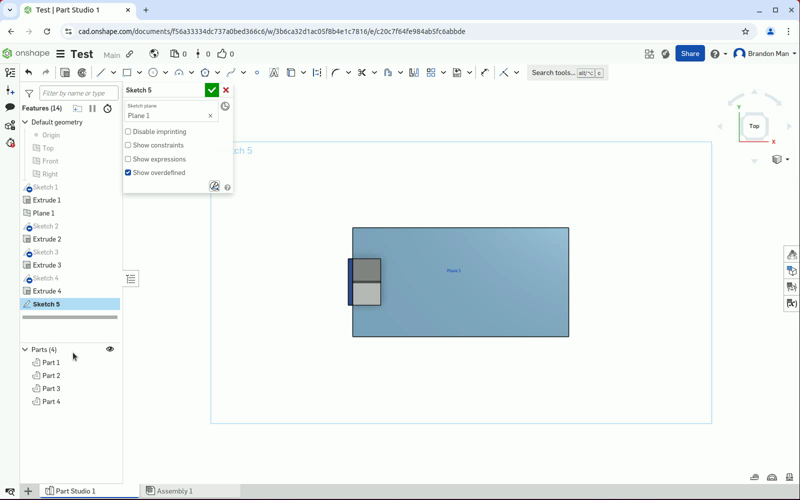
key(y)
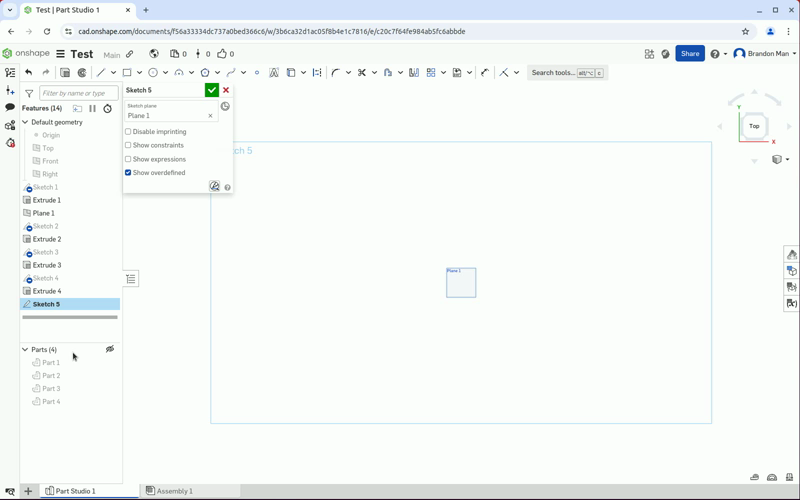
key(l)
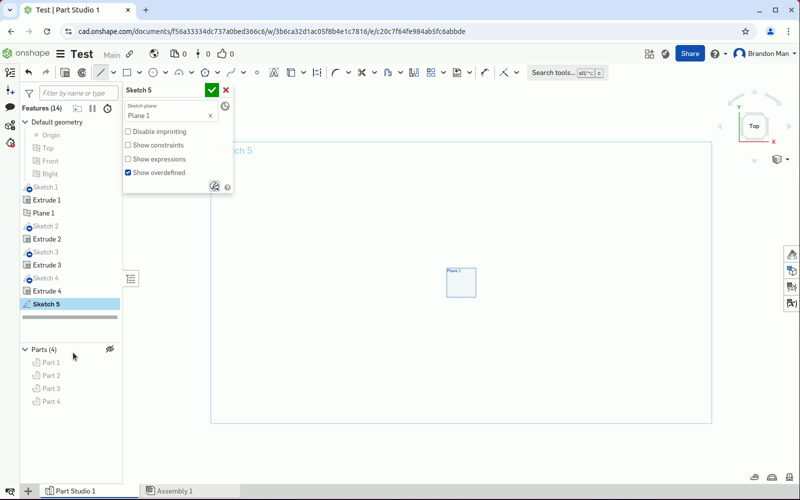
key_down(shift)
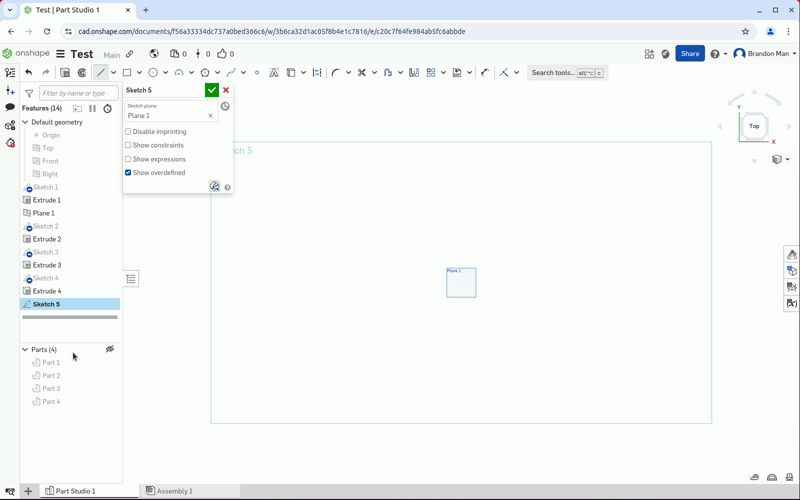
mouse_move(538, 282)
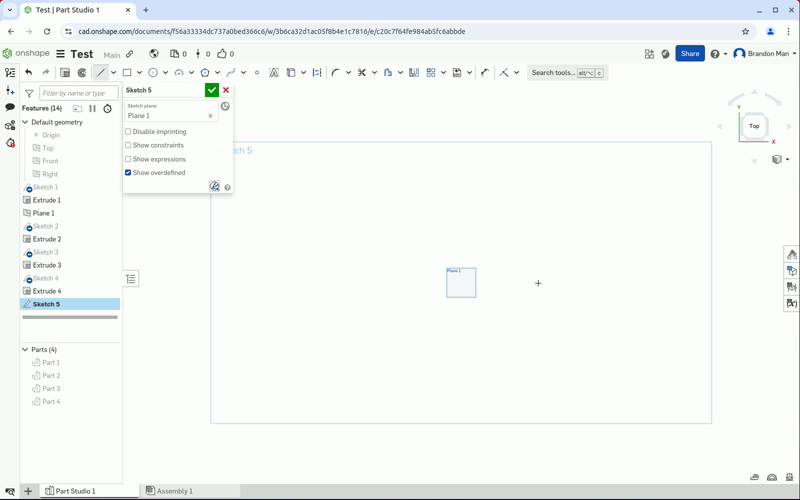
click(538, 282)
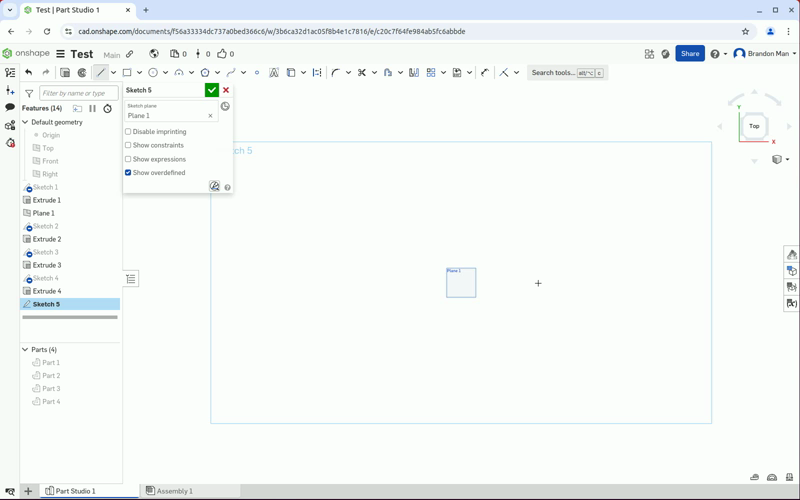
key_up(shift)
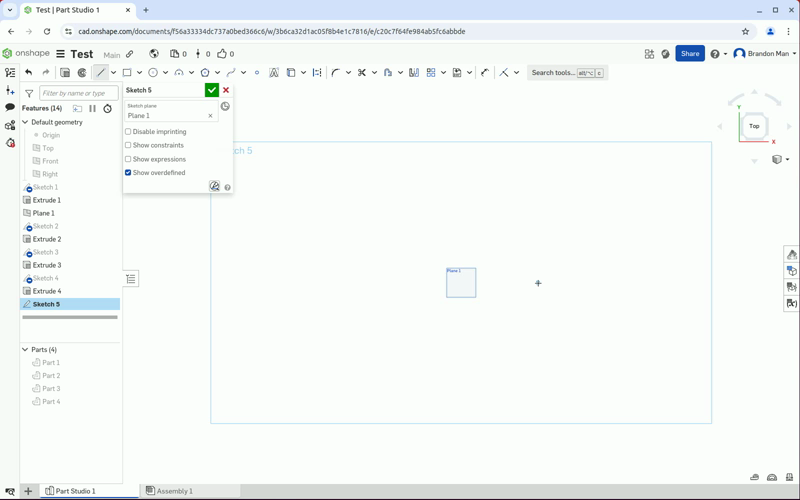
key_down(shift)
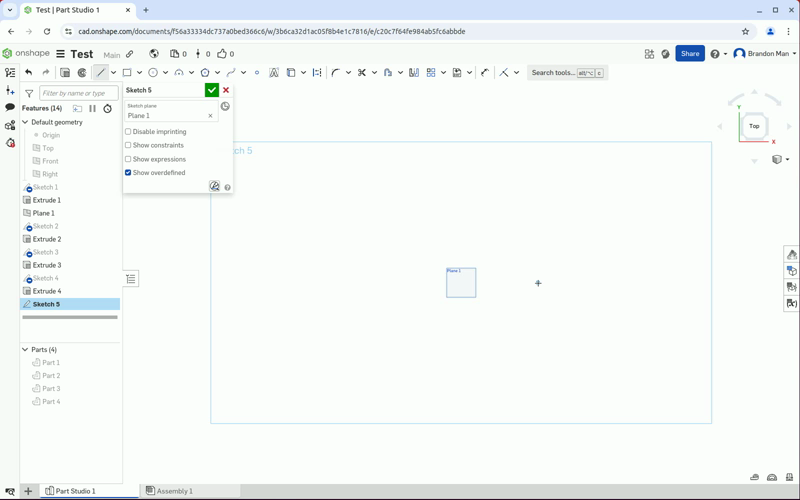
mouse_move(568, 282)
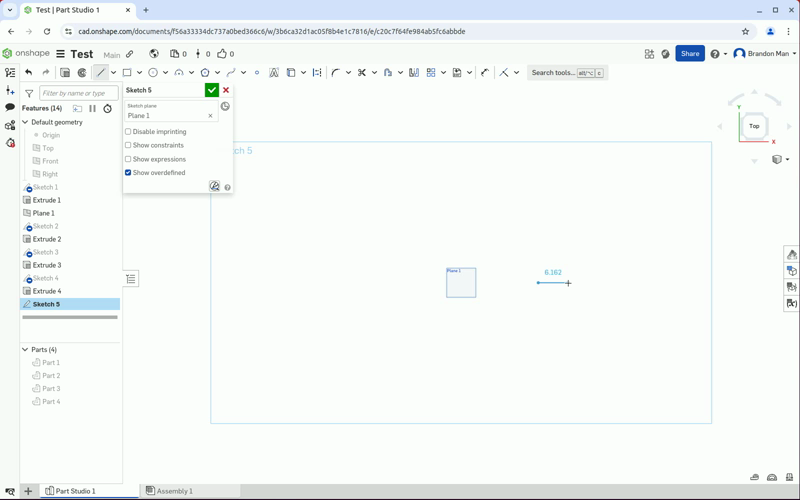
mouse_move(552, 282)
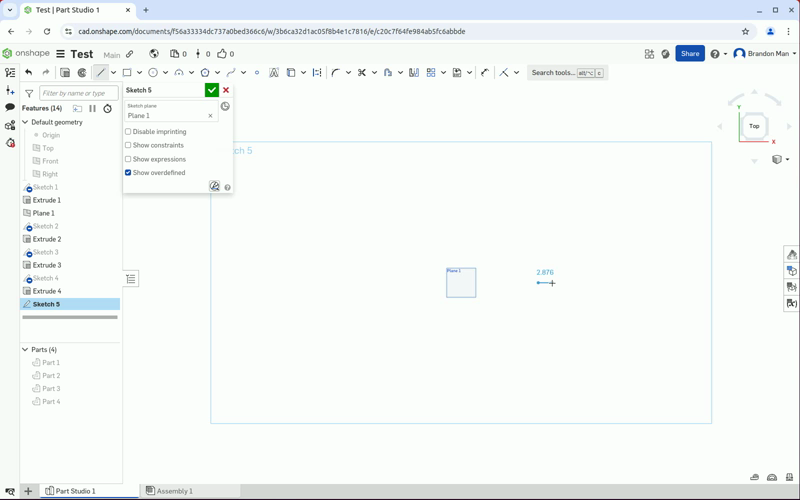
click(552, 282)
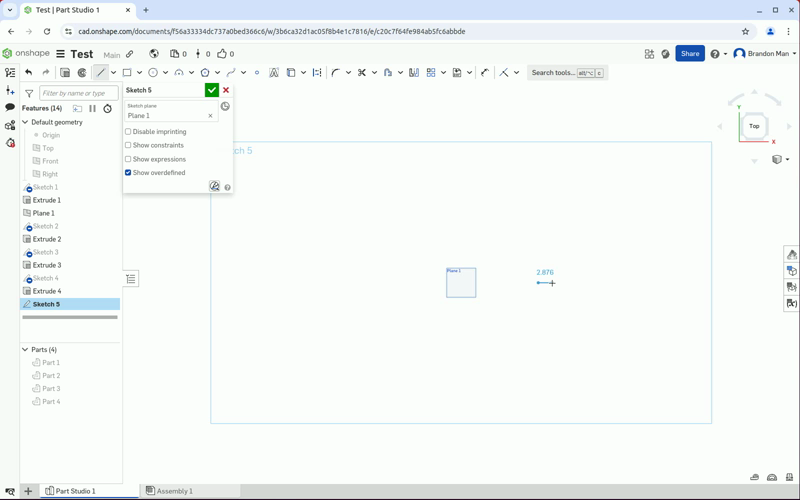
key_up(shift)
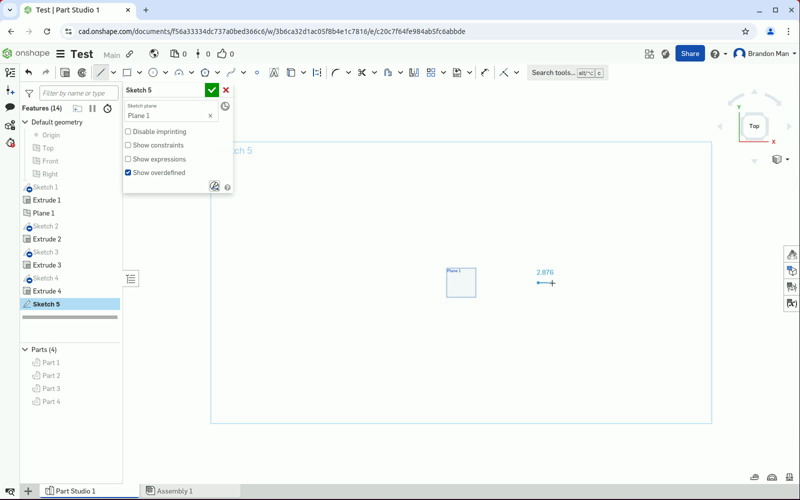
key_down(shift)
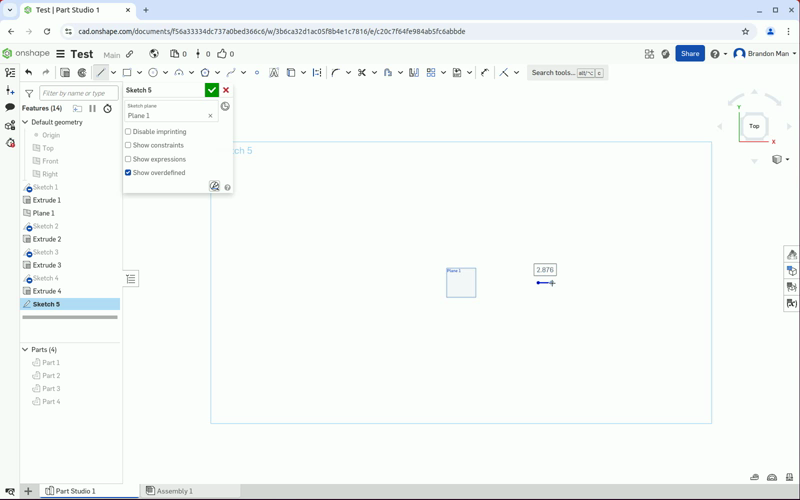
mouse_move(582, 282)
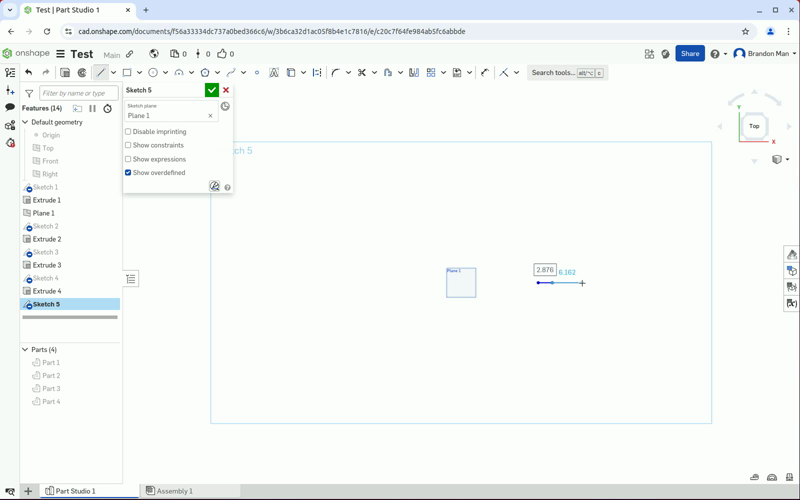
mouse_move(552, 273)
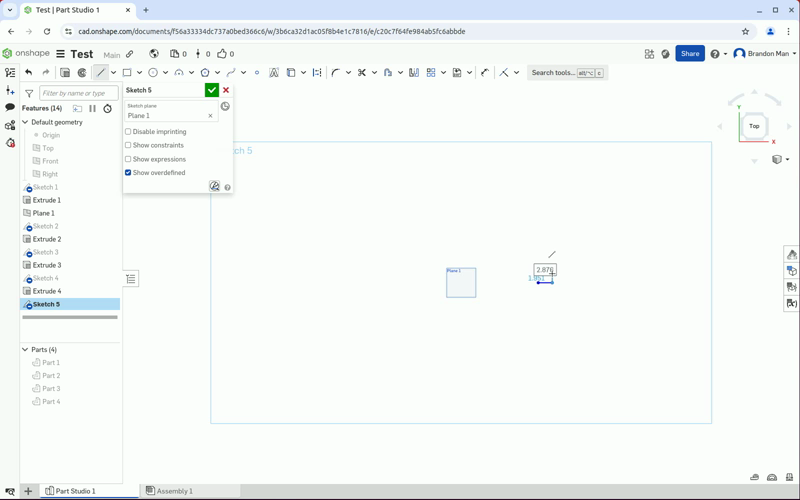
click(552, 273)
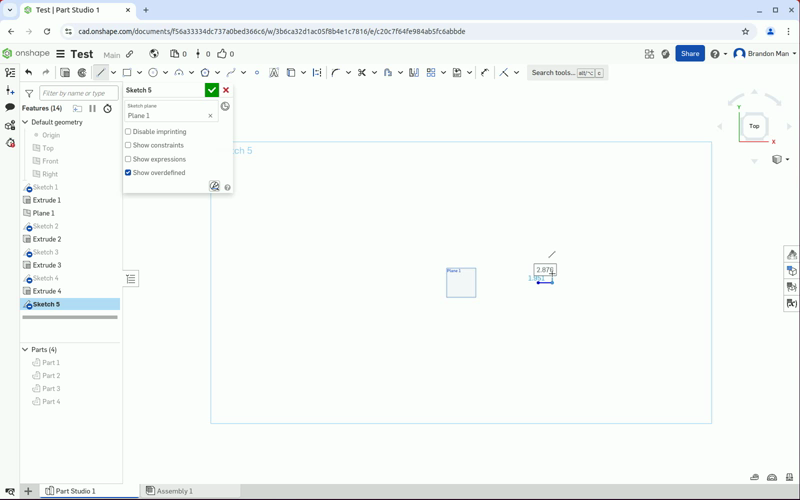
key_up(shift)
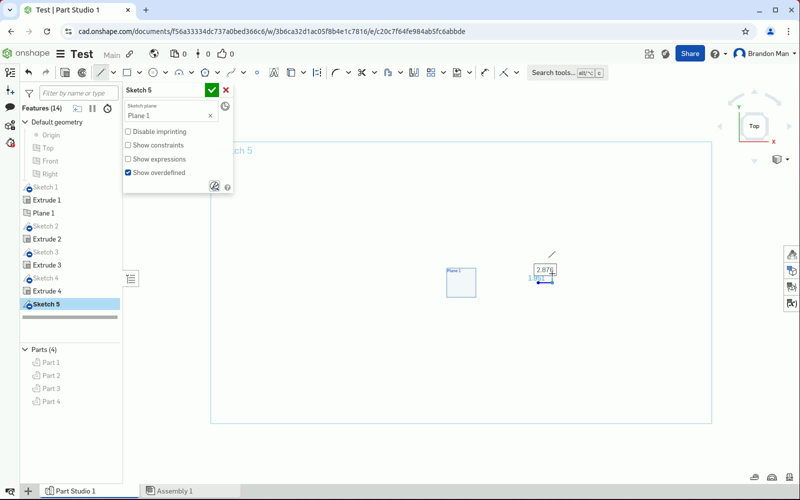
key_down(shift)
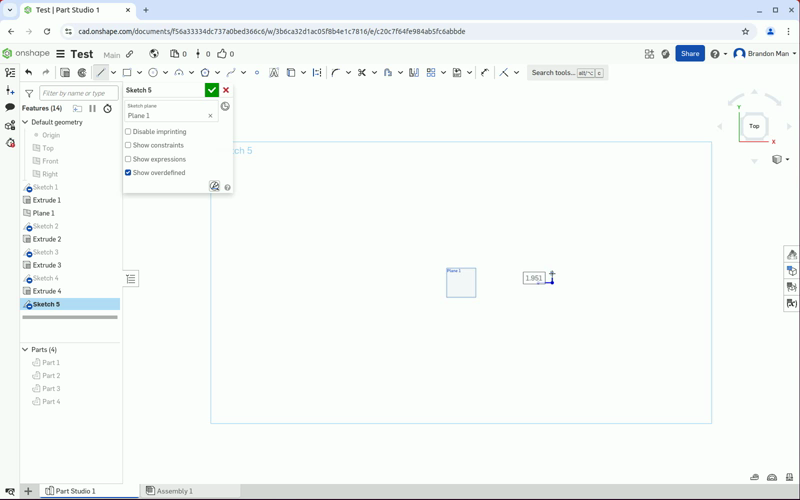
mouse_move(582, 273)
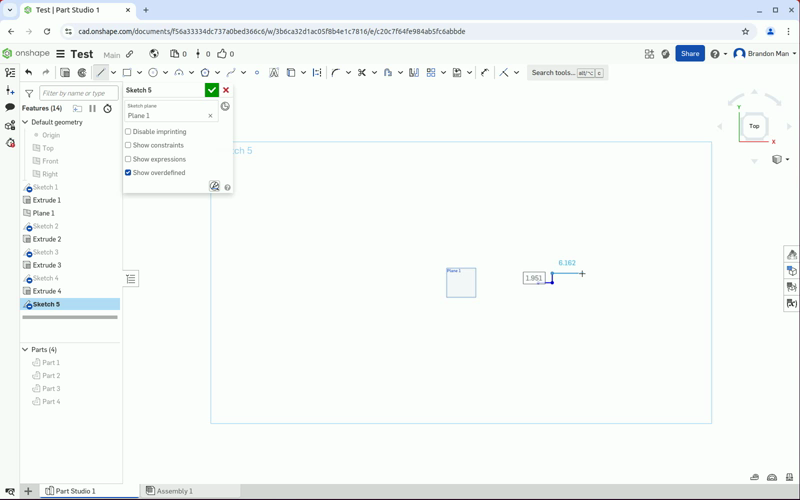
mouse_move(538, 273)
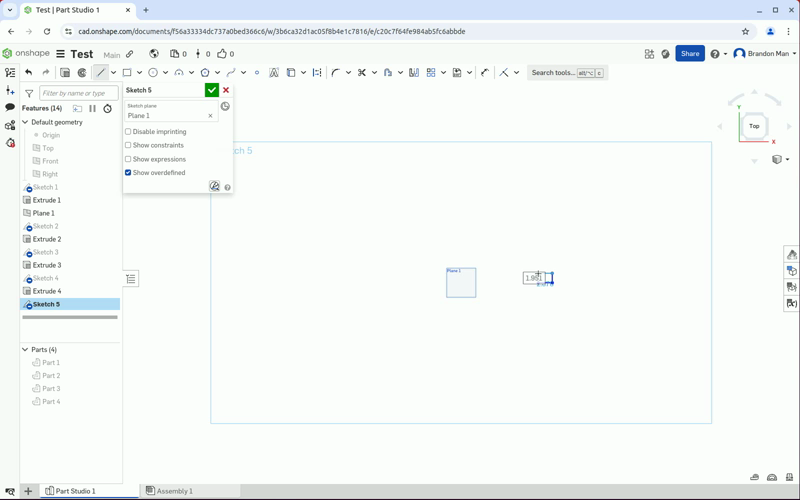
click(538, 273)
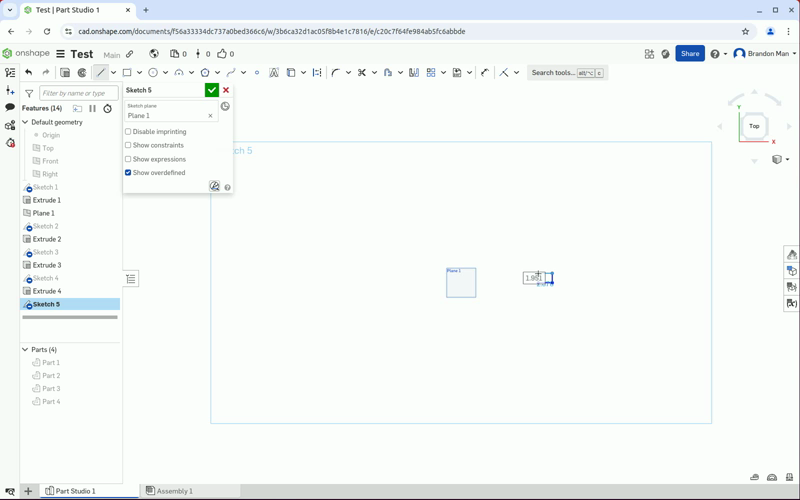
key_up(shift)
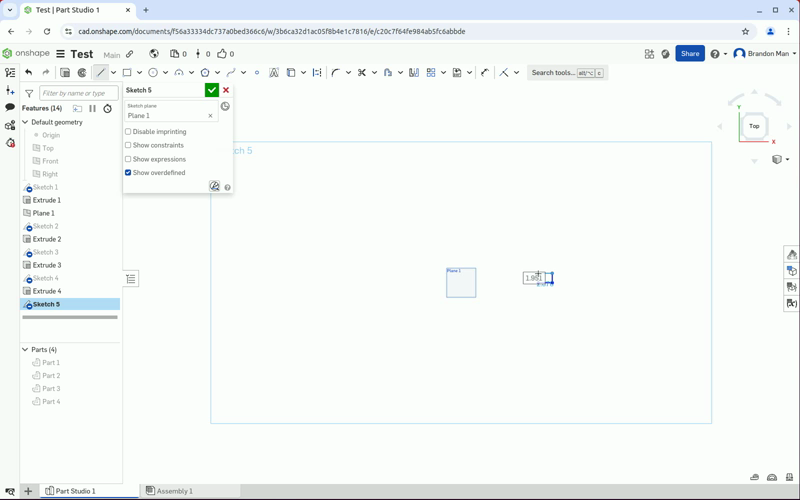
mouse_move(568, 273)
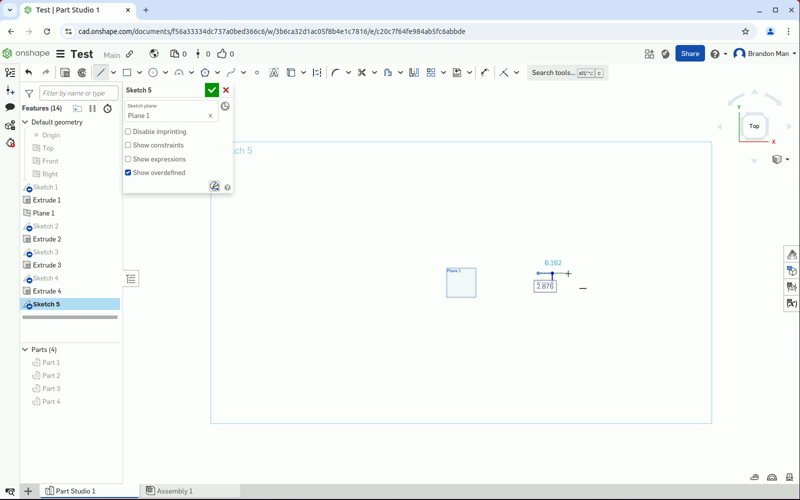
key_down(shift)
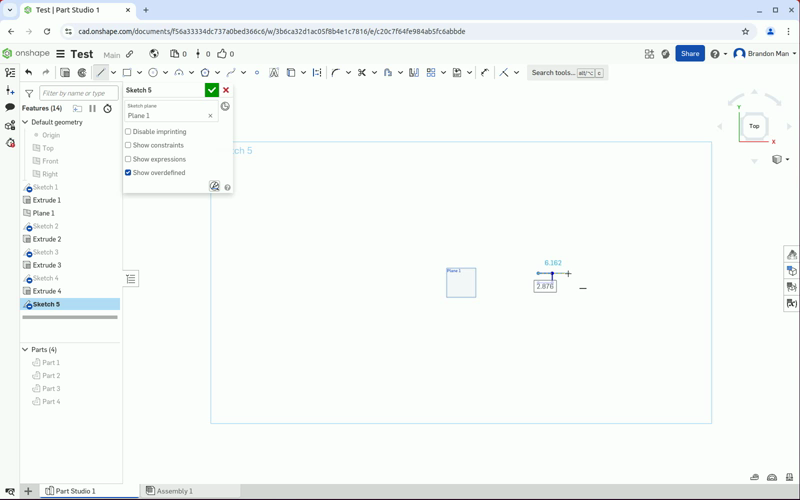
mouse_move(538, 282)
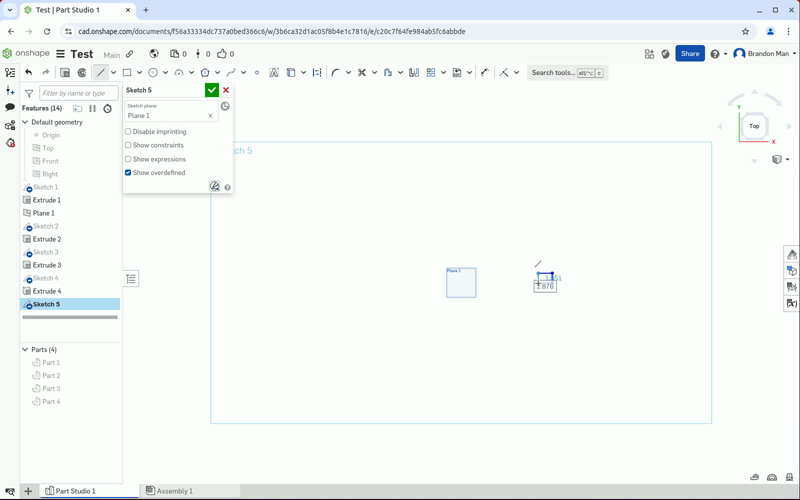
key_up(shift)
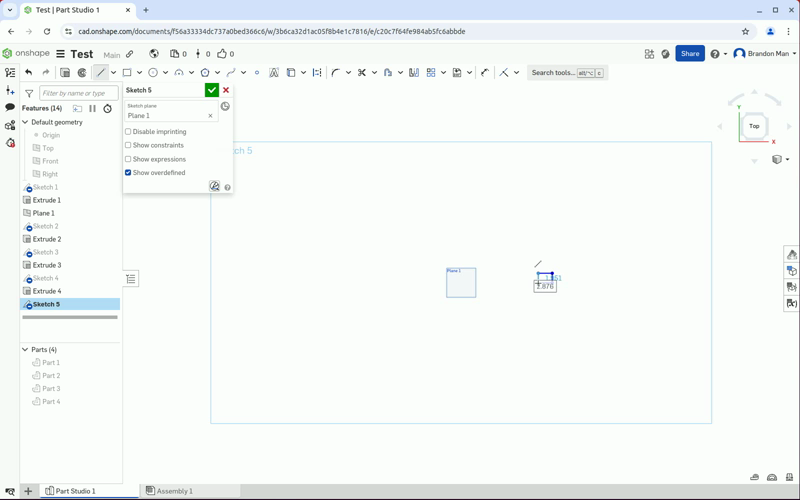
click(538, 282)
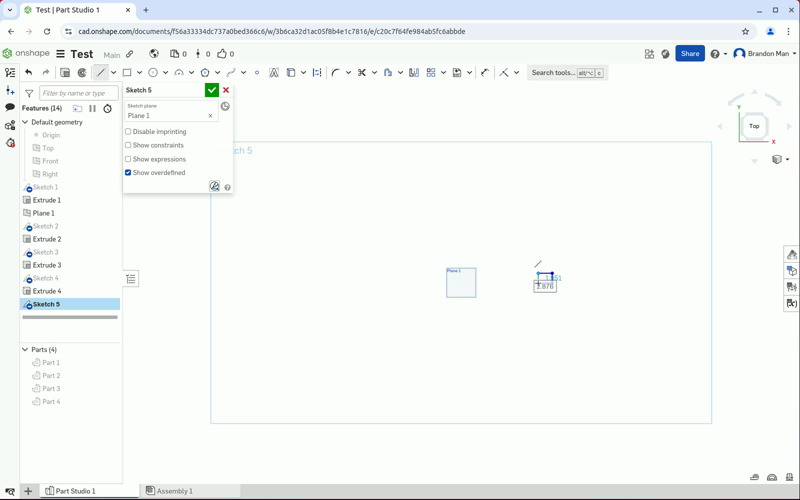
key(esc)
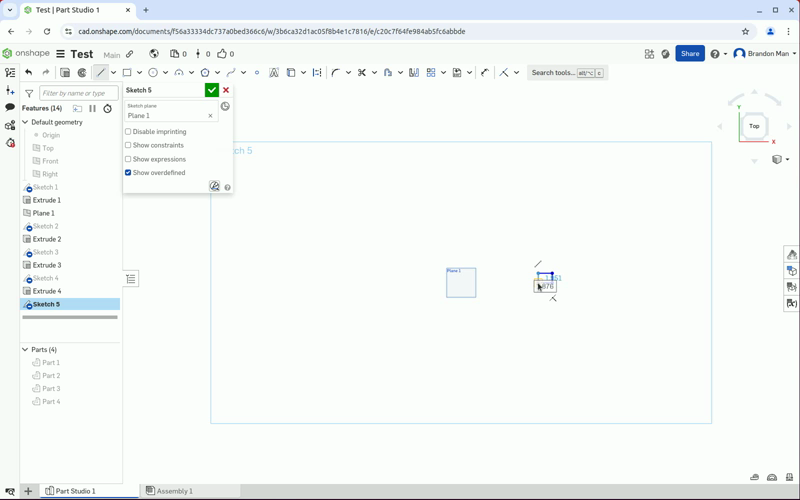
mouse_move(545, 281)
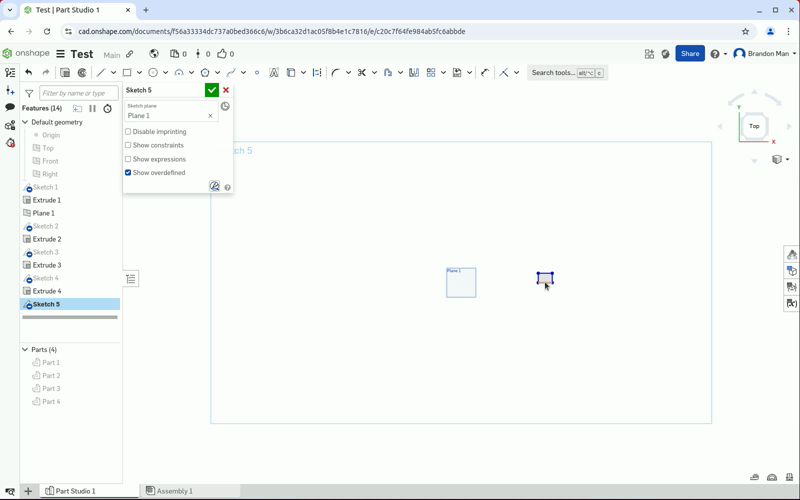
scroll(6)
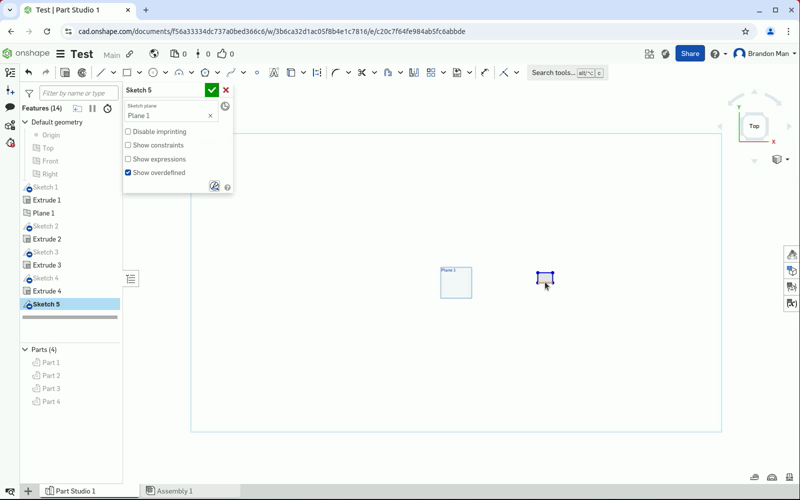
scroll(6)
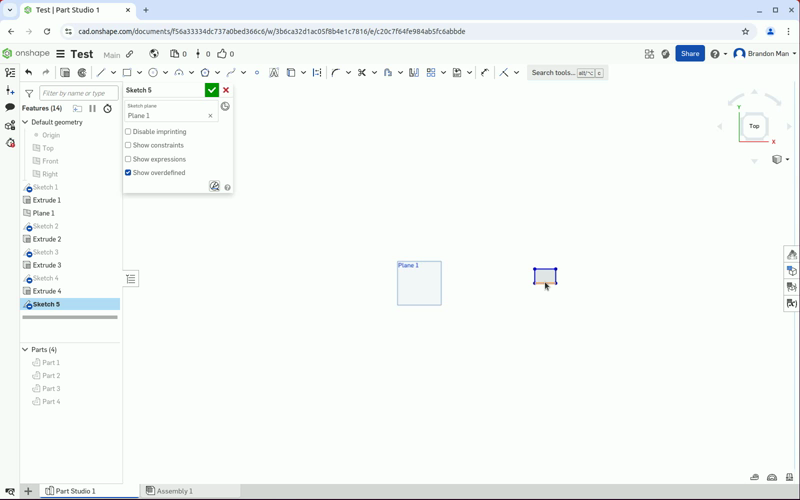
scroll(6)
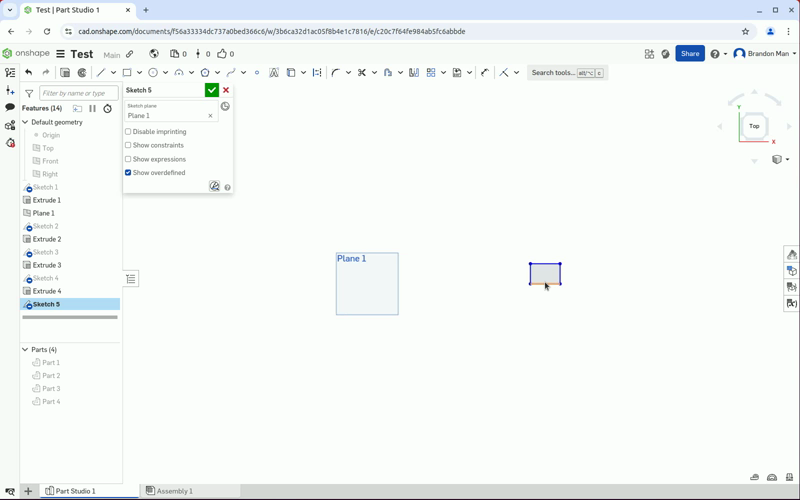
scroll(6)
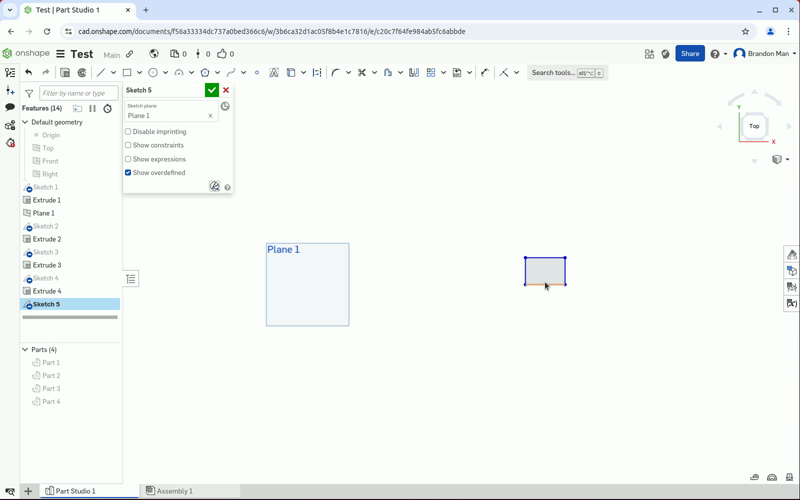
scroll(6)
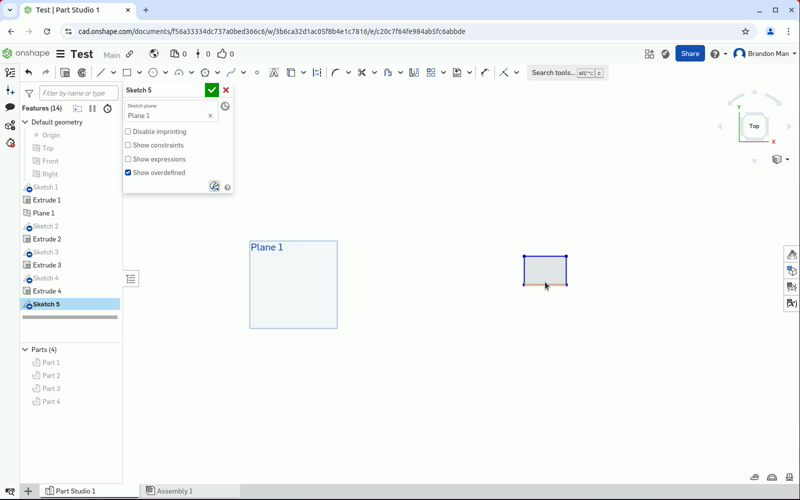
scroll(6)
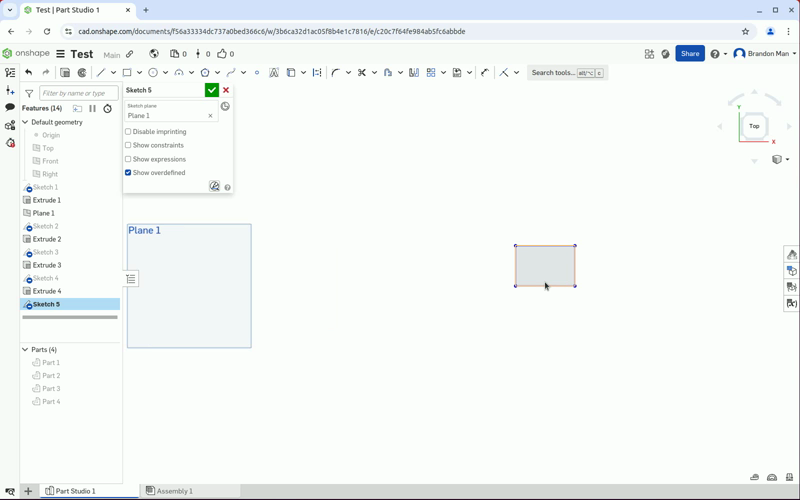
scroll(6)
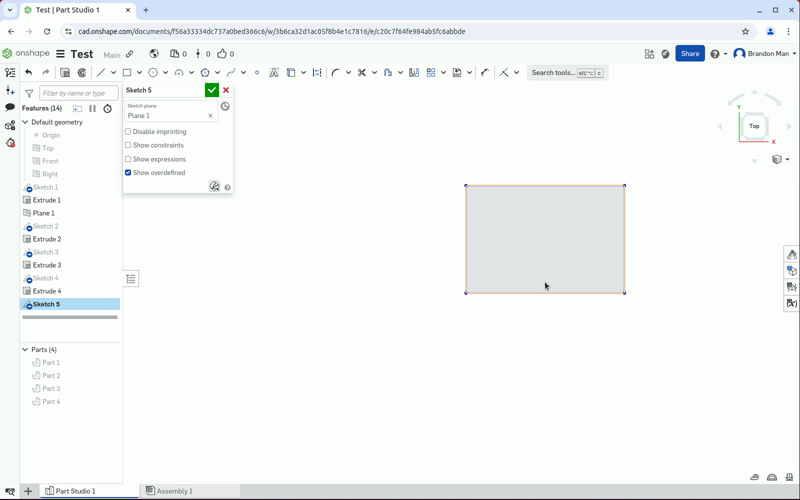
click(545, 281)
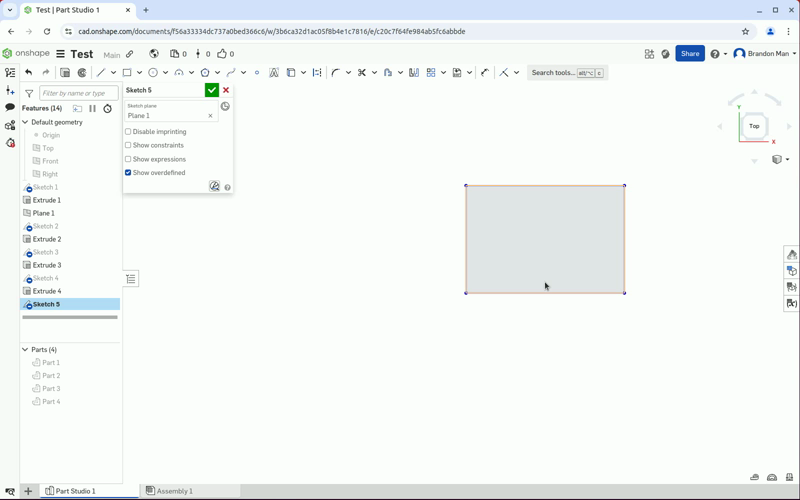
scroll(-6)
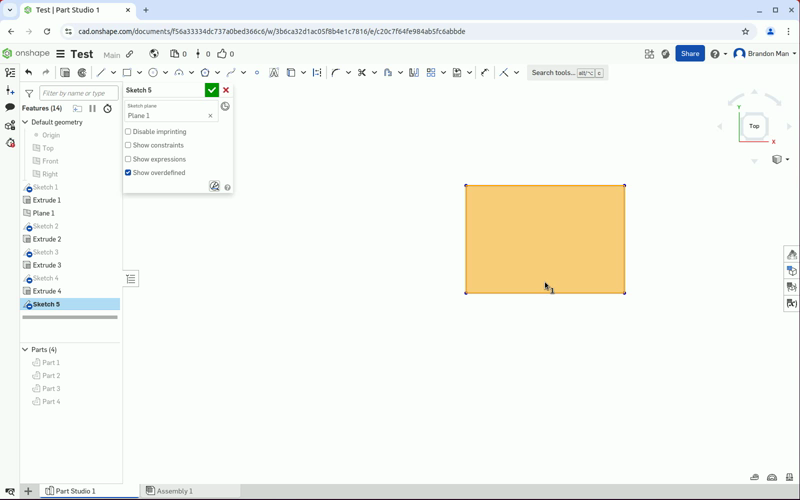
scroll(-6)
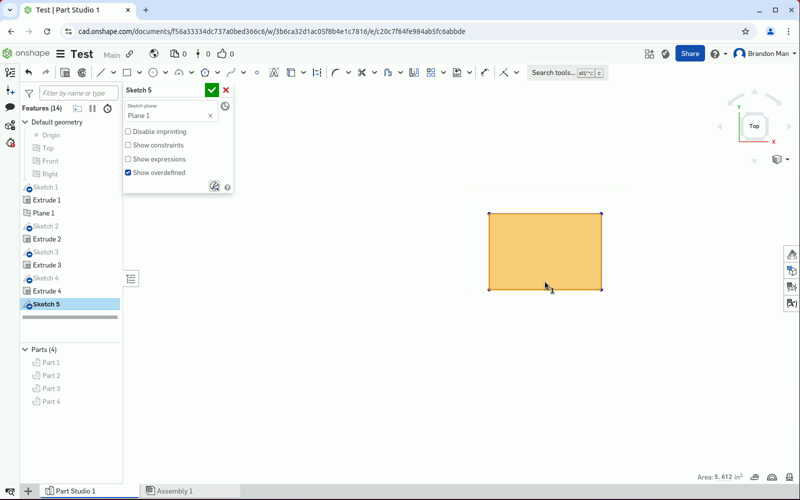
scroll(-6)
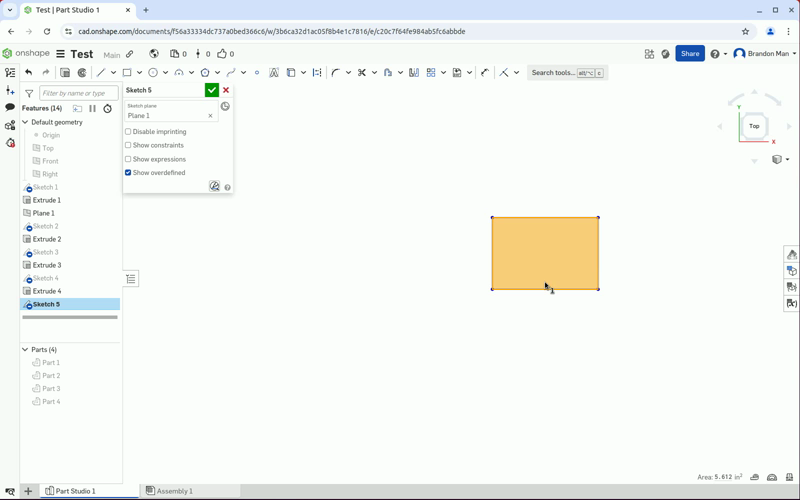
scroll(-6)
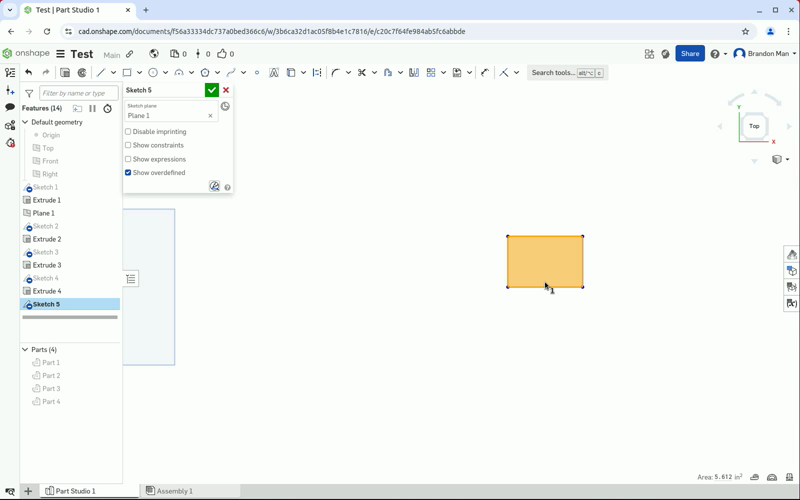
scroll(-6)
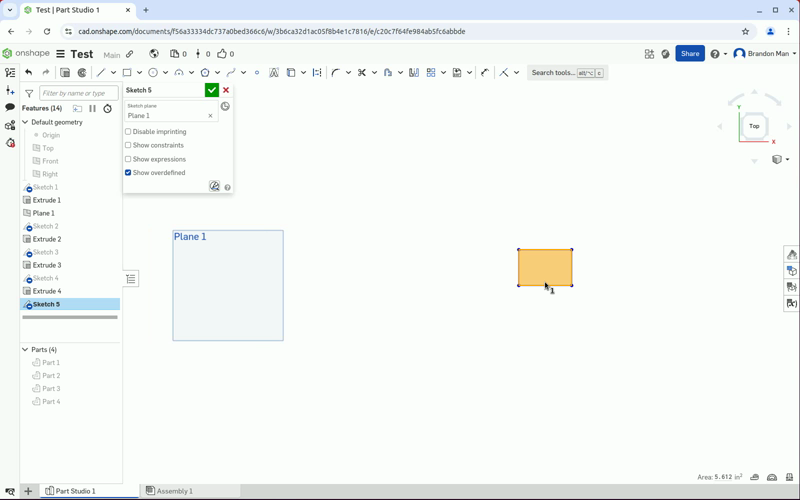
scroll(-6)
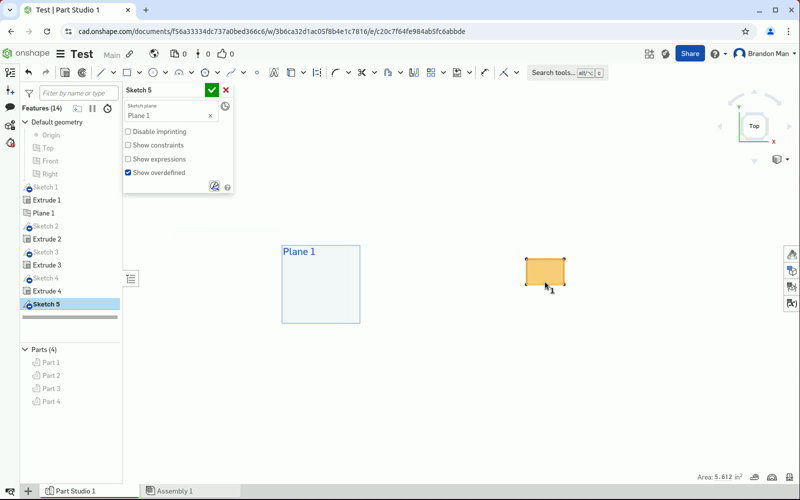
scroll(-6)
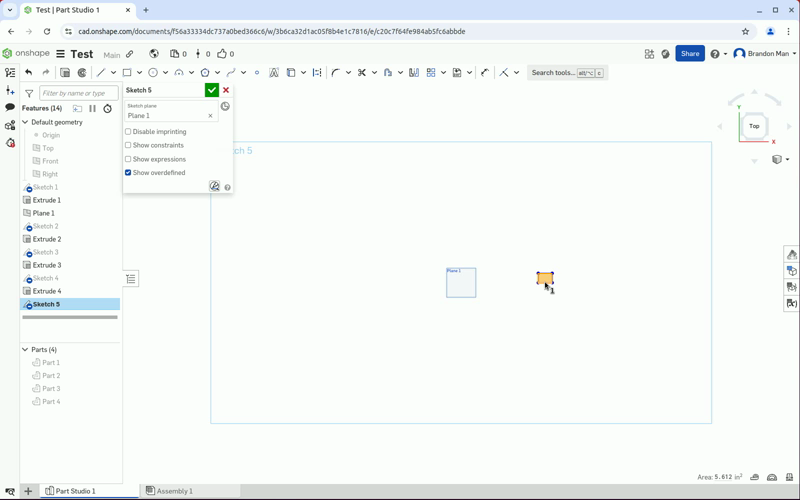
mouse_move(73, 352)
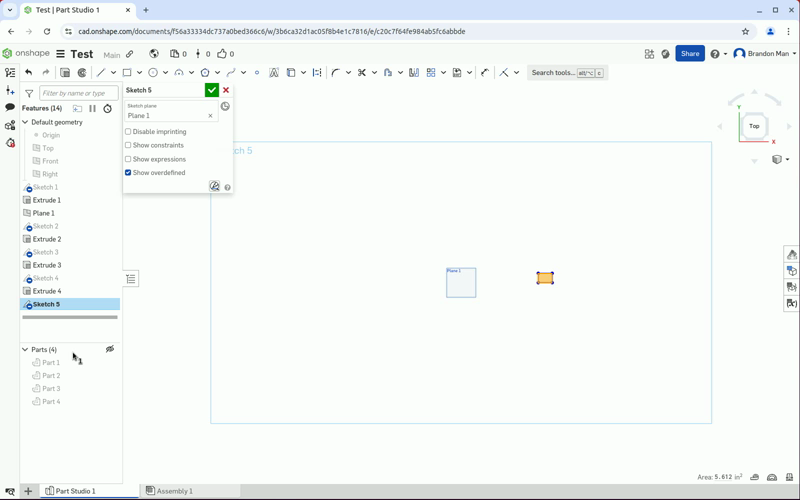
key(shift+y)
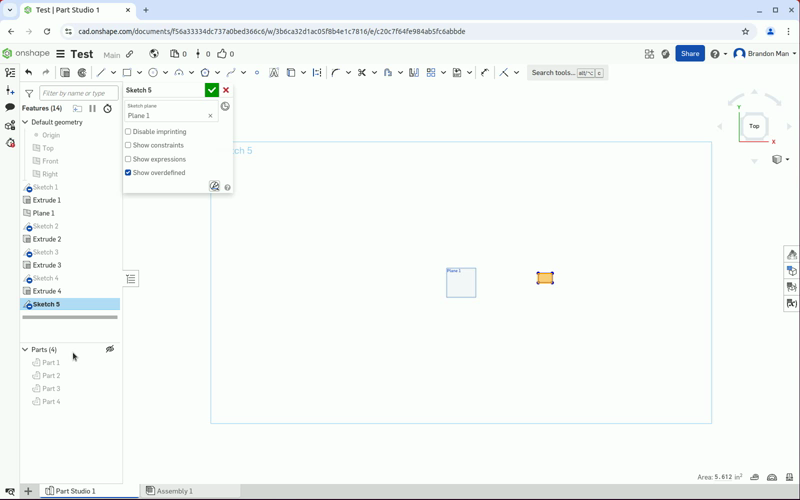
key(shift+e)
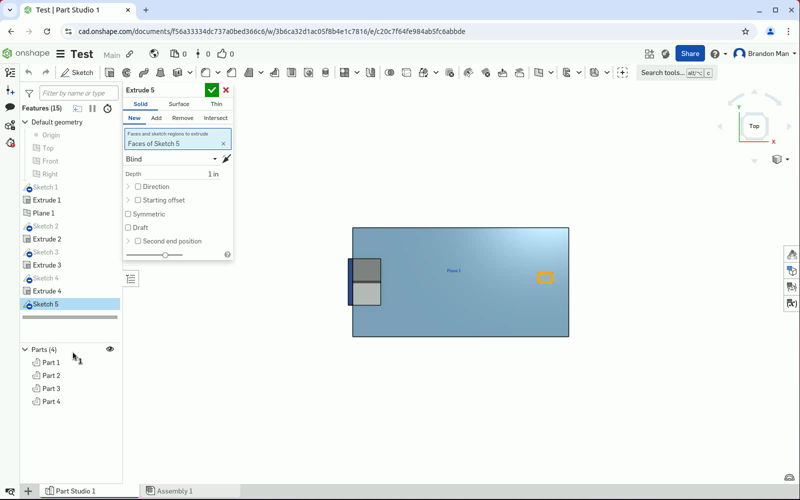
mouse_move(143, 106)
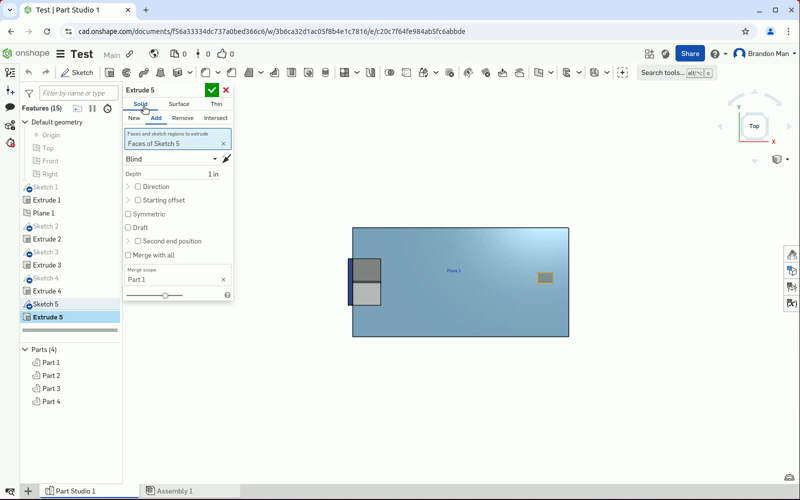
click(143, 106)
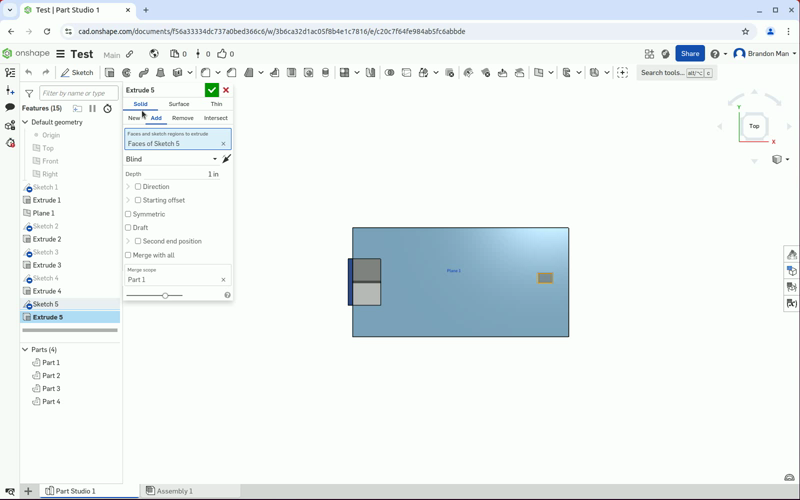
mouse_move(137, 120)
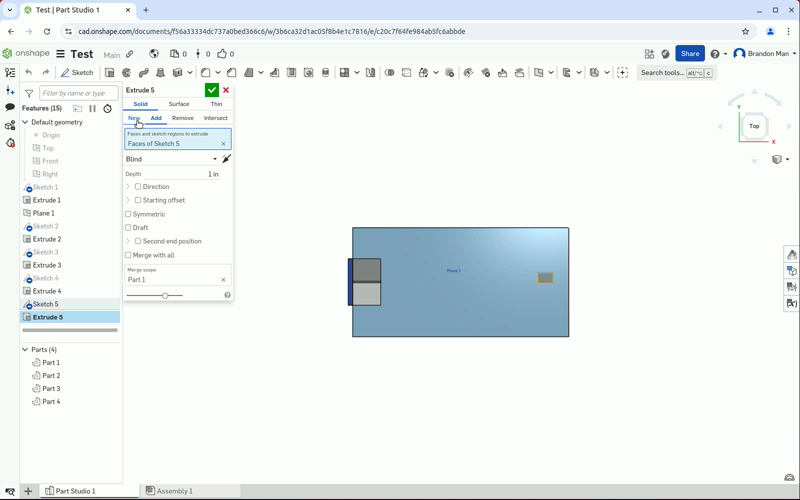
click(137, 120)
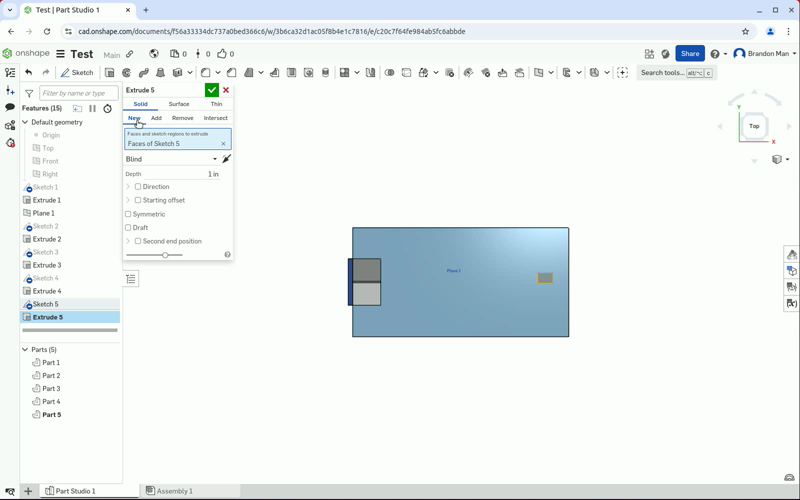
key(tab, 4)
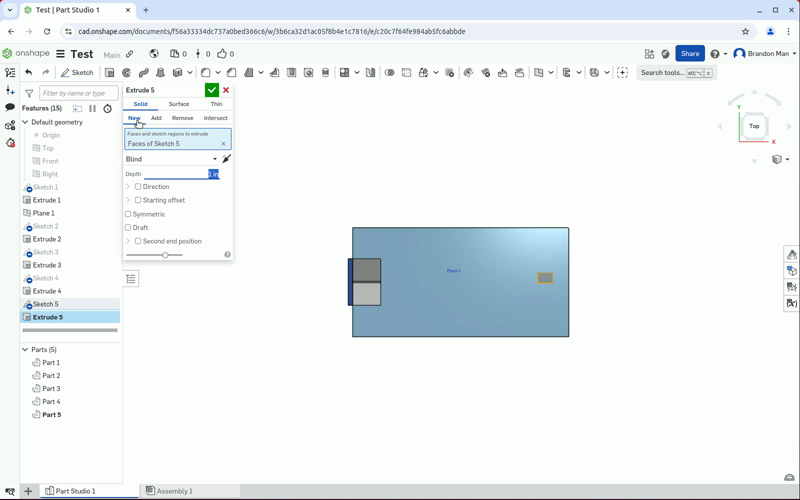
text(3.129)
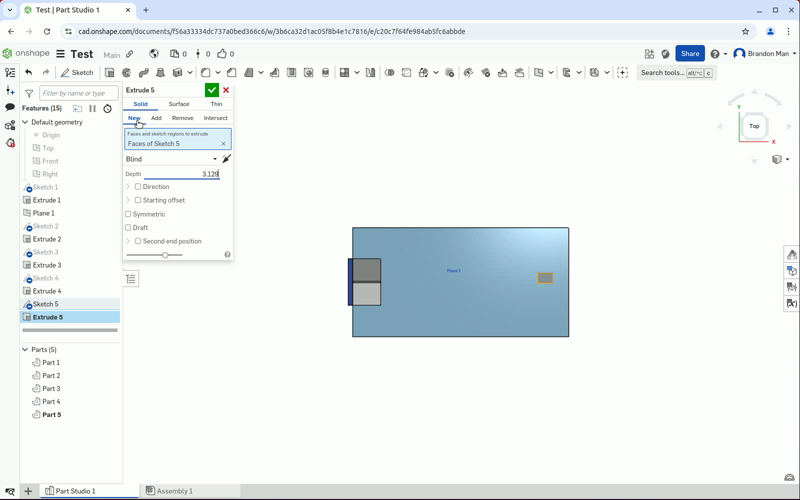
key(enter)
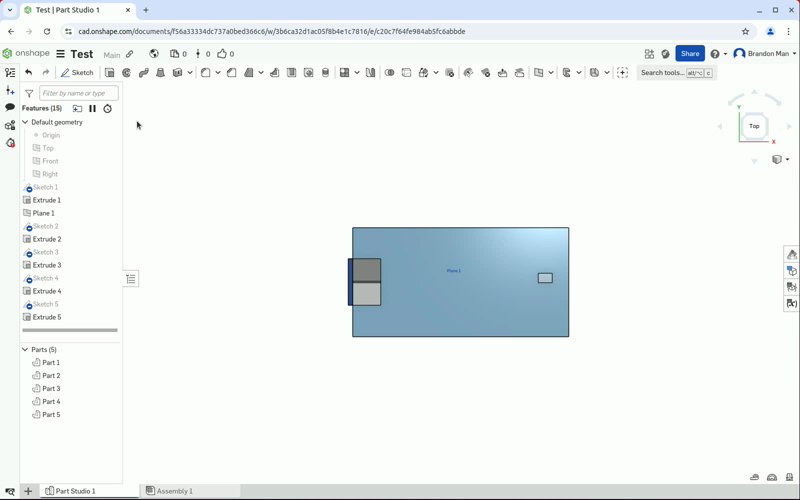
key(shift+h)
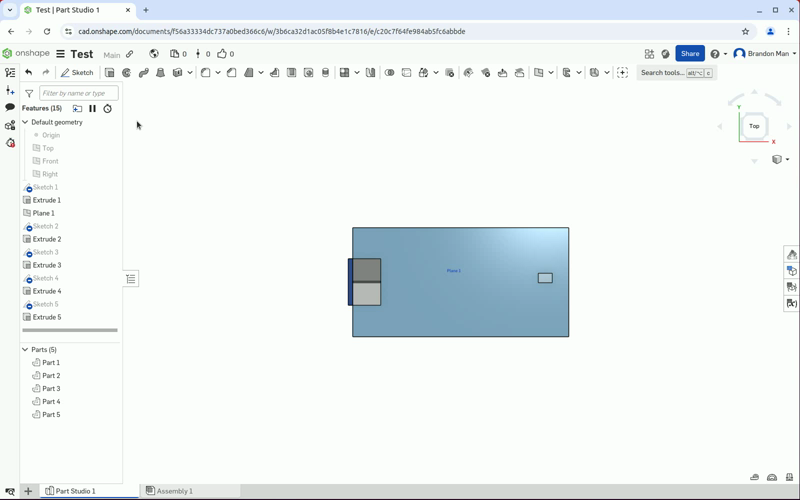
key(shift+h)
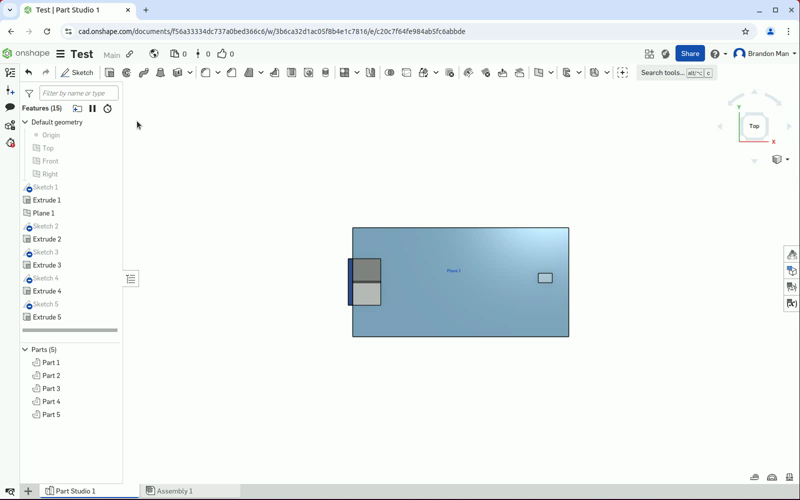
mouse_move(73, 189)
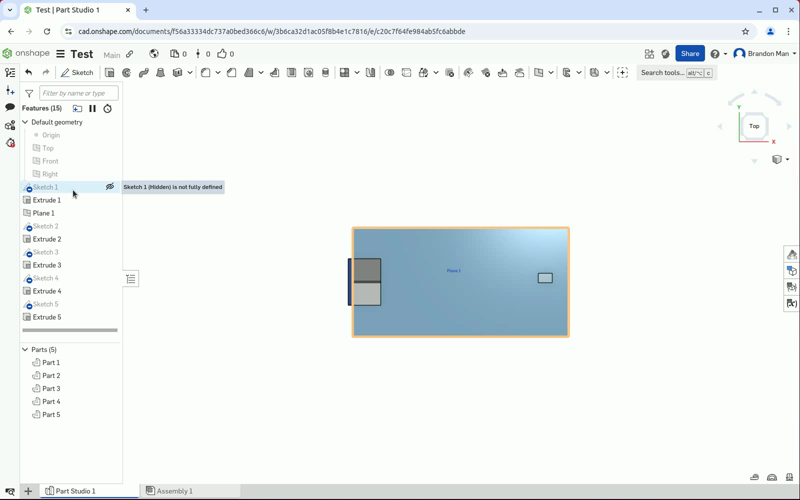
click(73, 189)
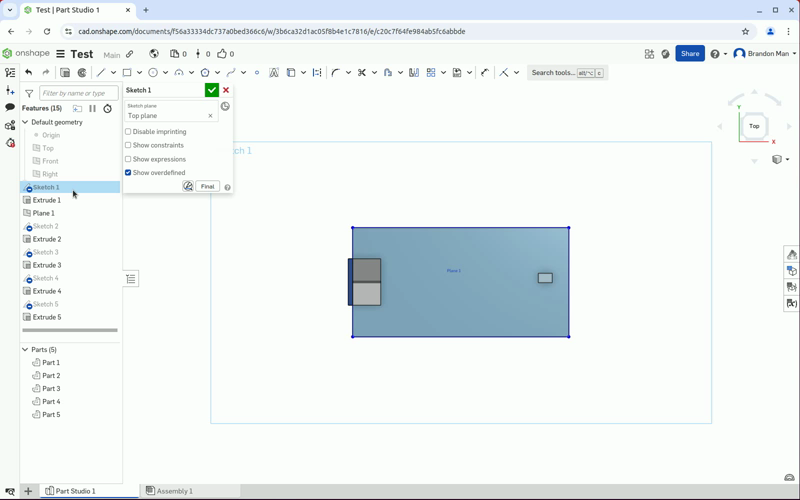
mouse_move(229, 92)
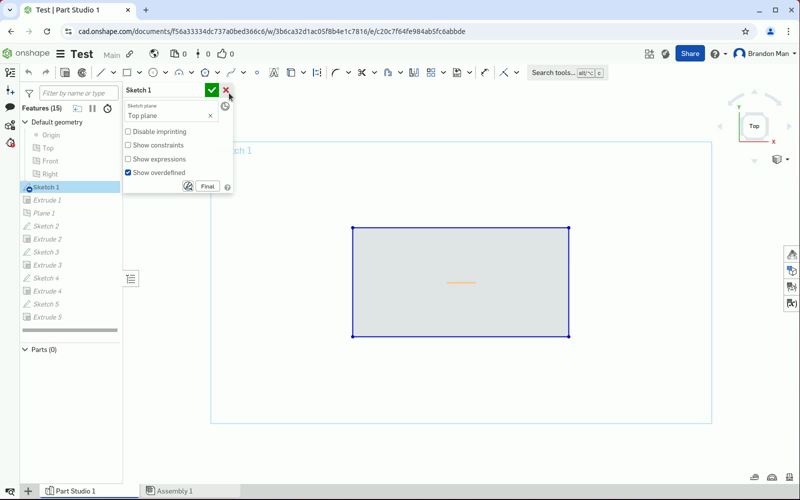
click(229, 92)
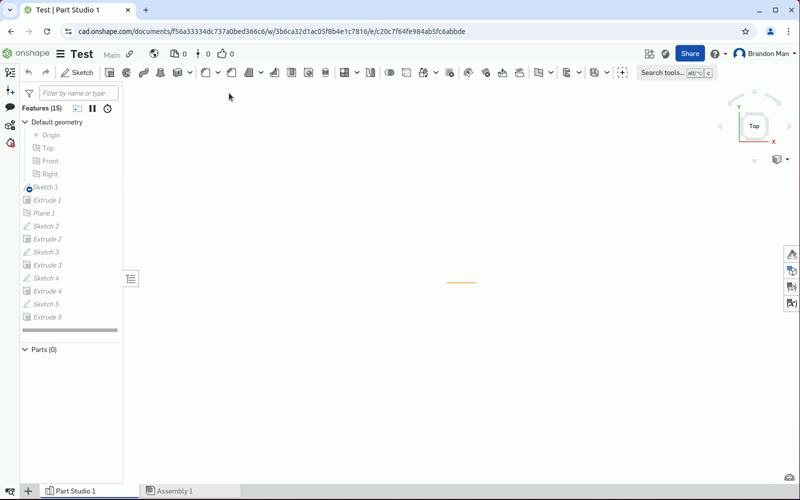
key(shift+s)
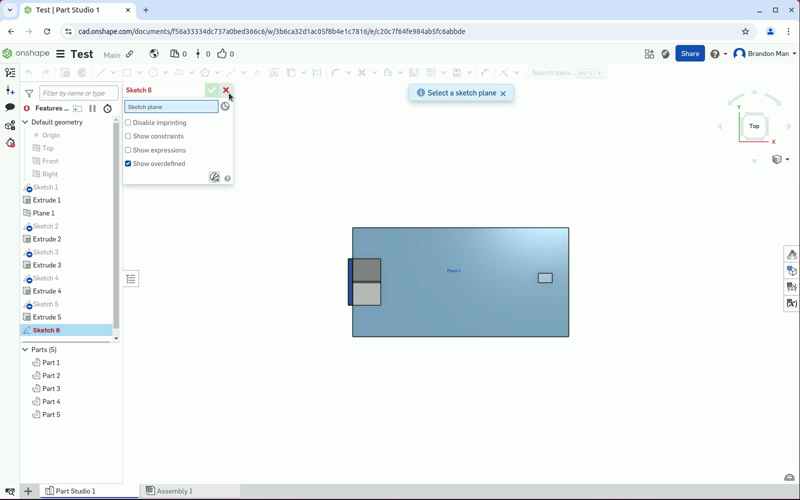
mouse_move(69, 215)
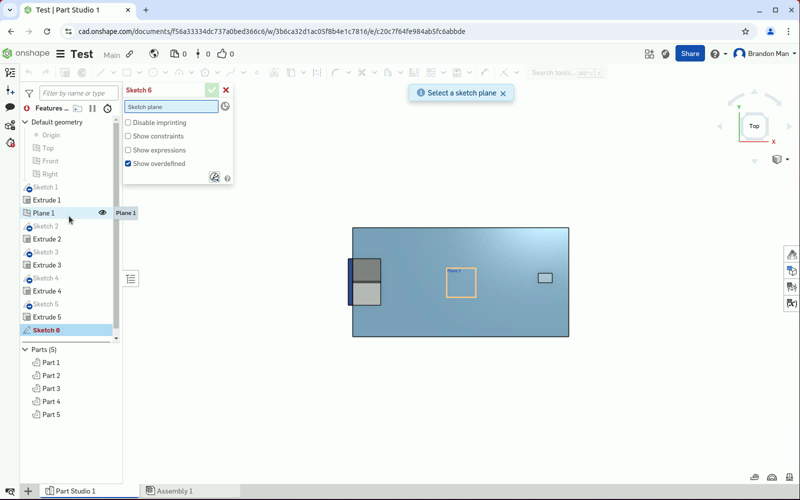
click(69, 215)
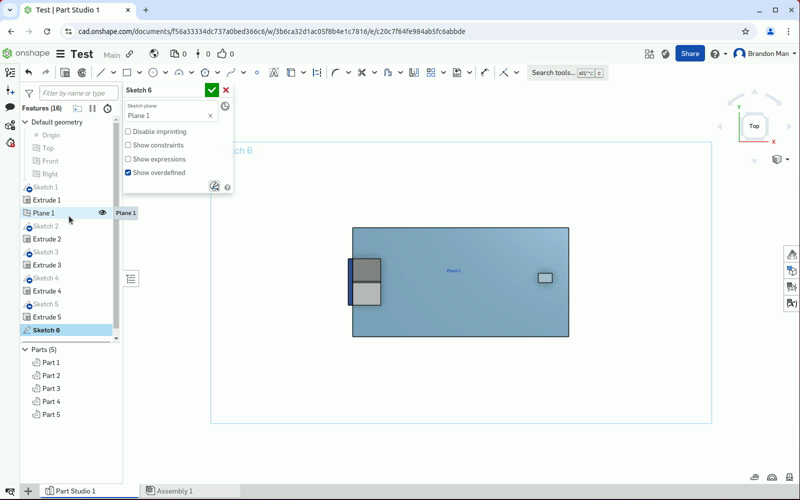
mouse_move(73, 352)
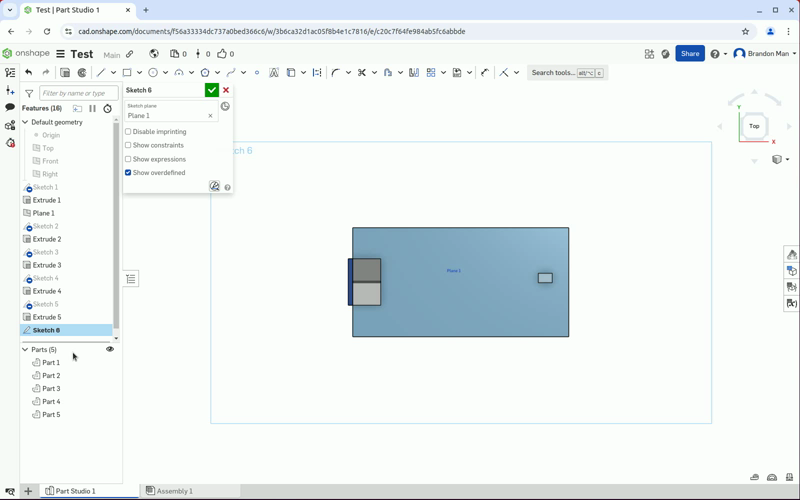
key(y)
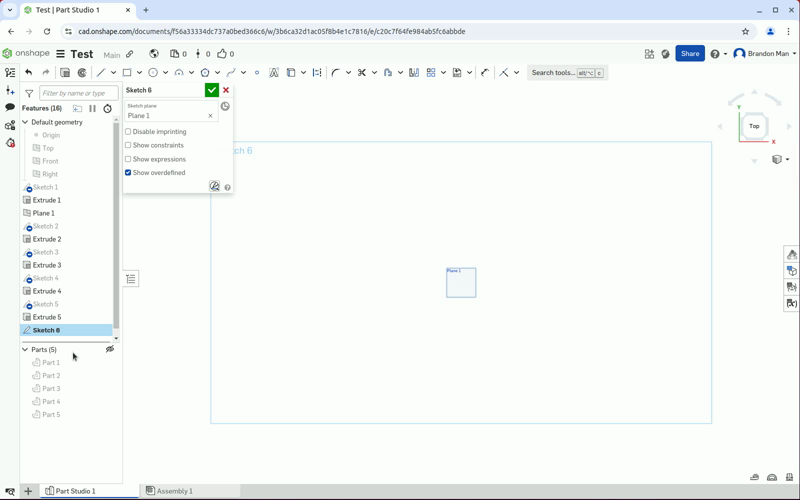
key(l)
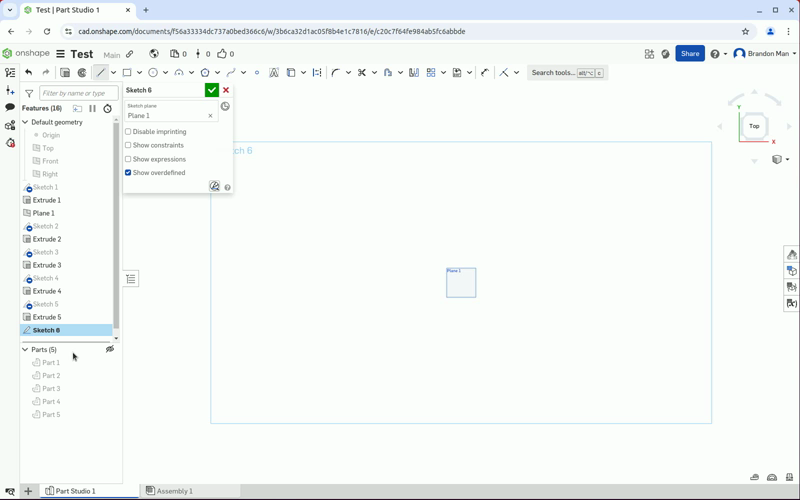
key_down(shift)
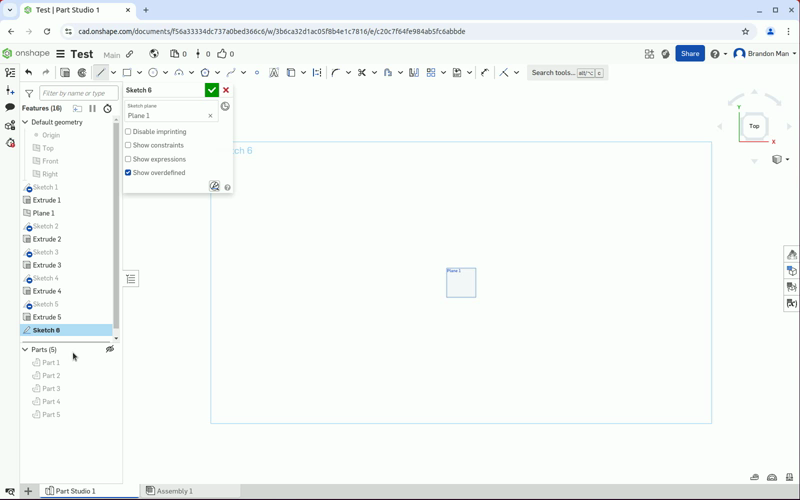
mouse_move(538, 292)
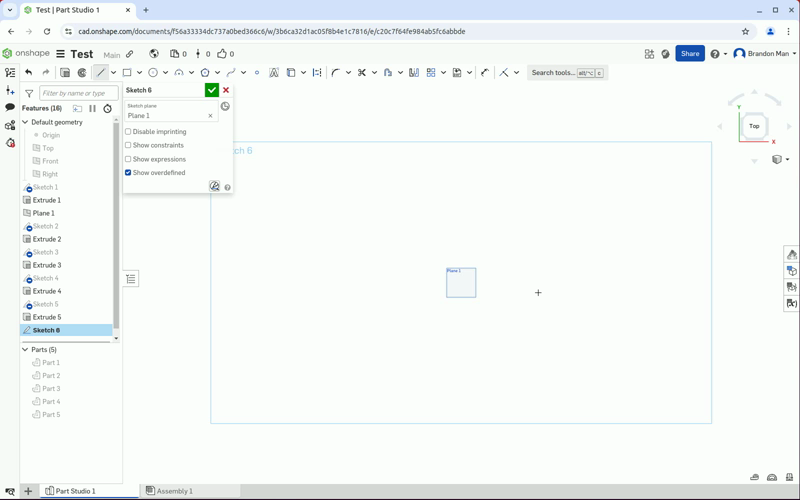
click(538, 292)
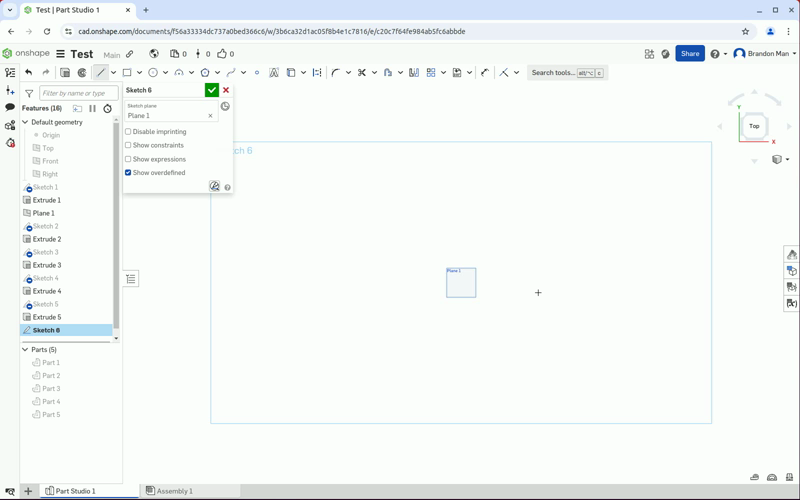
key_up(shift)
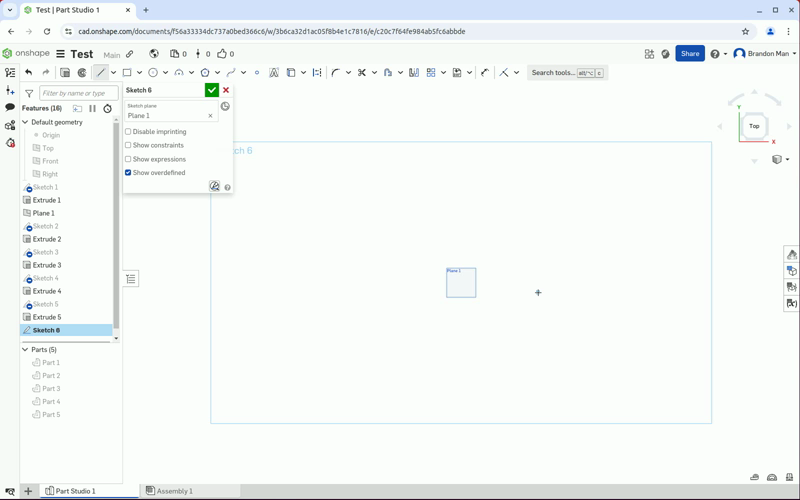
key_down(shift)
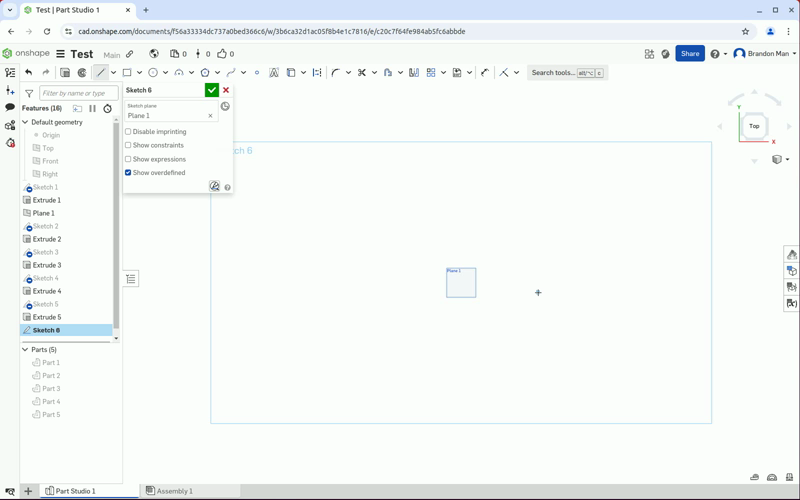
mouse_move(568, 292)
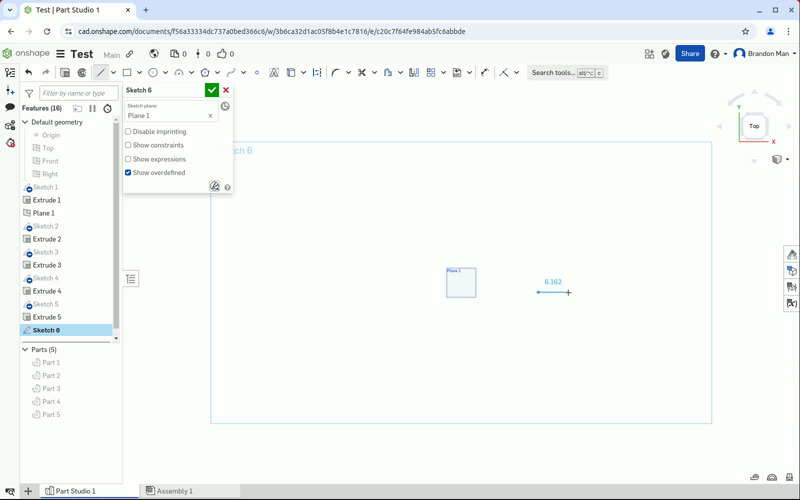
mouse_move(552, 292)
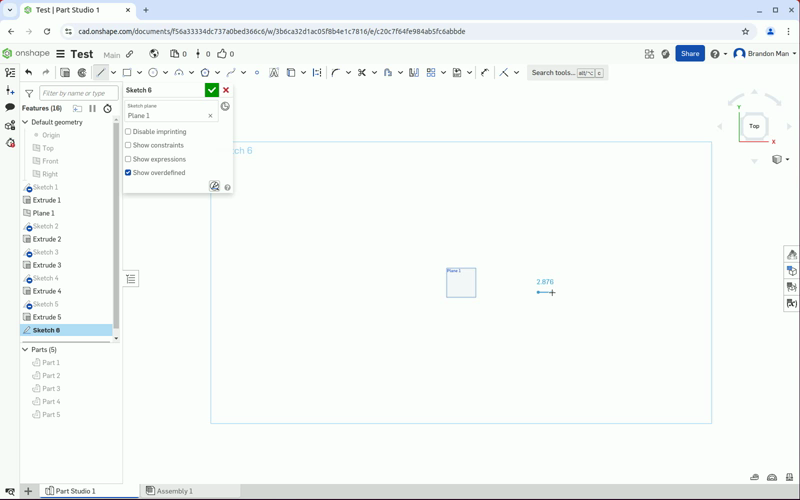
click(552, 292)
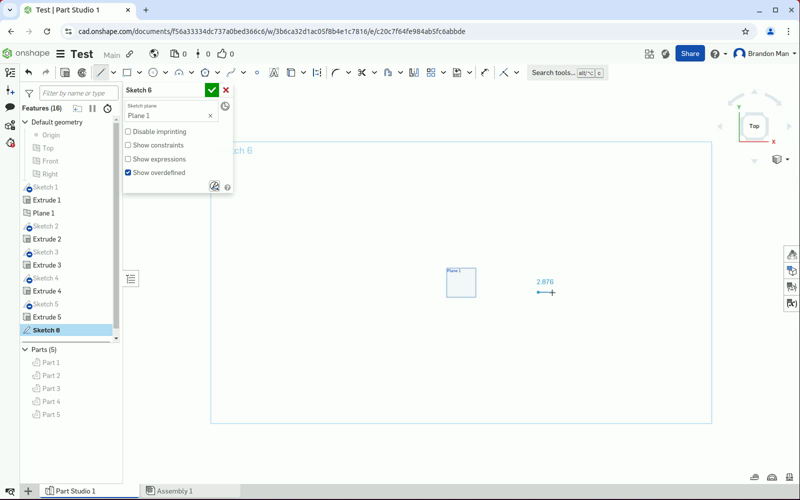
key_up(shift)
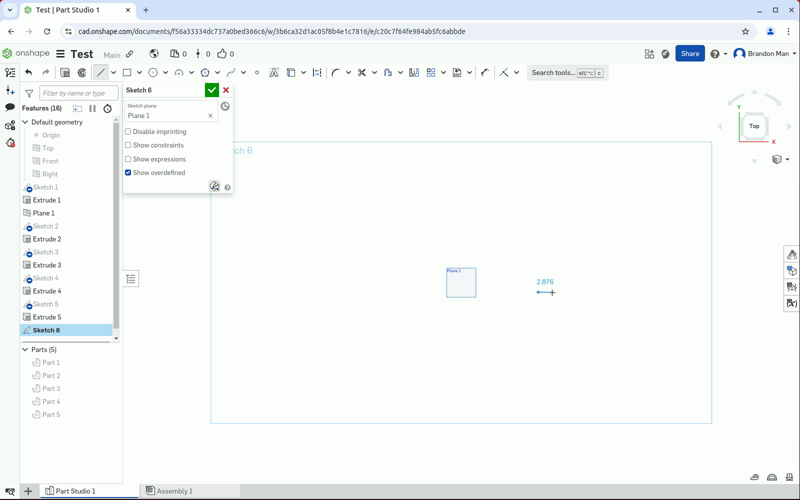
key_down(shift)
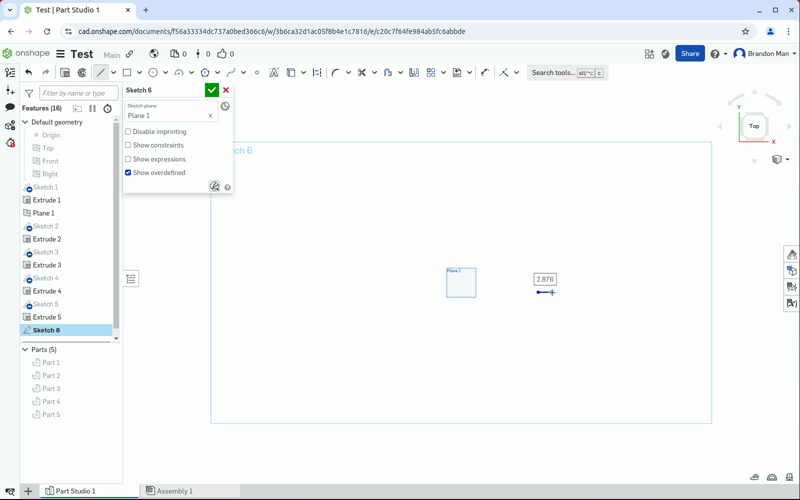
mouse_move(582, 292)
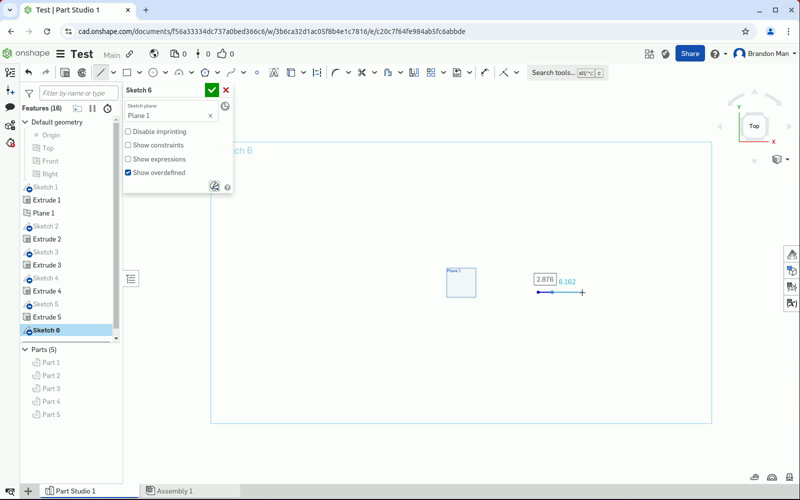
mouse_move(552, 282)
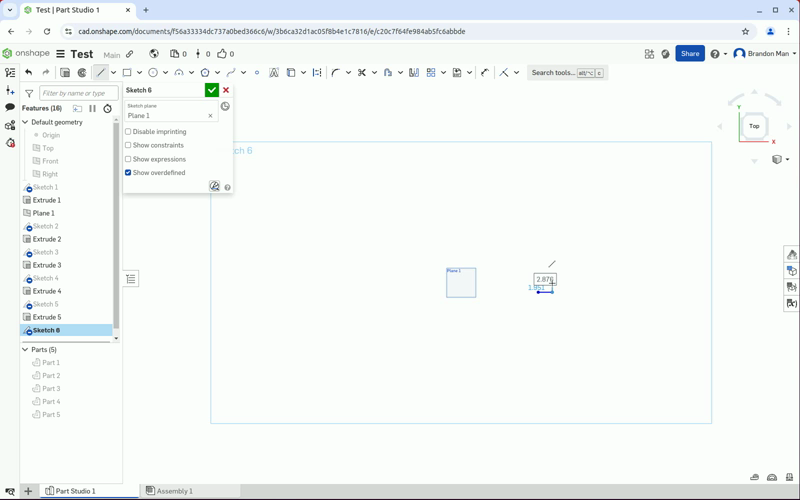
click(552, 282)
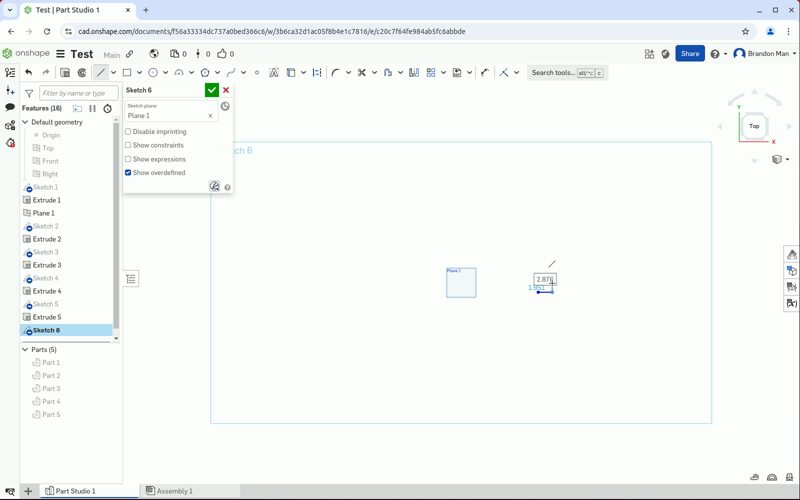
key_up(shift)
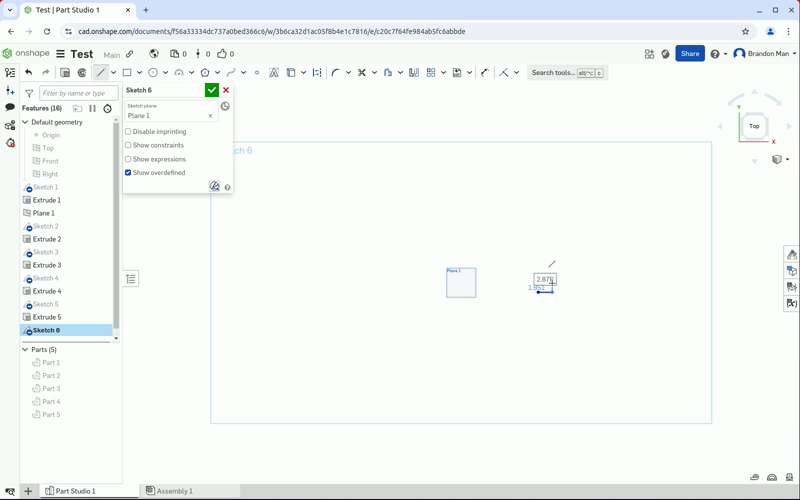
key_down(shift)
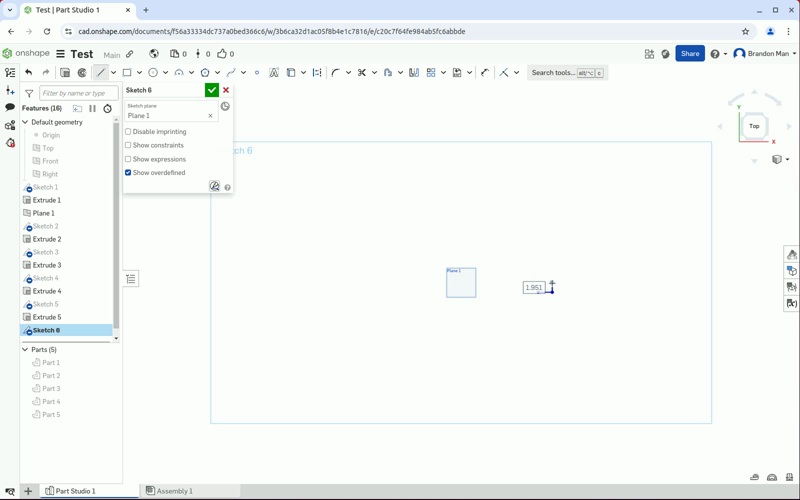
mouse_move(582, 282)
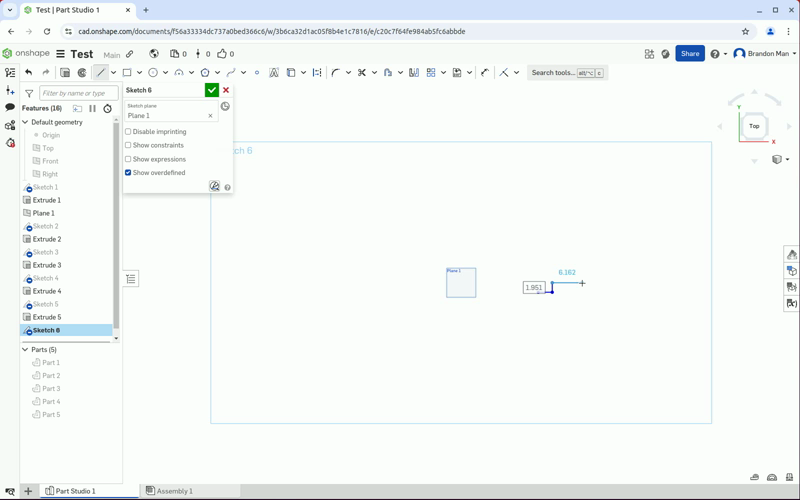
mouse_move(538, 282)
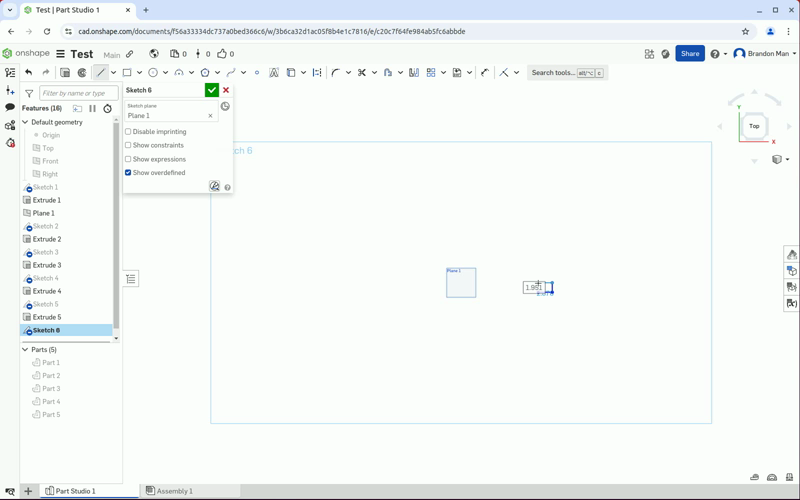
click(538, 282)
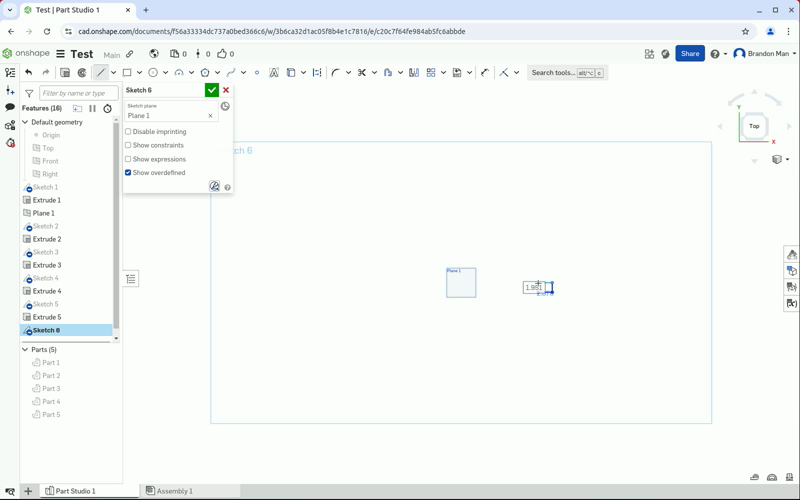
key_up(shift)
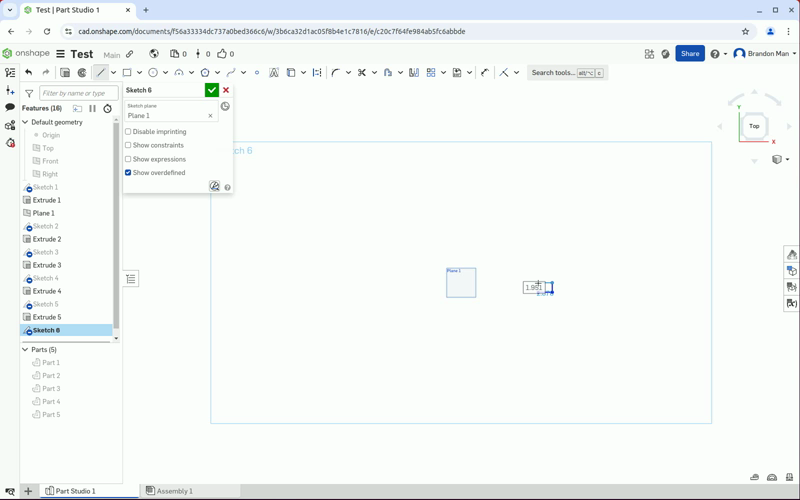
mouse_move(568, 282)
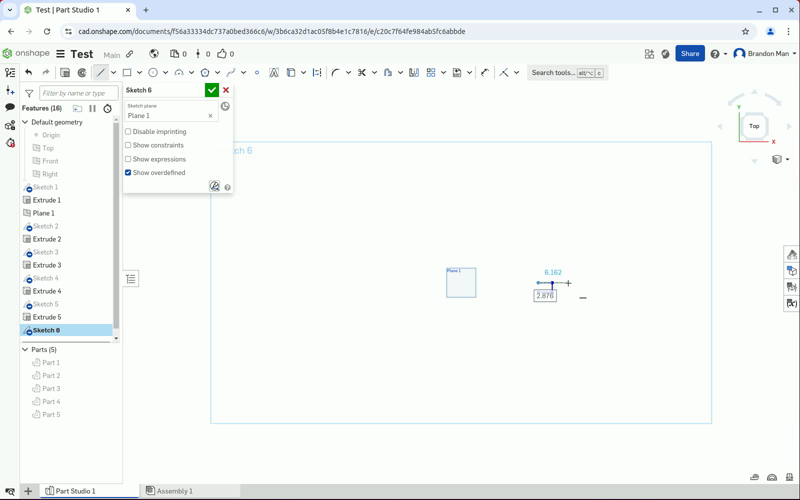
key_down(shift)
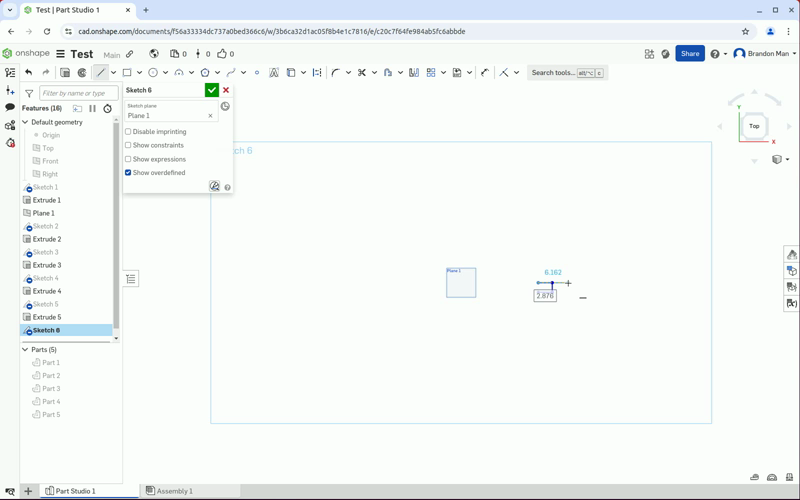
mouse_move(538, 292)
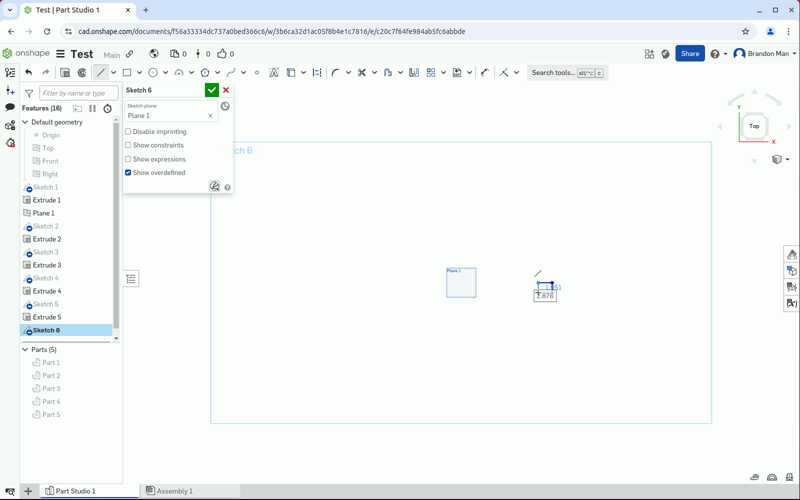
key_up(shift)
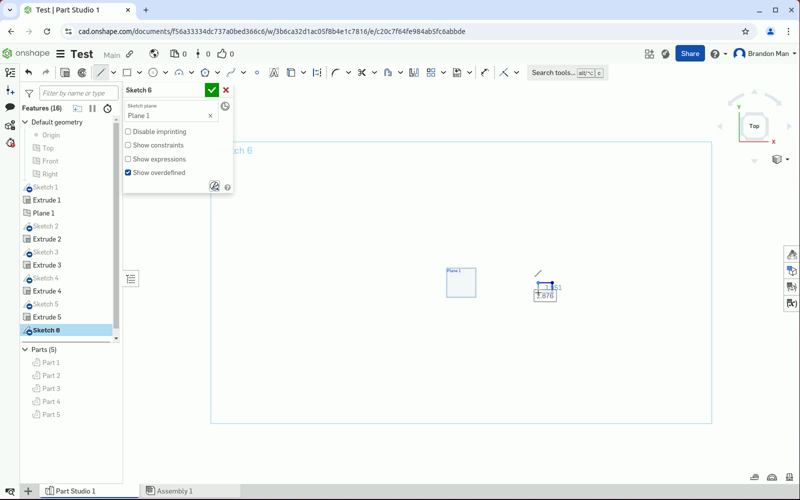
click(538, 292)
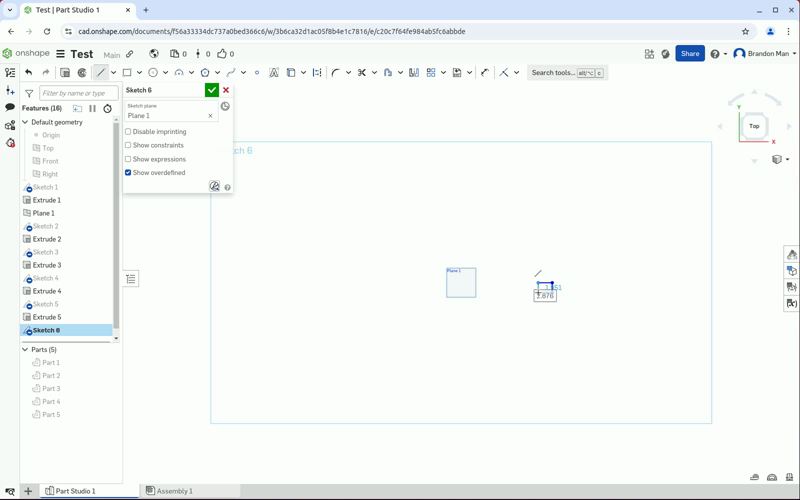
key(esc)
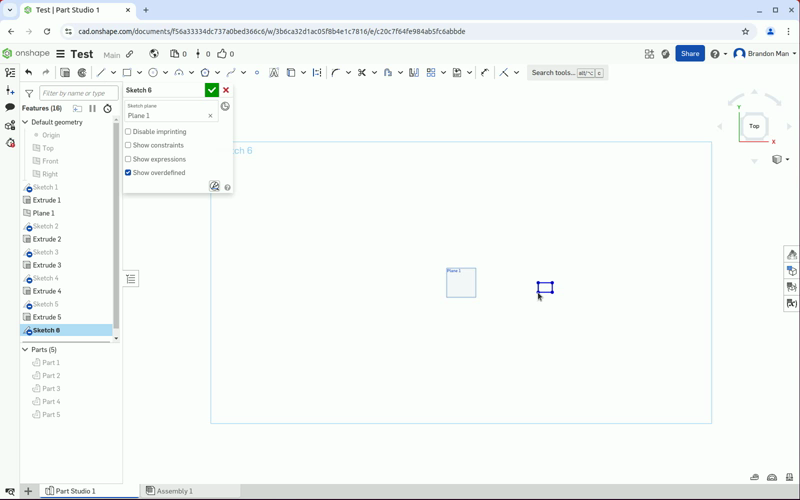
mouse_move(550, 291)
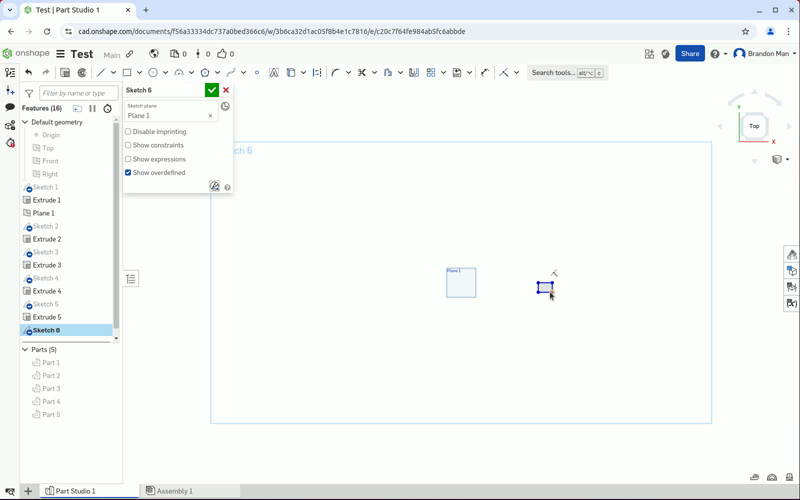
scroll(6)
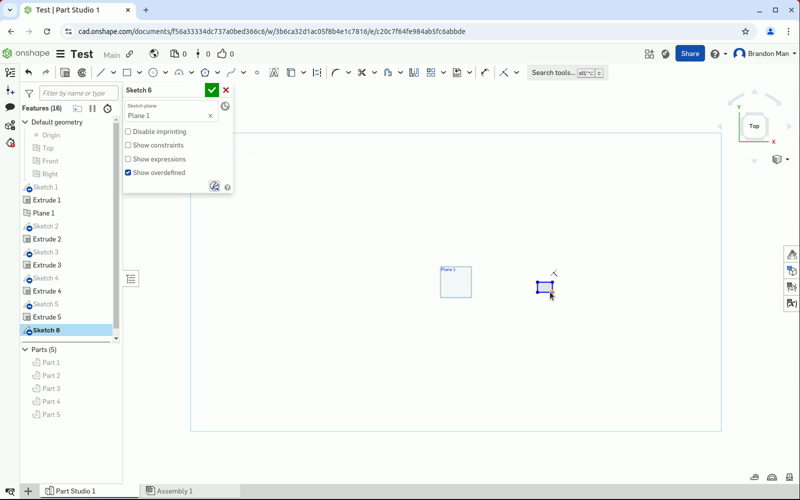
scroll(6)
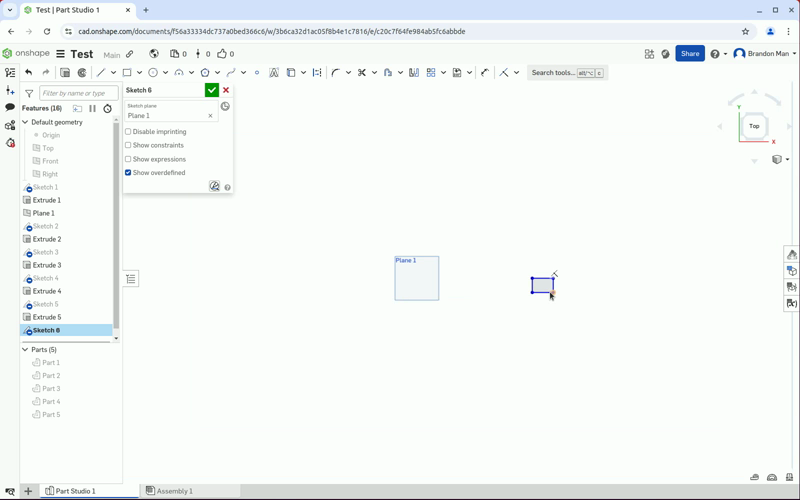
scroll(6)
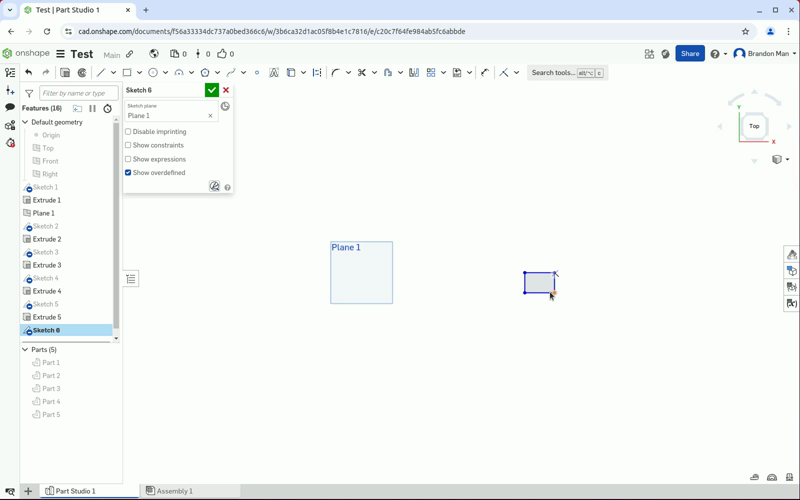
scroll(6)
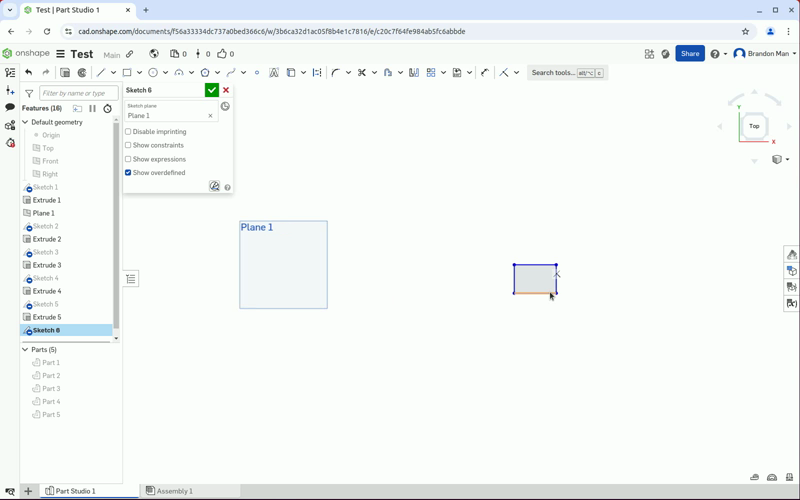
scroll(6)
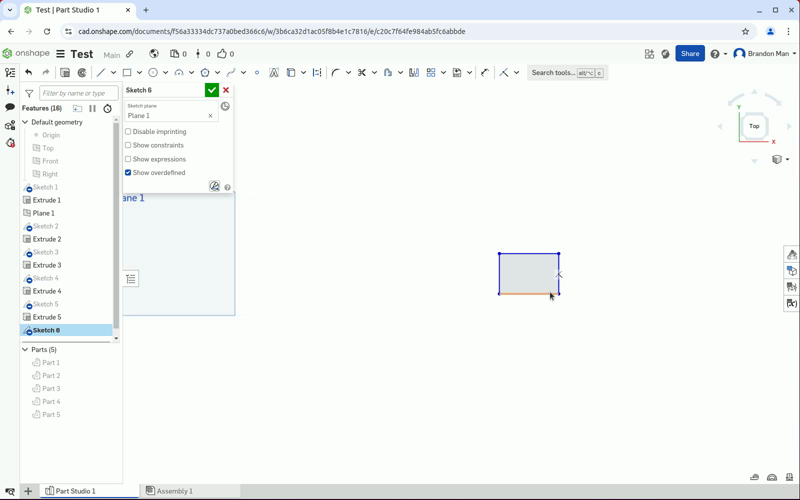
scroll(6)
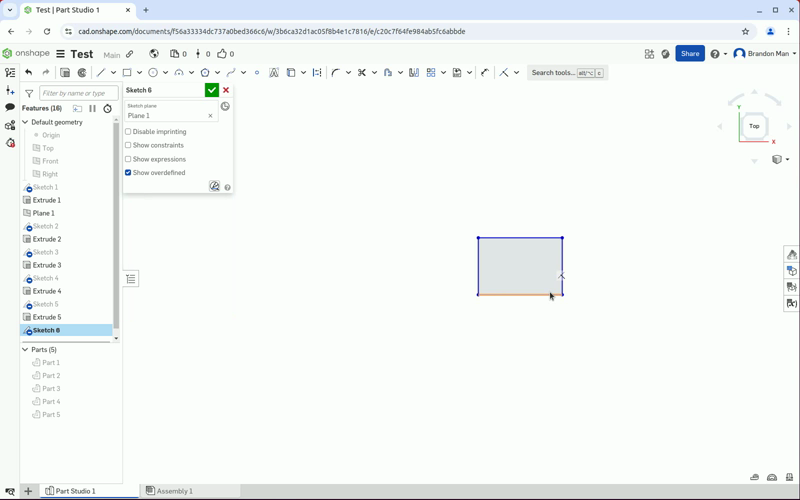
scroll(6)
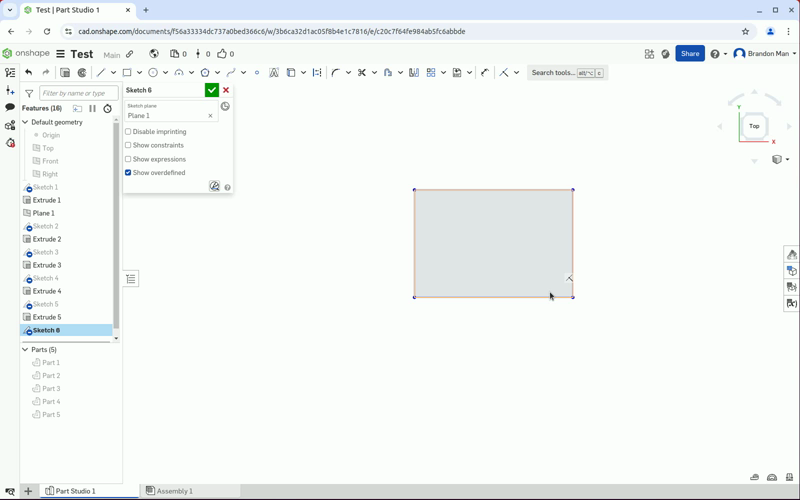
click(550, 291)
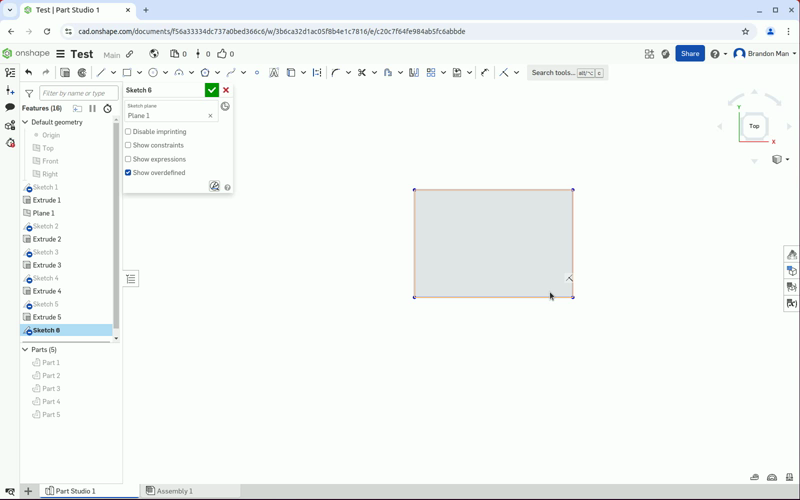
scroll(-6)
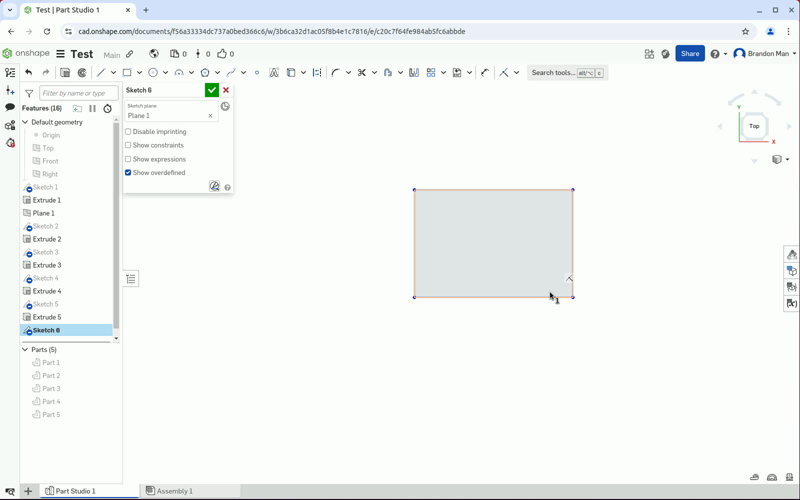
scroll(-6)
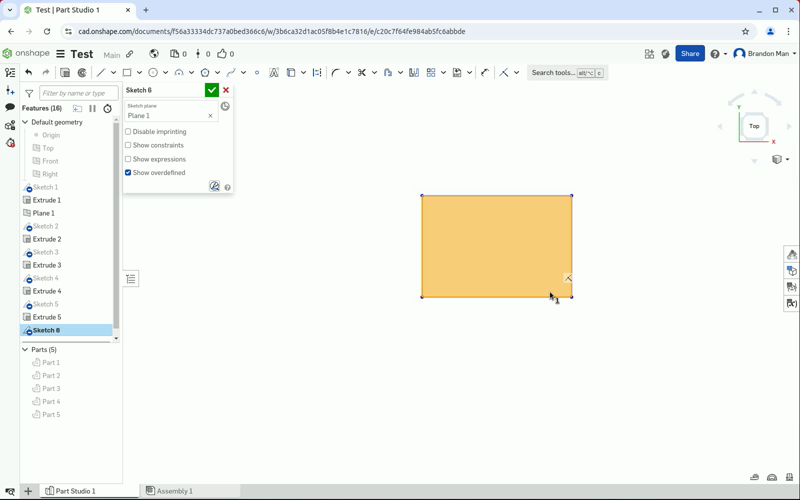
scroll(-6)
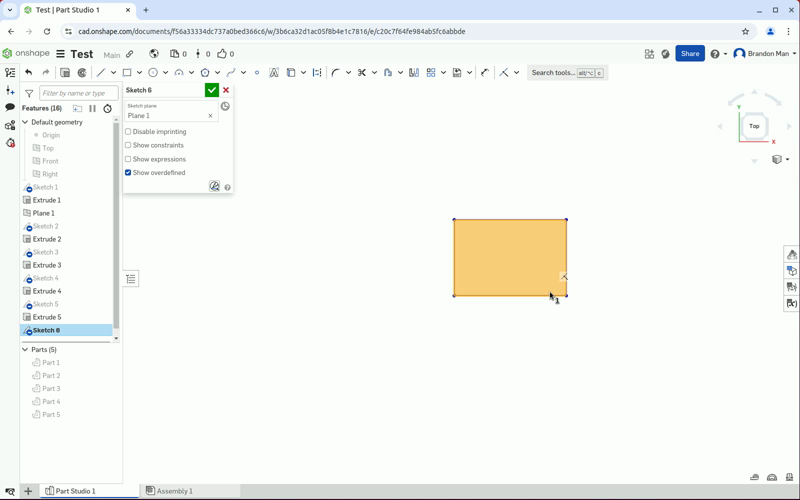
scroll(-6)
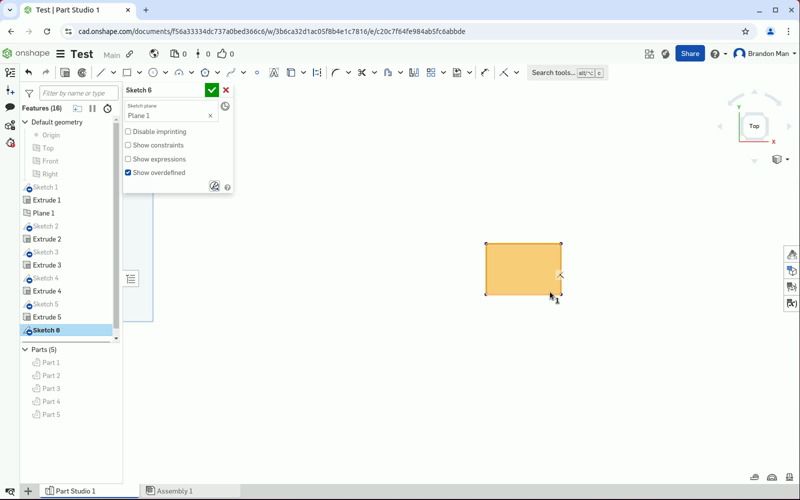
scroll(-6)
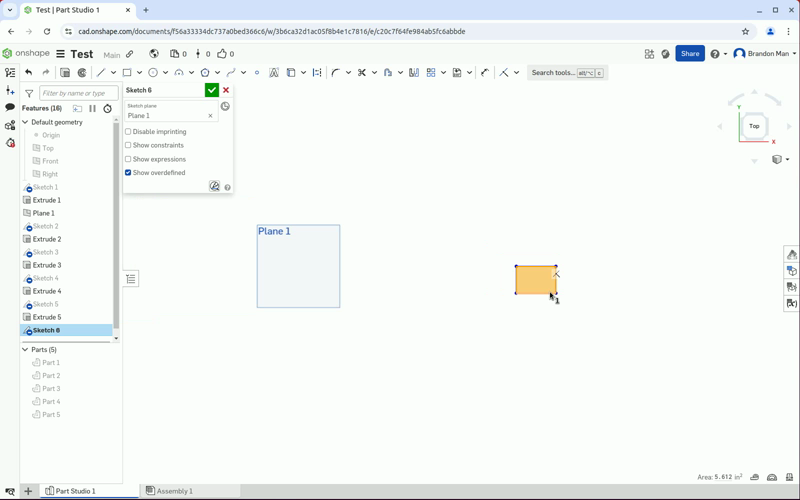
scroll(-6)
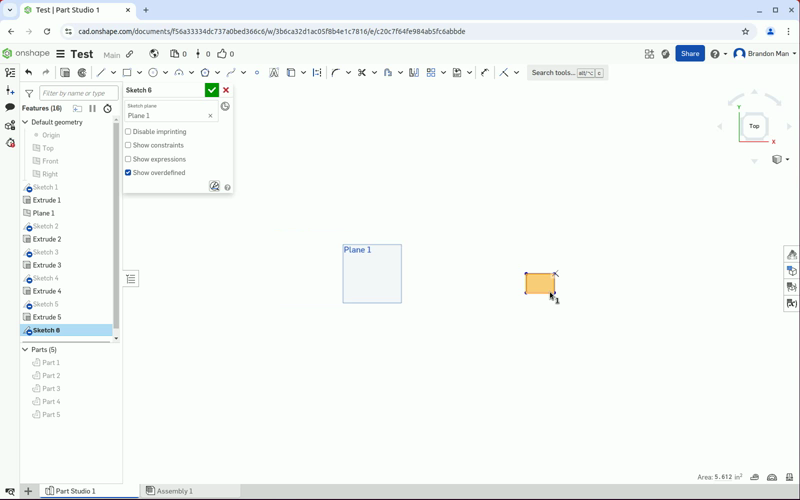
scroll(-6)
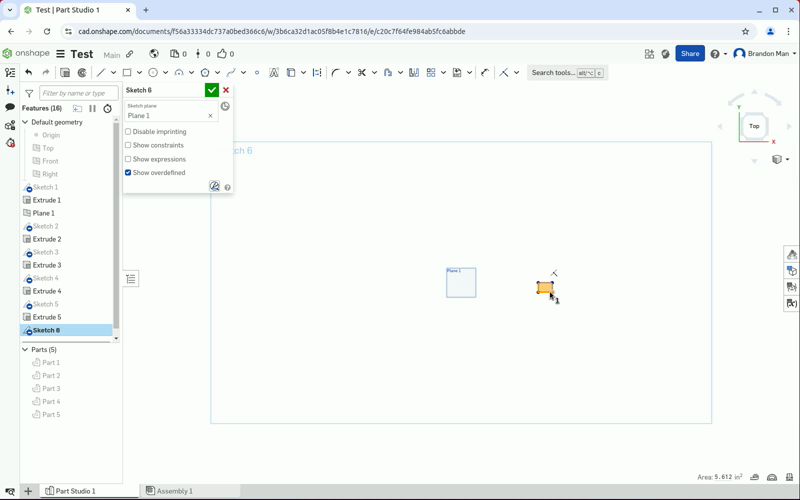
mouse_move(73, 352)
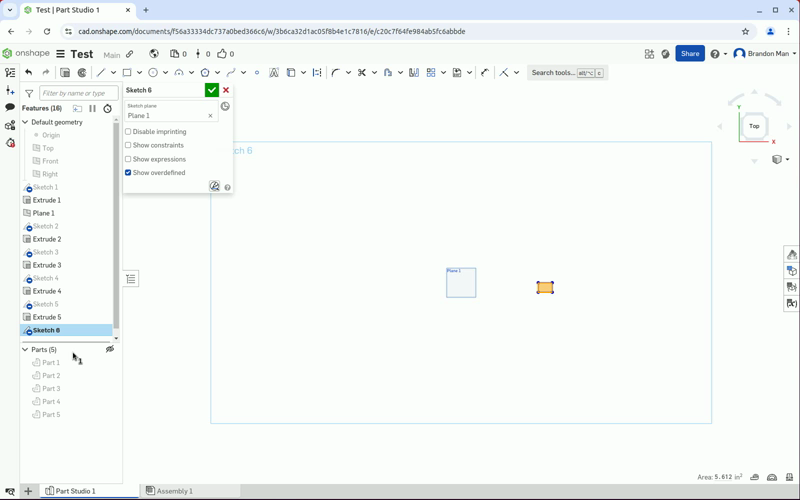
key(shift+y)
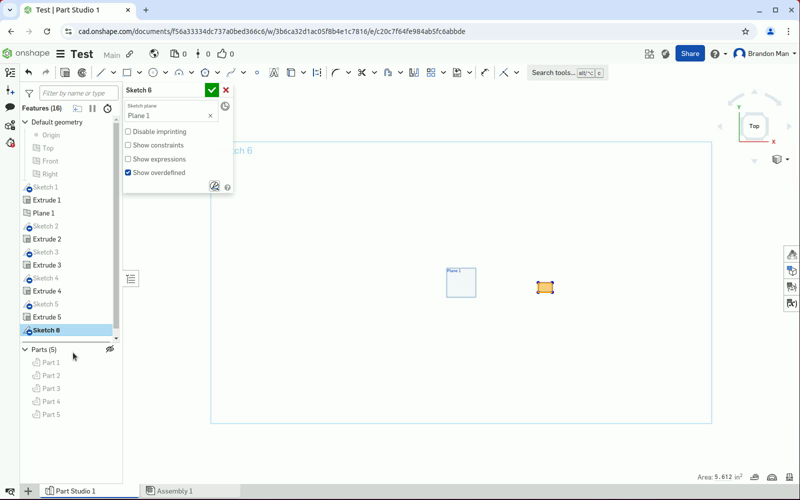
key(shift+e)
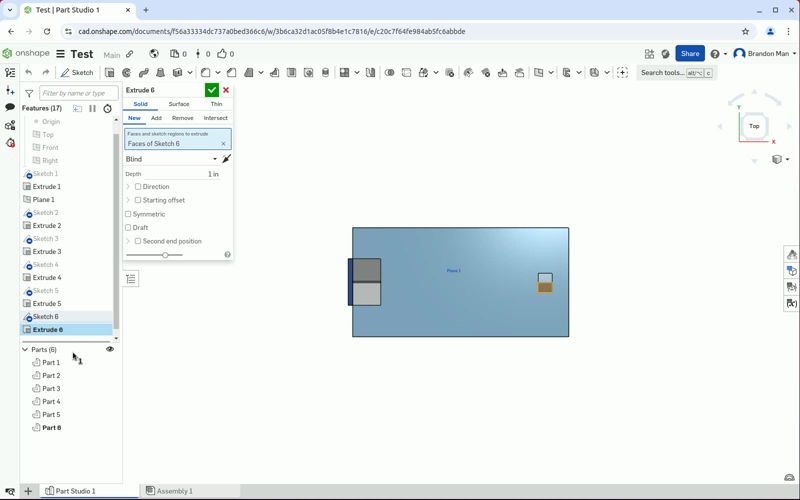
mouse_move(143, 106)
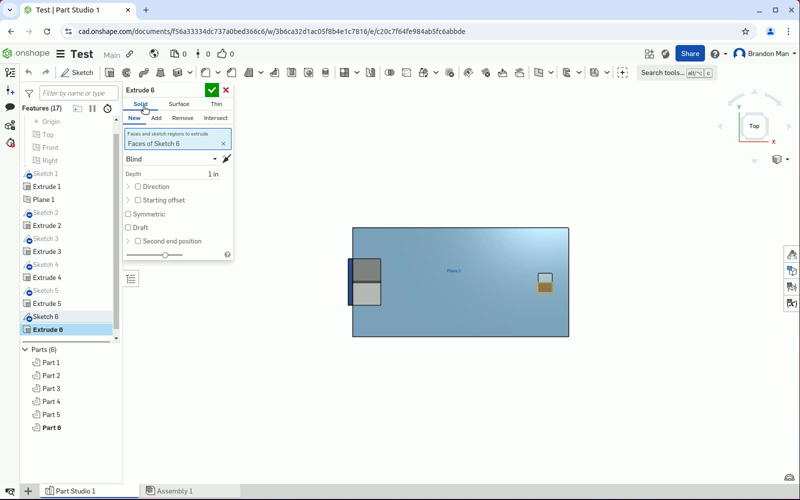
click(143, 106)
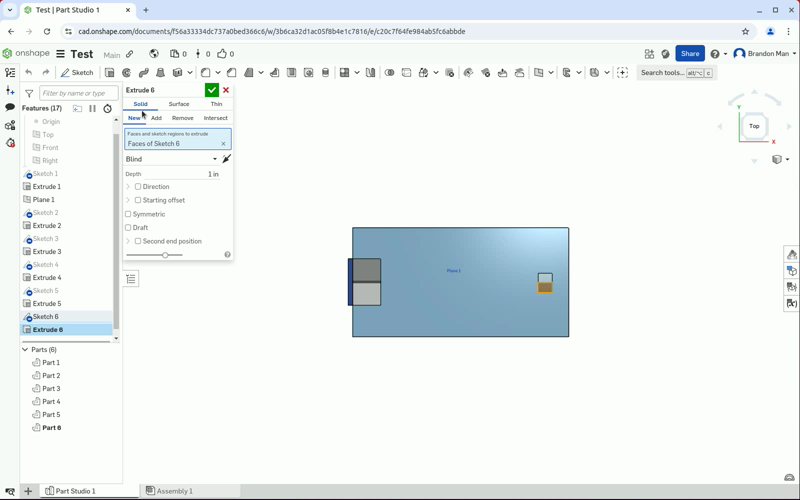
mouse_move(137, 120)
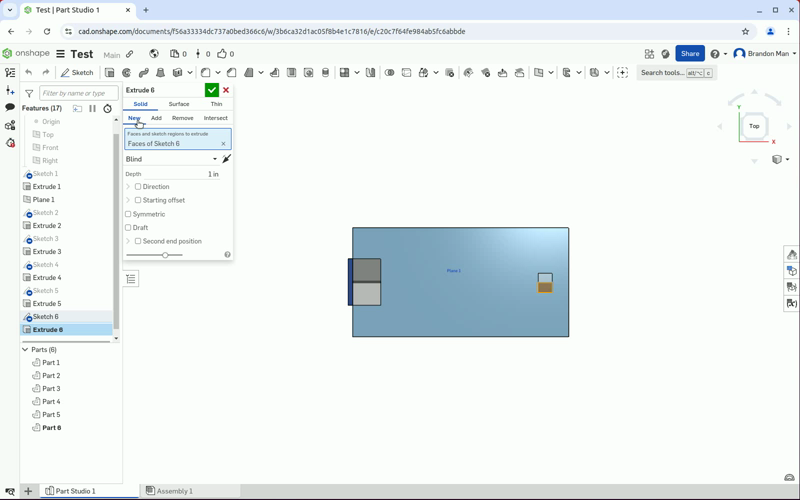
click(137, 120)
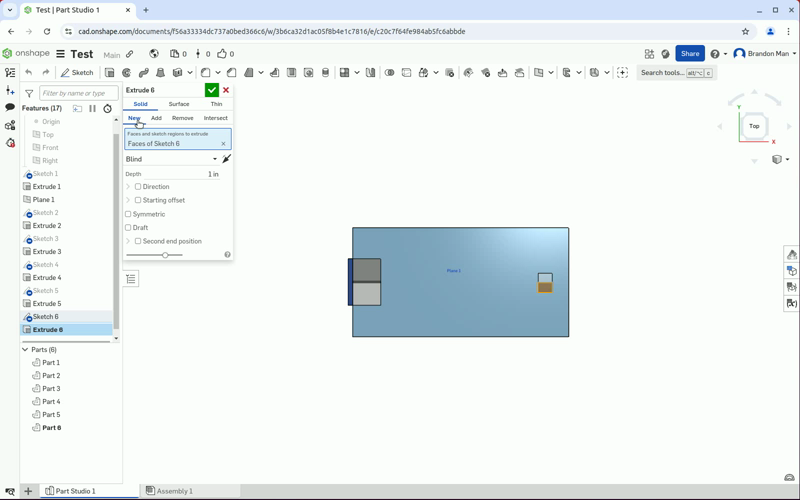
key(tab, 4)
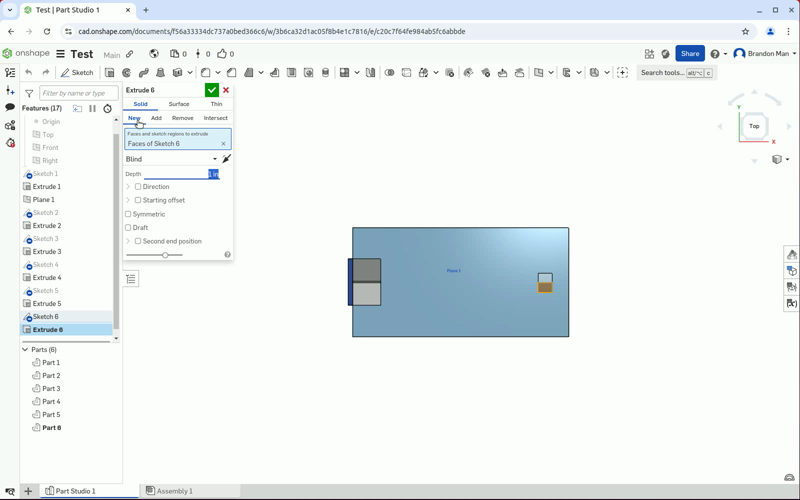
text(3.129)
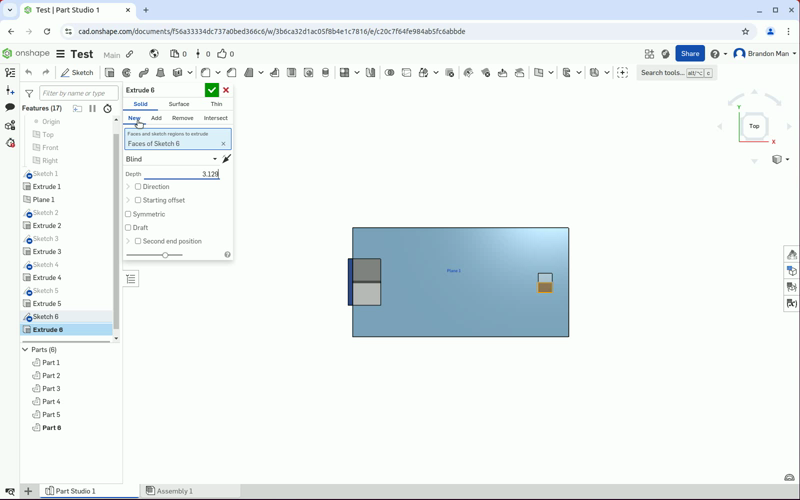
key(enter)
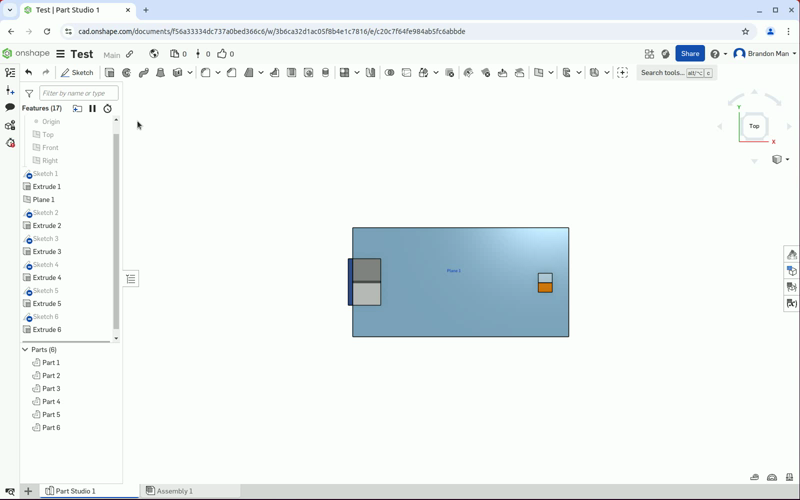
key(shift+h)
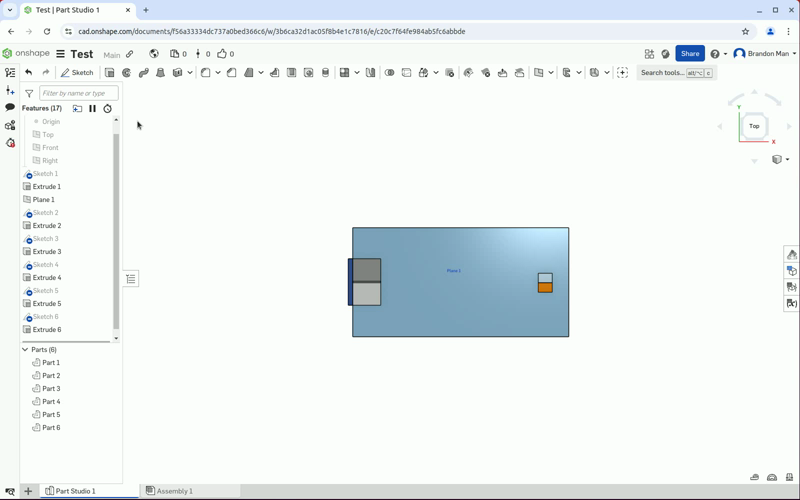
key(shift+h)
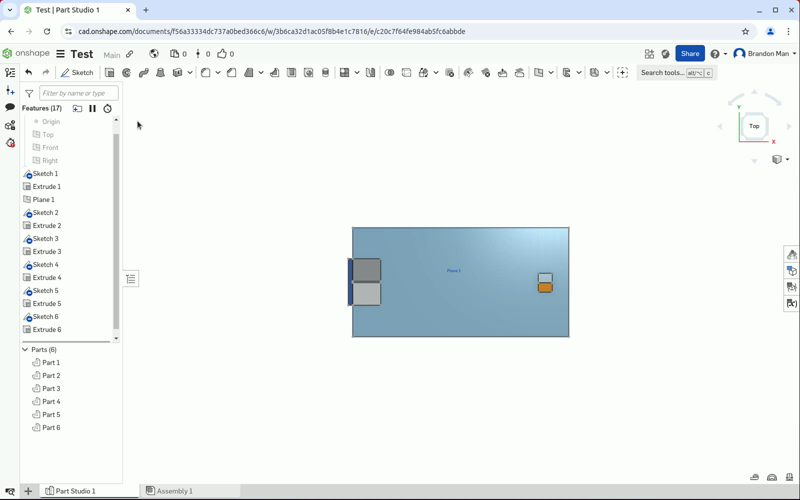
key(shift+7)
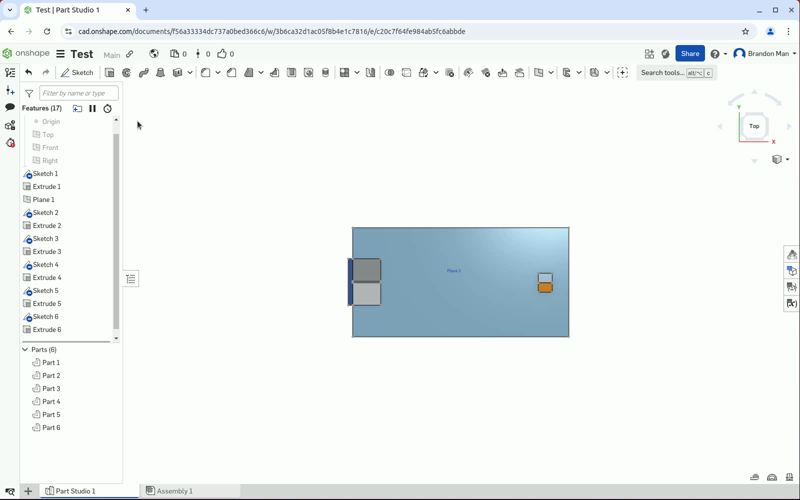
key(up, 3)
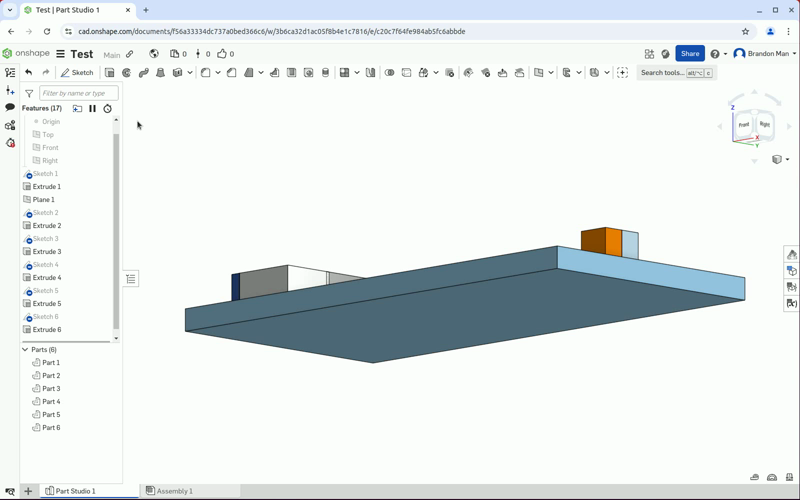
key(left, 3)
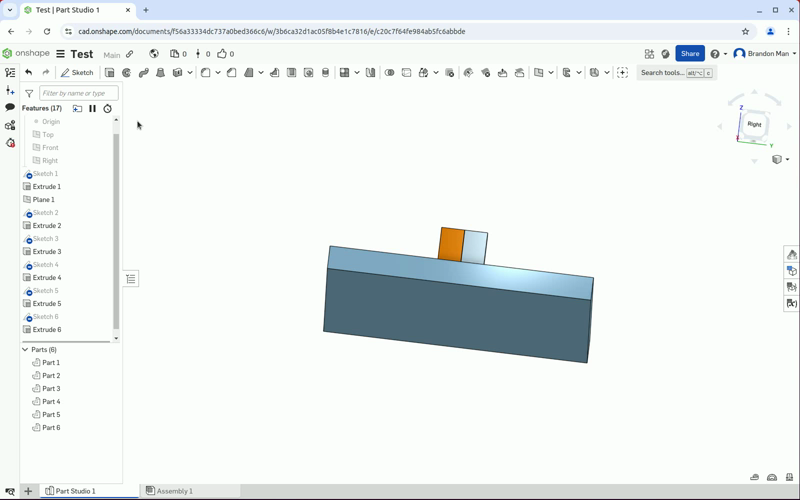
key(right, 3)
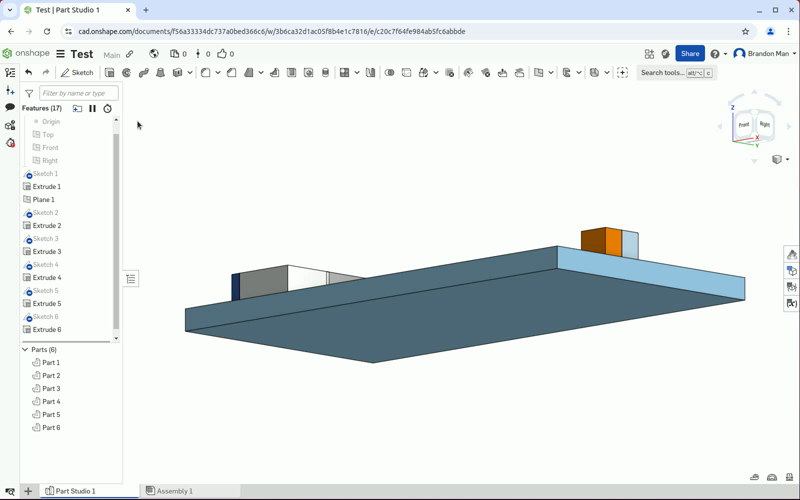
key(down, 3)
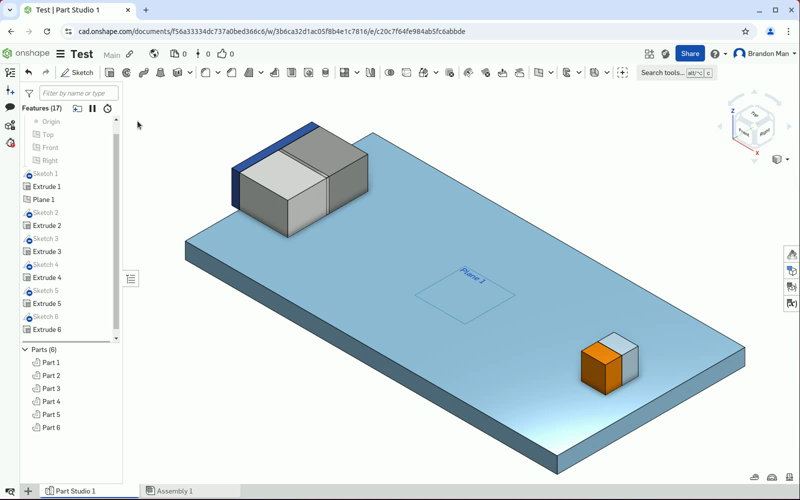
mouse_move(69, 176)
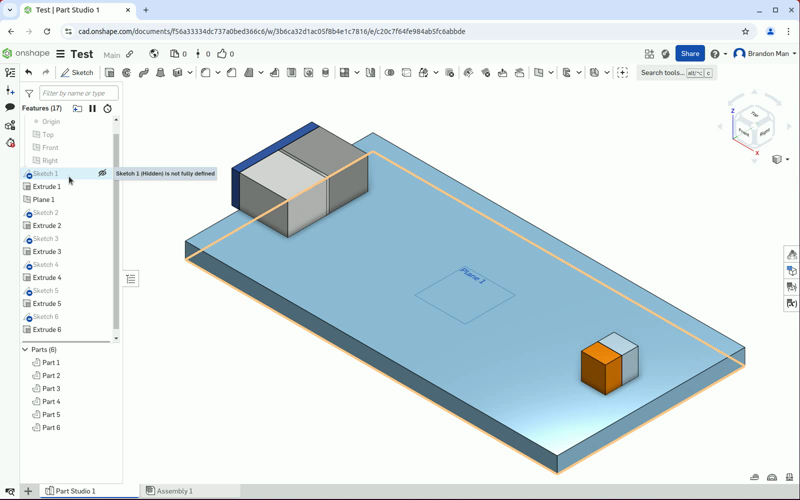
click(69, 176)